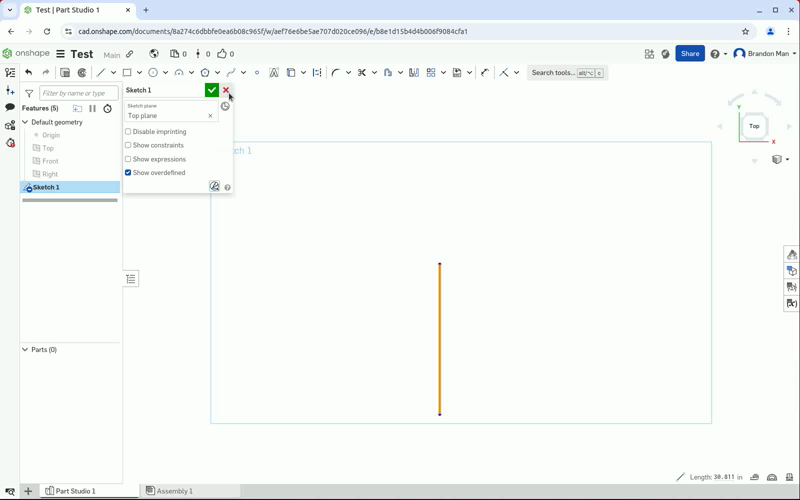
key(shift+h)
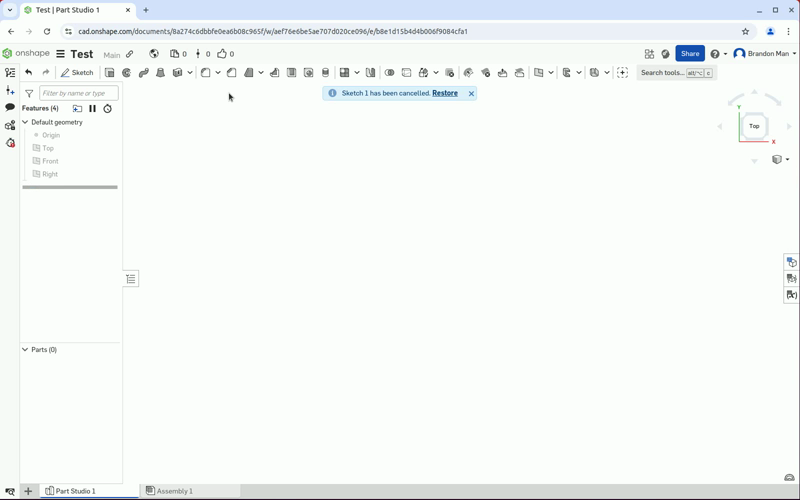
mouse_move(73, 352)
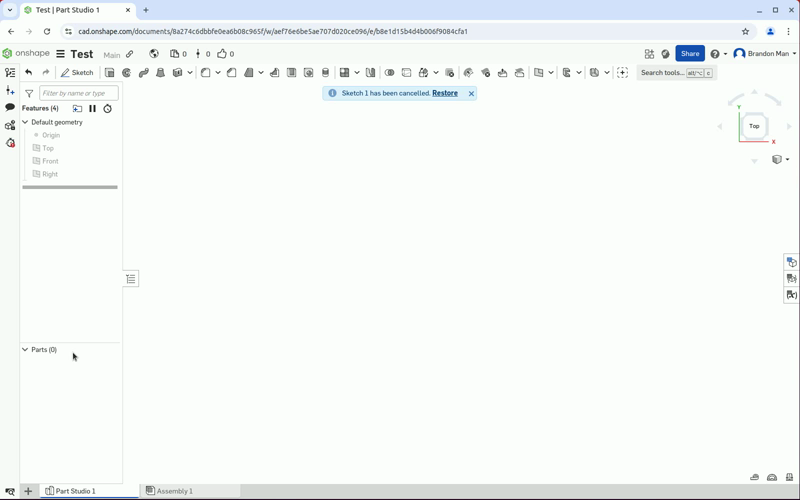
key(y)
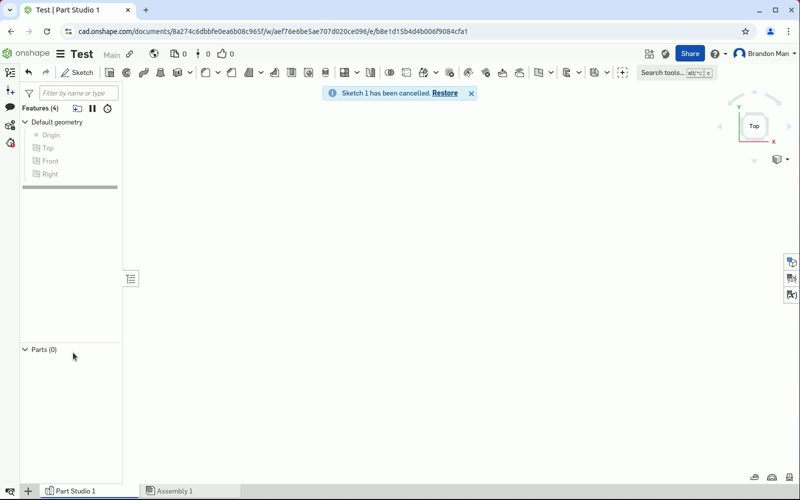
key(shift+p)
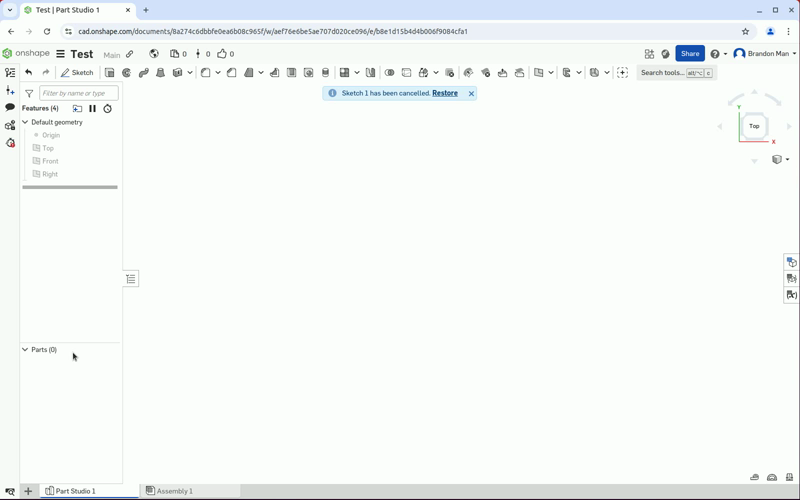
key(space)
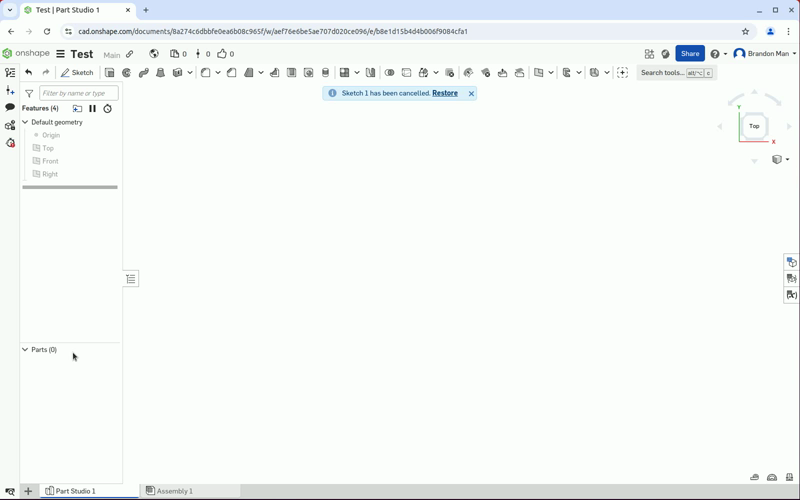
key_down(shift)
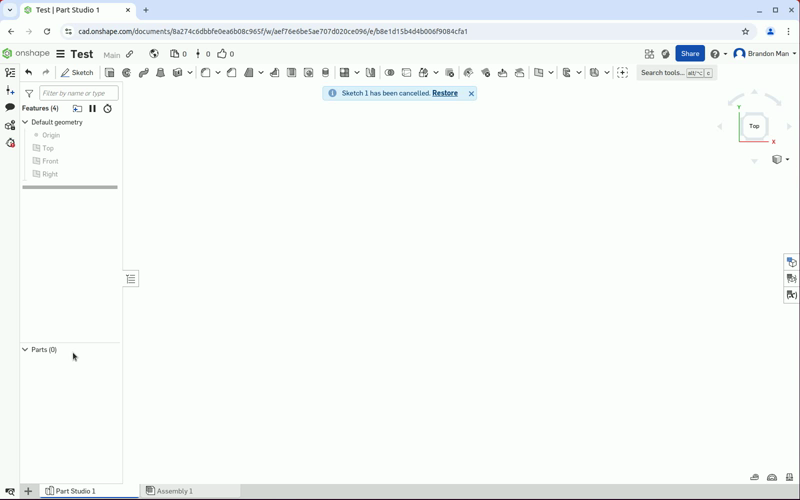
key(up)
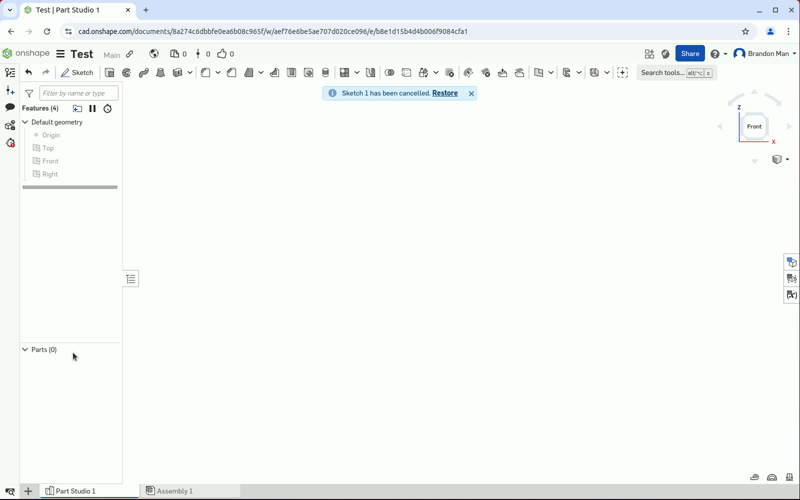
key_up(shift)
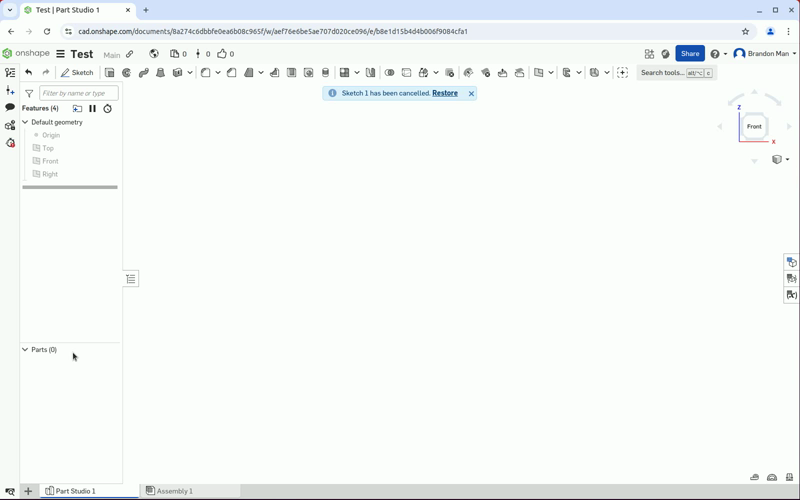
mouse_move(73, 352)
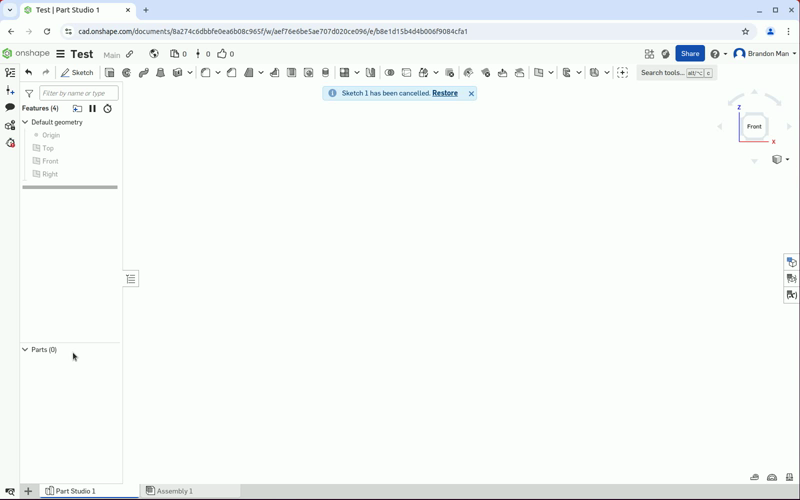
key(shift+y)
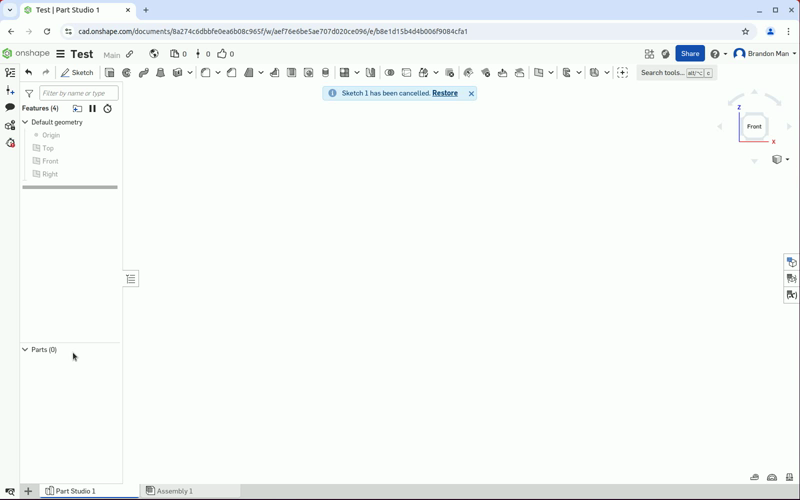
key(shift+s)
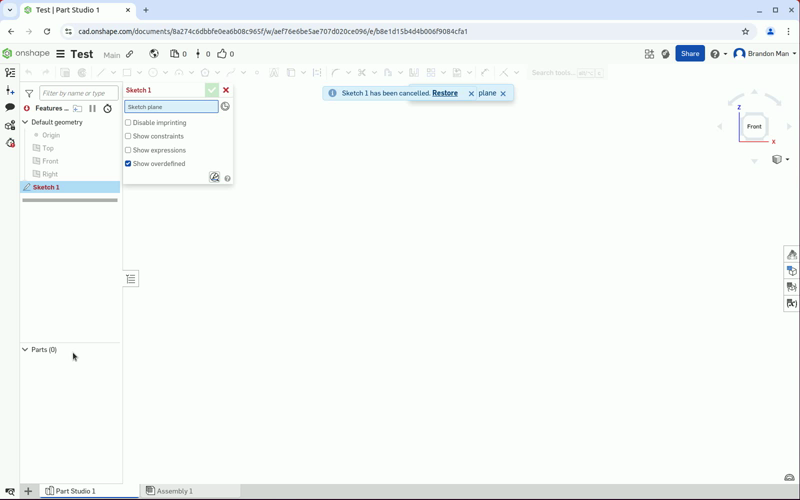
mouse_move(73, 163)
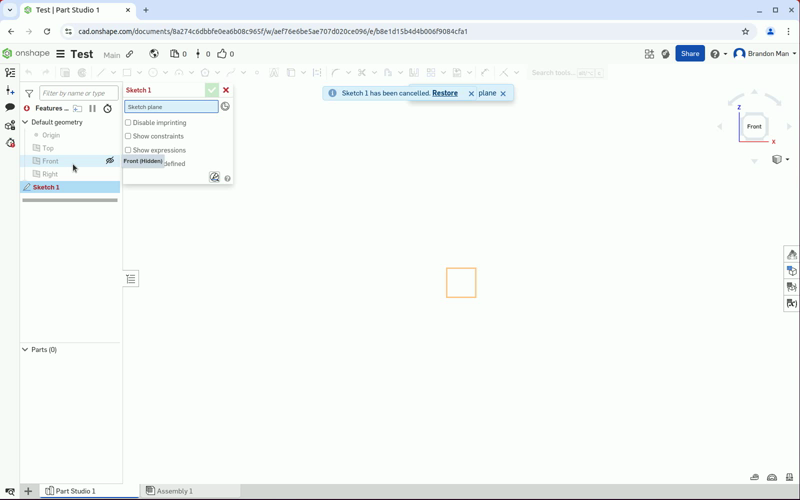
click(73, 163)
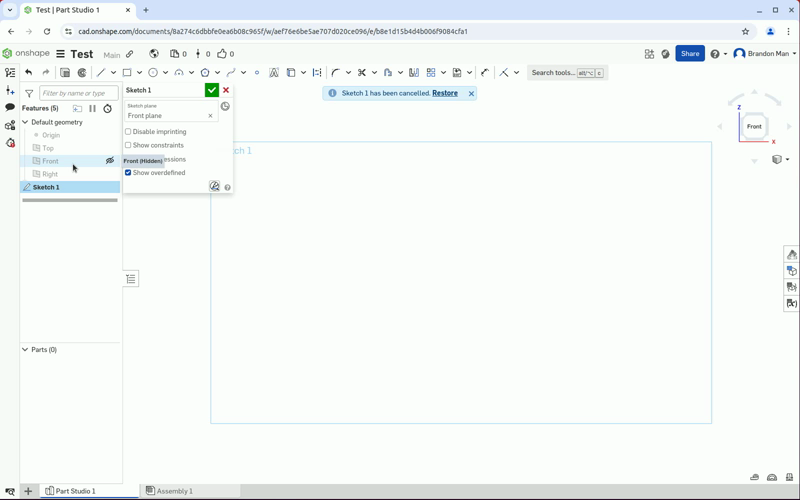
mouse_move(73, 352)
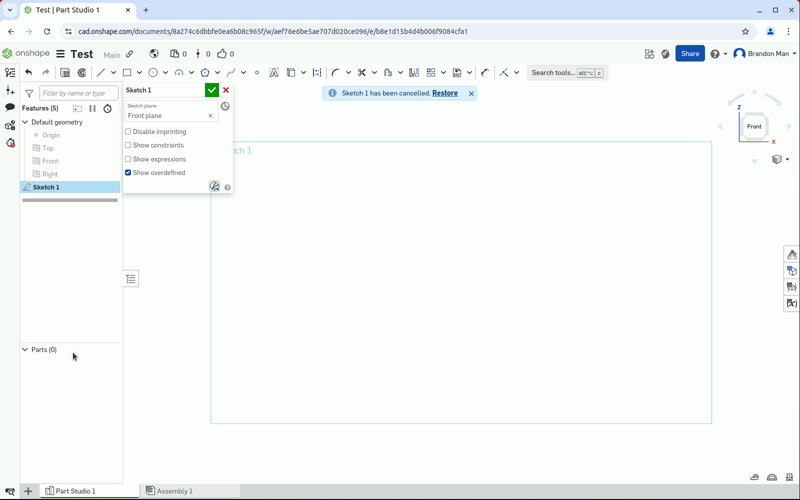
key(y)
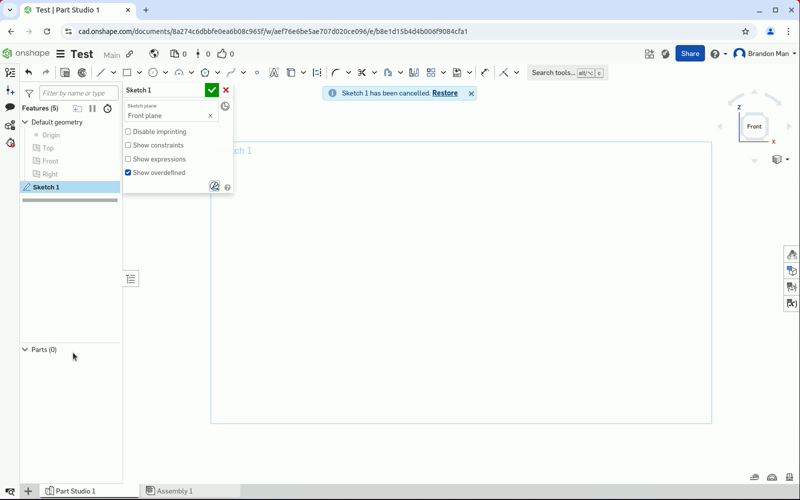
key(l)
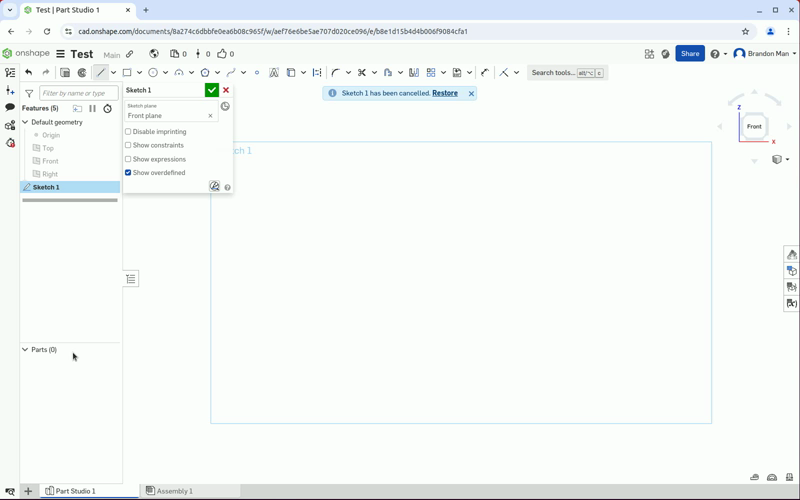
key_down(shift)
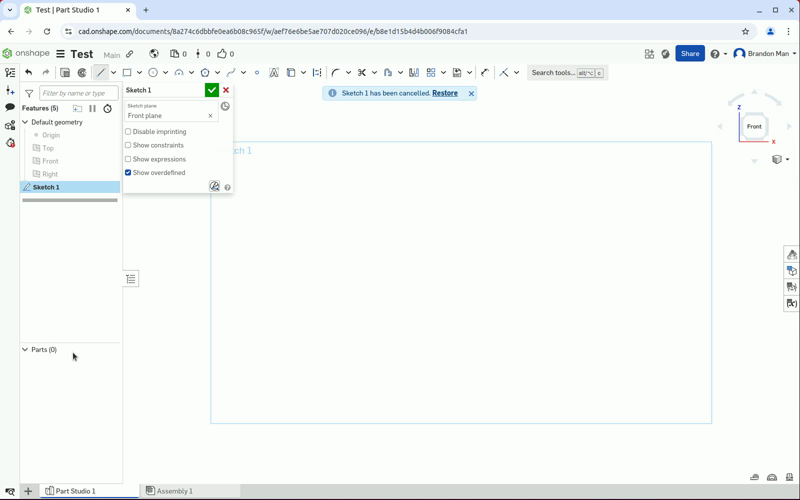
mouse_move(460, 297)
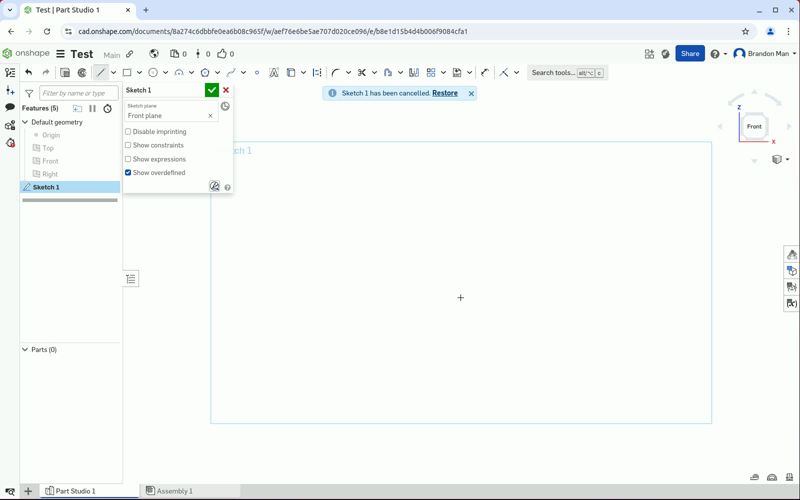
click(460, 297)
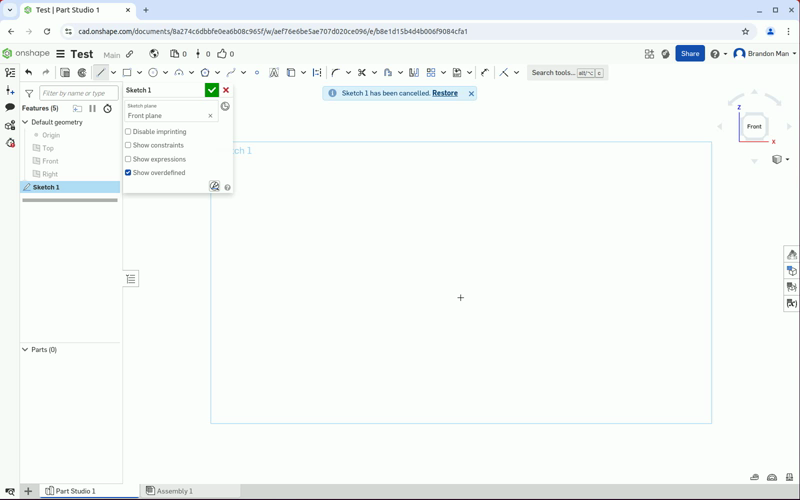
key_up(shift)
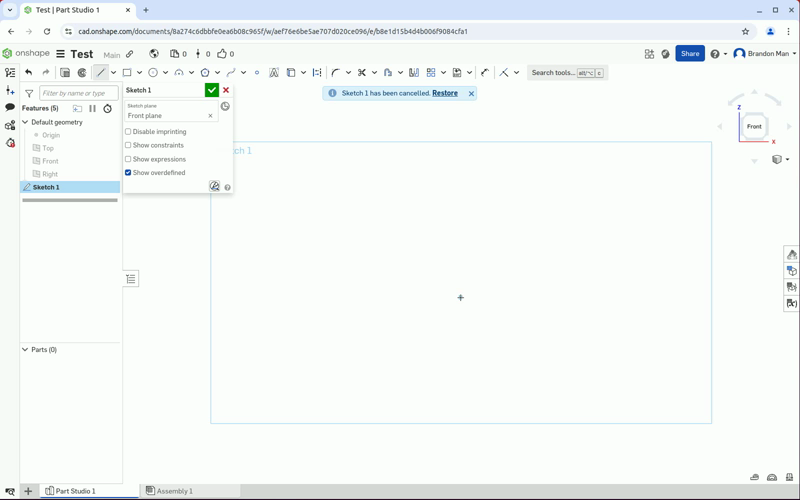
key_down(shift)
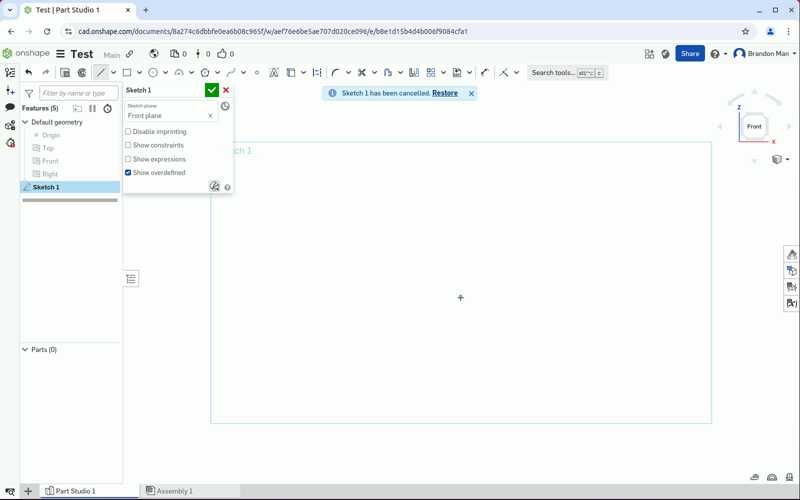
mouse_move(490, 297)
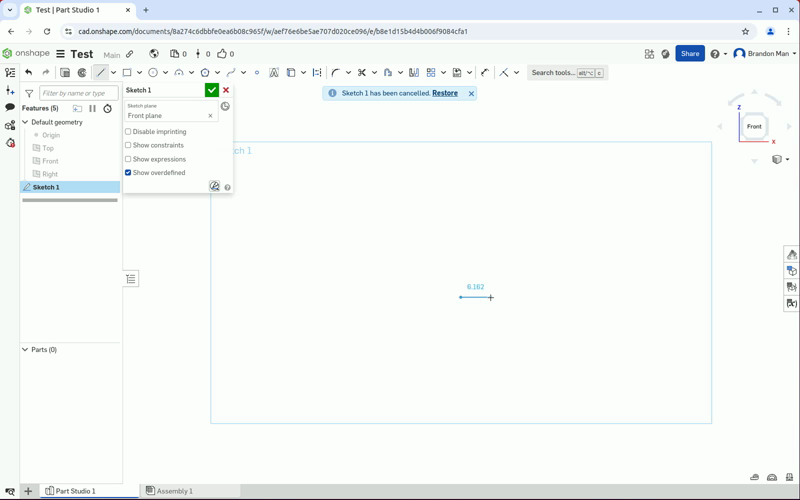
mouse_move(489, 297)
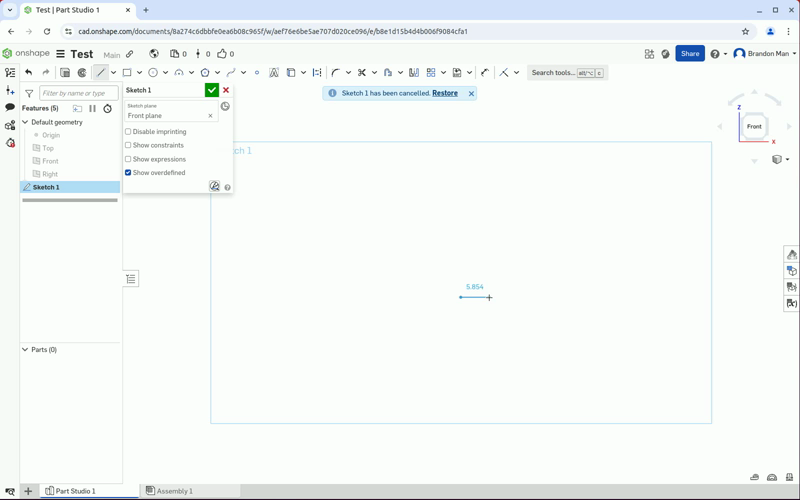
click(489, 297)
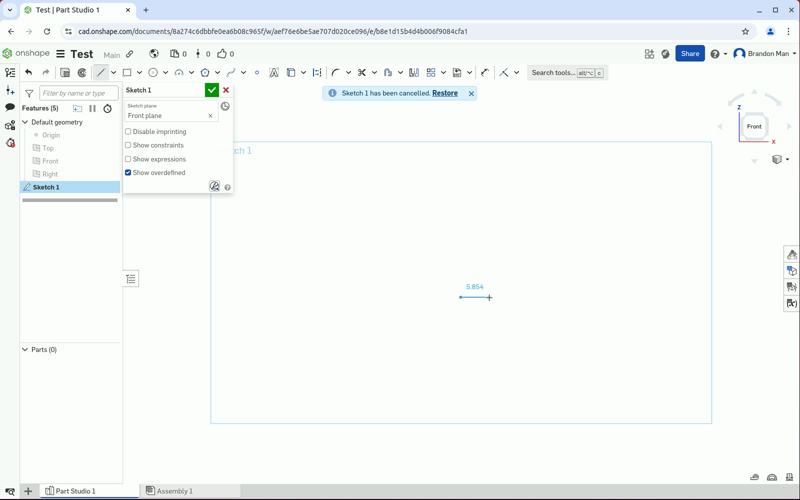
key_up(shift)
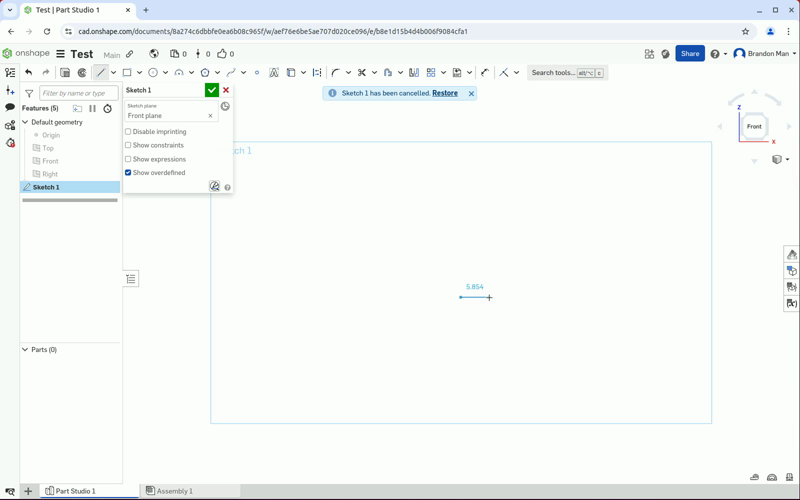
key_down(shift)
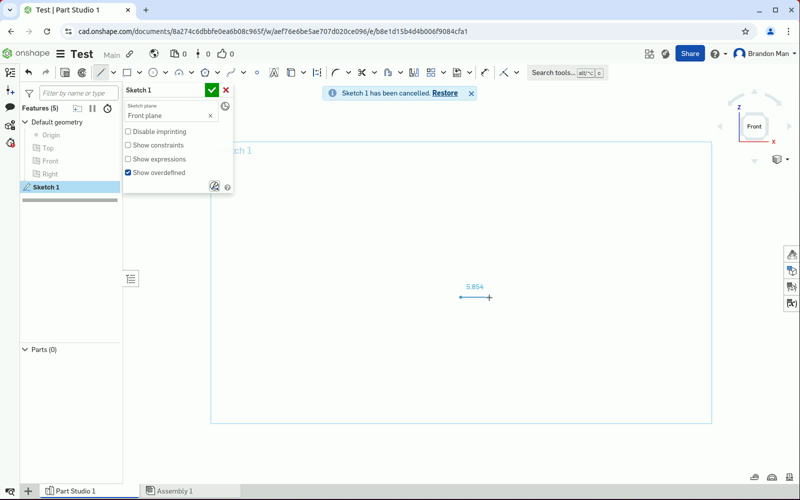
mouse_move(519, 297)
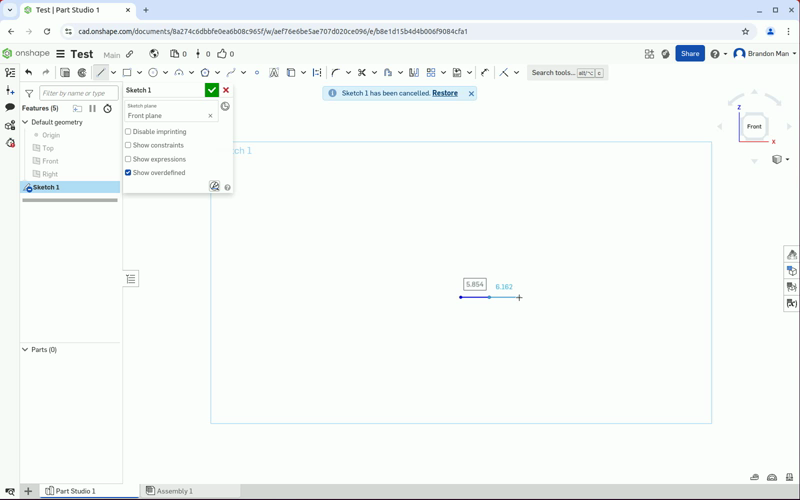
mouse_move(489, 292)
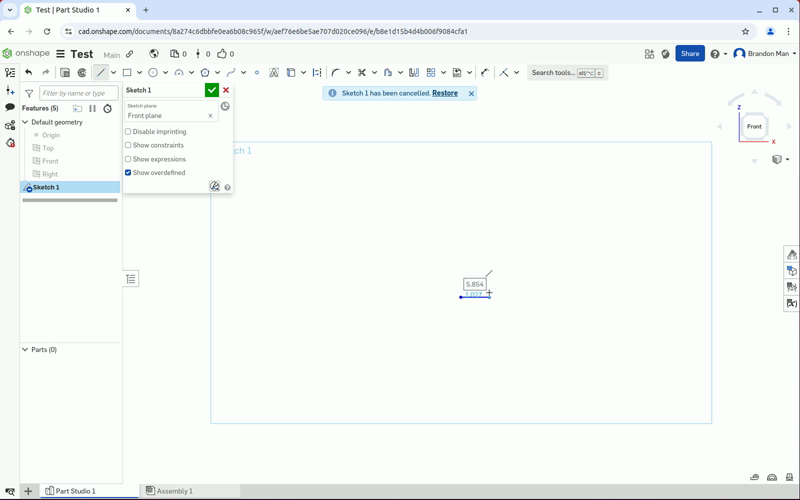
scroll(6)
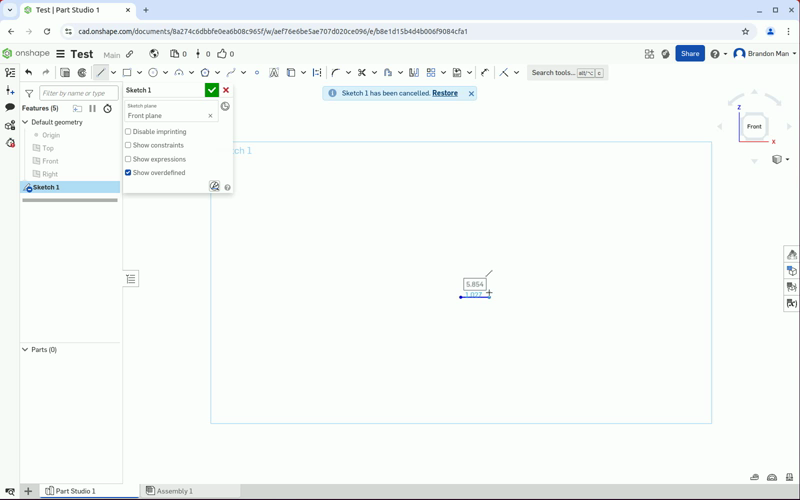
scroll(6)
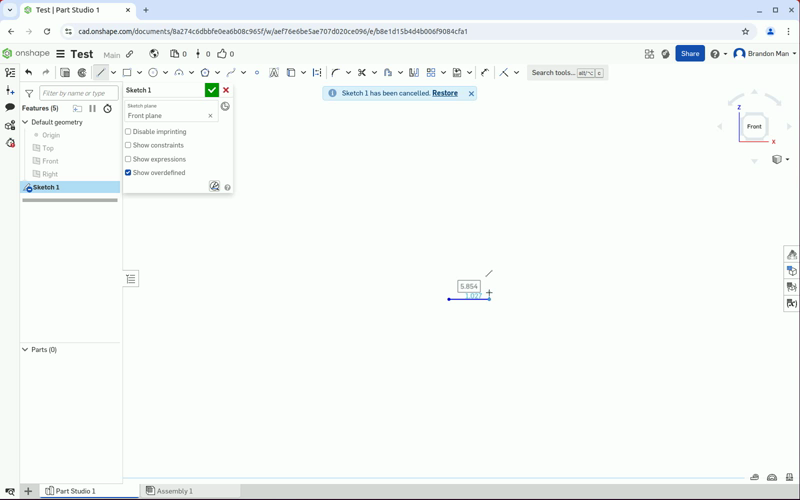
scroll(6)
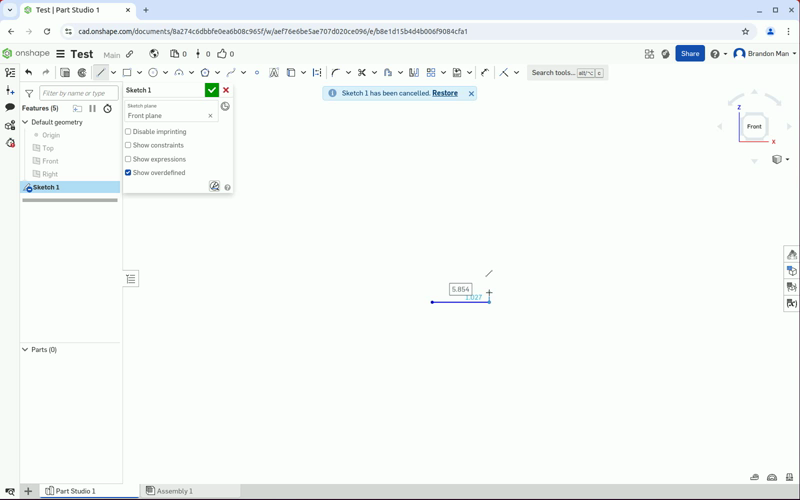
scroll(6)
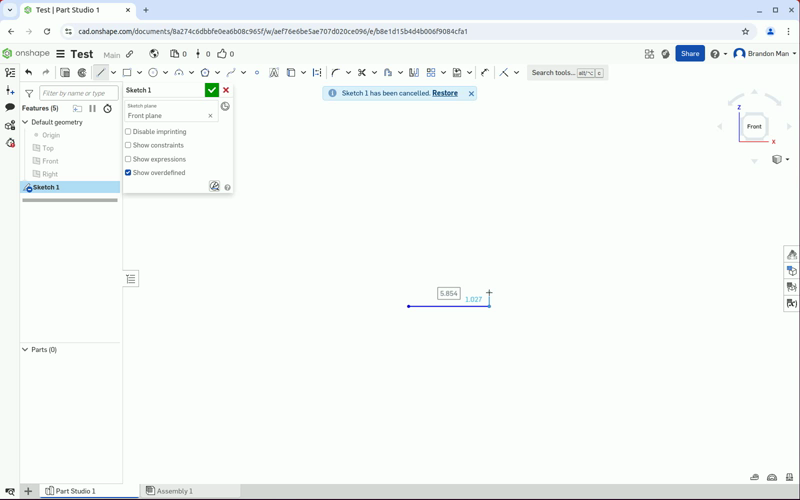
scroll(6)
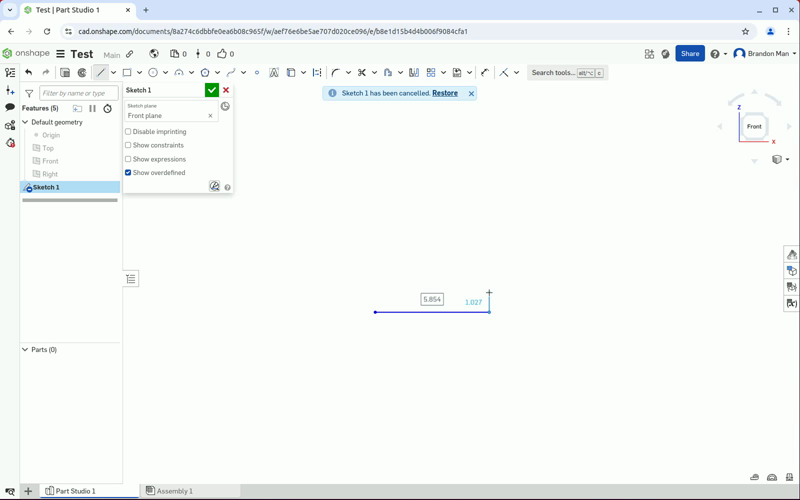
scroll(6)
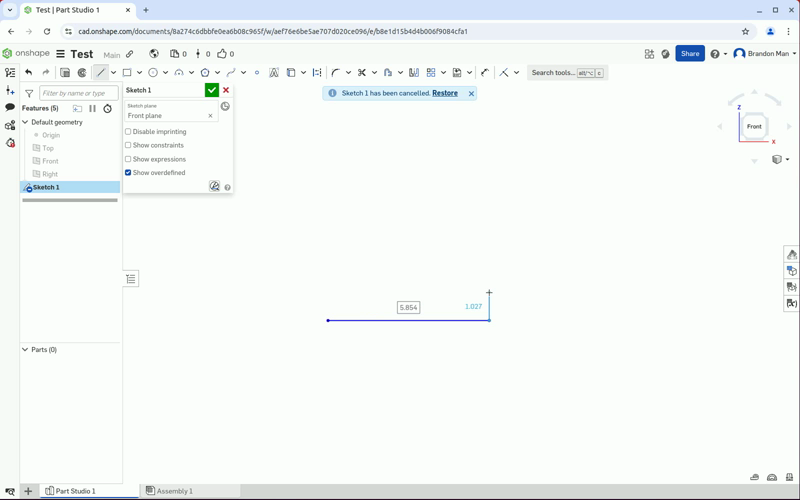
scroll(6)
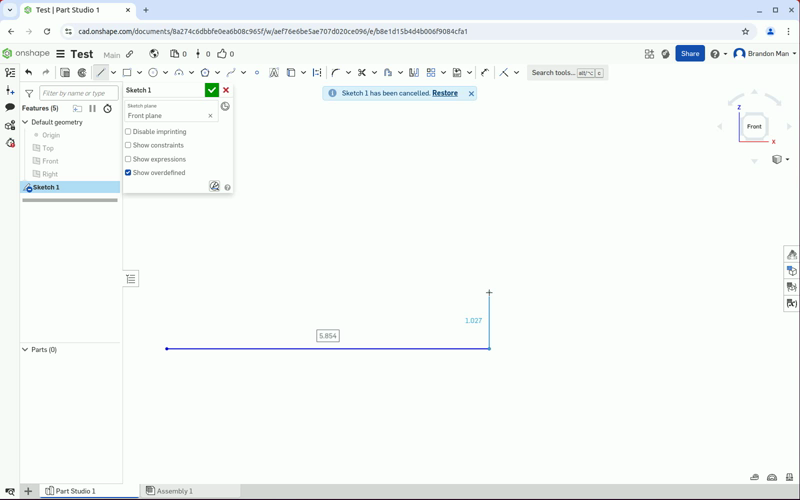
click(489, 292)
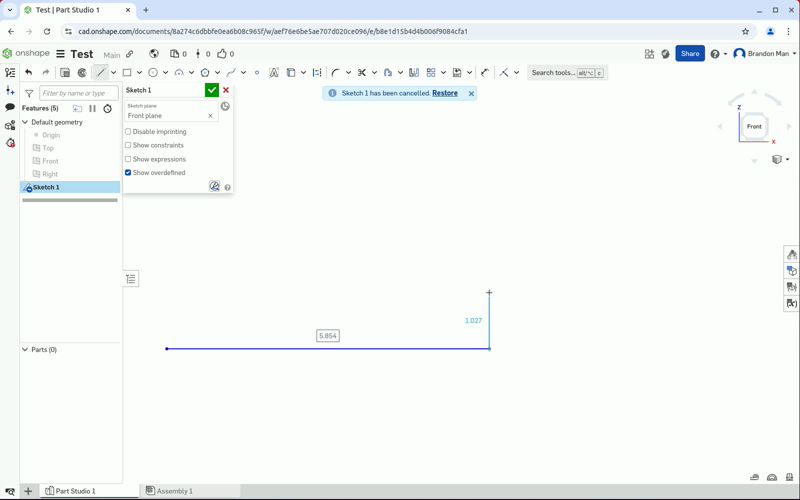
scroll(-6)
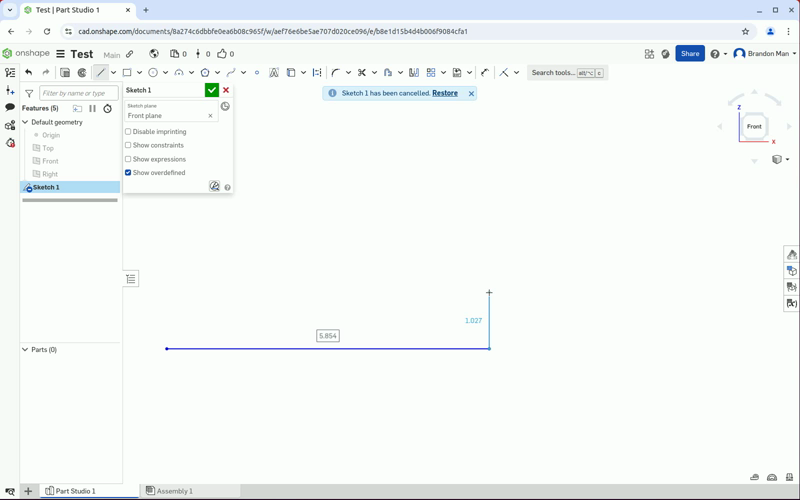
scroll(-6)
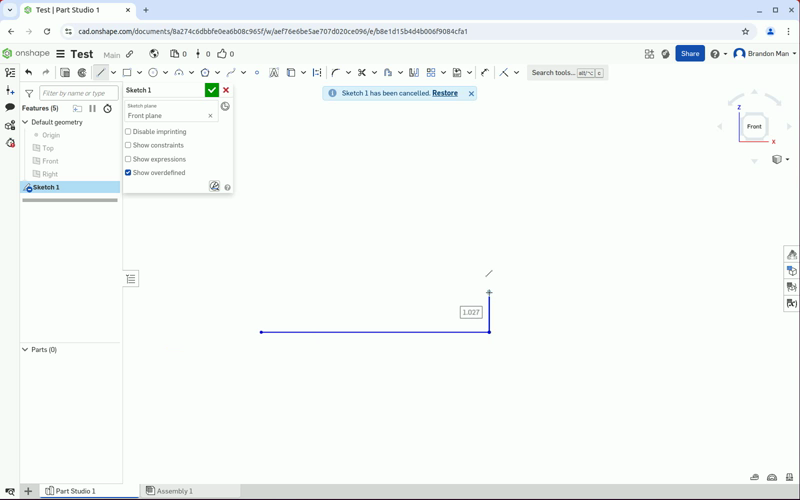
scroll(-6)
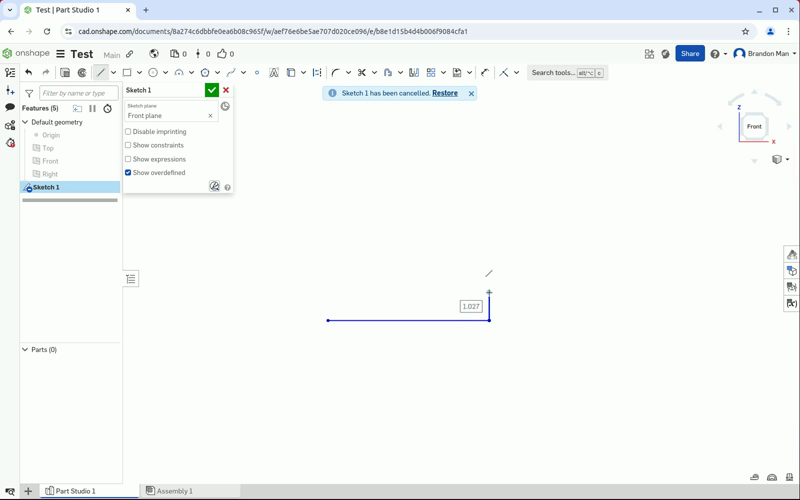
scroll(-6)
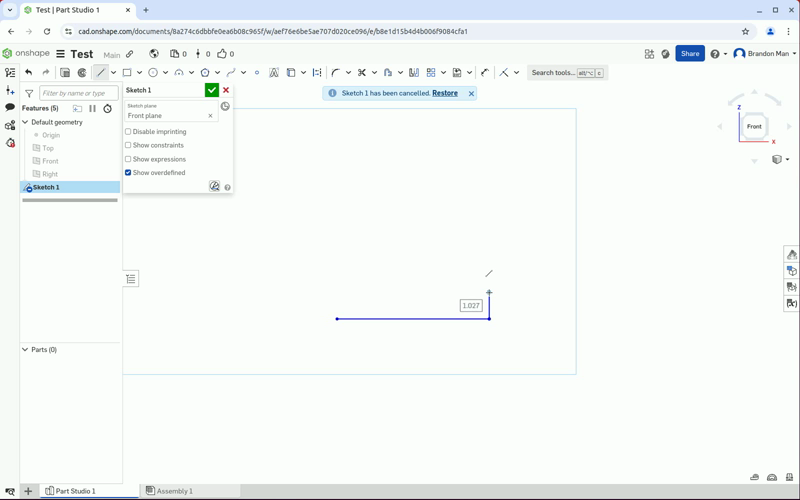
scroll(-6)
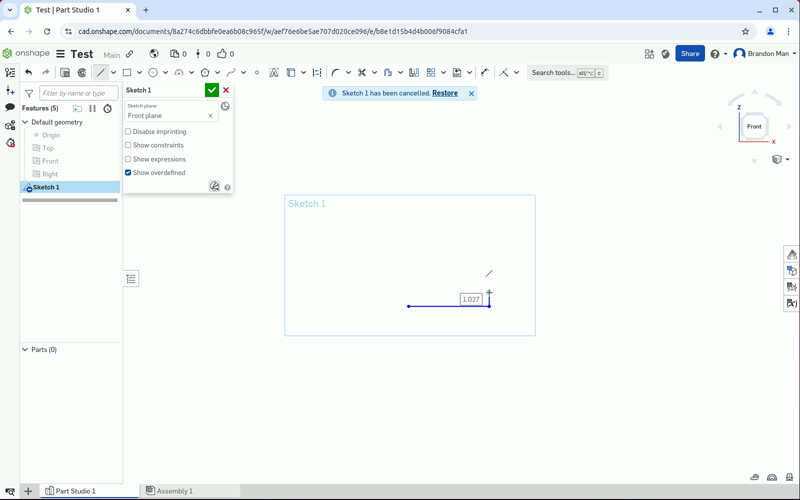
scroll(-6)
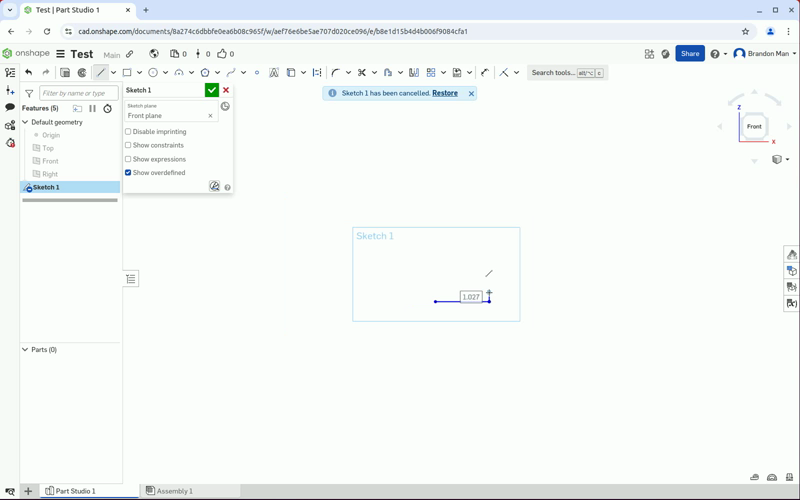
scroll(-6)
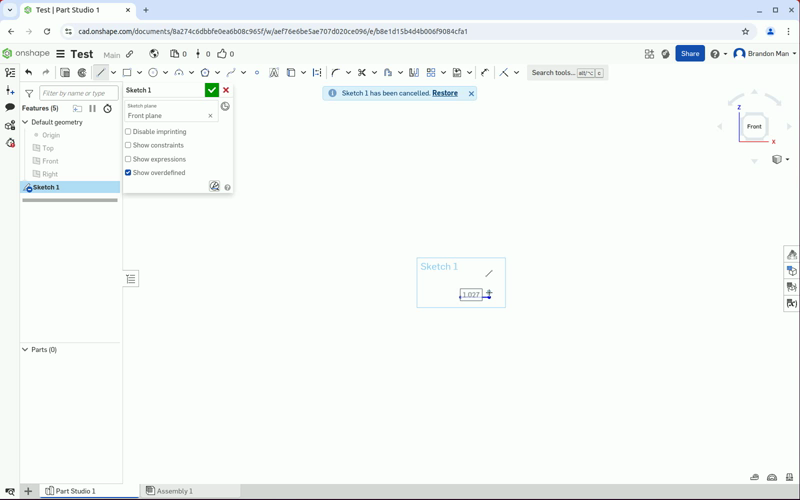
key_up(shift)
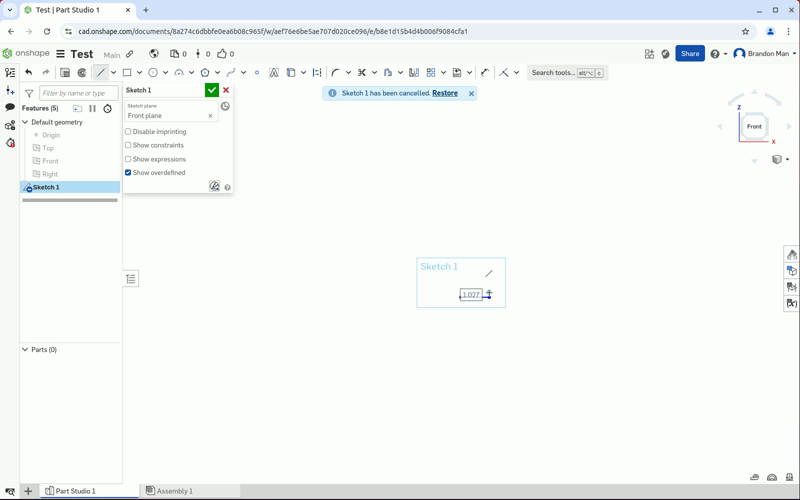
key_down(shift)
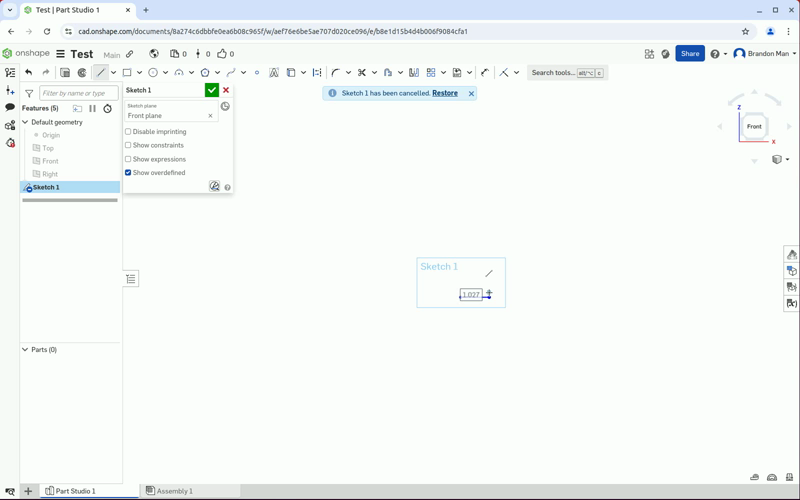
mouse_move(519, 292)
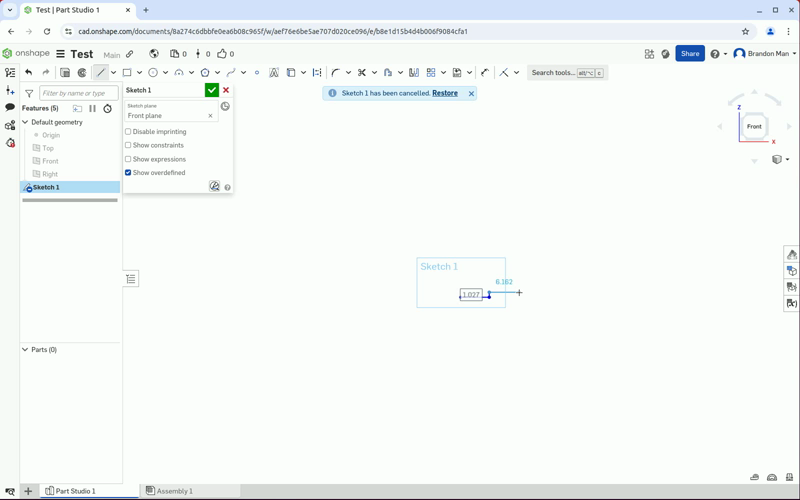
mouse_move(544, 292)
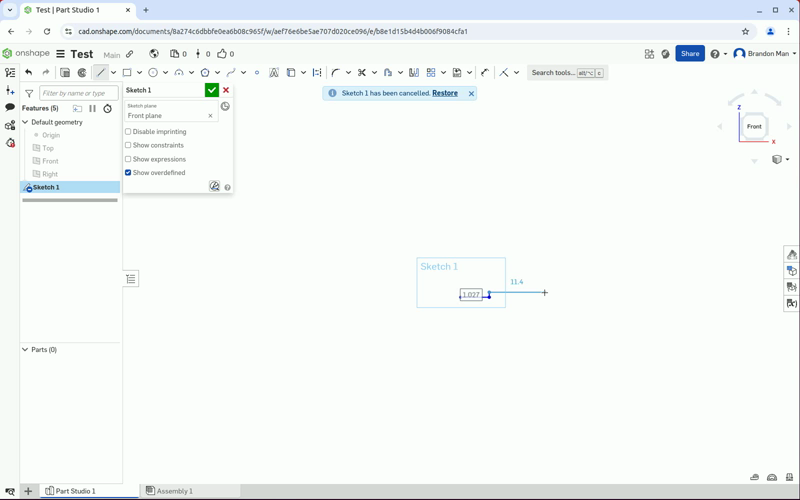
click(544, 292)
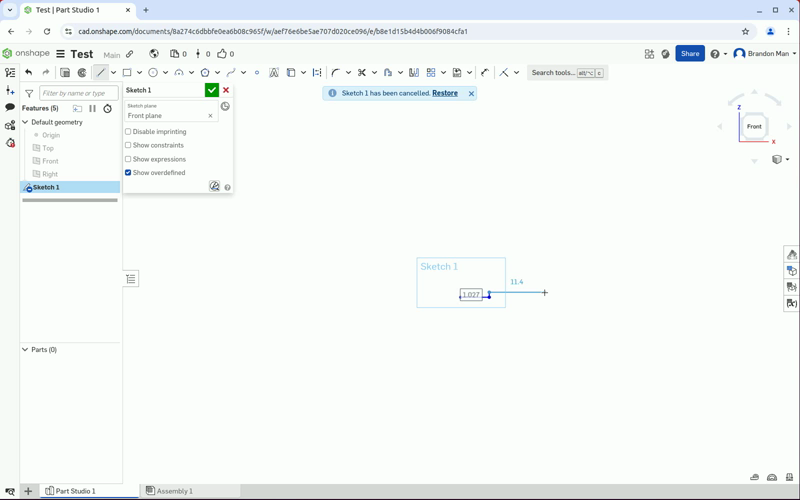
key_up(shift)
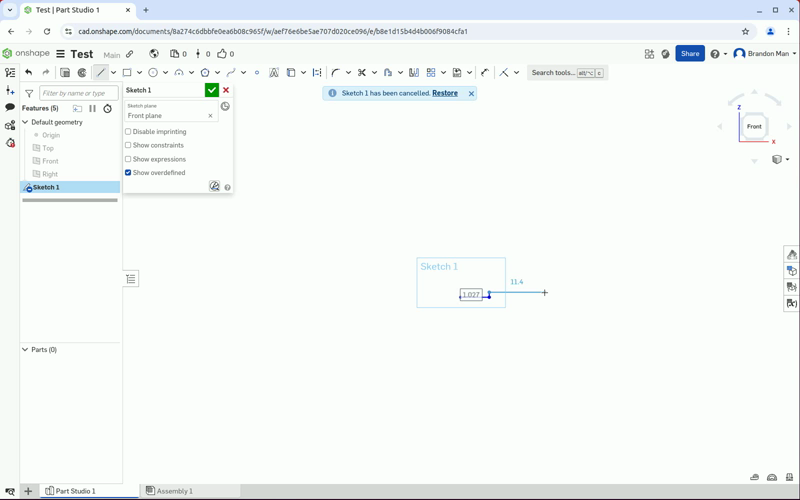
key_down(shift)
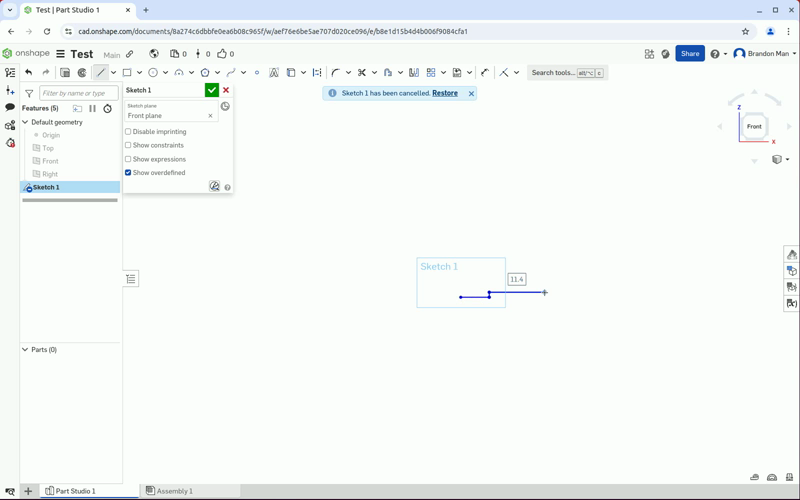
mouse_move(574, 292)
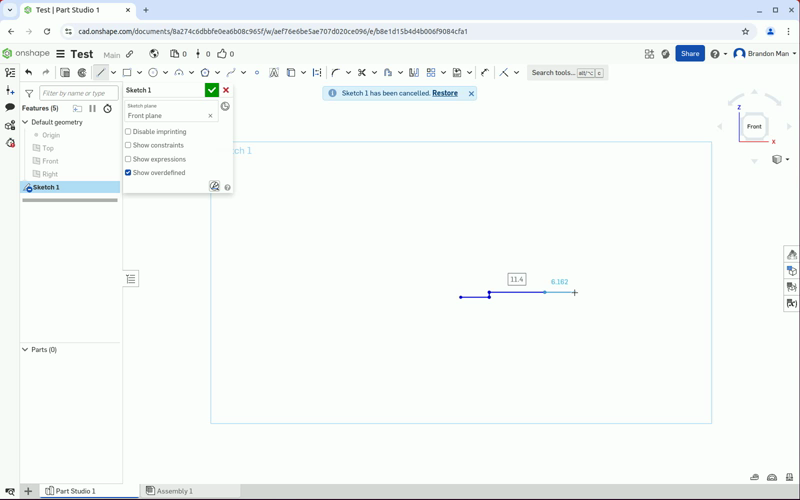
mouse_move(544, 297)
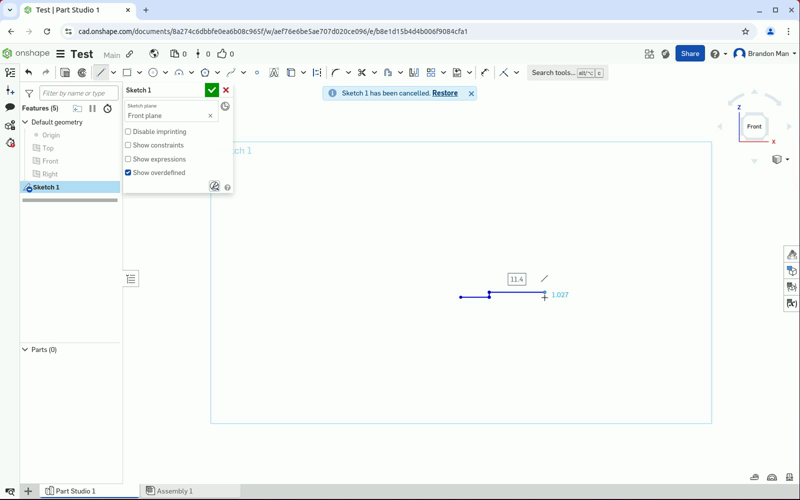
scroll(6)
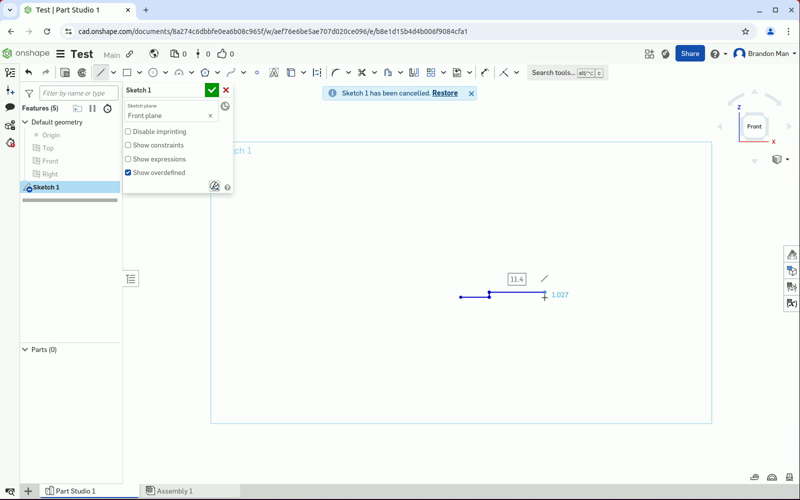
scroll(6)
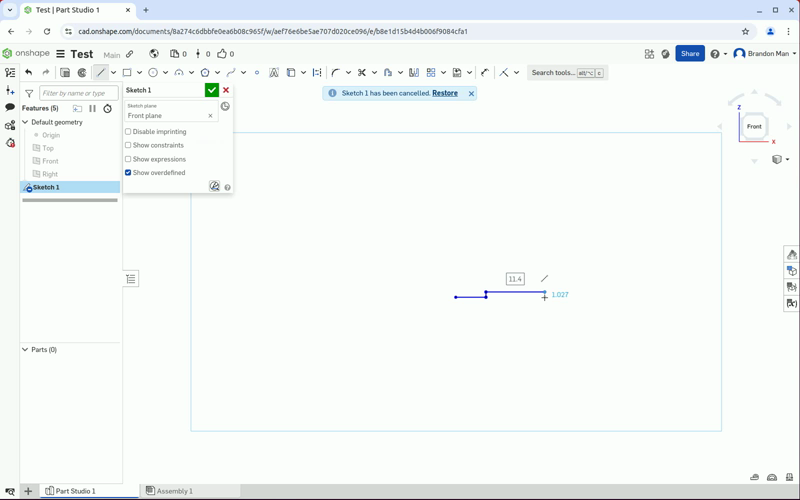
scroll(6)
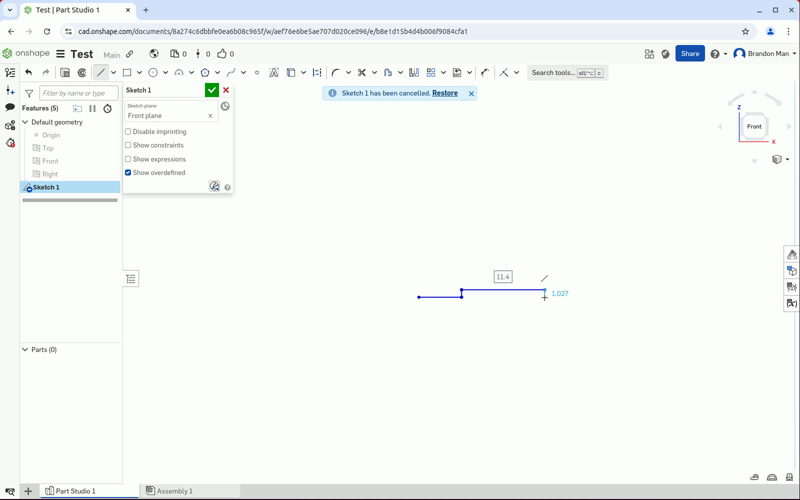
scroll(6)
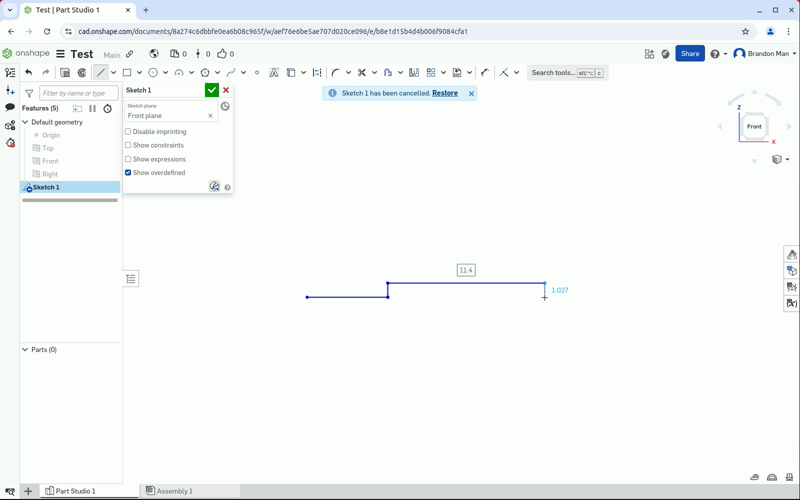
scroll(6)
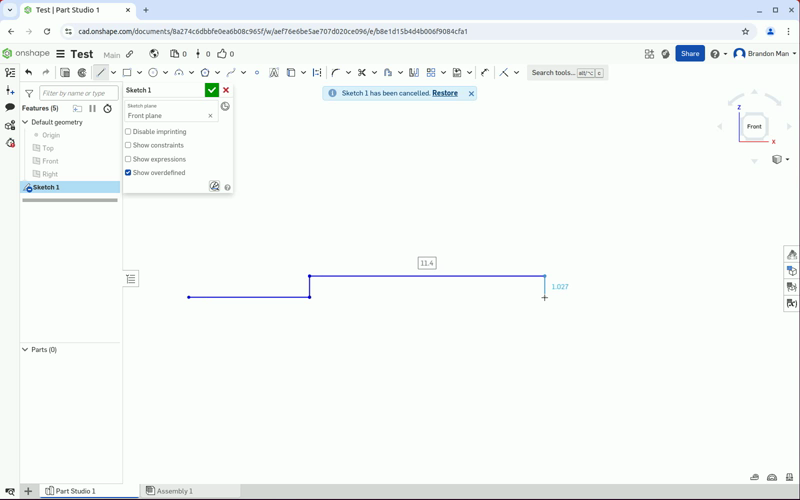
scroll(6)
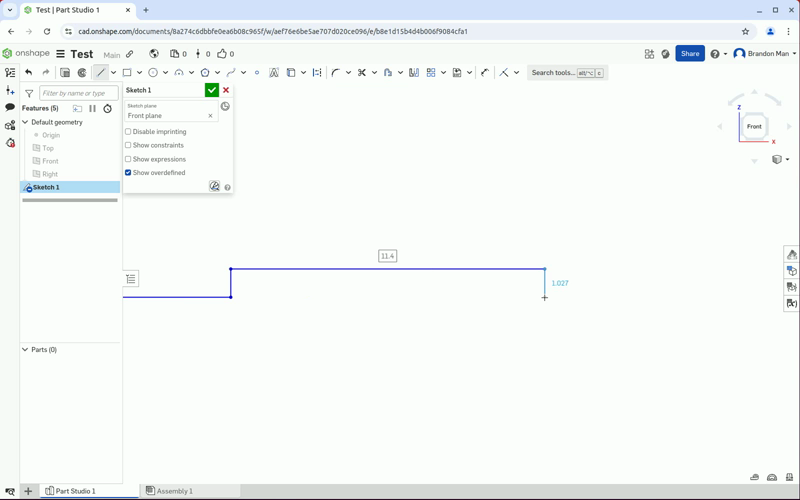
scroll(6)
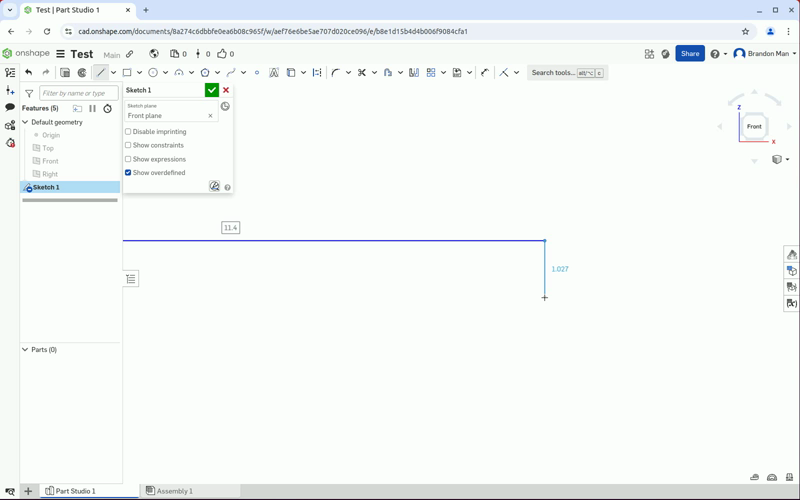
click(544, 297)
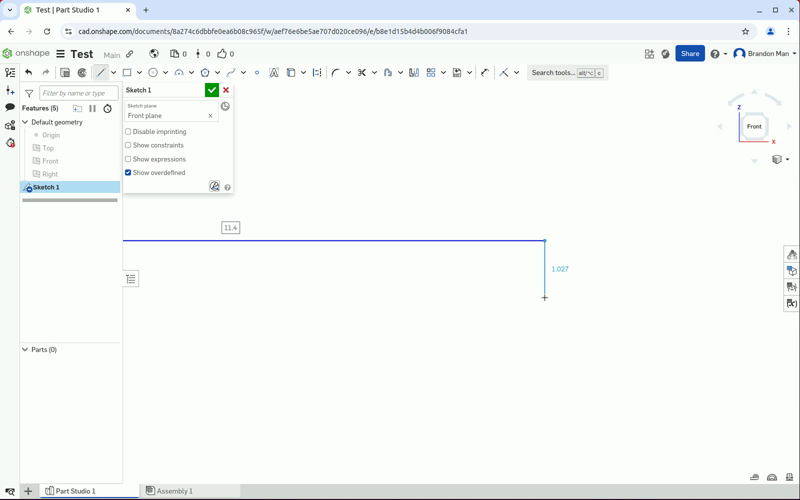
scroll(-6)
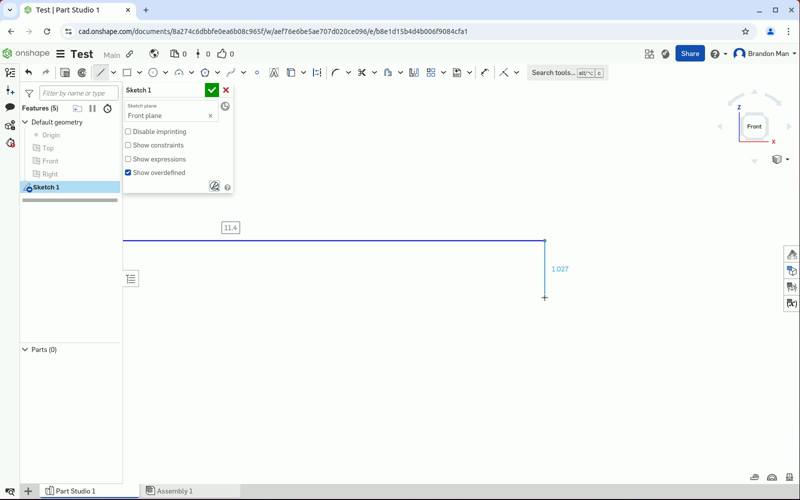
scroll(-6)
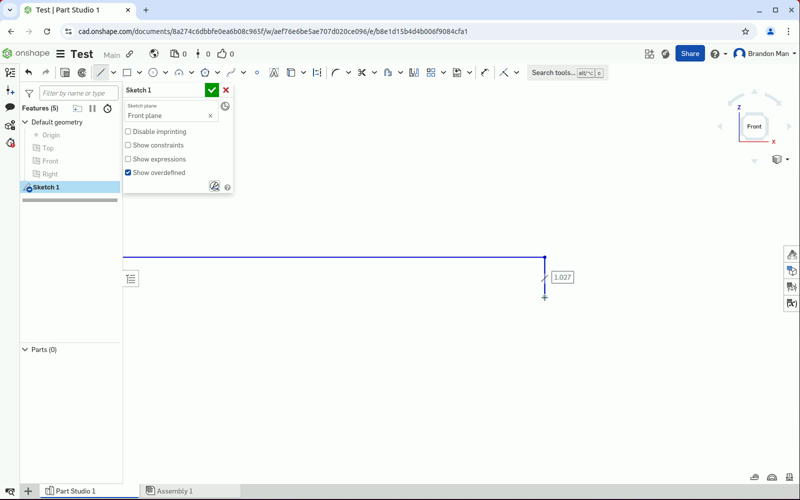
scroll(-6)
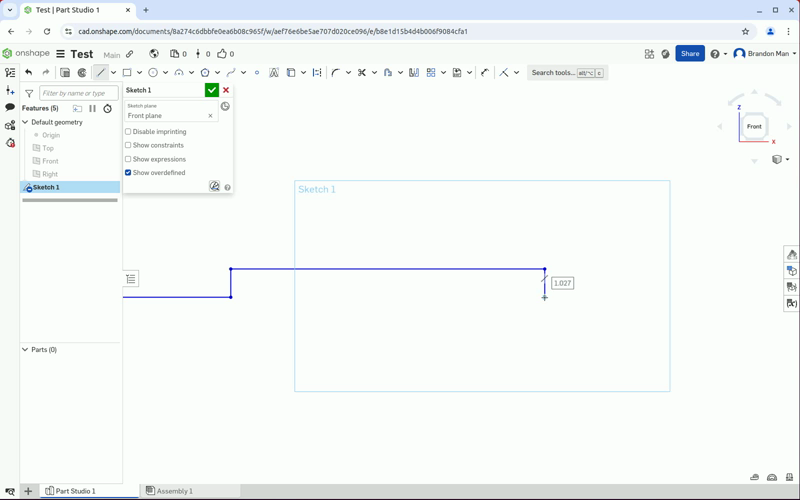
scroll(-6)
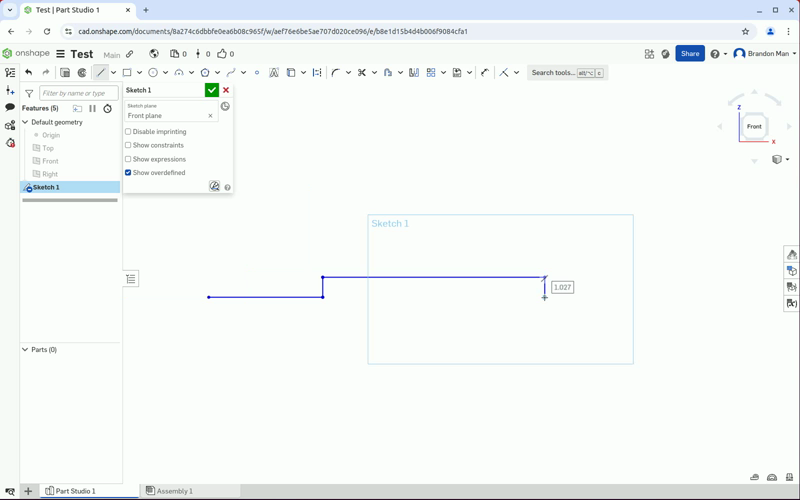
scroll(-6)
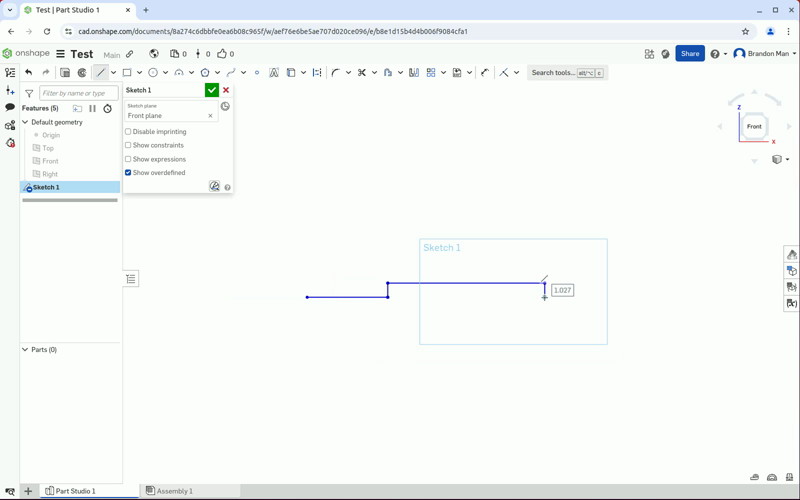
scroll(-6)
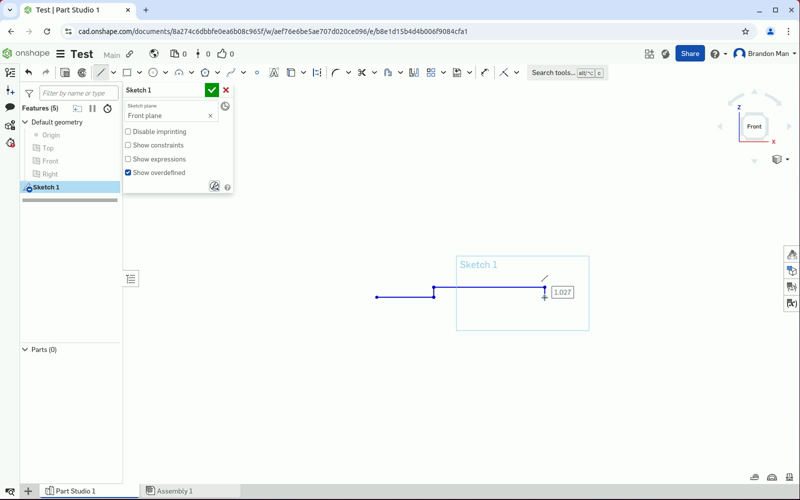
scroll(-6)
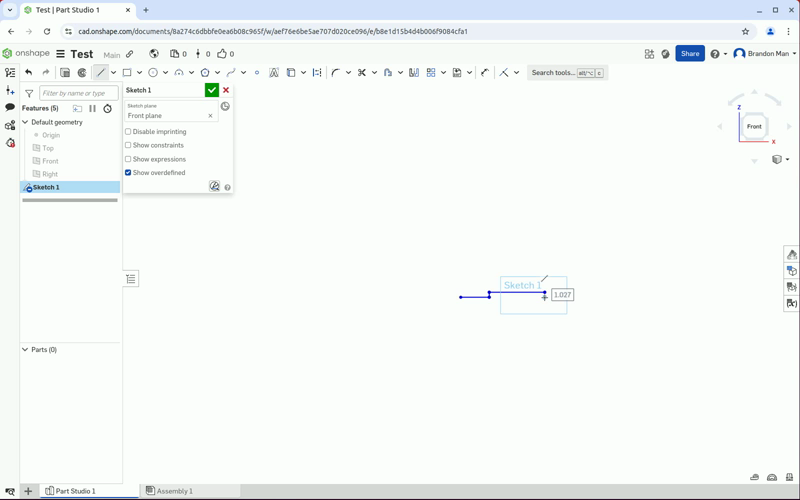
key_up(shift)
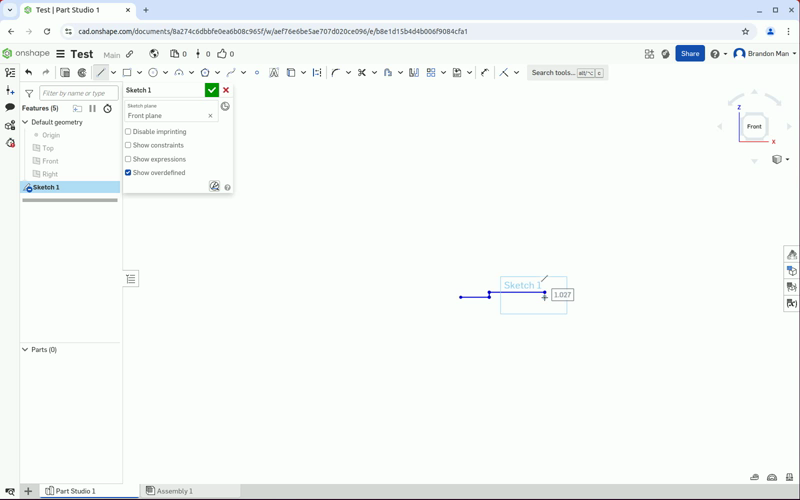
key_down(shift)
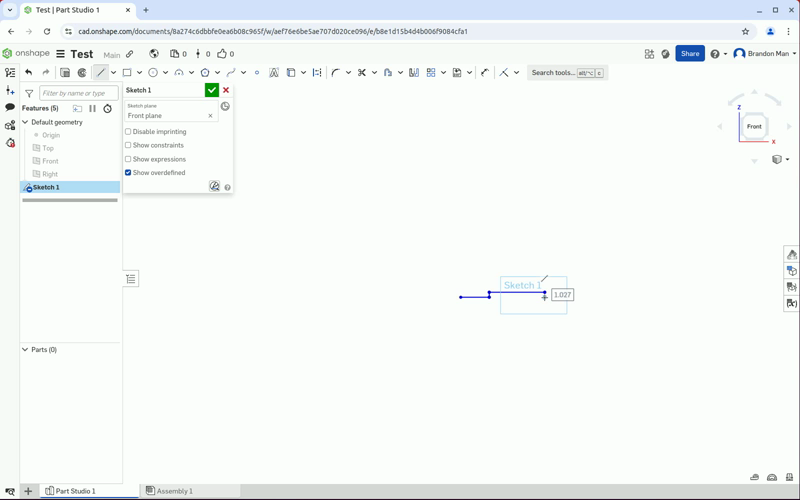
mouse_move(574, 297)
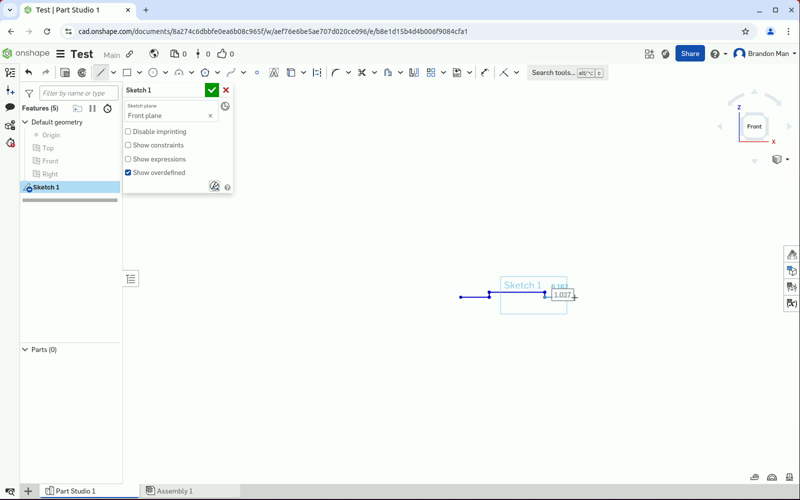
mouse_move(573, 297)
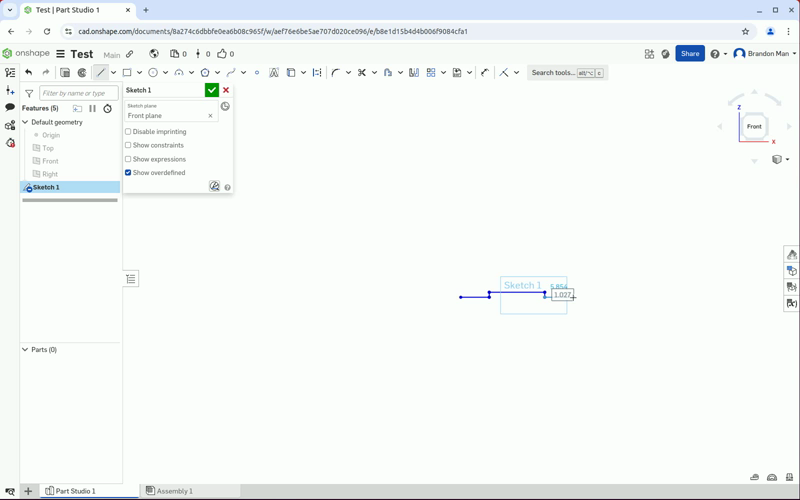
click(573, 297)
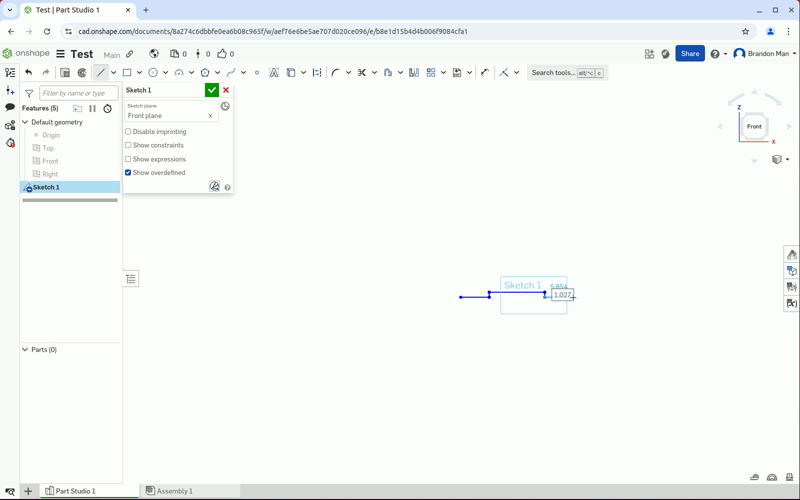
key_up(shift)
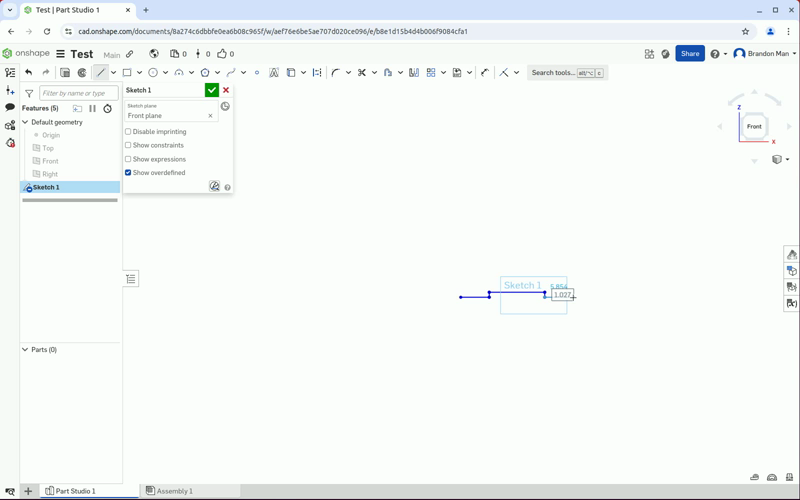
key_down(shift)
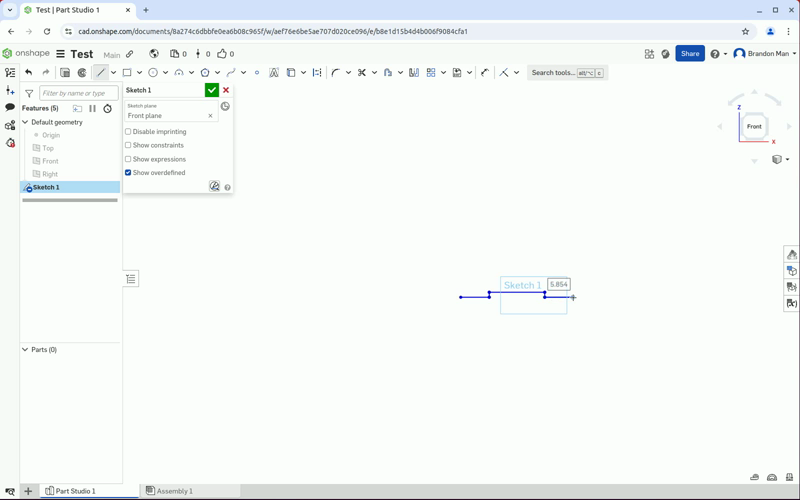
mouse_move(589, 297)
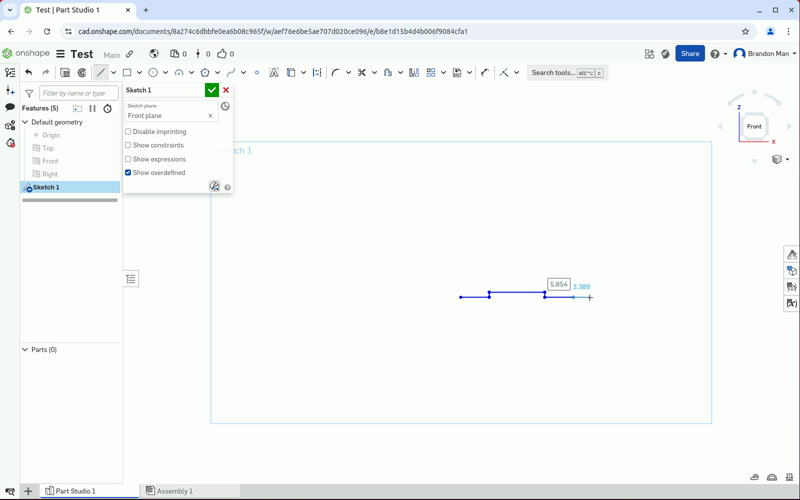
mouse_move(573, 282)
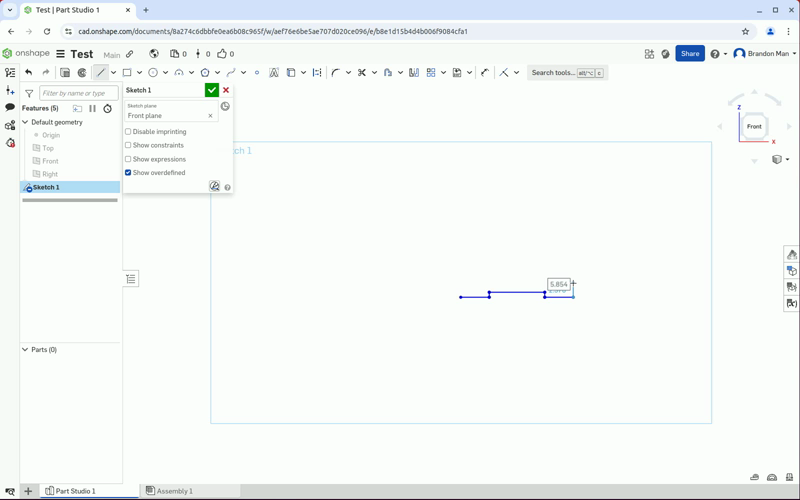
click(573, 282)
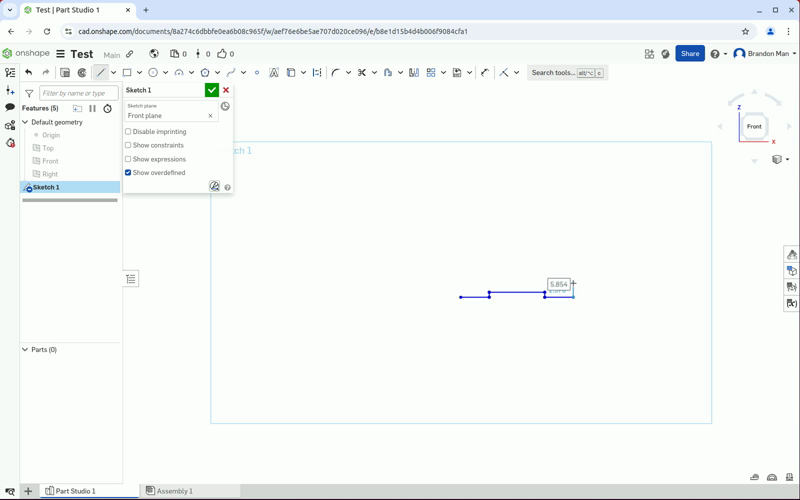
key_up(shift)
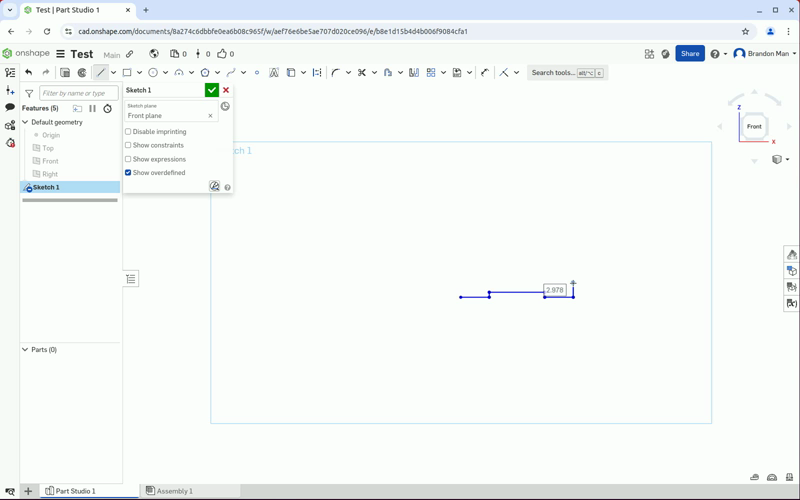
key_down(shift)
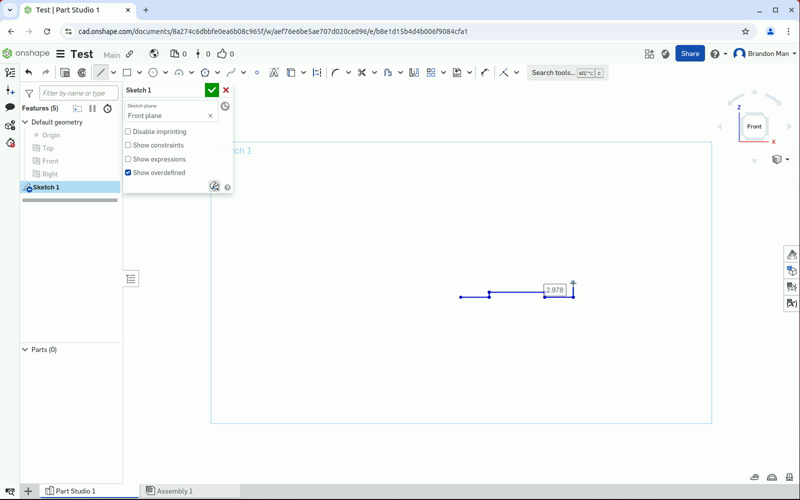
mouse_move(460, 282)
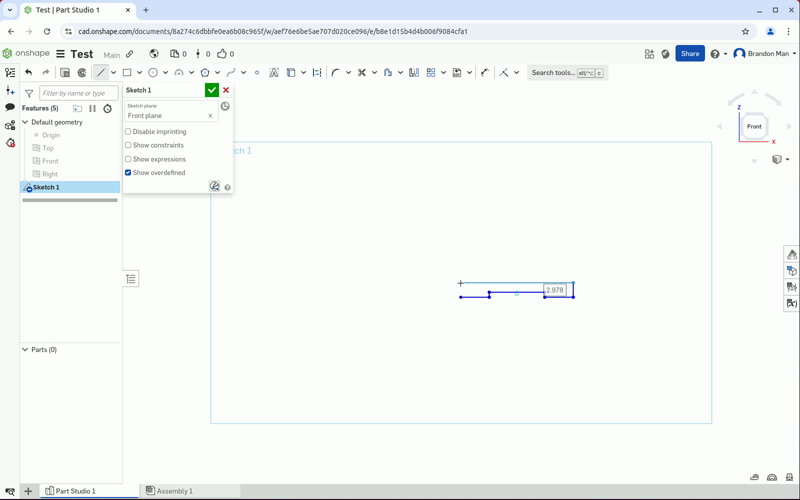
click(460, 282)
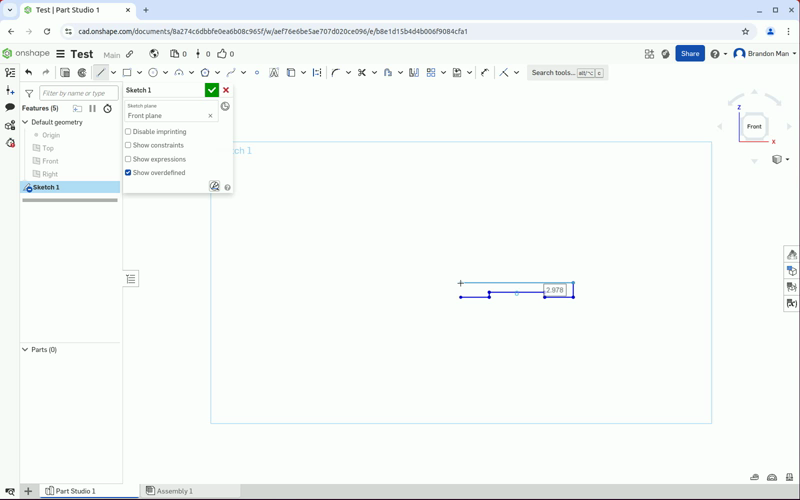
key_up(shift)
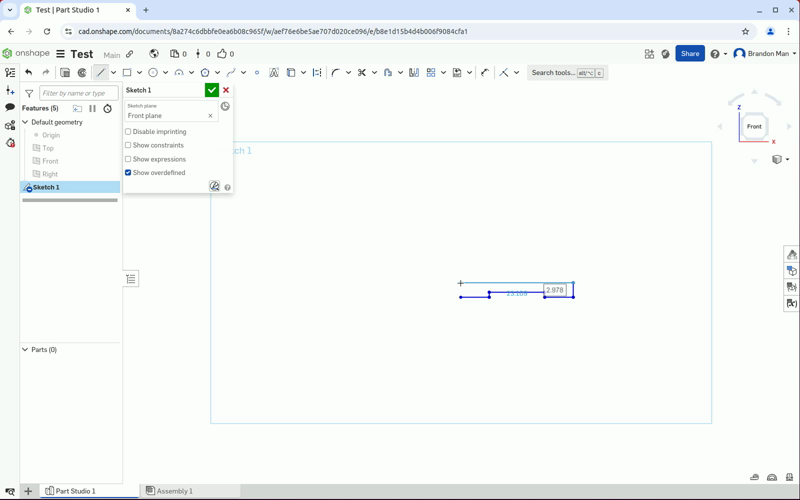
mouse_move(490, 282)
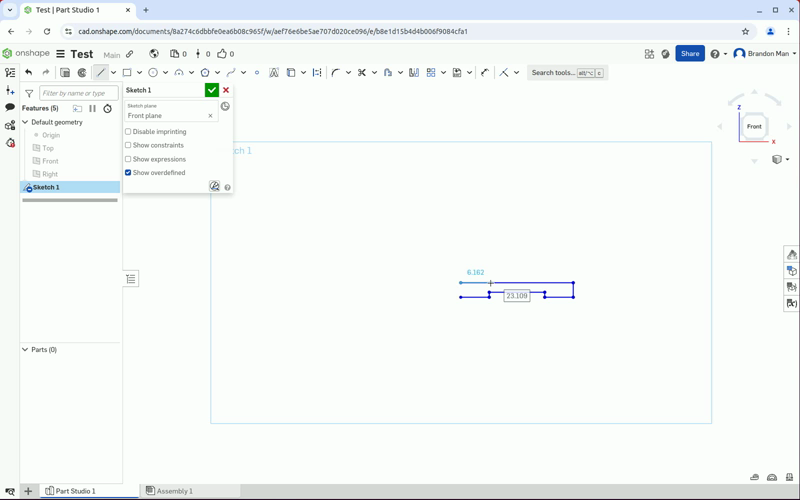
key_down(shift)
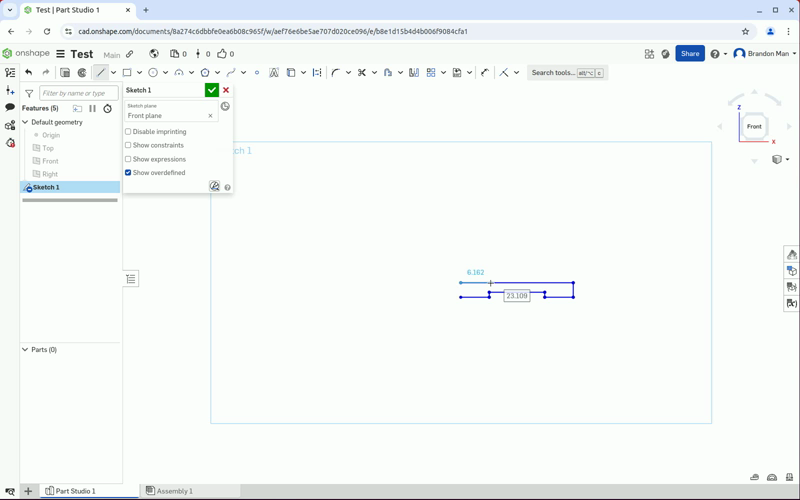
mouse_move(460, 297)
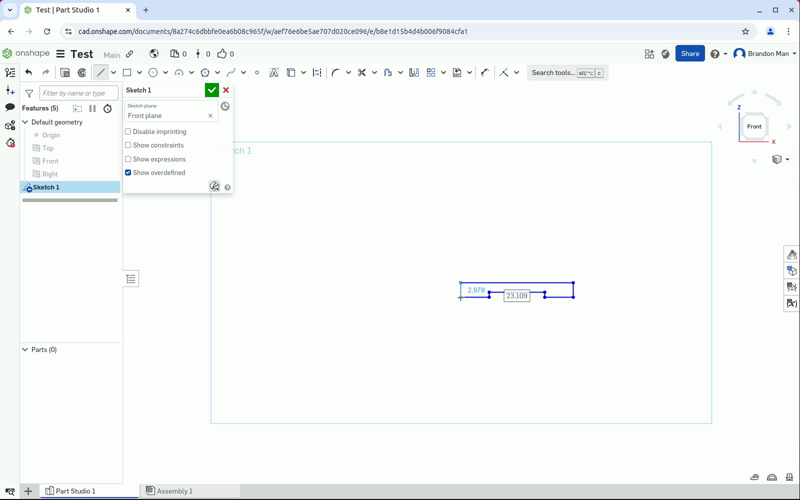
key_up(shift)
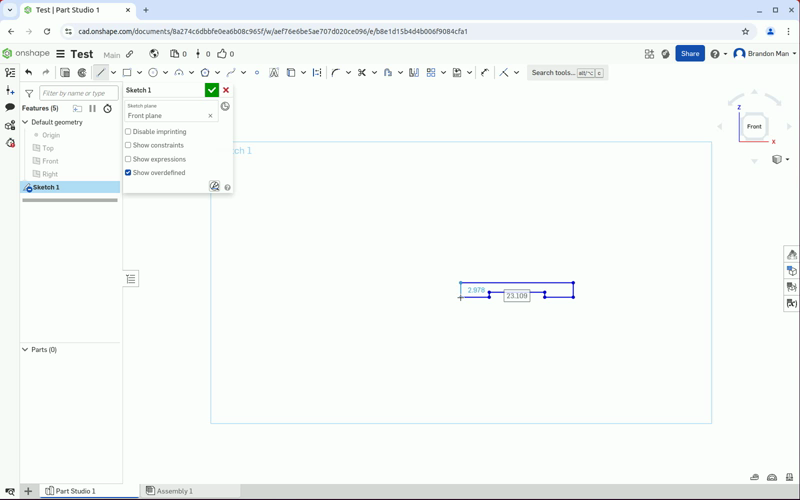
click(460, 297)
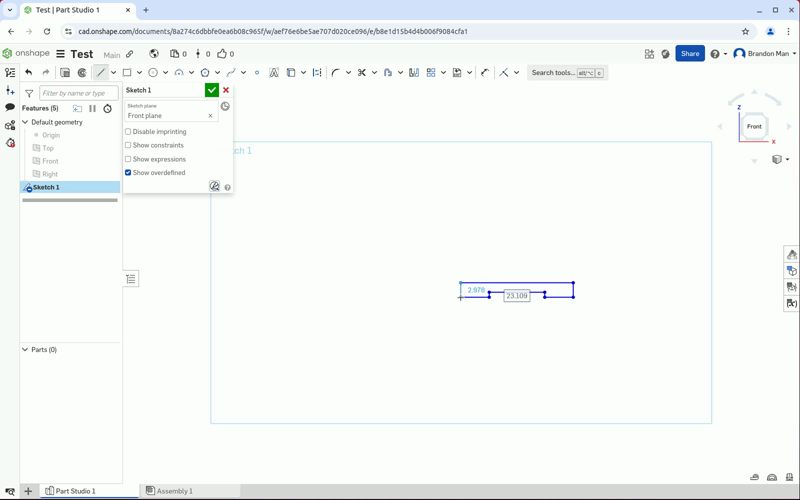
key(esc)
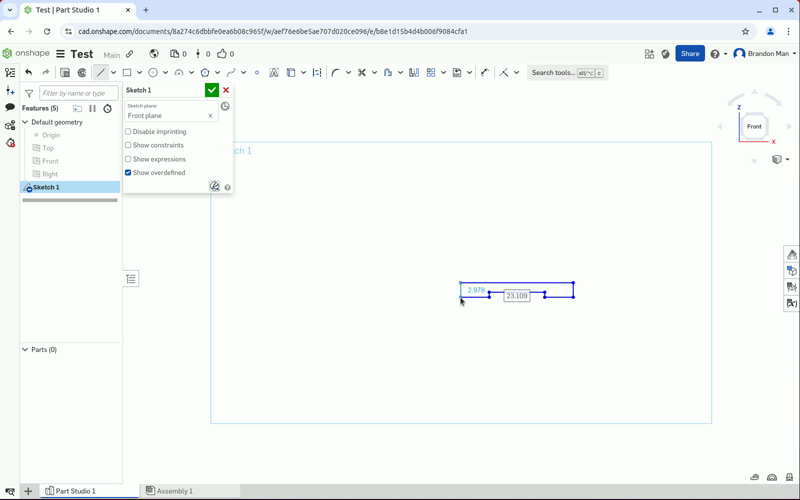
mouse_move(532, 288)
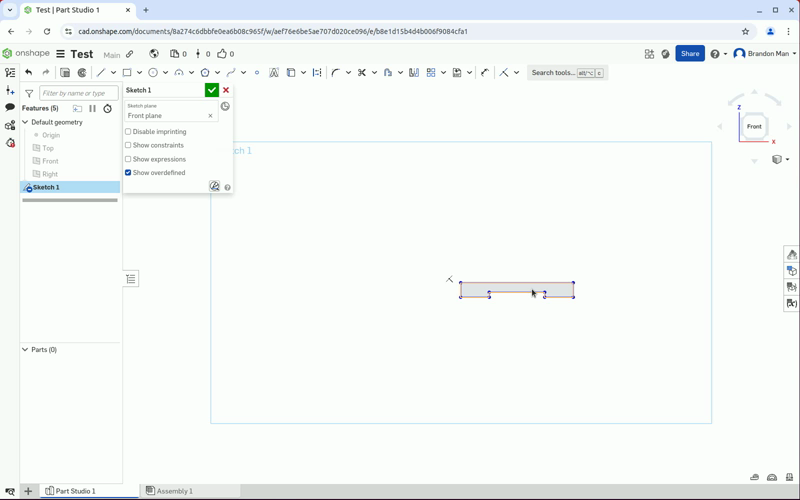
scroll(6)
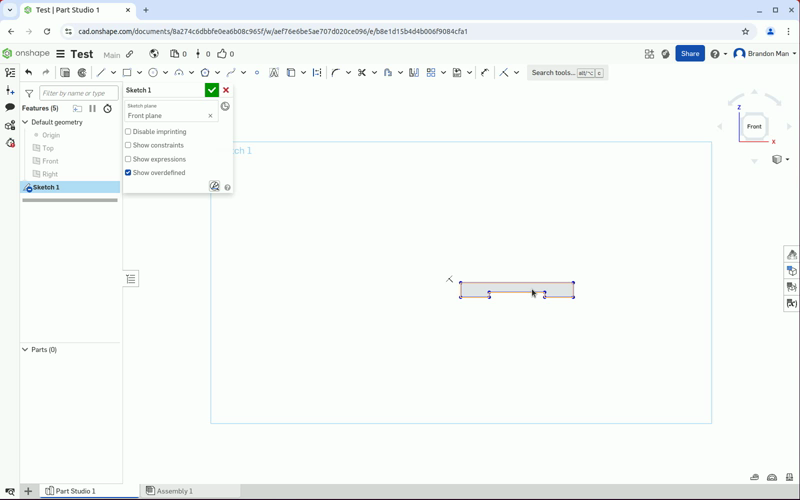
scroll(6)
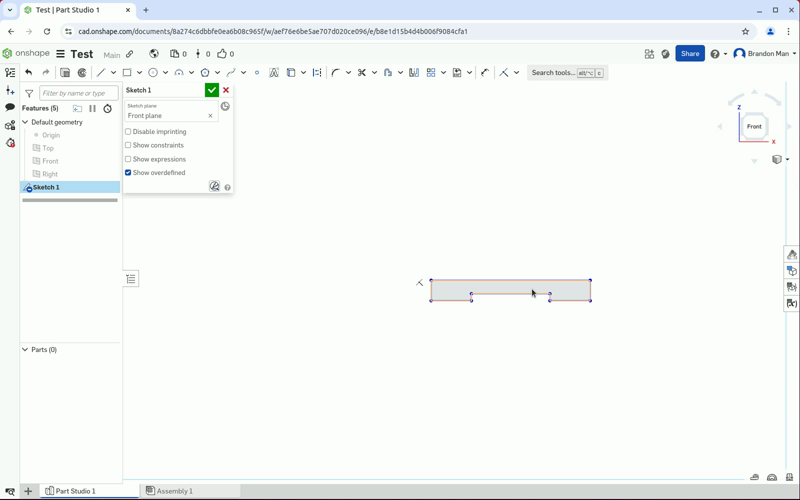
scroll(6)
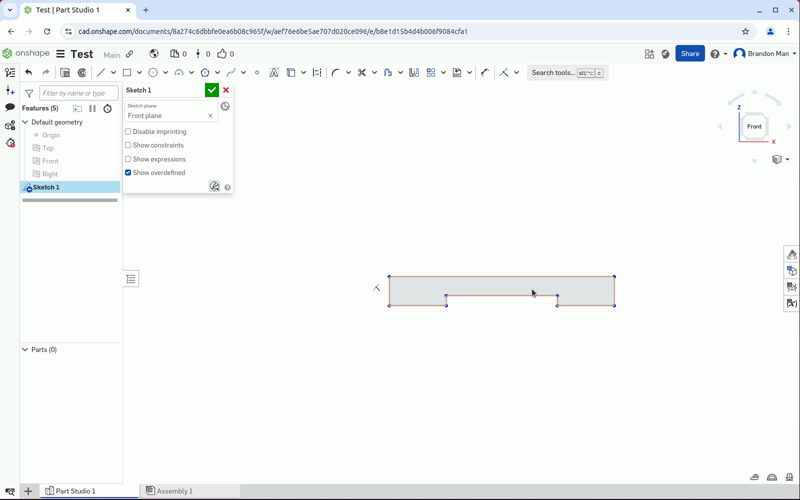
scroll(6)
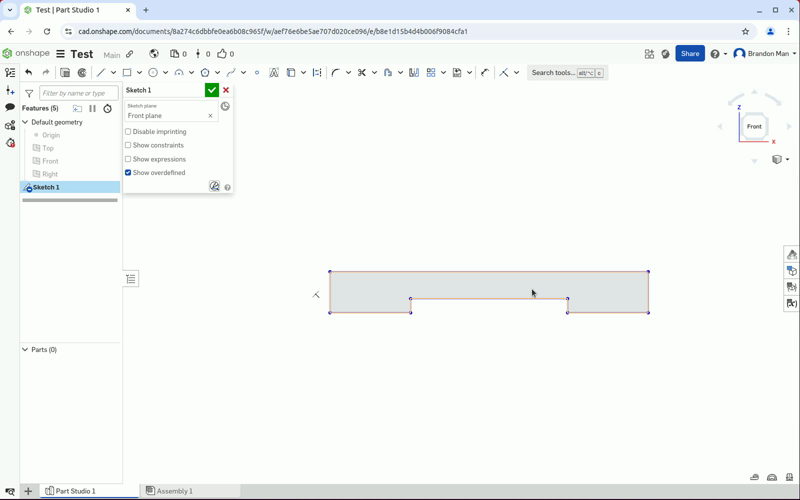
scroll(6)
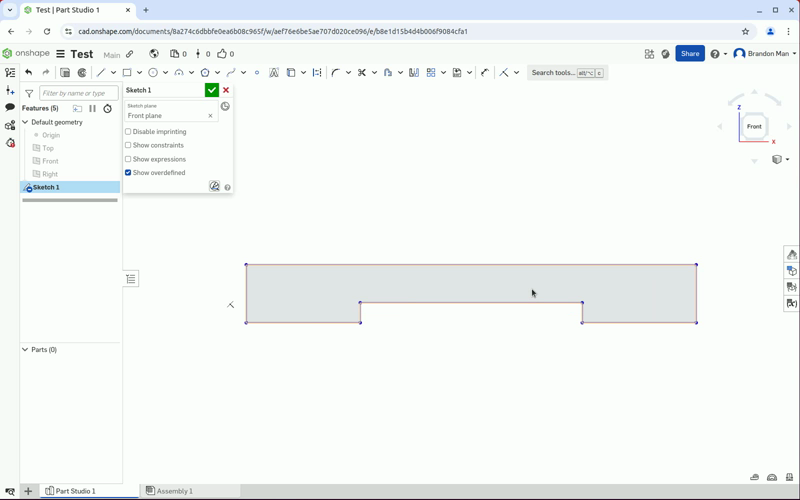
scroll(6)
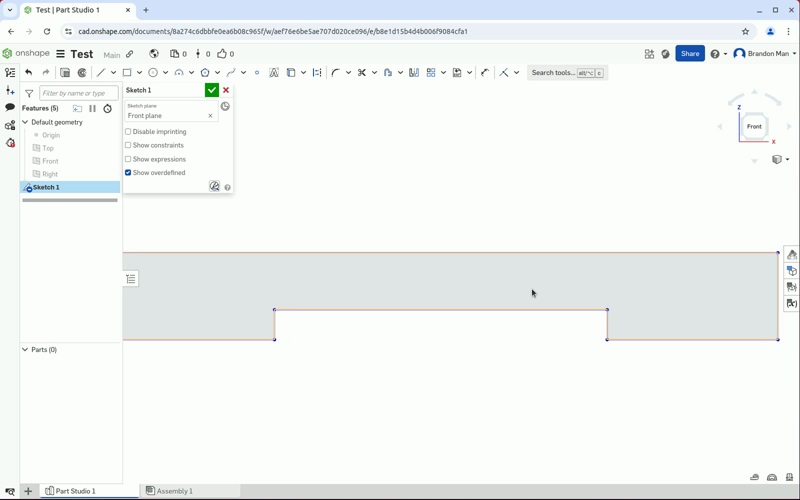
scroll(6)
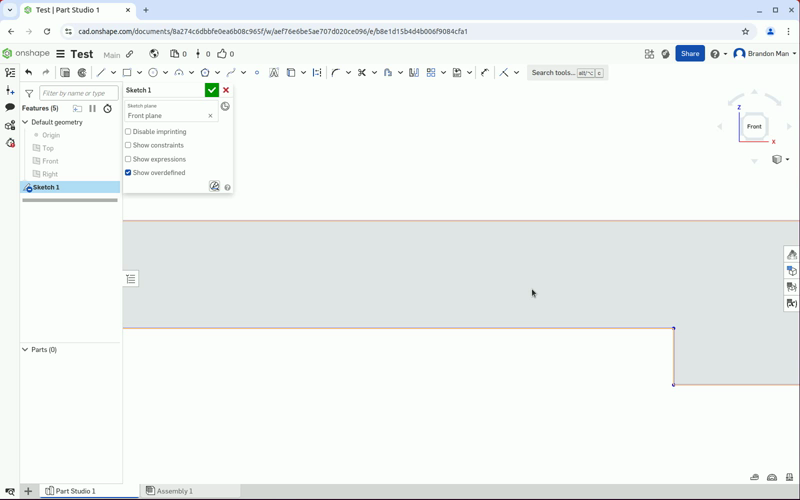
click(532, 288)
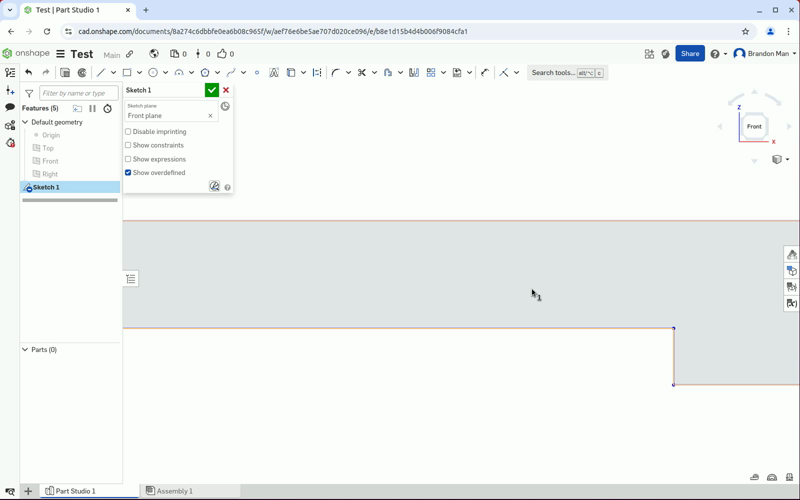
scroll(-6)
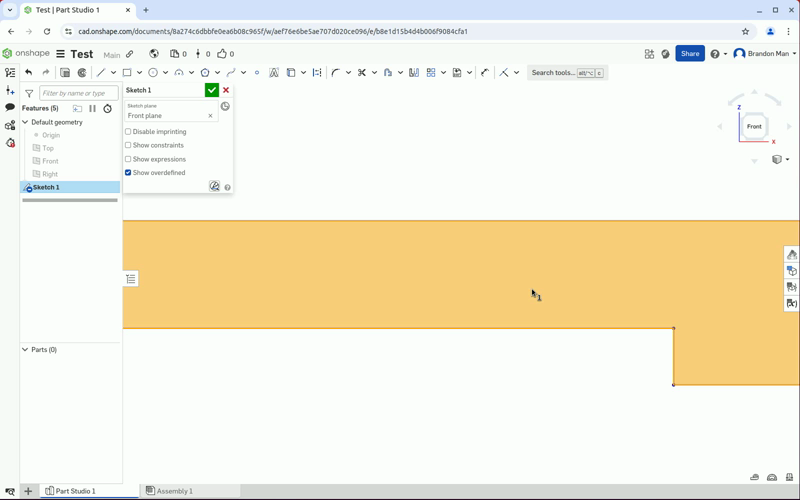
scroll(-6)
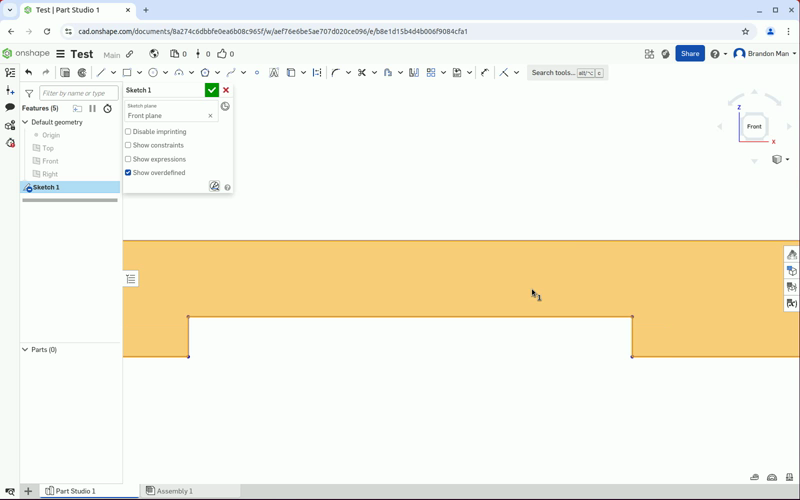
scroll(-6)
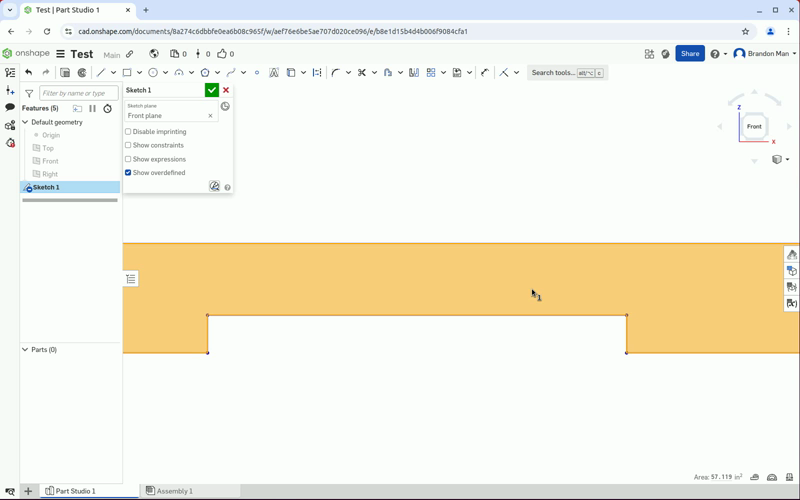
scroll(-6)
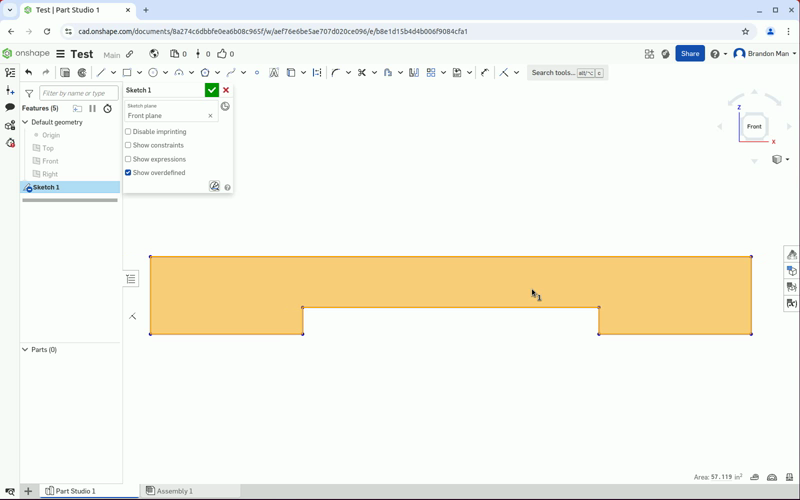
scroll(-6)
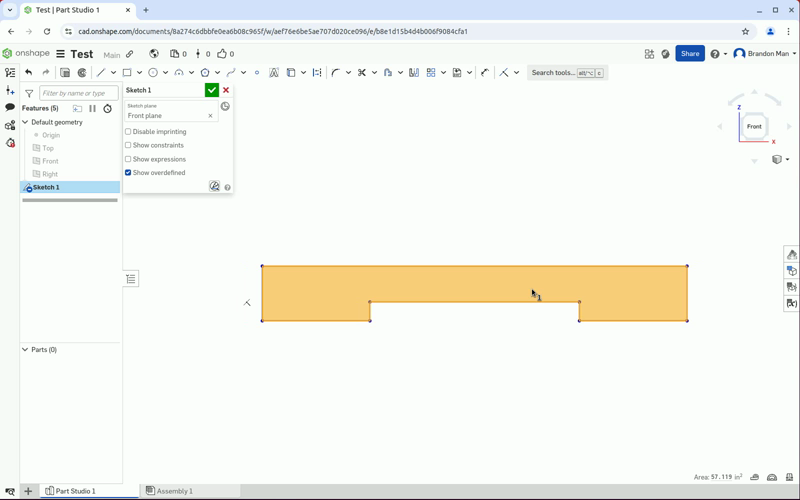
scroll(-6)
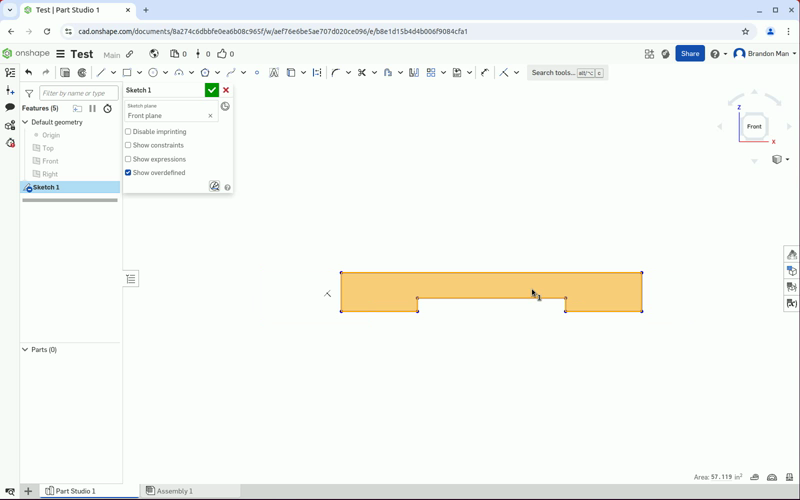
scroll(-6)
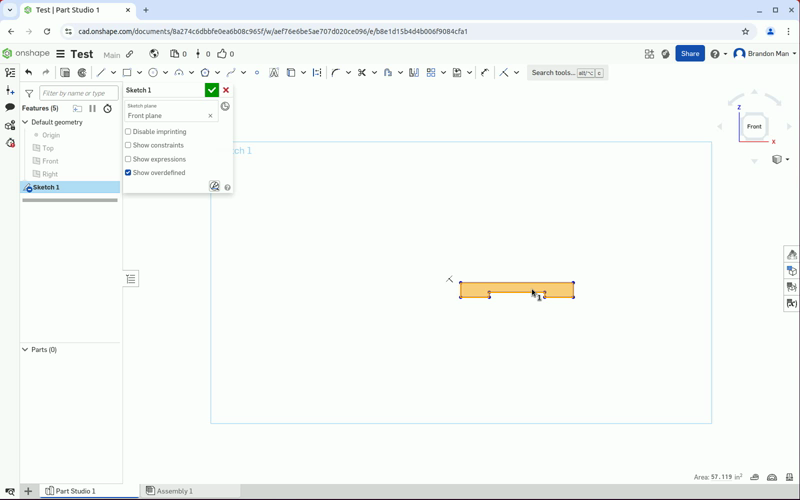
mouse_move(73, 352)
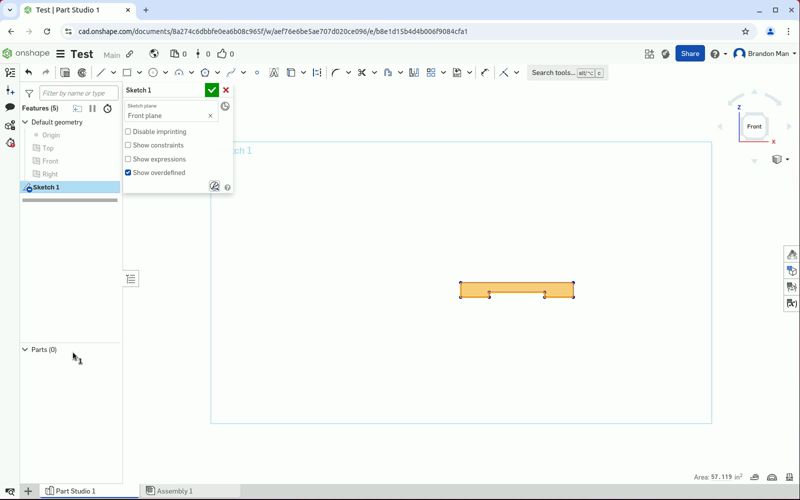
key(shift+y)
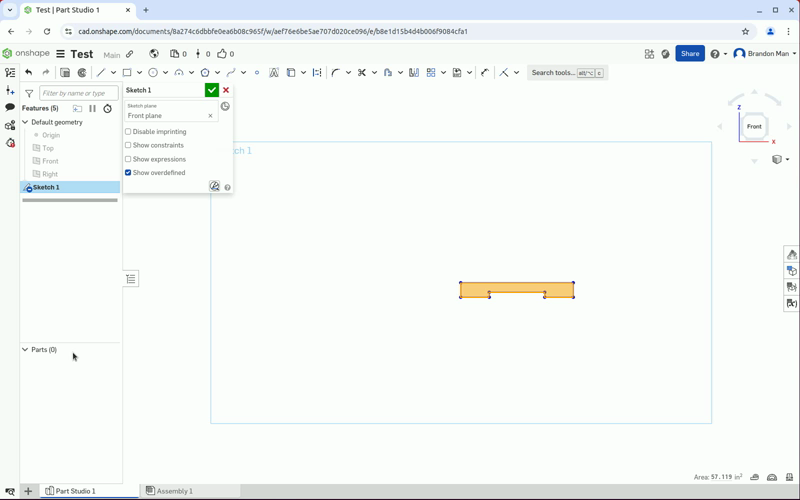
key(shift+e)
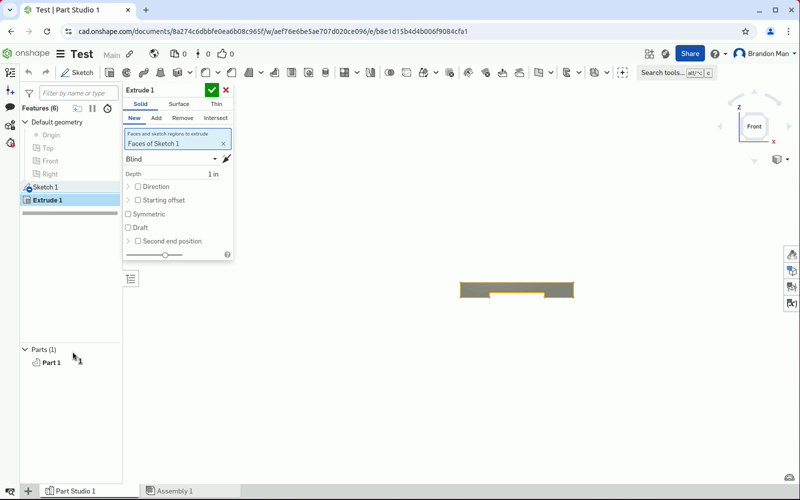
mouse_move(143, 106)
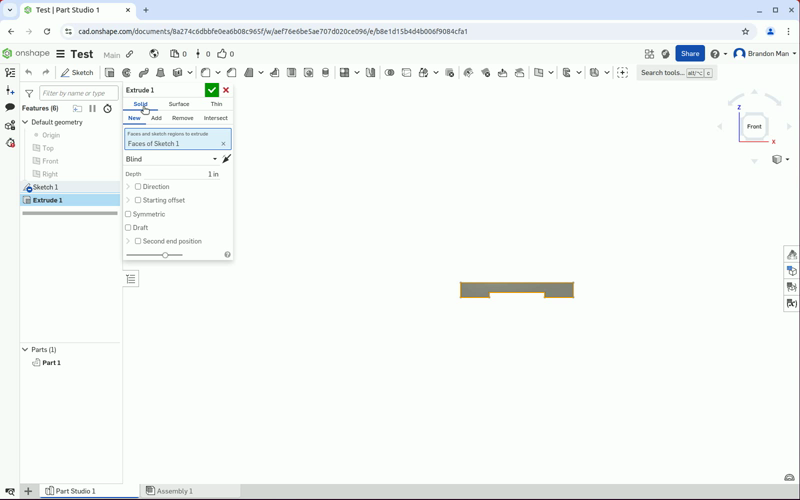
click(143, 106)
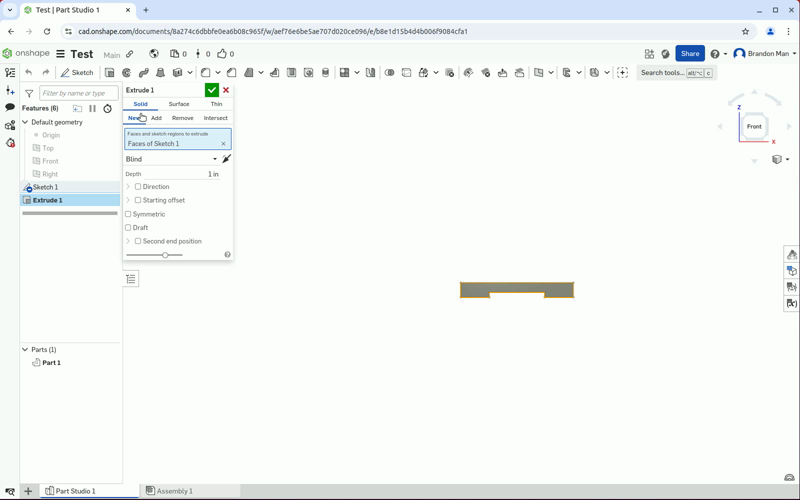
mouse_move(137, 120)
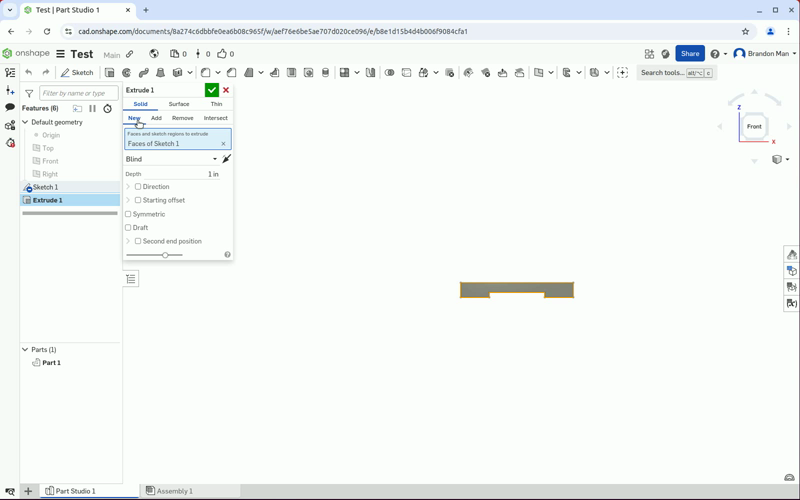
click(137, 120)
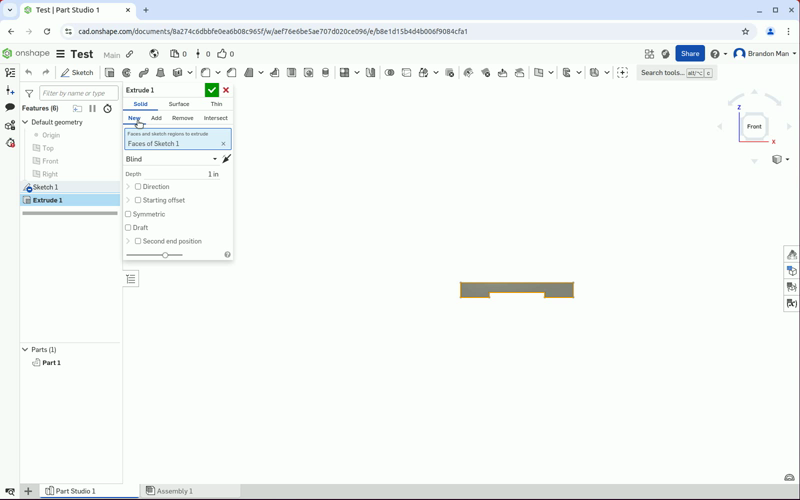
key(tab, 4)
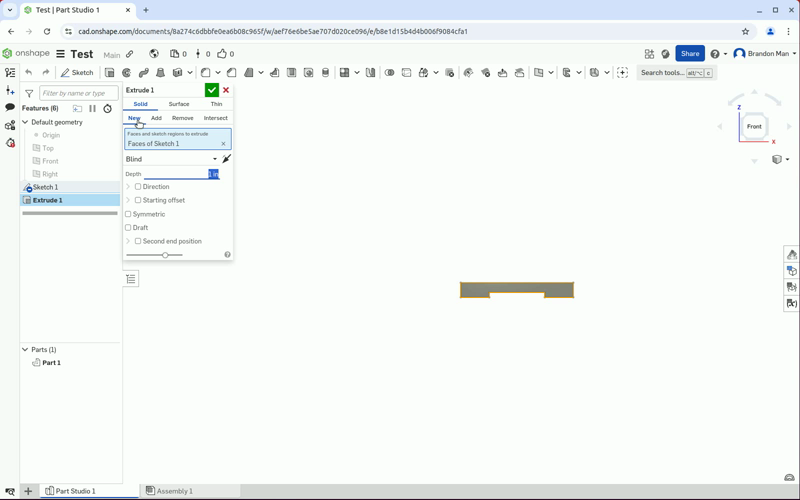
text(15.165)
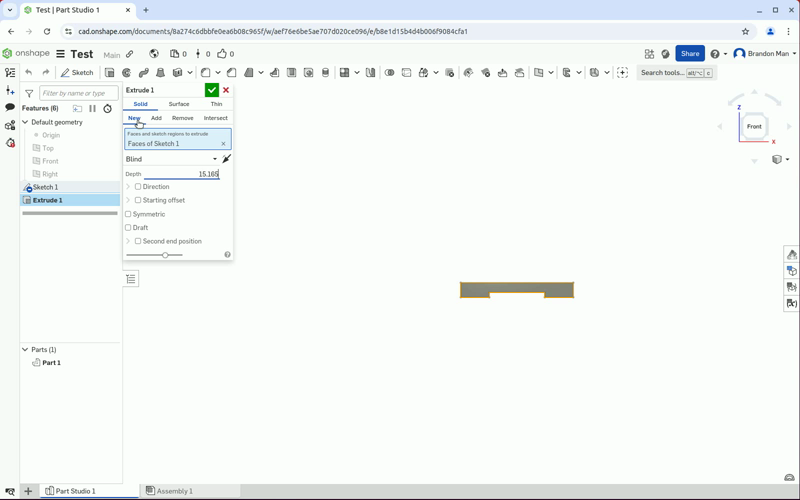
key(enter)
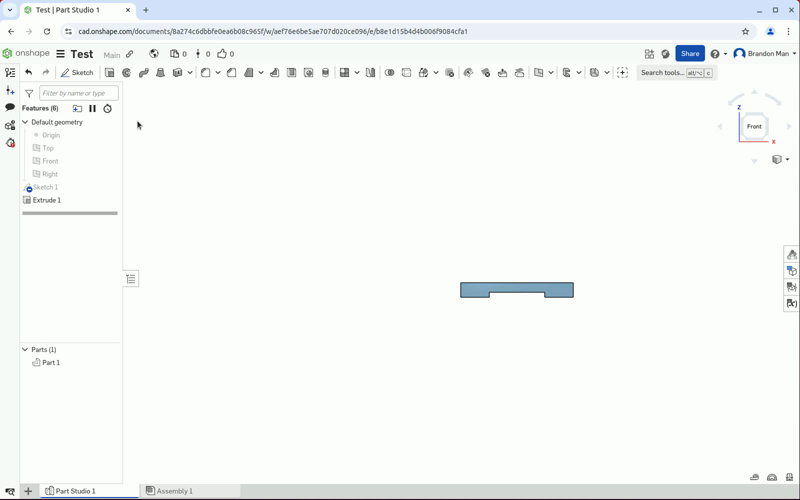
key(shift+h)
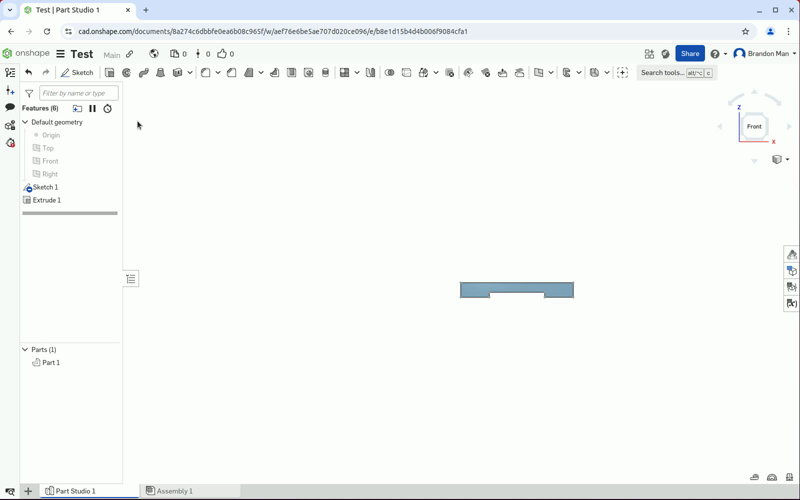
key(shift+h)
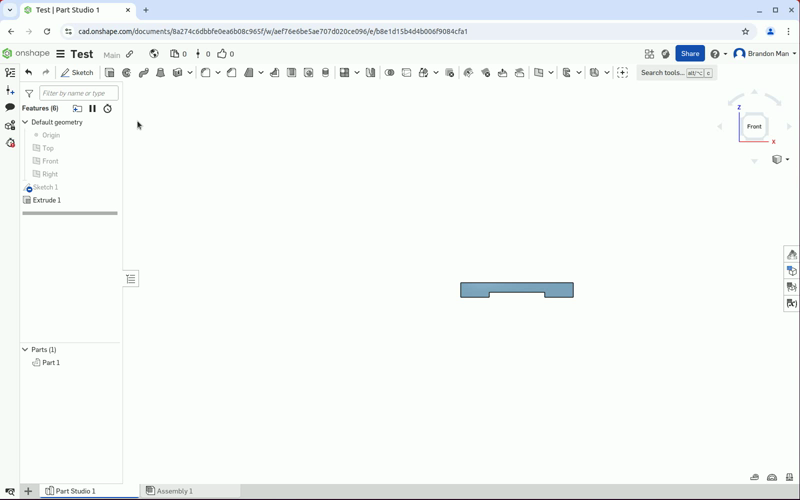
mouse_move(73, 189)
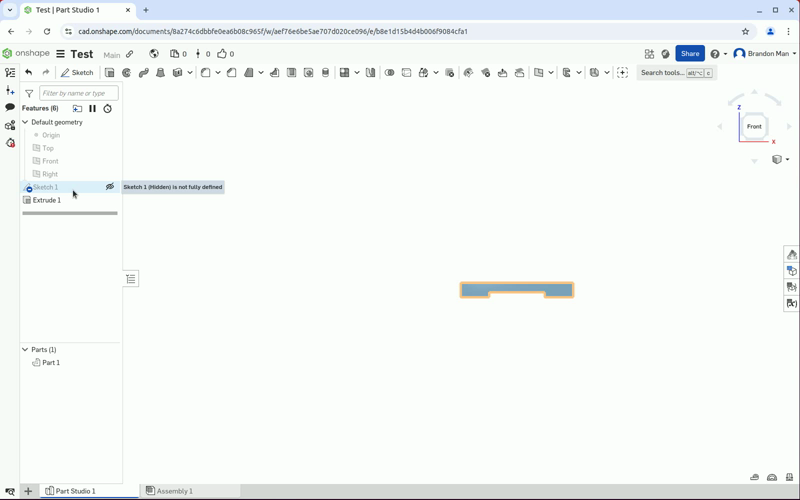
click(73, 189)
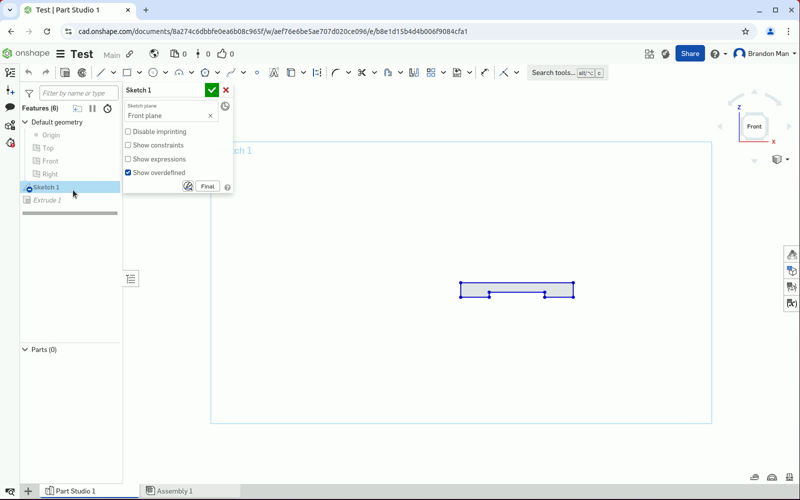
mouse_move(229, 92)
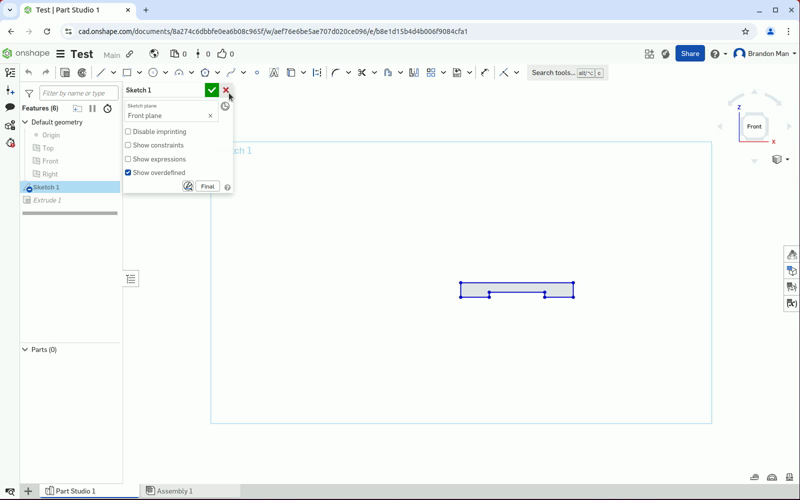
click(229, 92)
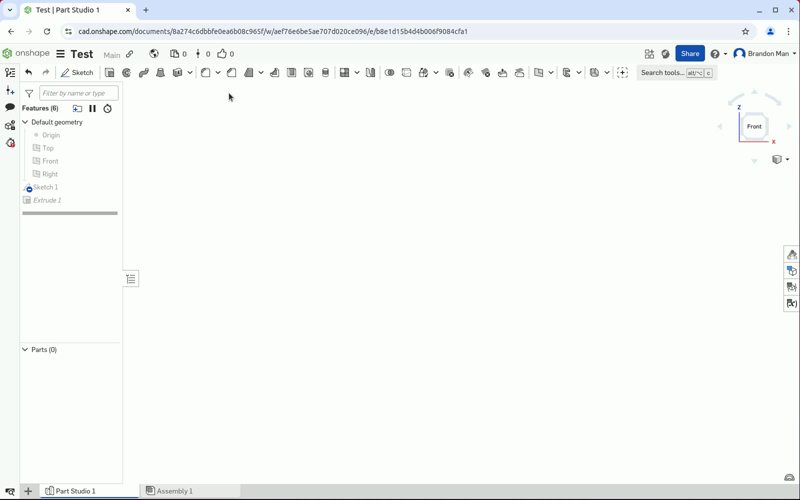
mouse_move(73, 352)
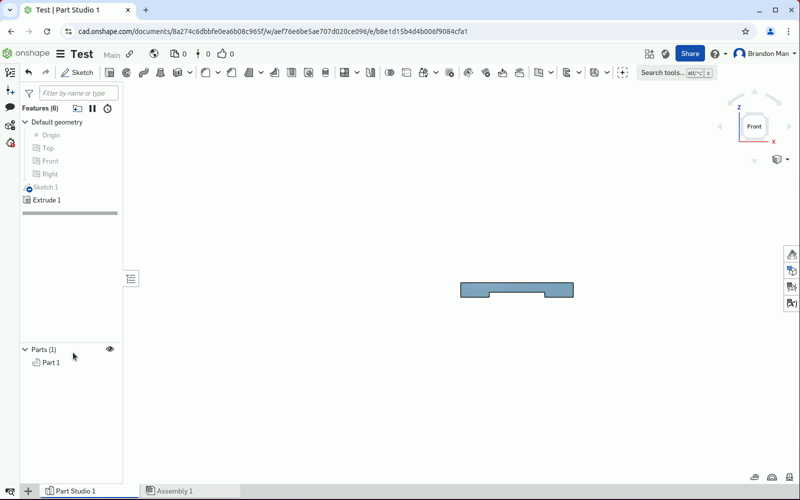
key(y)
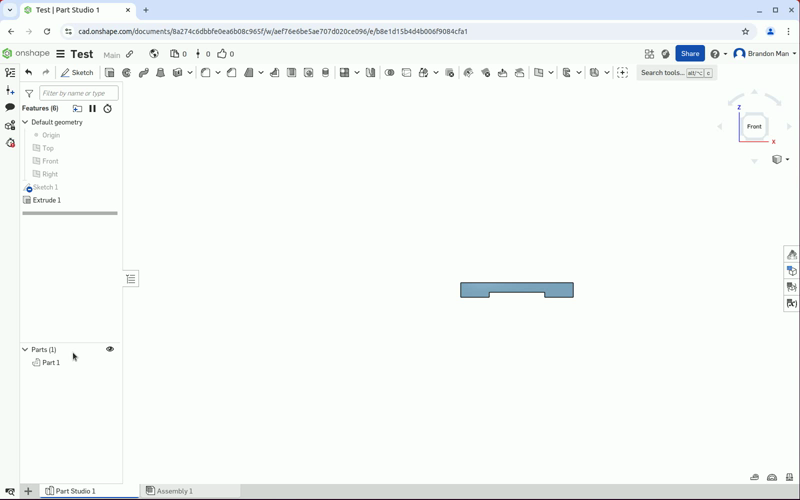
key(shift+p)
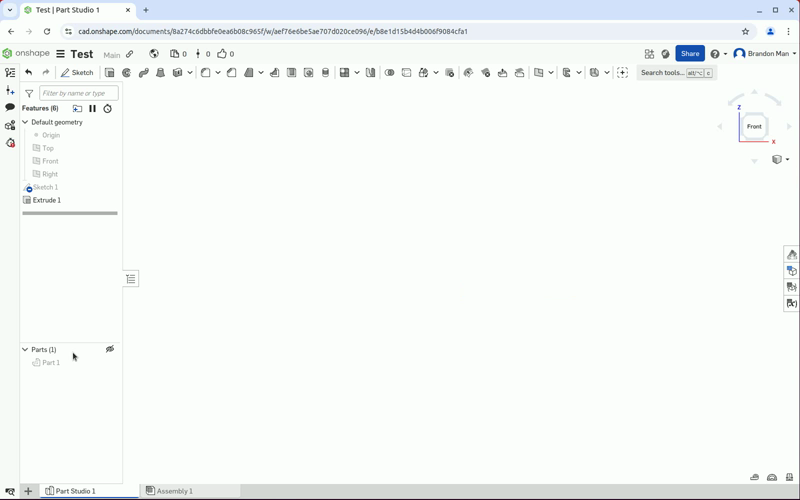
key(space)
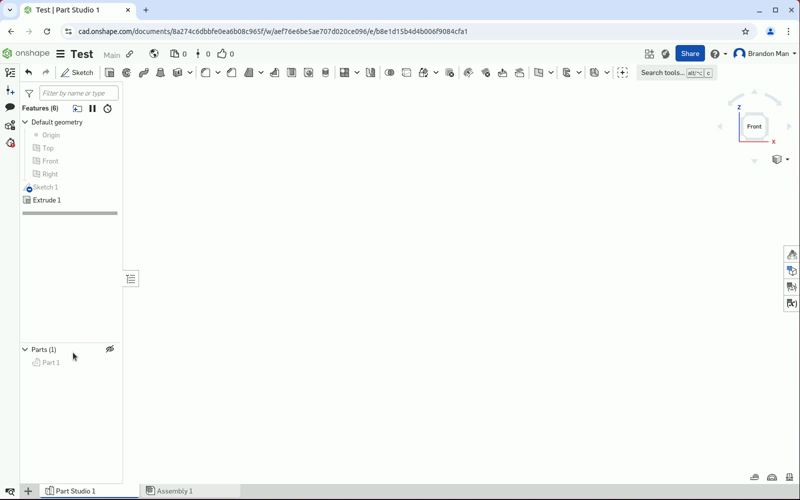
key_down(shift)
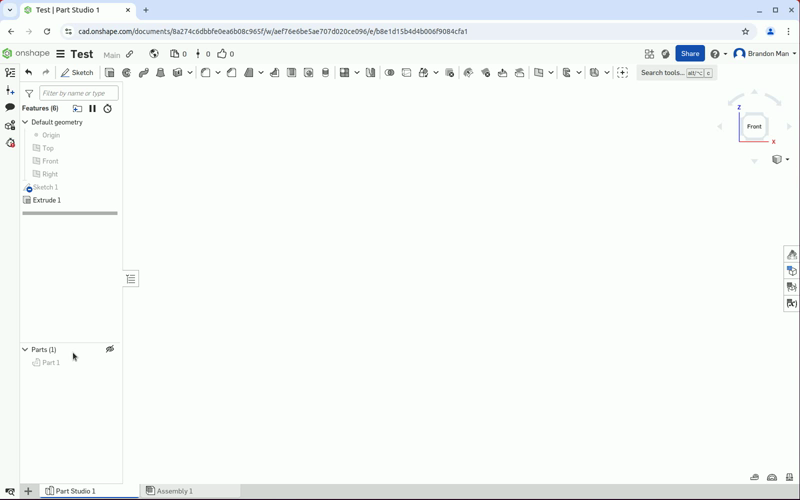
key(down)
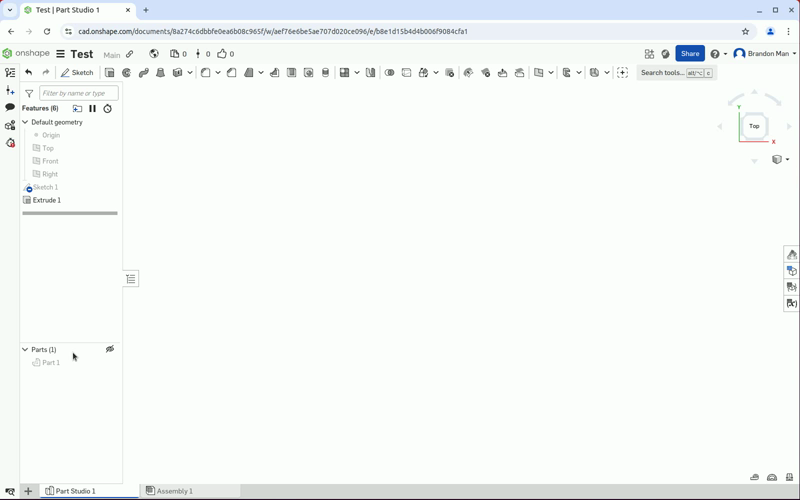
key_up(shift)
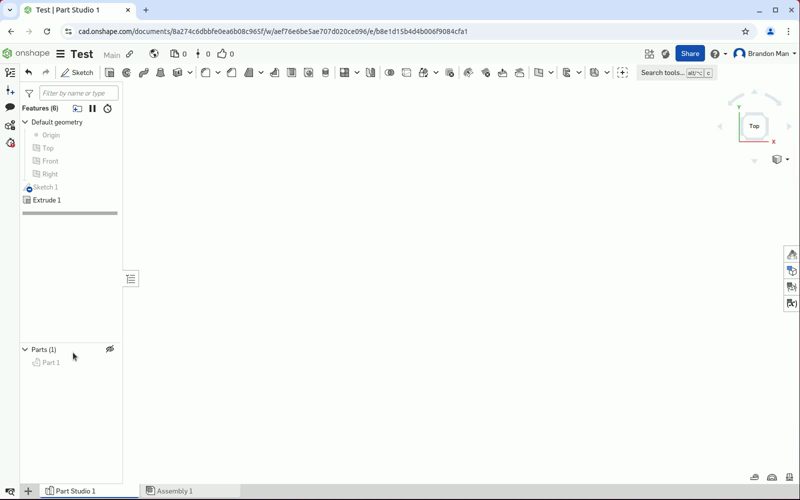
mouse_move(73, 352)
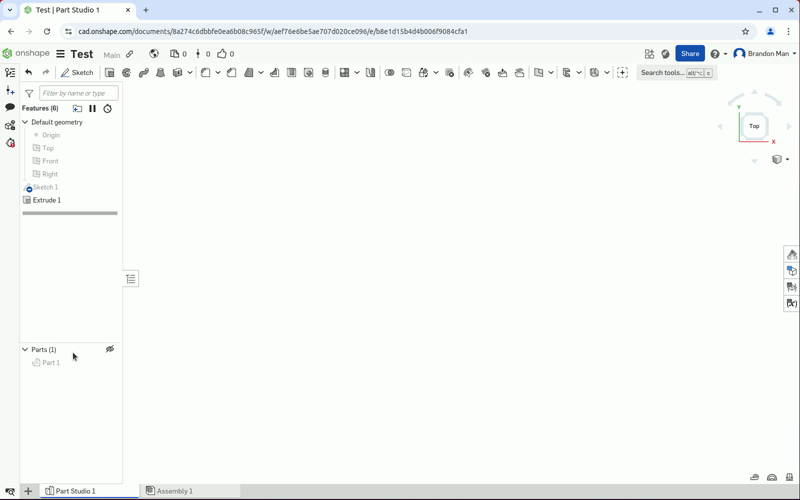
key(shift+y)
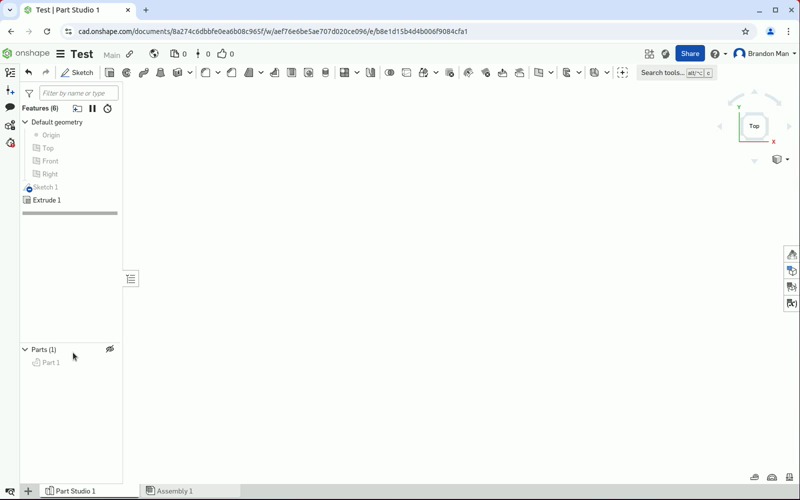
key(shift+s)
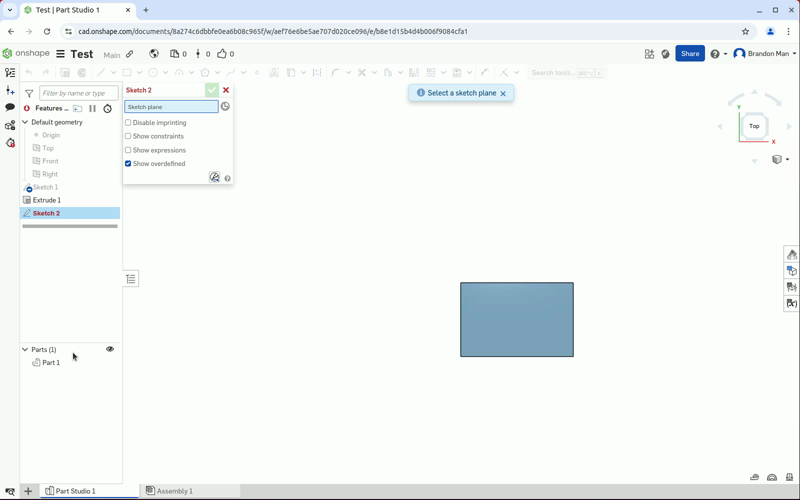
mouse_move(73, 150)
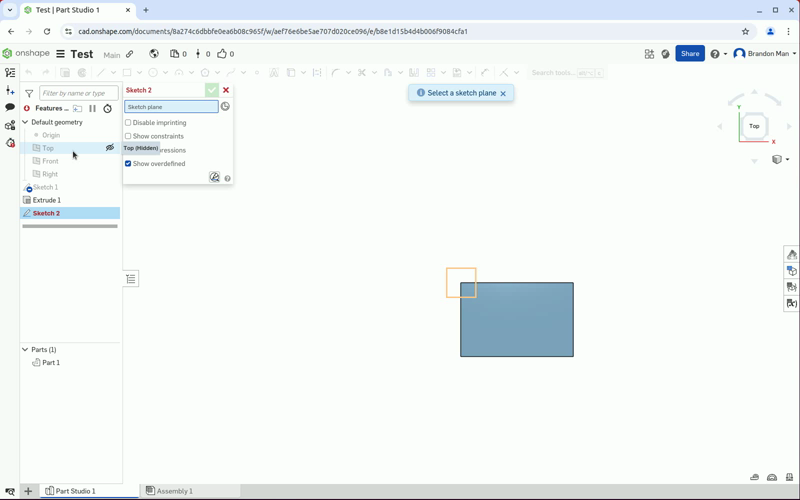
click(73, 150)
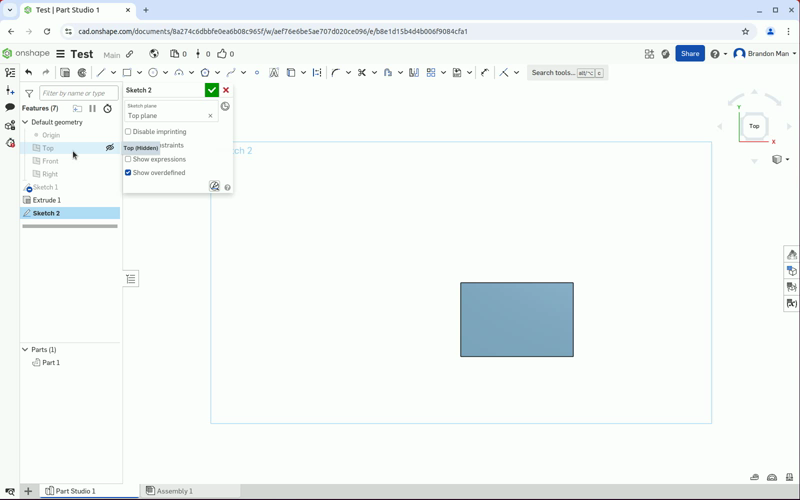
mouse_move(73, 352)
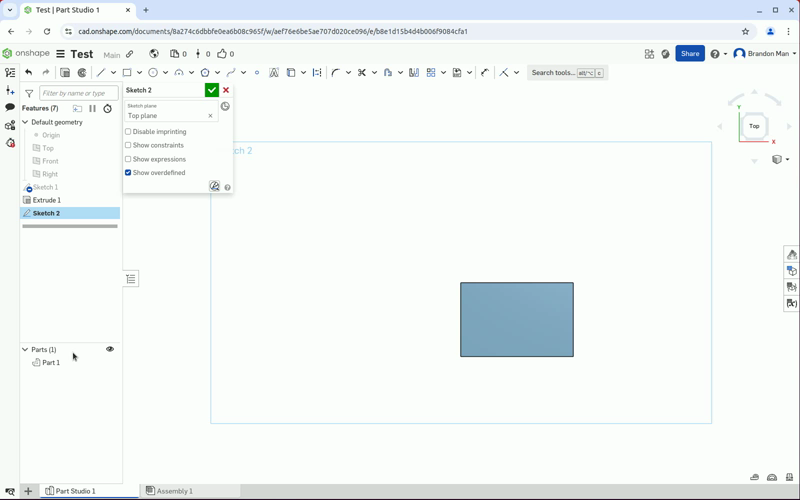
key(y)
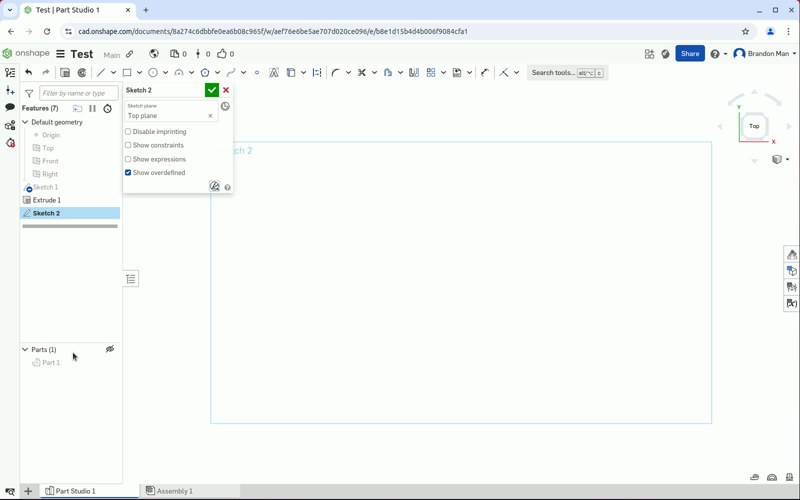
key(c)
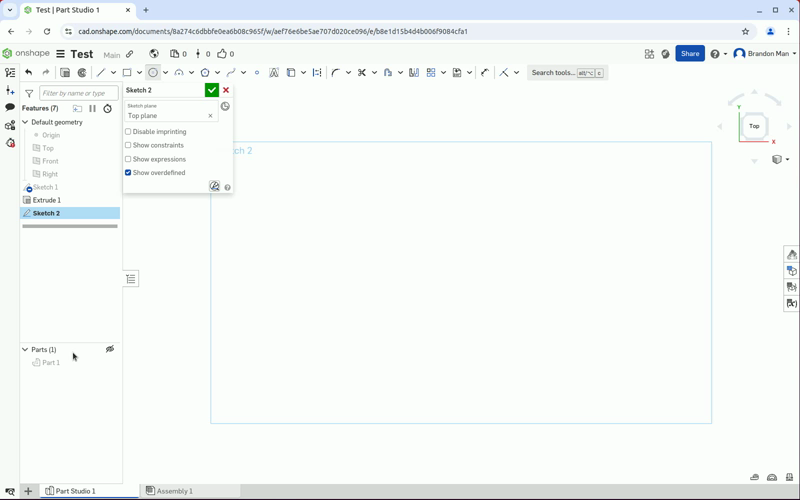
key_down(shift)
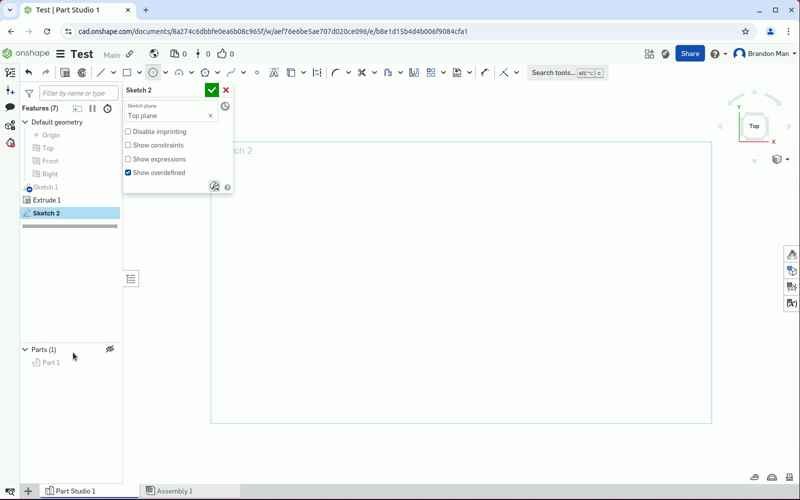
mouse_move(475, 297)
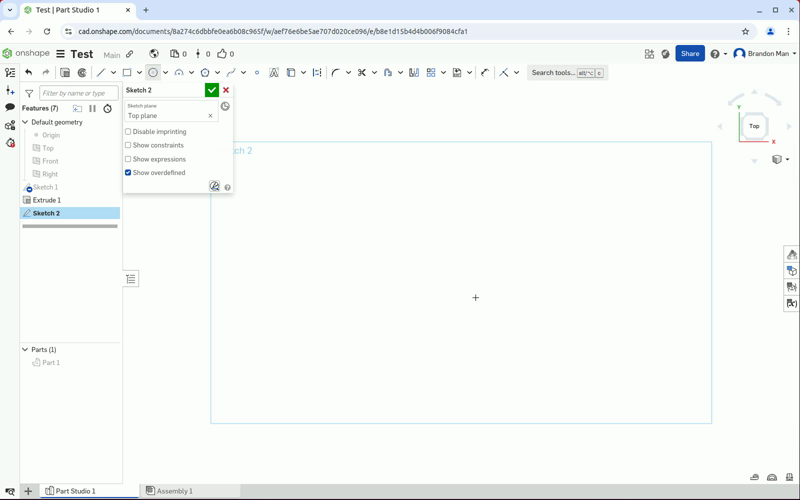
click(475, 297)
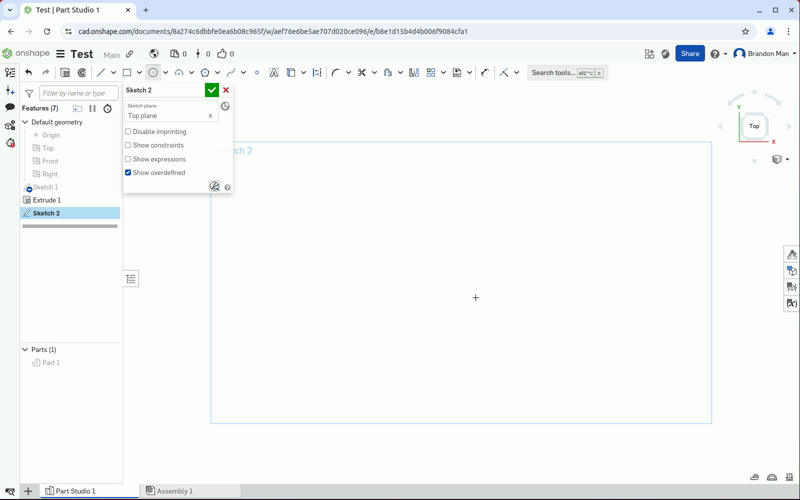
key_up(shift)
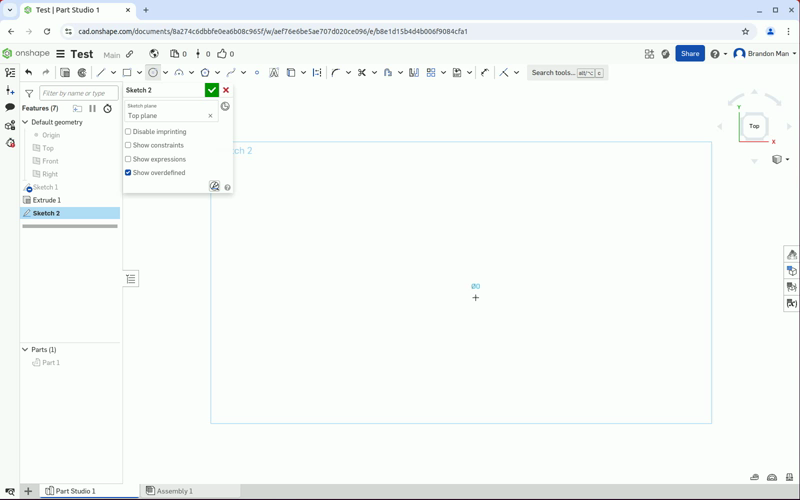
mouse_move(480, 297)
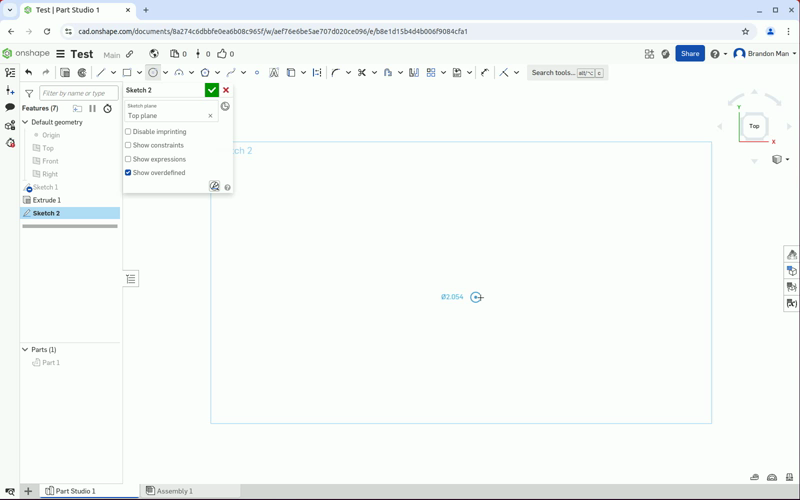
click(480, 297)
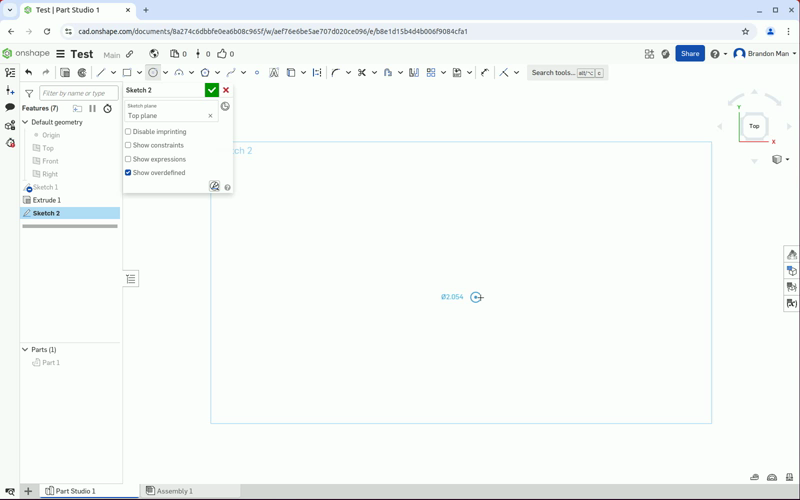
key(esc)
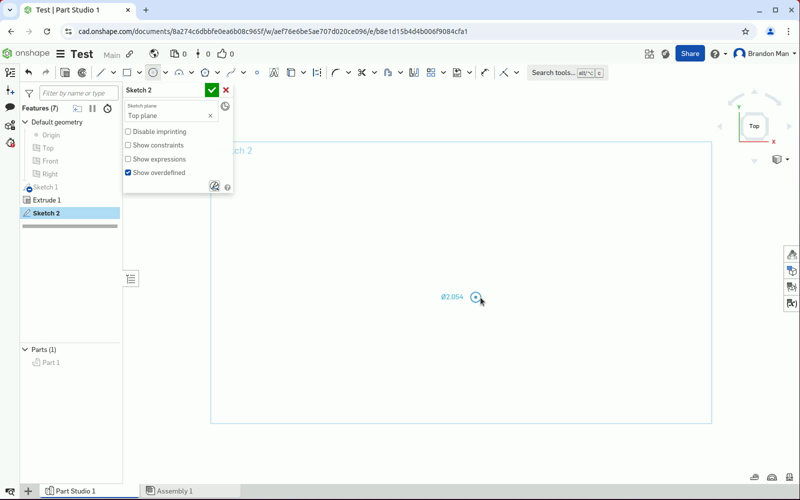
mouse_move(477, 295)
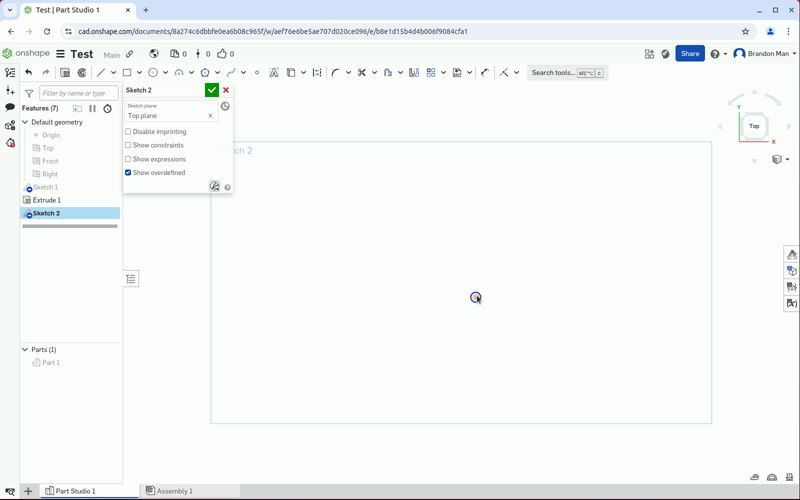
scroll(6)
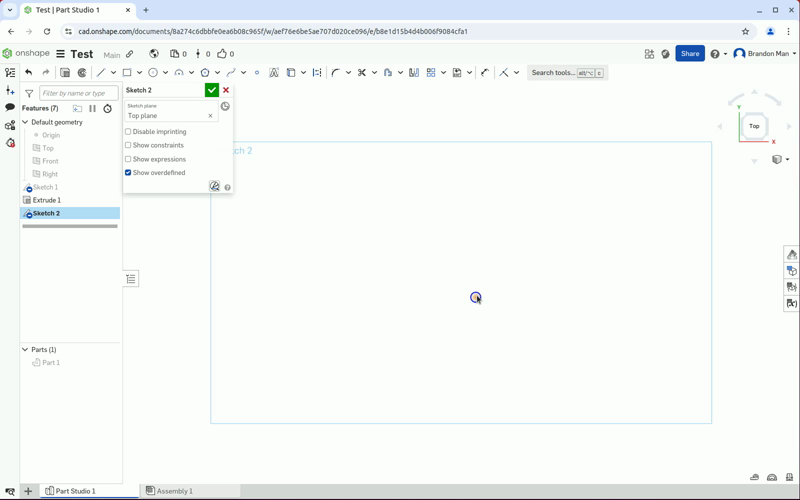
scroll(6)
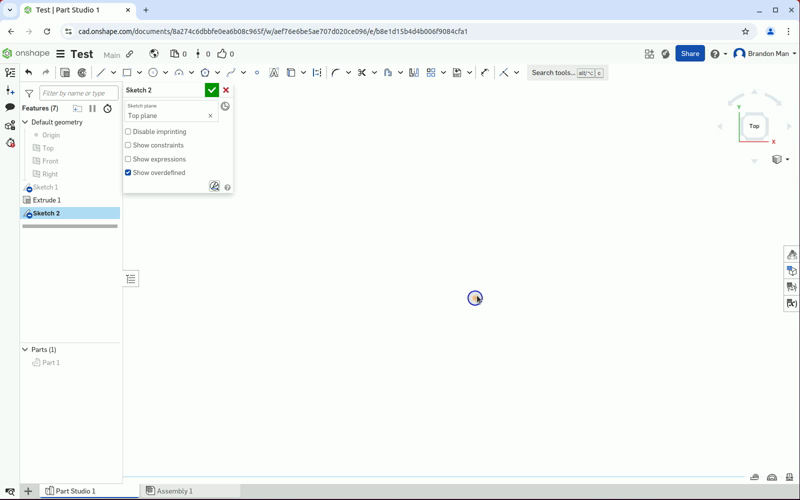
scroll(6)
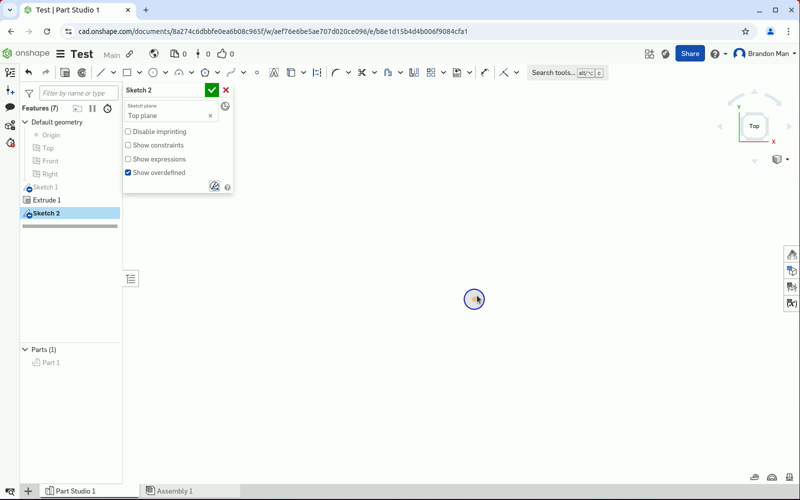
scroll(6)
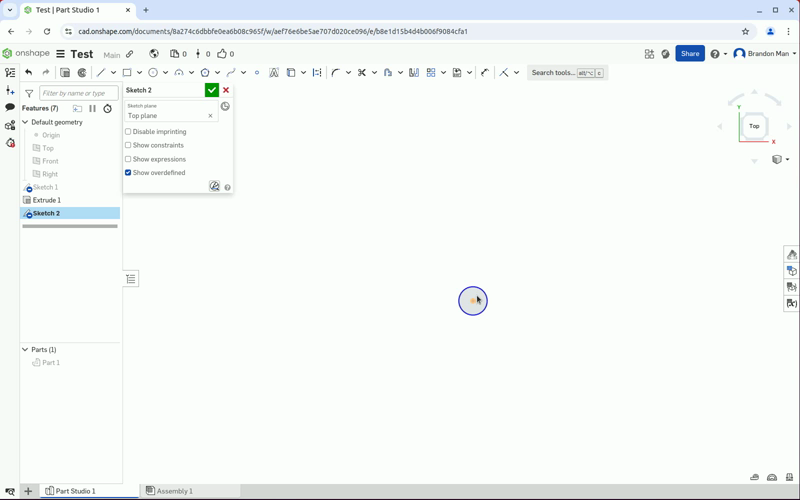
scroll(6)
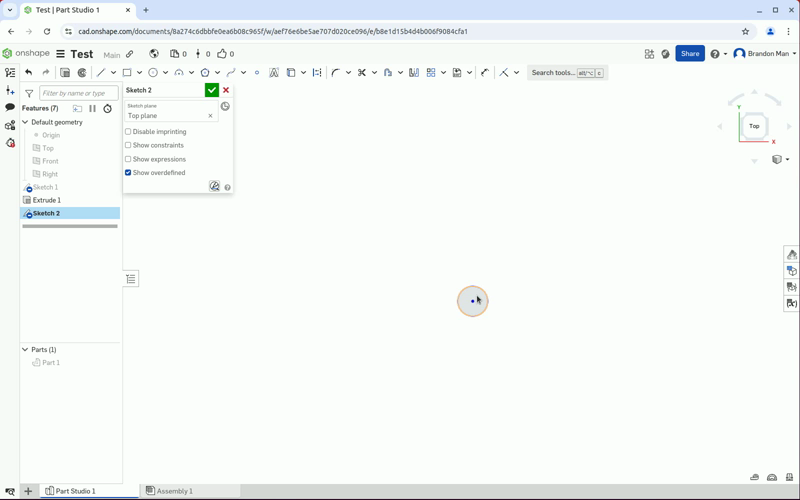
scroll(6)
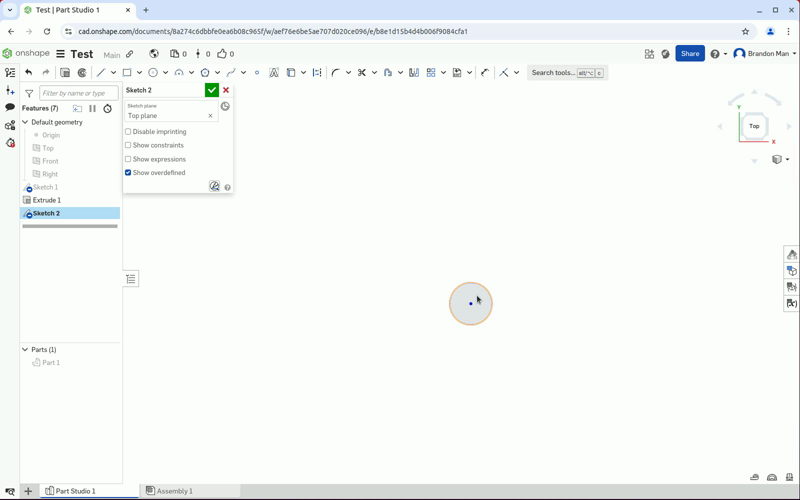
scroll(6)
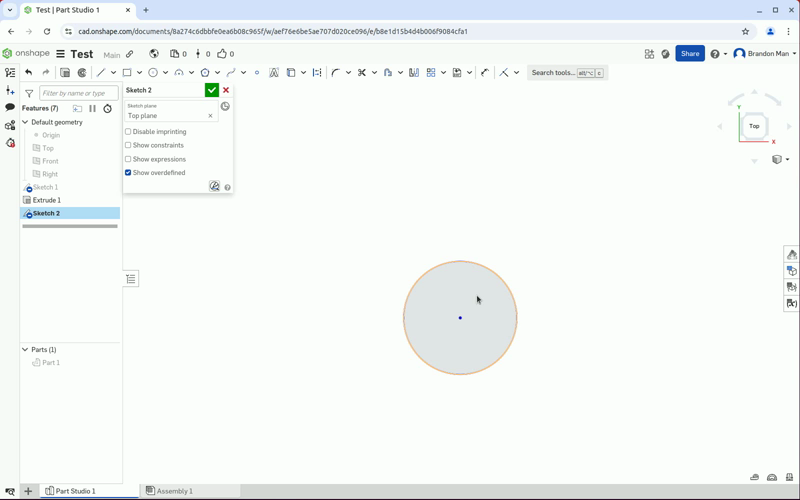
click(477, 295)
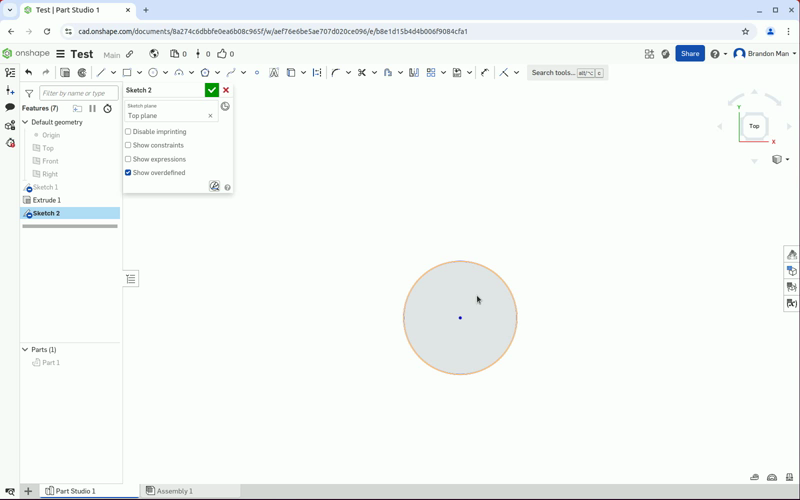
scroll(-6)
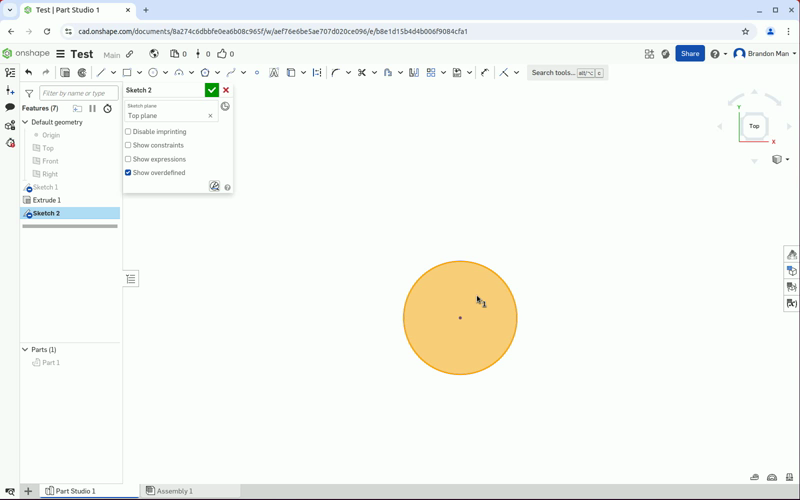
scroll(-6)
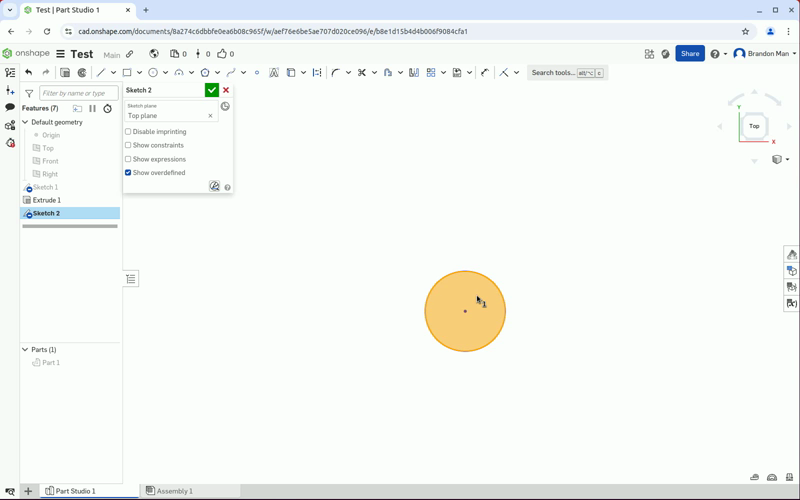
scroll(-6)
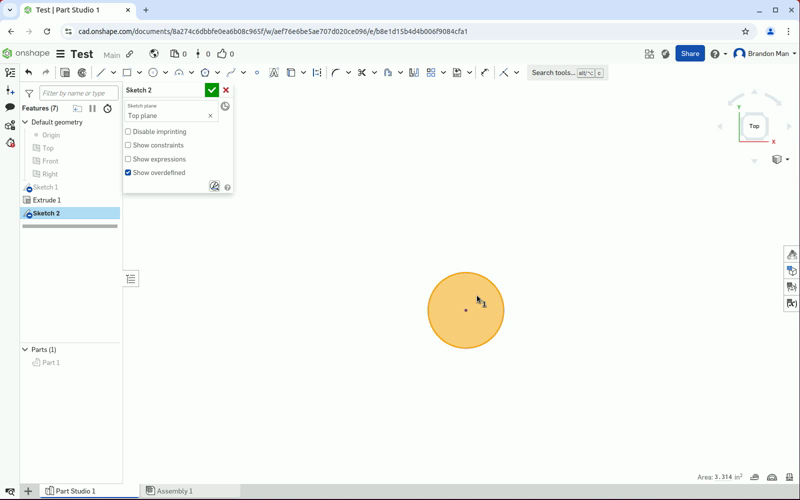
scroll(-6)
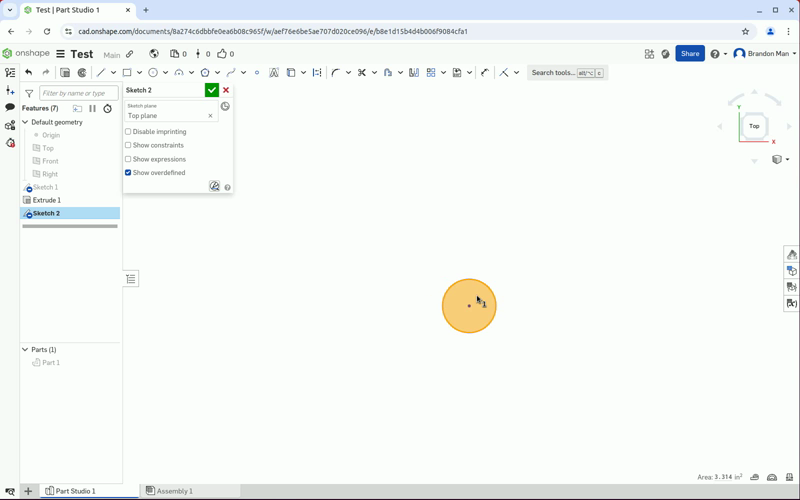
scroll(-6)
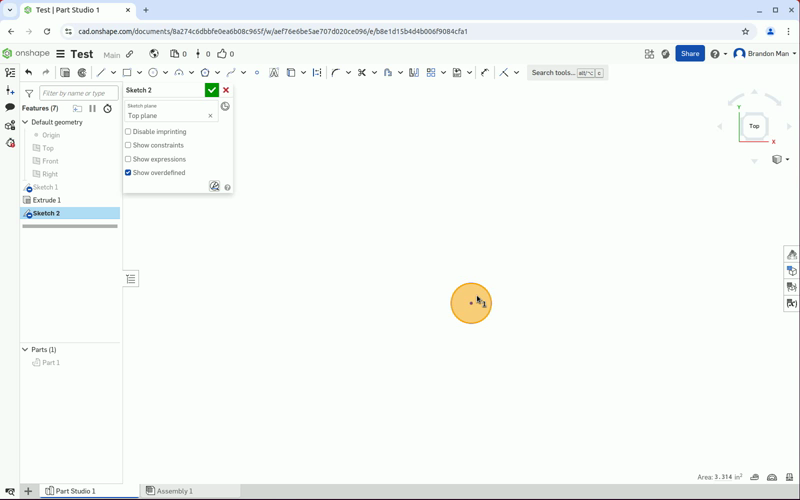
scroll(-6)
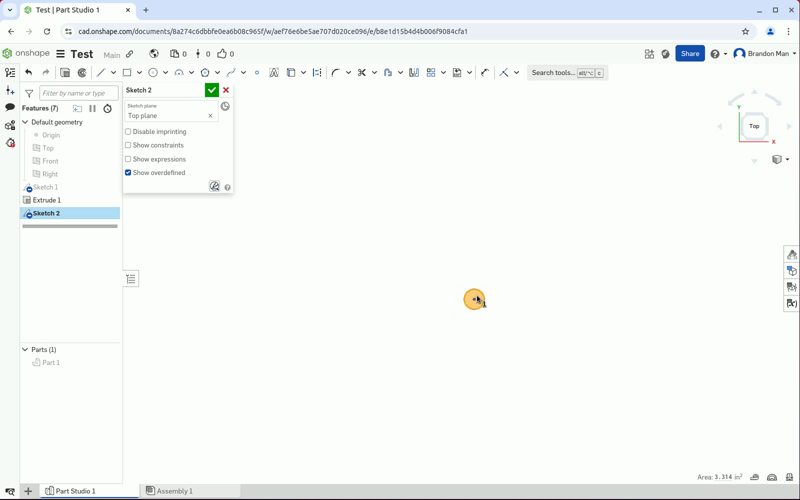
scroll(-6)
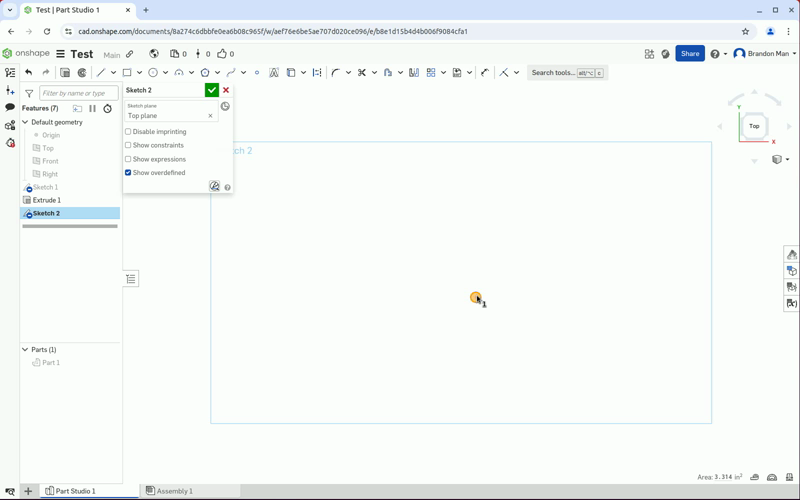
mouse_move(73, 352)
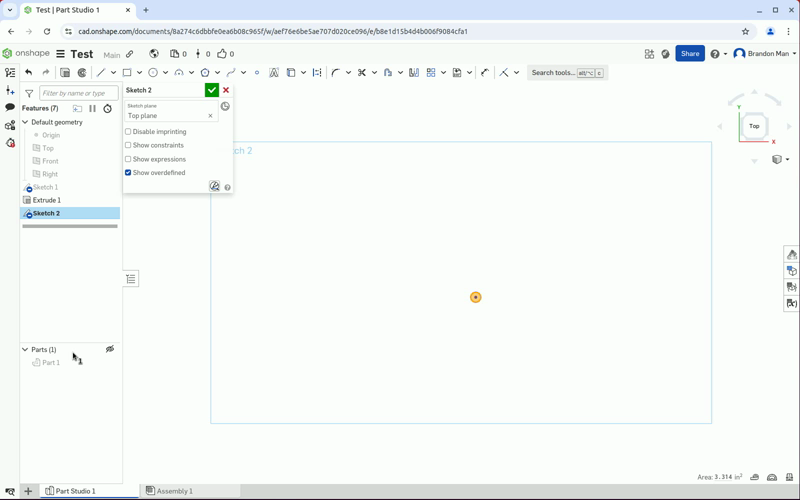
key(shift+y)
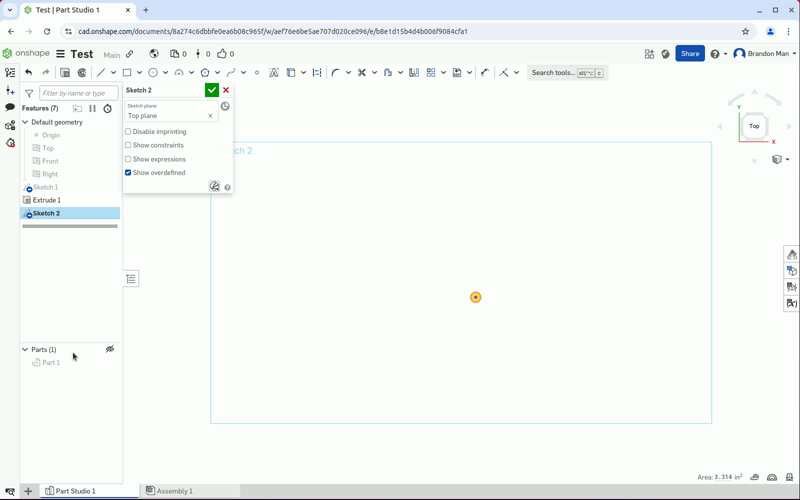
key(shift+e)
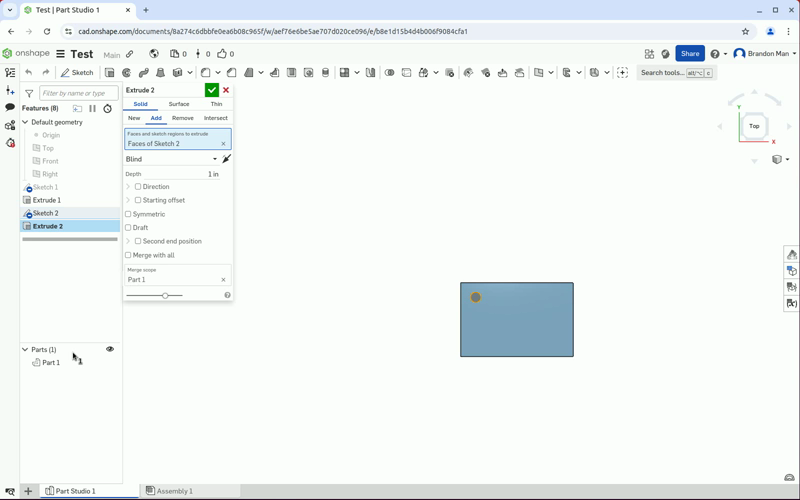
mouse_move(143, 106)
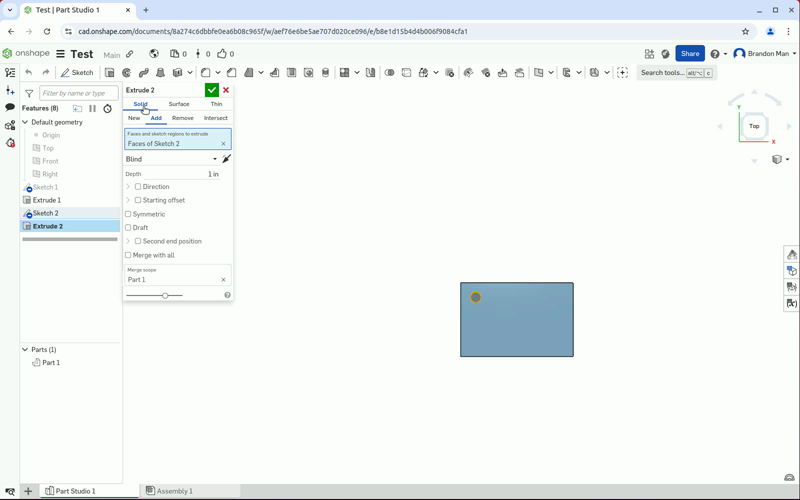
click(143, 106)
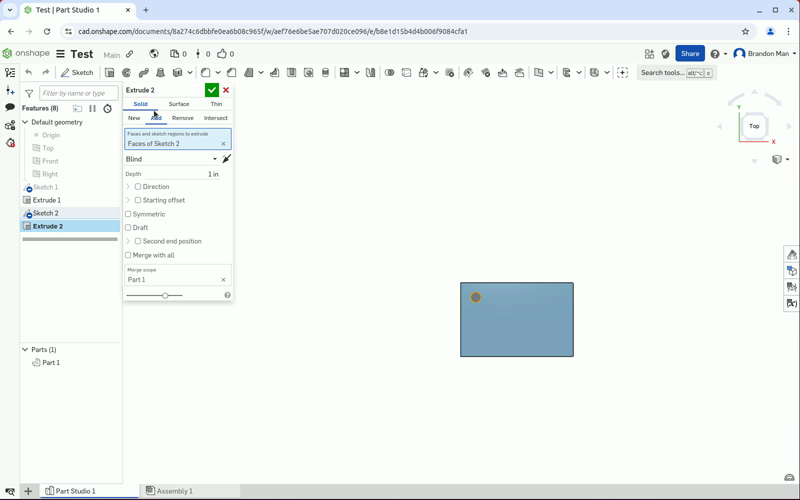
mouse_move(186, 120)
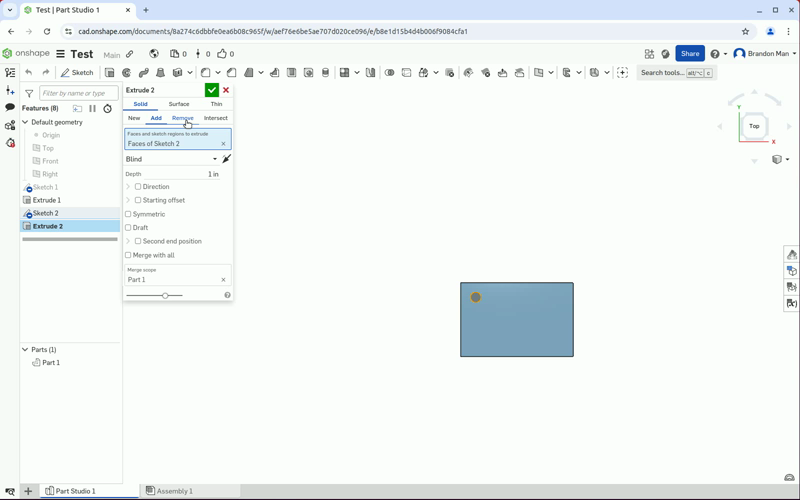
click(186, 120)
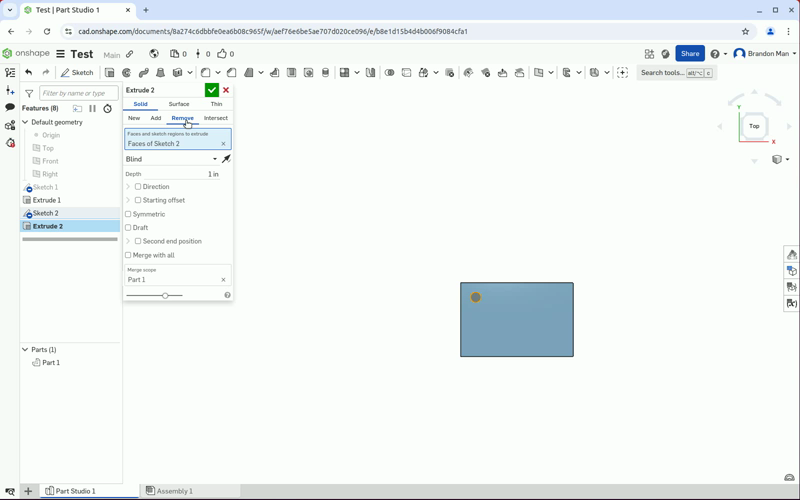
key(tab, 4)
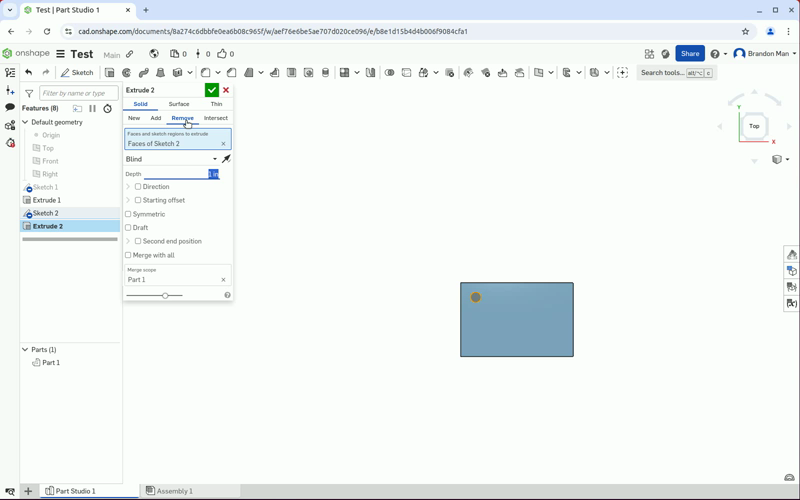
text(4.814)
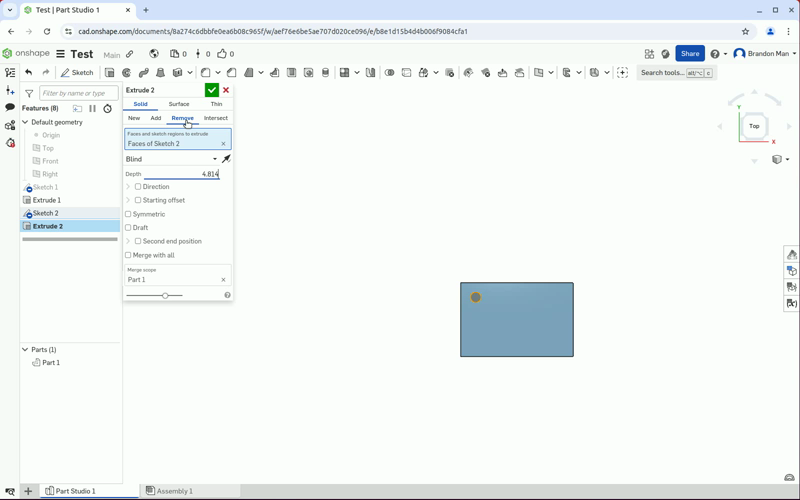
key(tab, 6)
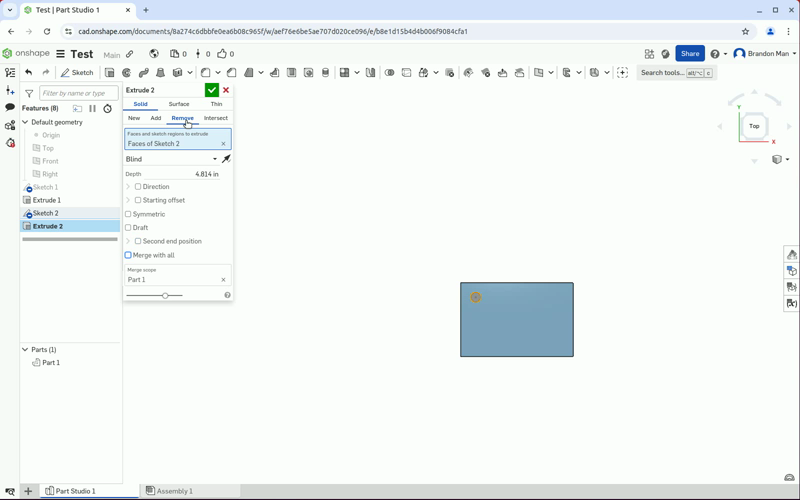
key(space)
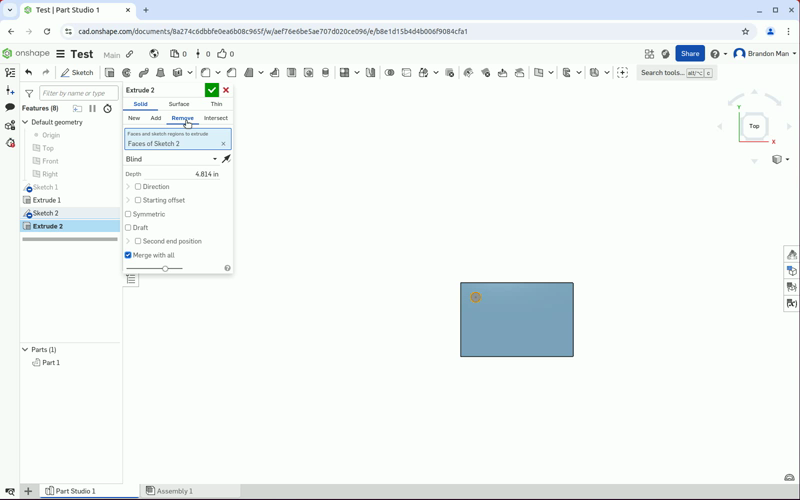
key(enter)
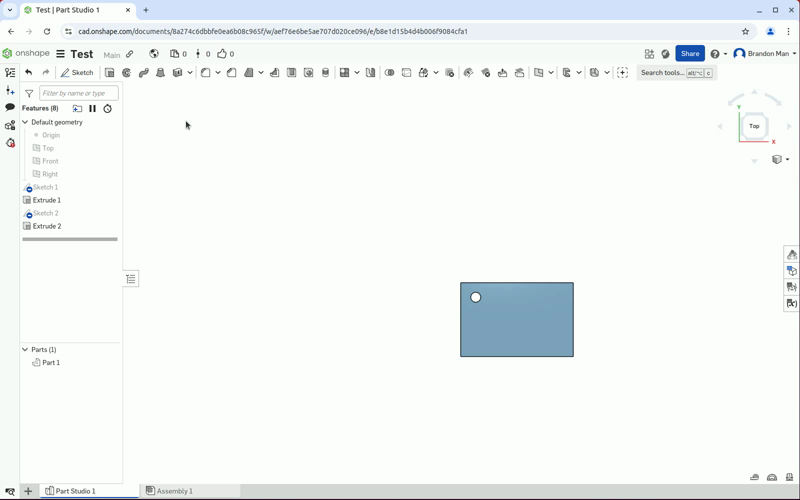
key(shift+h)
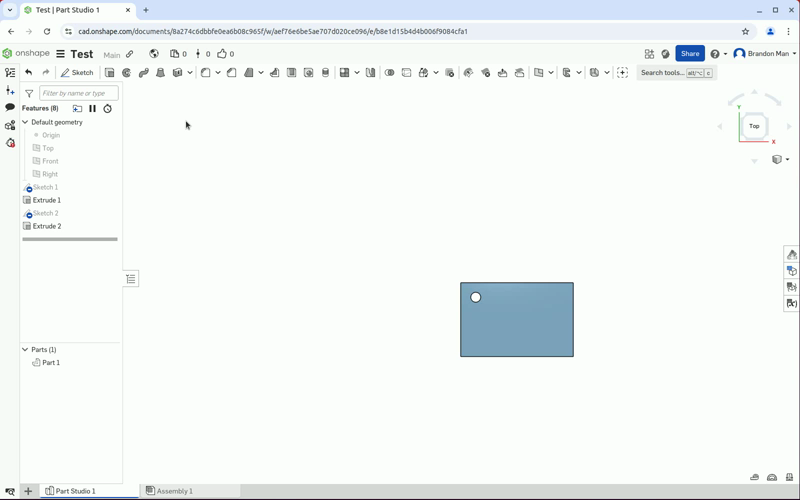
key(shift+h)
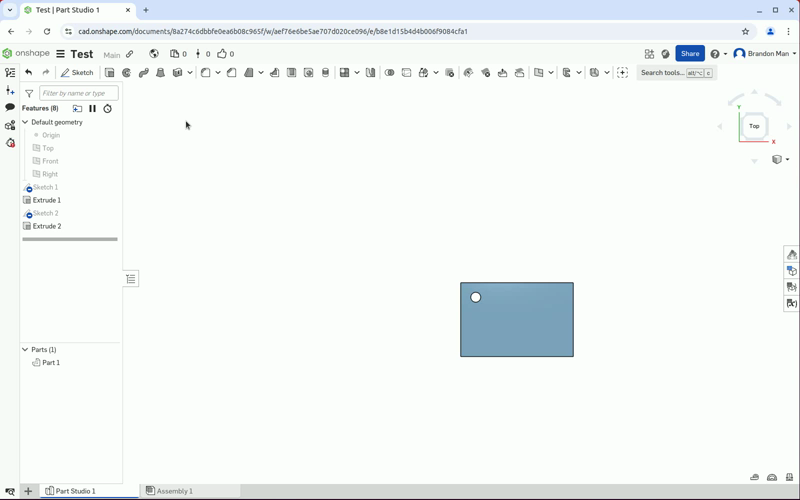
mouse_move(73, 189)
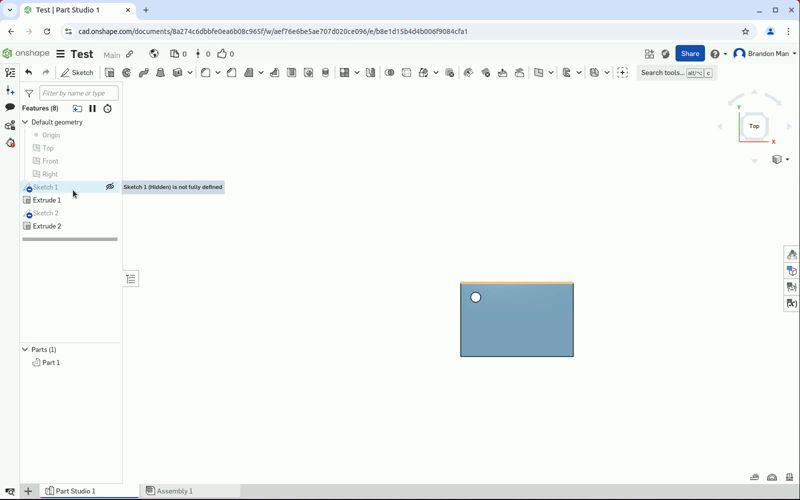
click(73, 189)
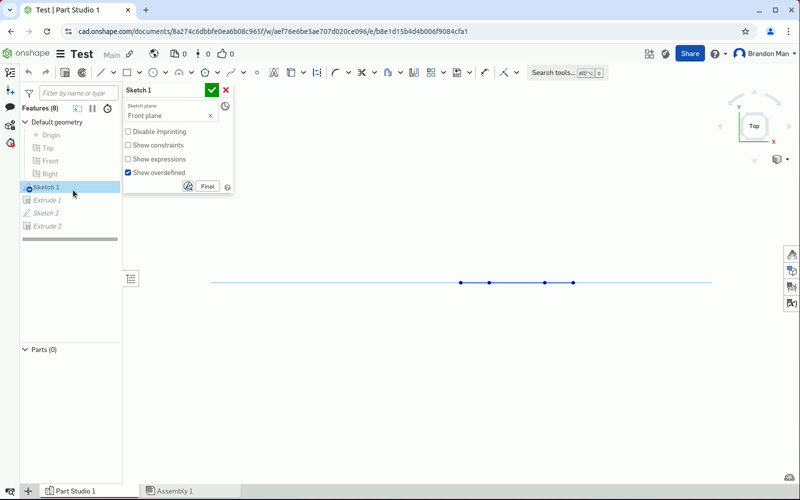
mouse_move(229, 92)
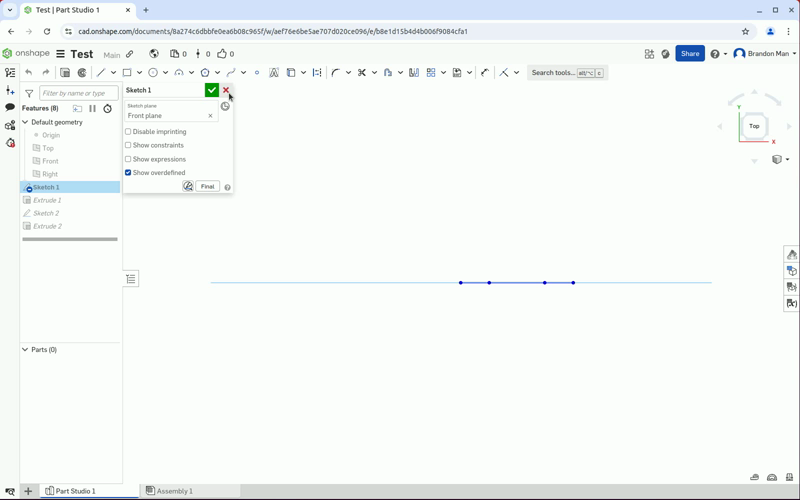
click(229, 92)
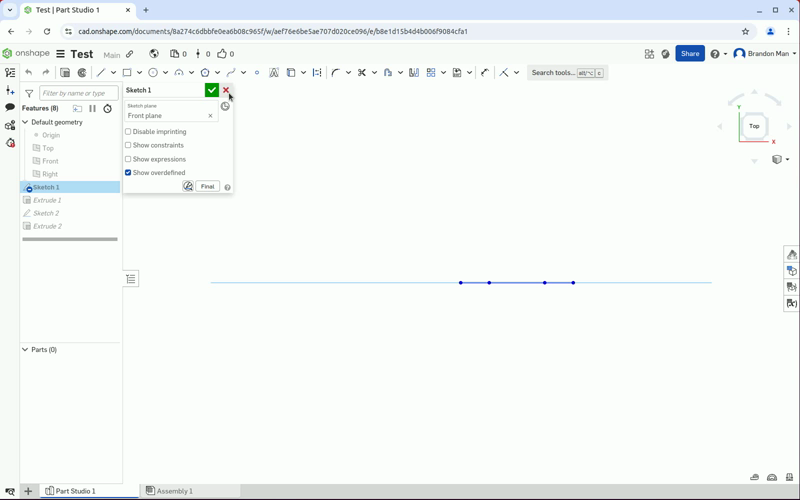
key(shift+s)
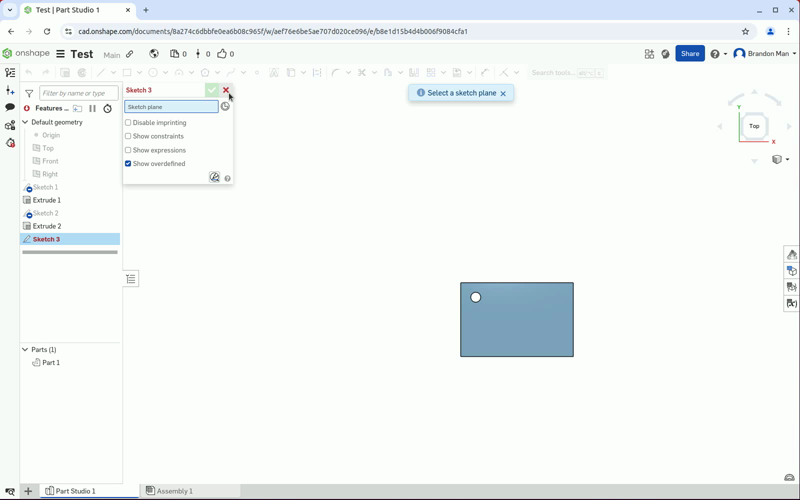
mouse_move(73, 150)
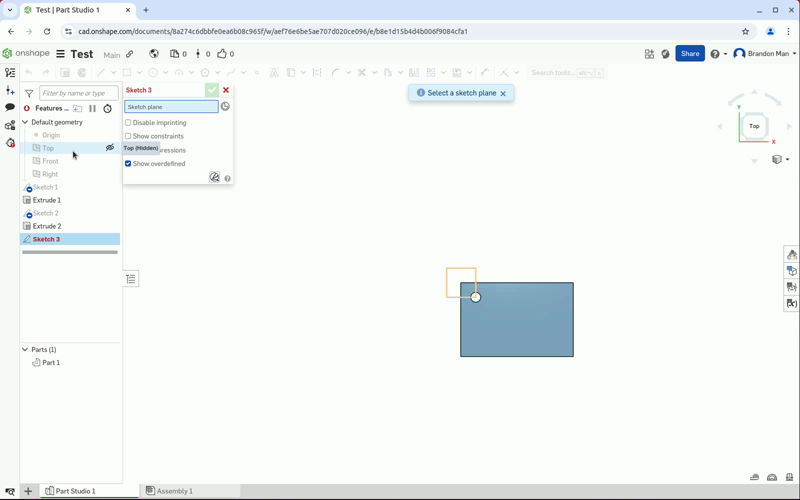
click(73, 150)
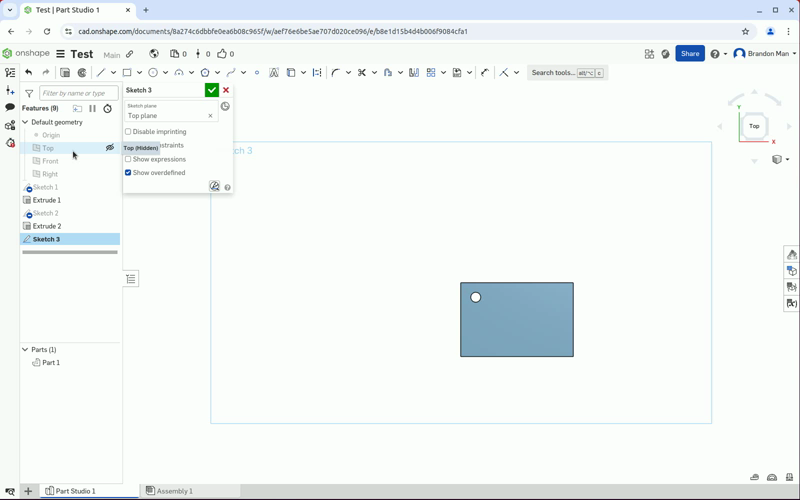
mouse_move(73, 352)
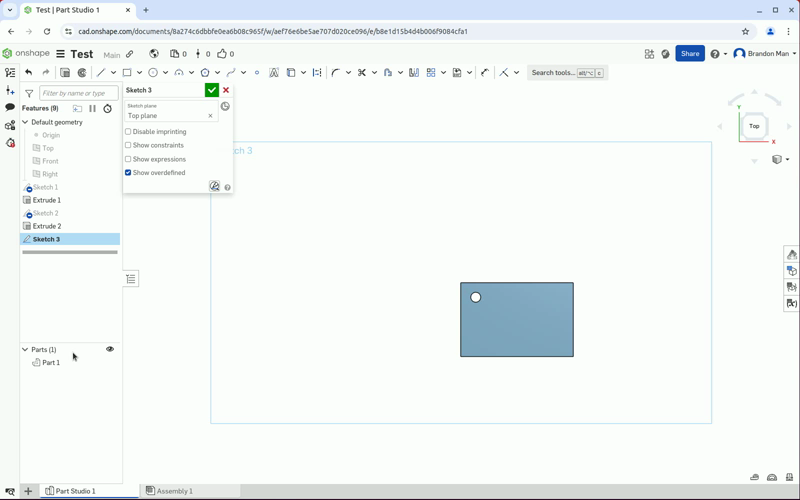
key(y)
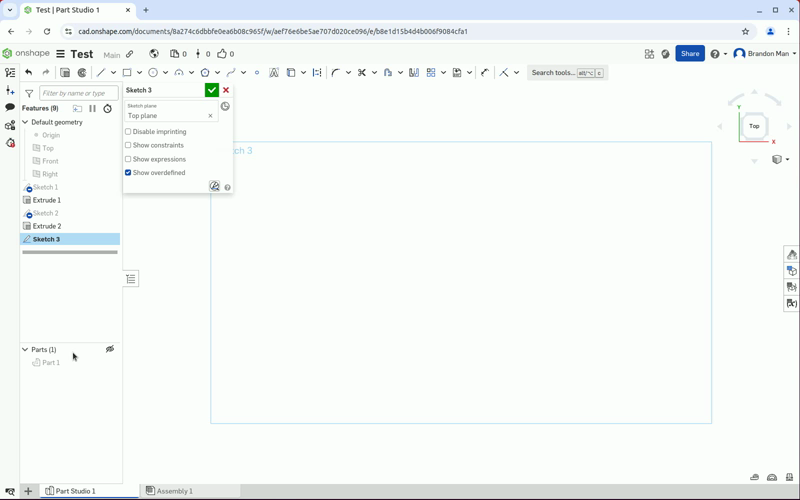
key(c)
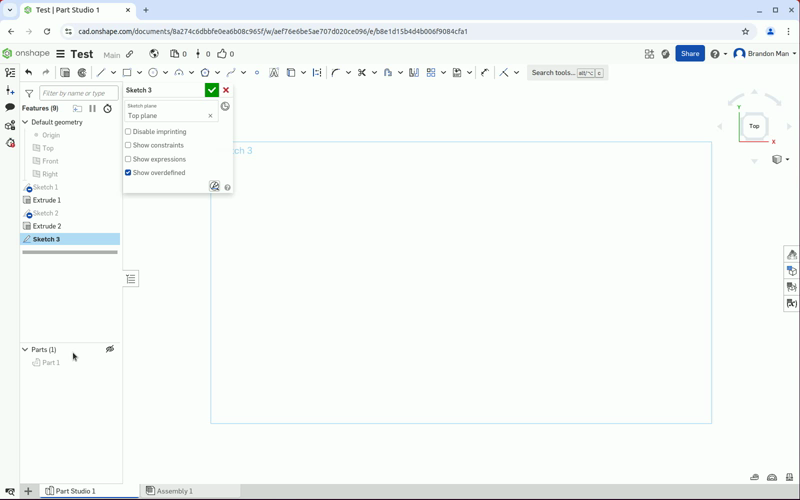
key_down(shift)
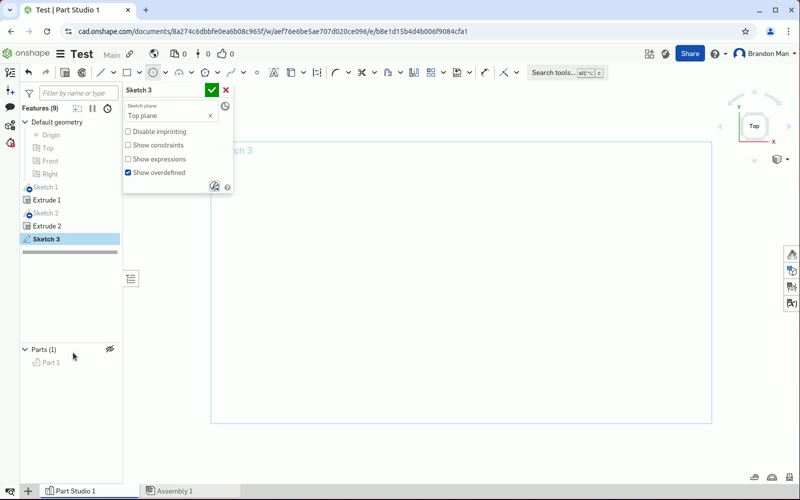
mouse_move(475, 343)
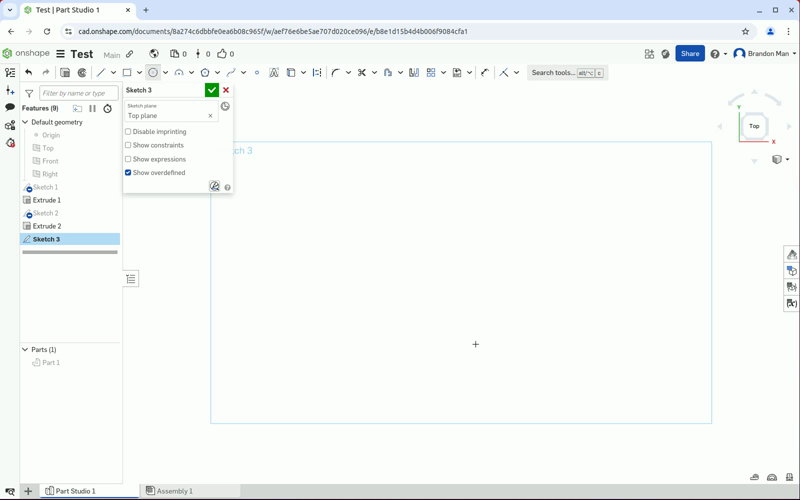
click(475, 343)
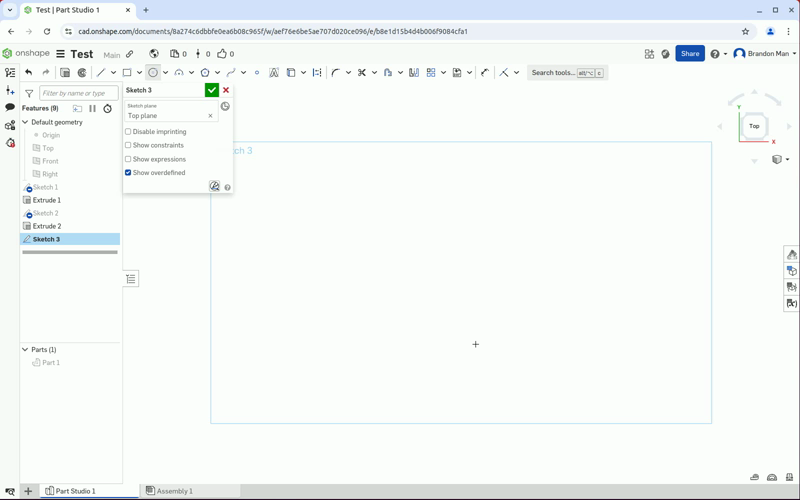
key_up(shift)
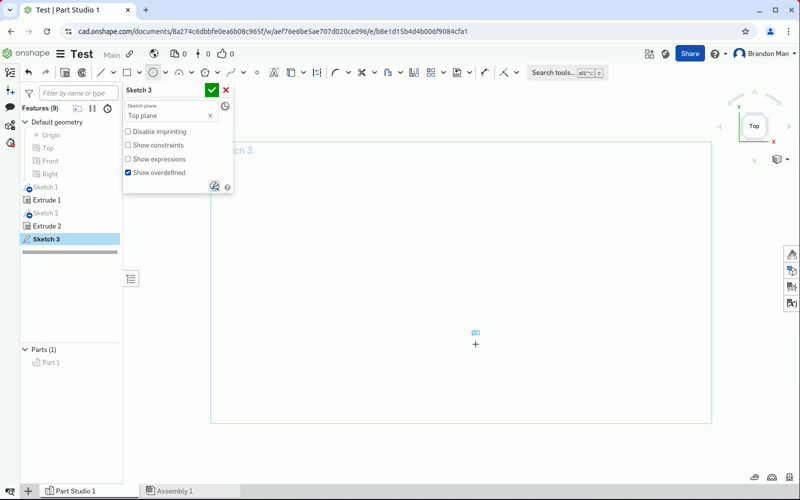
mouse_move(480, 343)
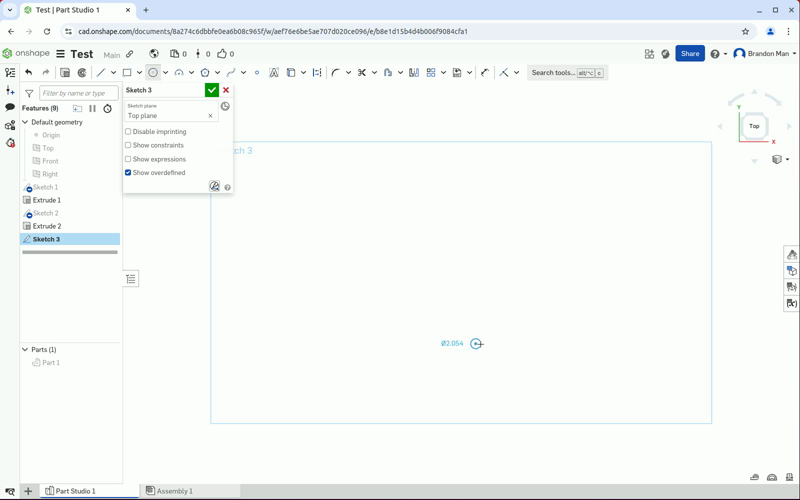
click(480, 343)
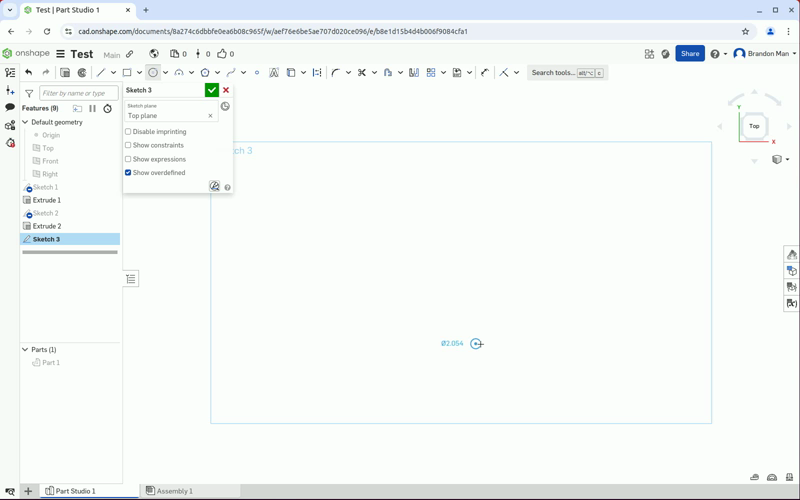
key(esc)
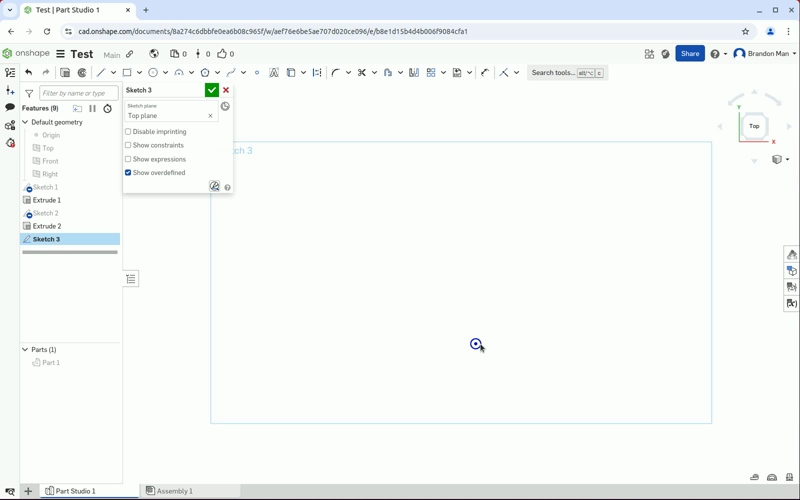
mouse_move(478, 346)
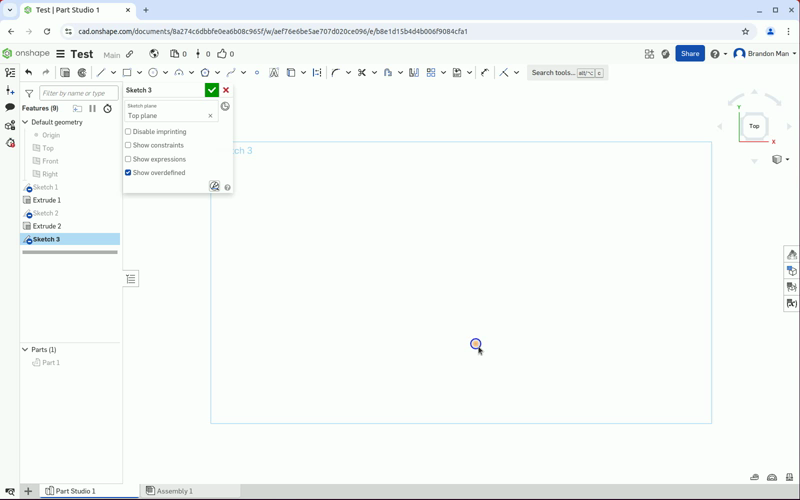
scroll(6)
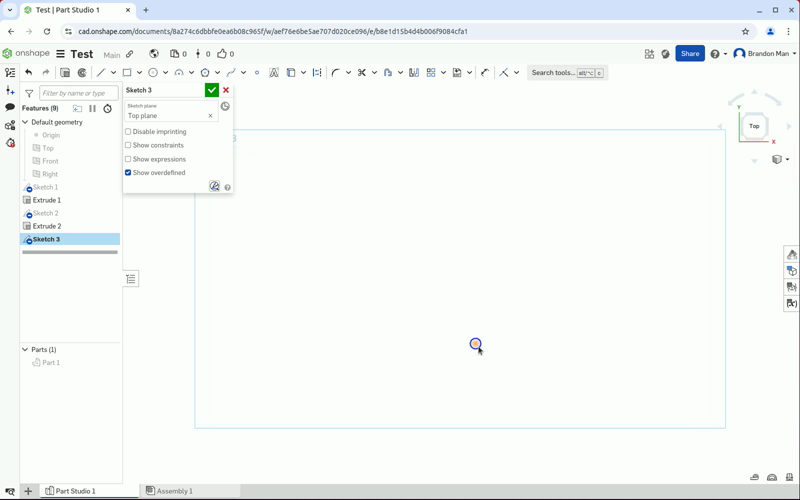
scroll(6)
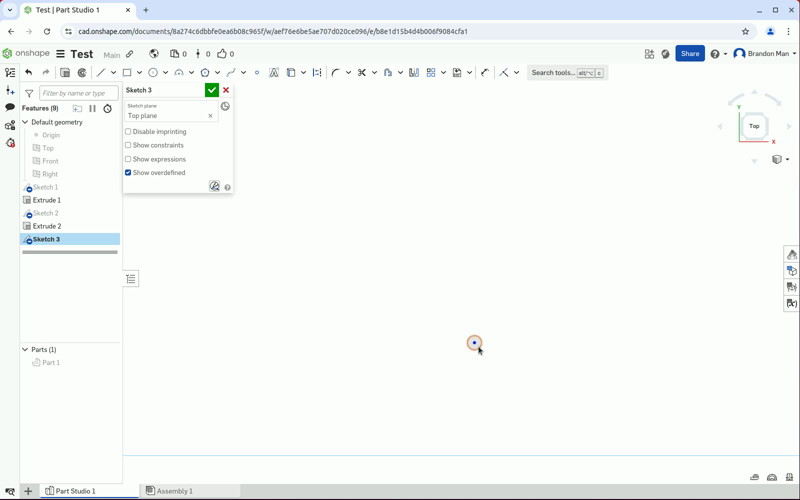
scroll(6)
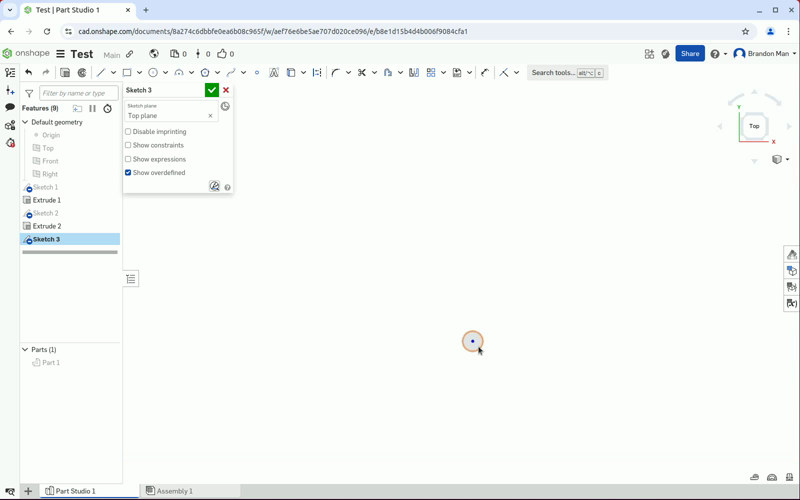
scroll(6)
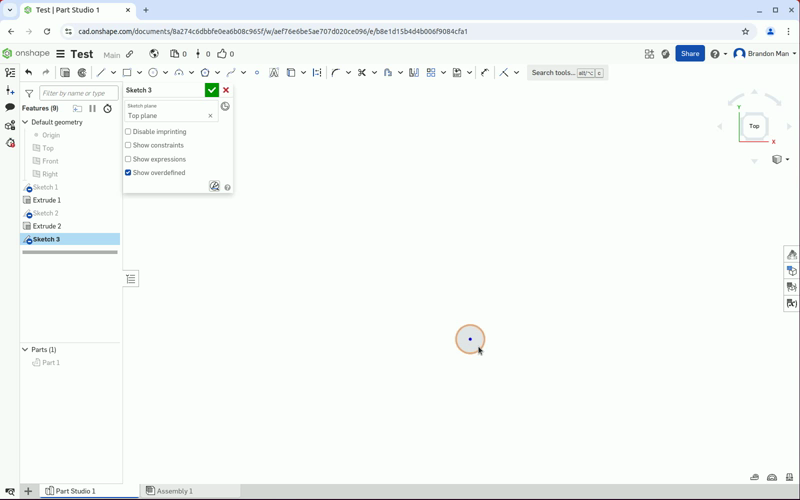
scroll(6)
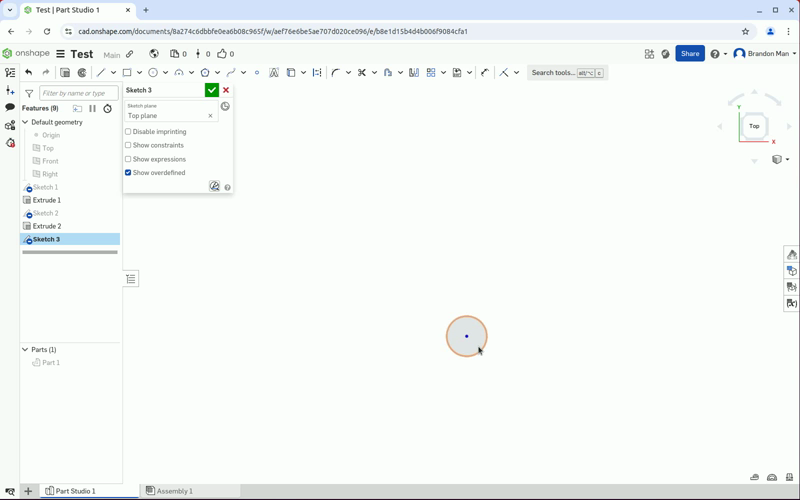
scroll(6)
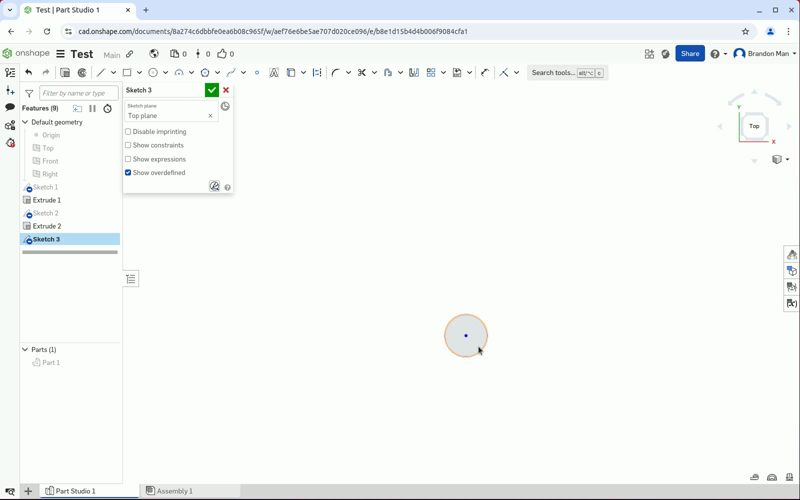
scroll(6)
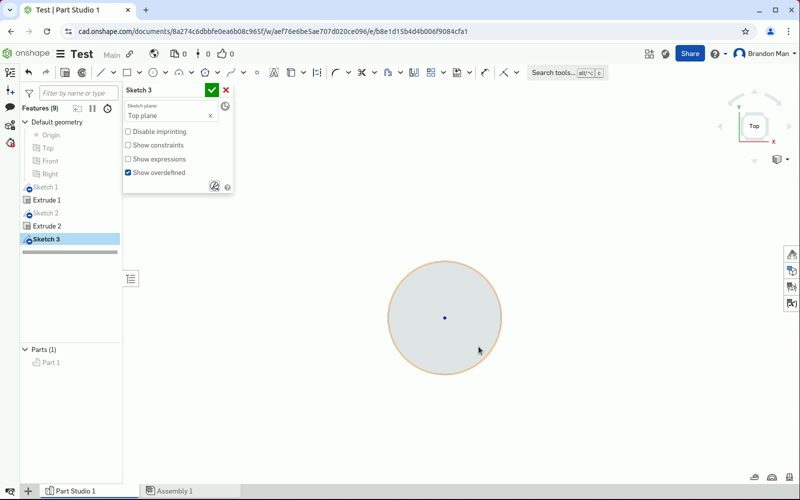
click(478, 346)
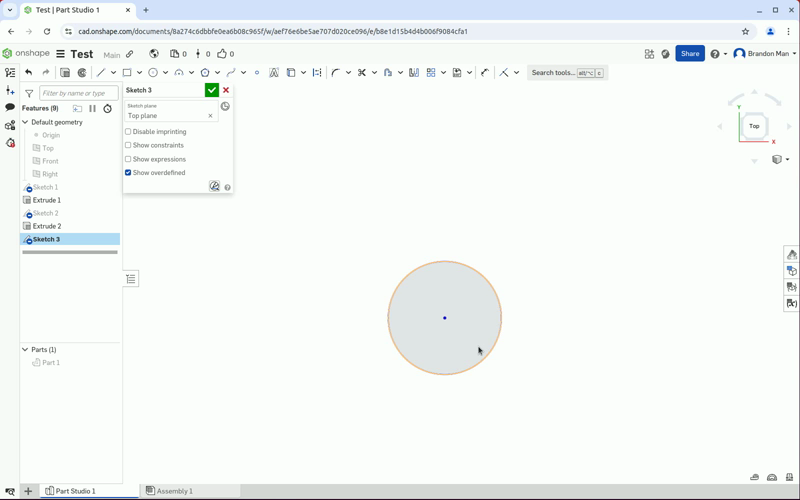
scroll(-6)
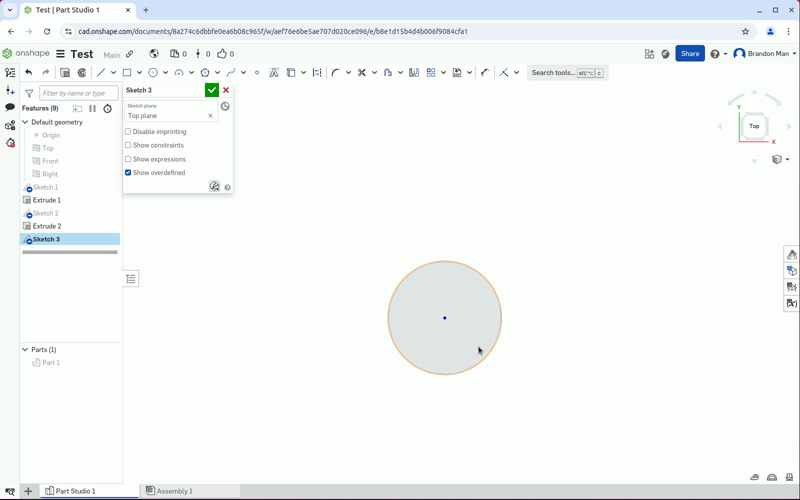
scroll(-6)
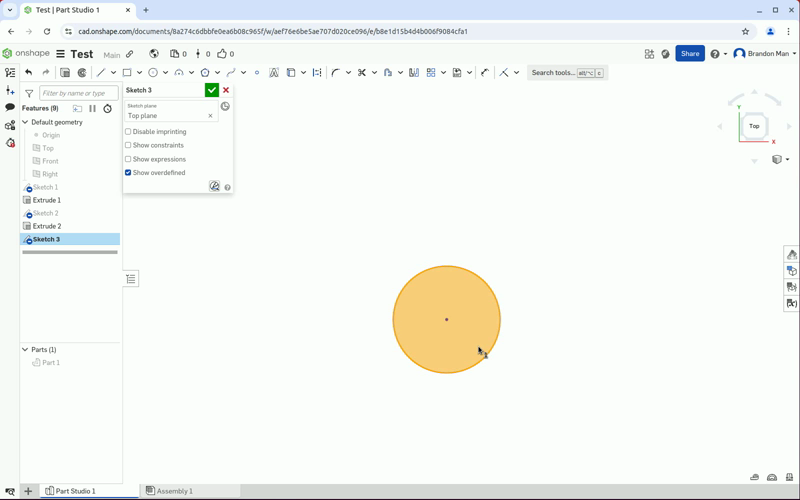
scroll(-6)
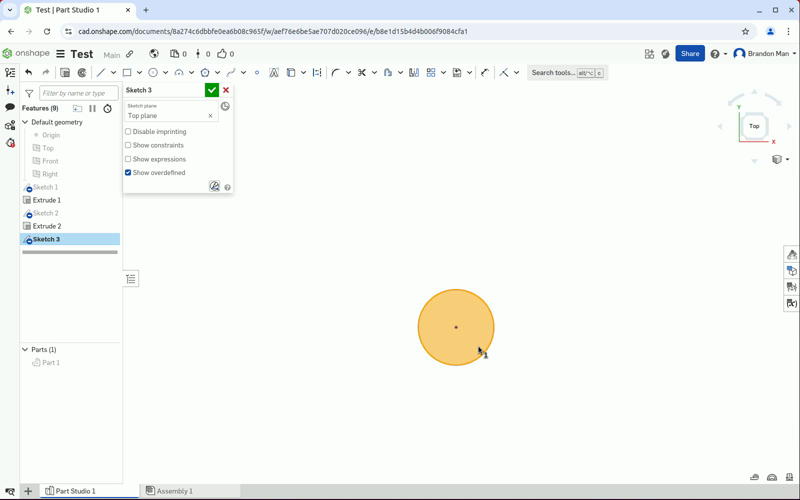
scroll(-6)
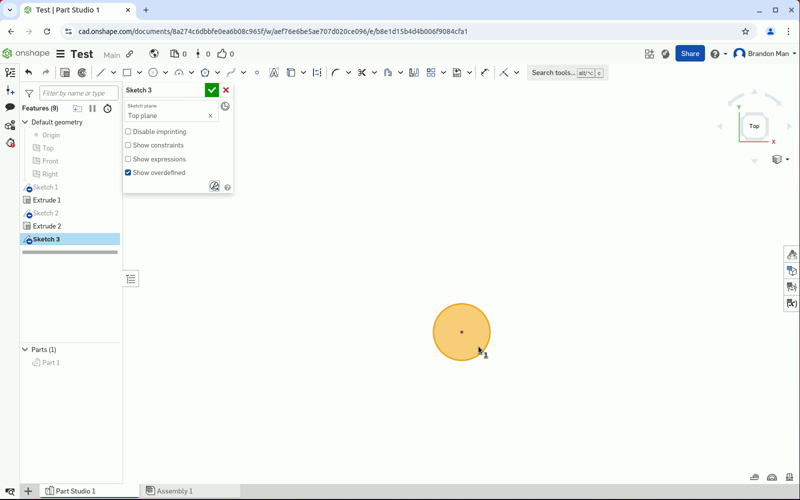
scroll(-6)
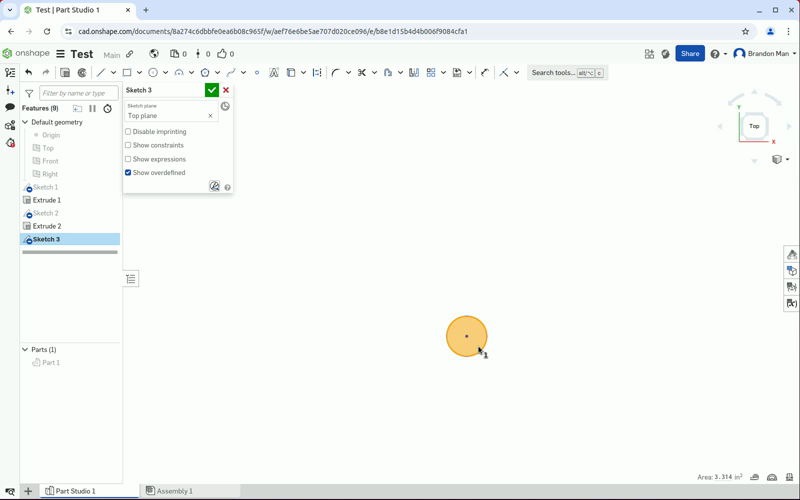
scroll(-6)
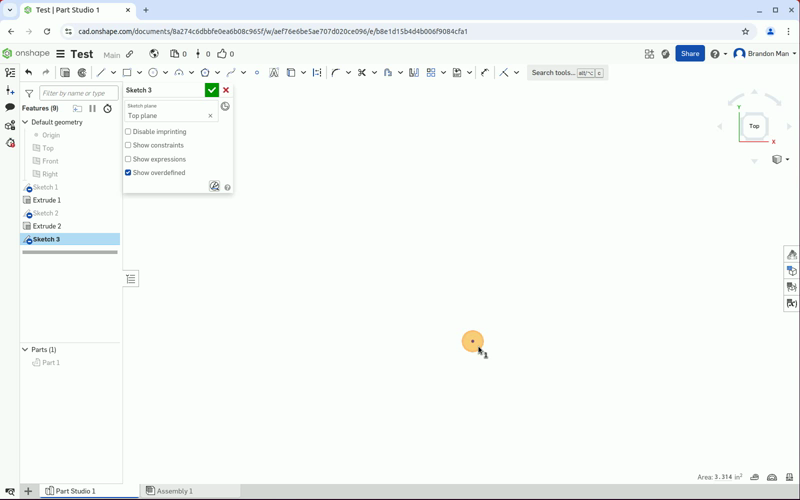
scroll(-6)
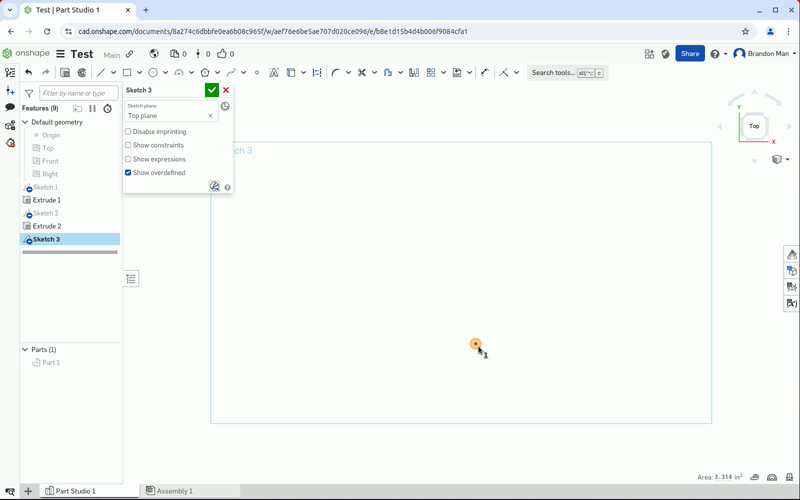
mouse_move(73, 352)
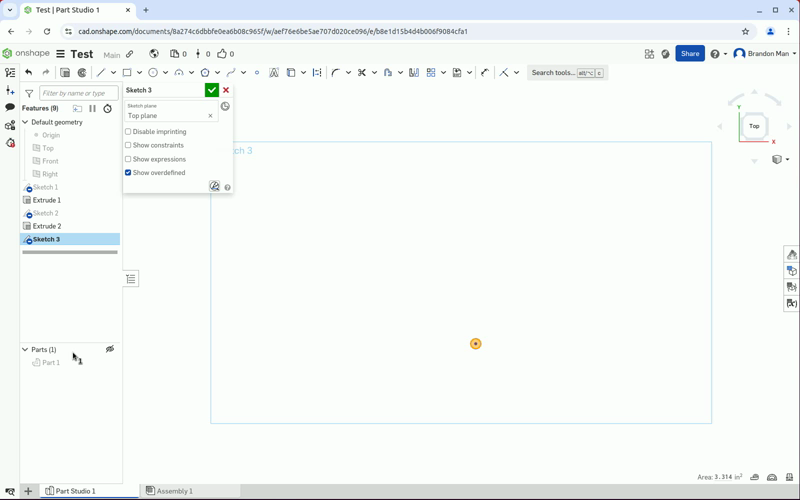
key(shift+y)
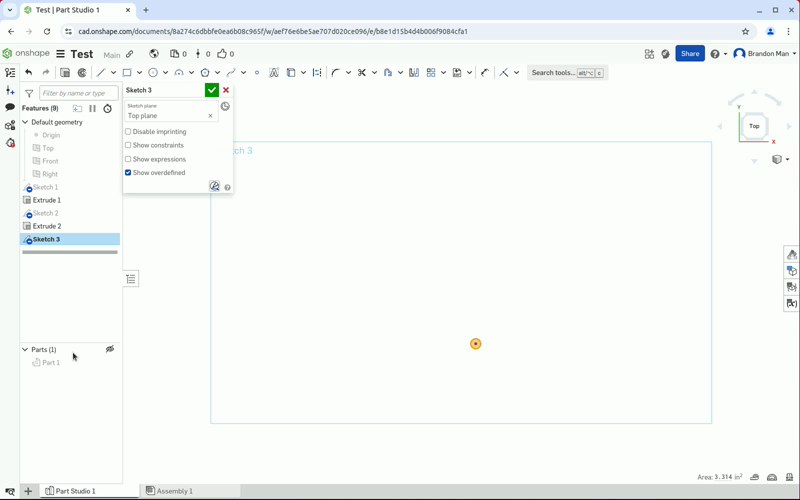
key(shift+e)
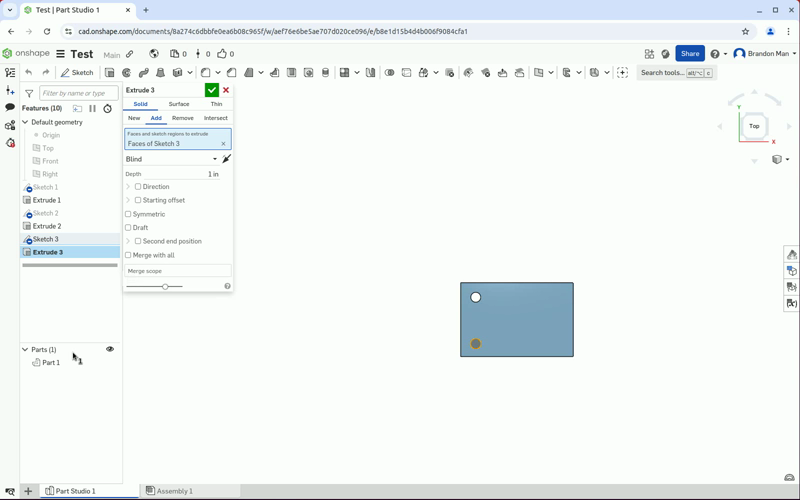
mouse_move(143, 106)
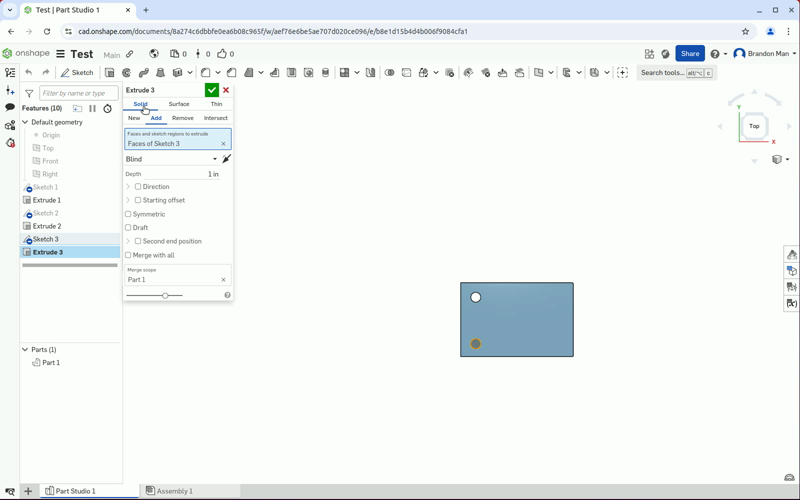
click(143, 106)
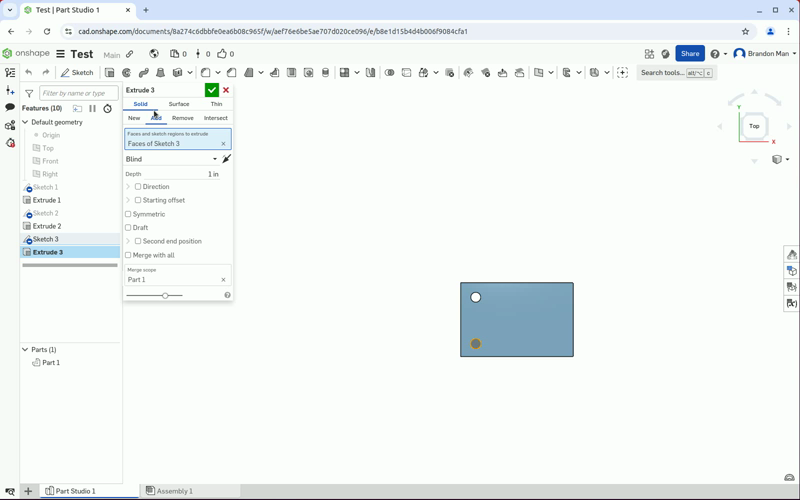
mouse_move(186, 120)
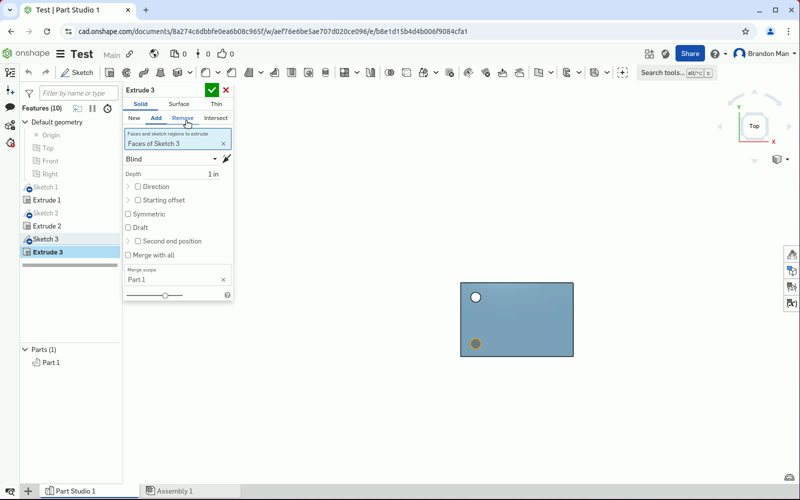
click(186, 120)
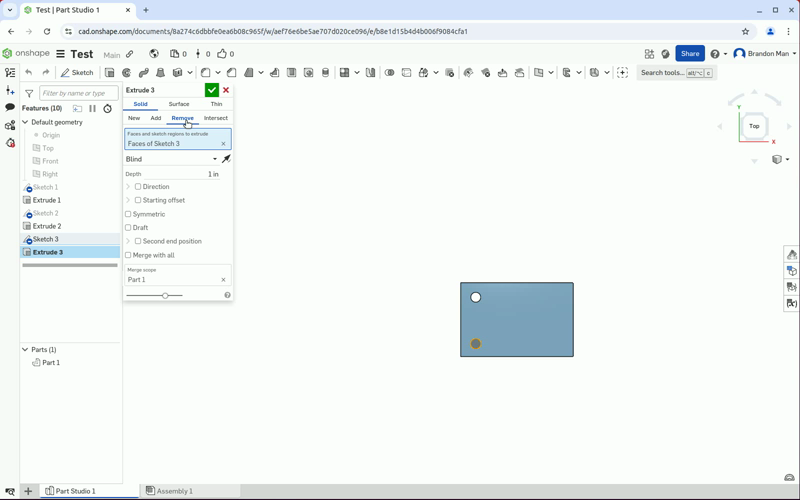
key(tab, 4)
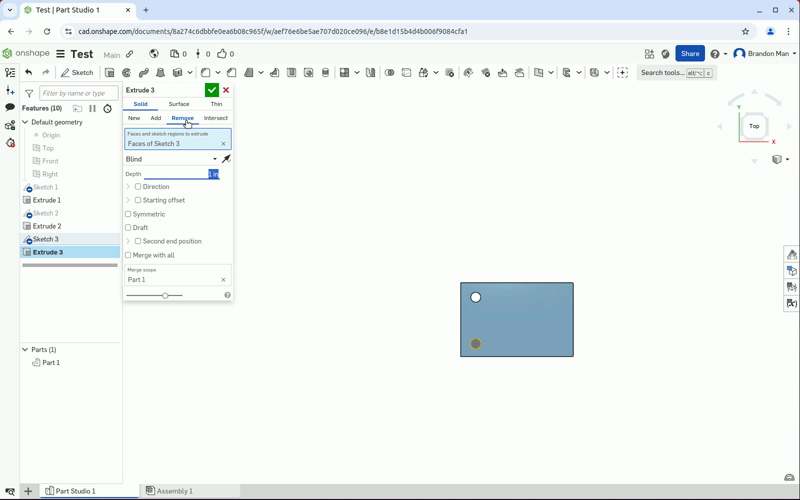
text(4.814)
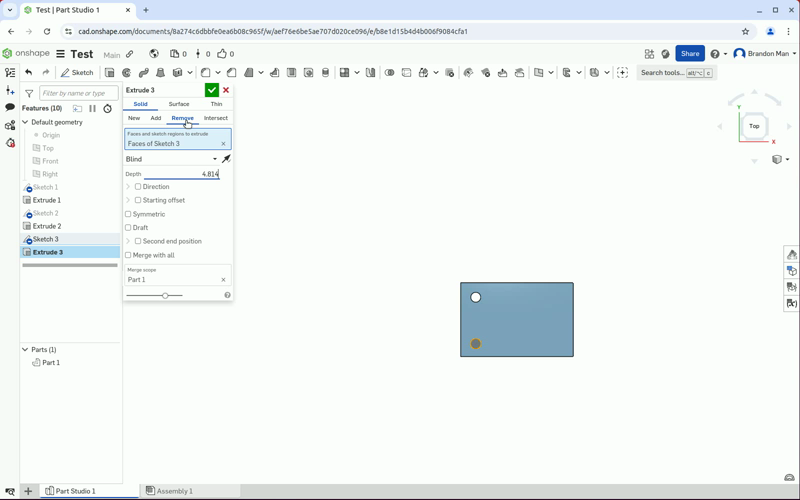
key(tab, 6)
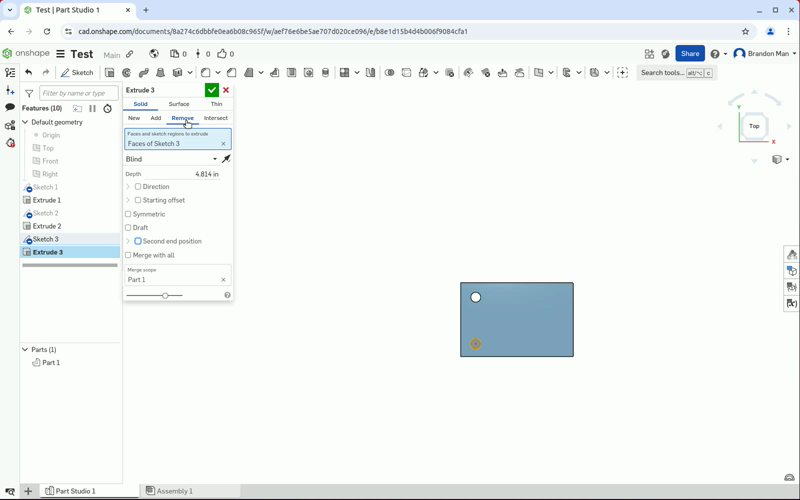
key(space)
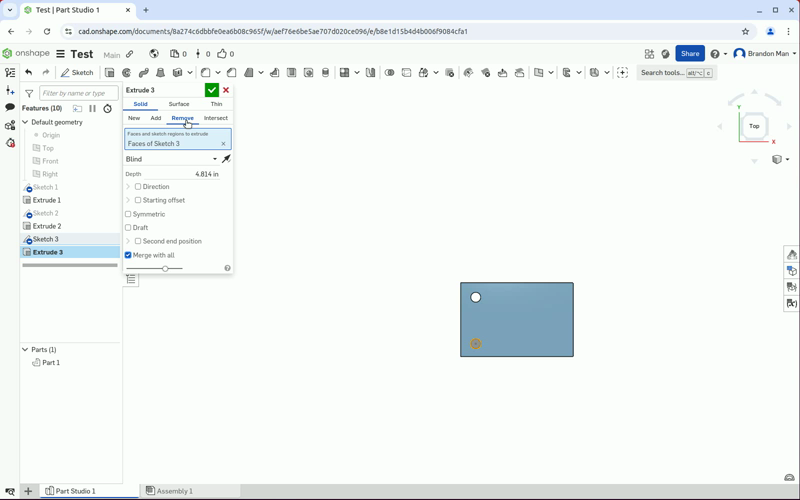
key(enter)
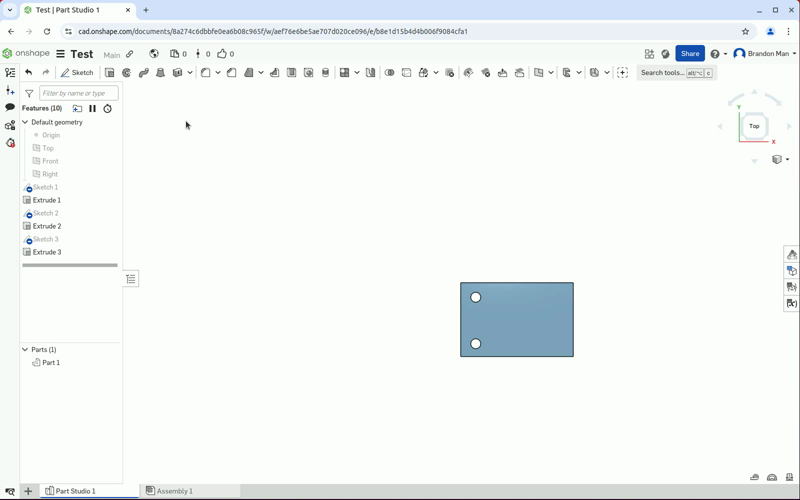
key(shift+h)
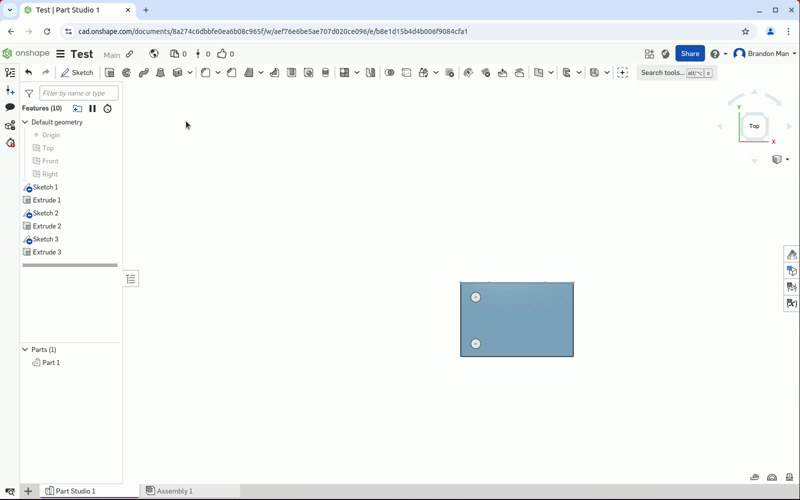
key(shift+h)
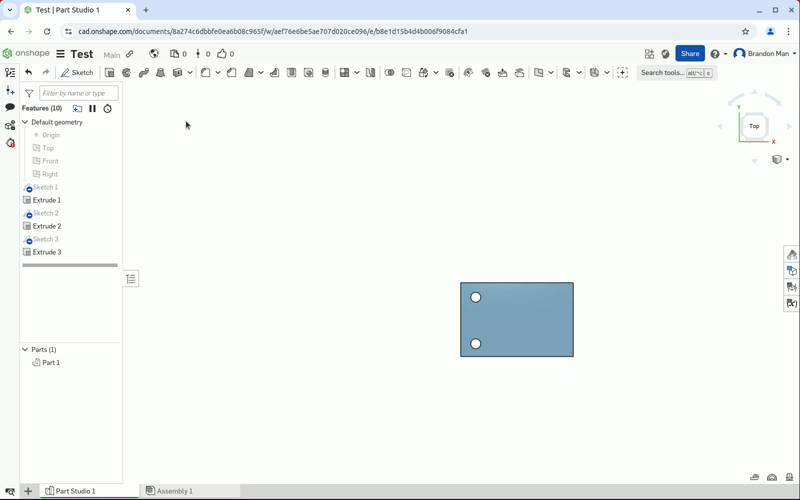
mouse_move(73, 189)
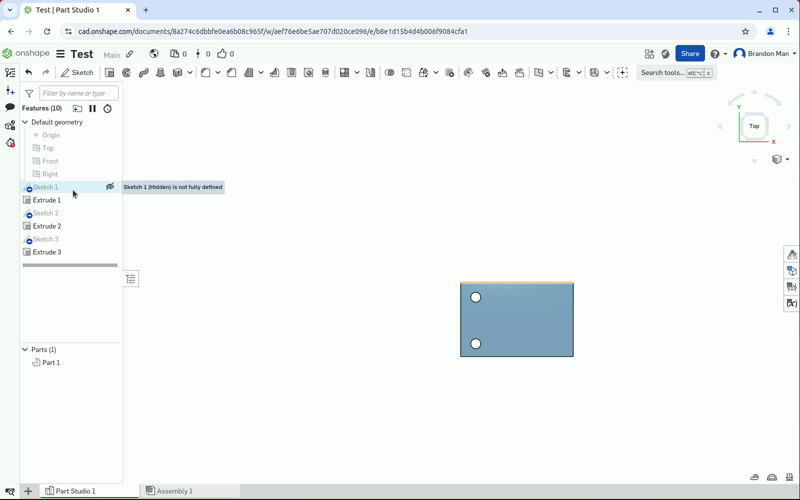
click(73, 189)
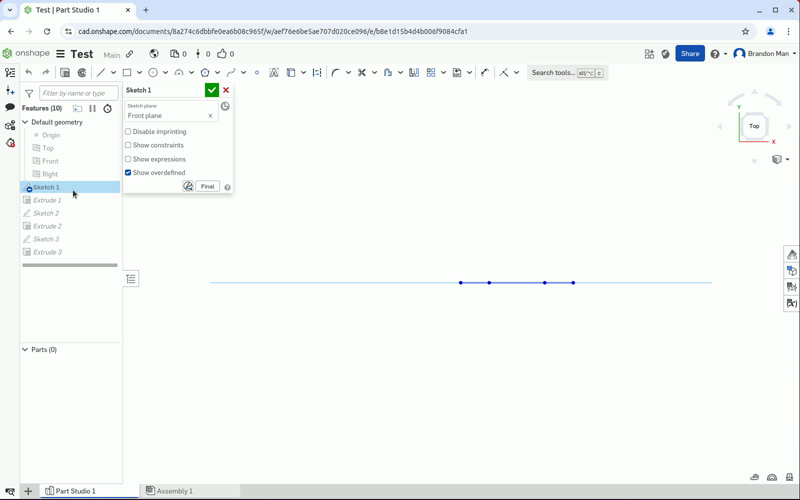
mouse_move(229, 92)
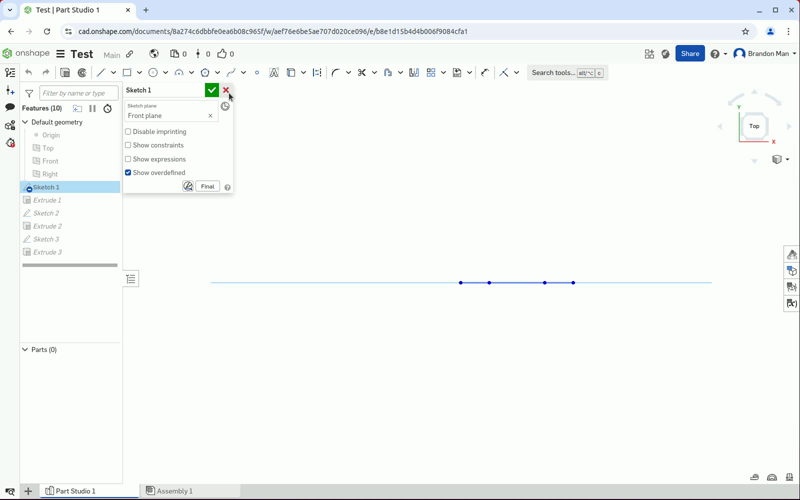
click(229, 92)
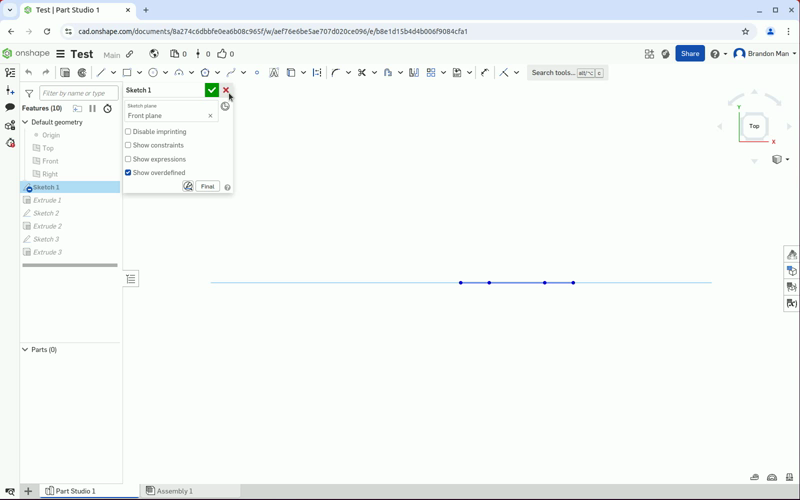
key(shift+s)
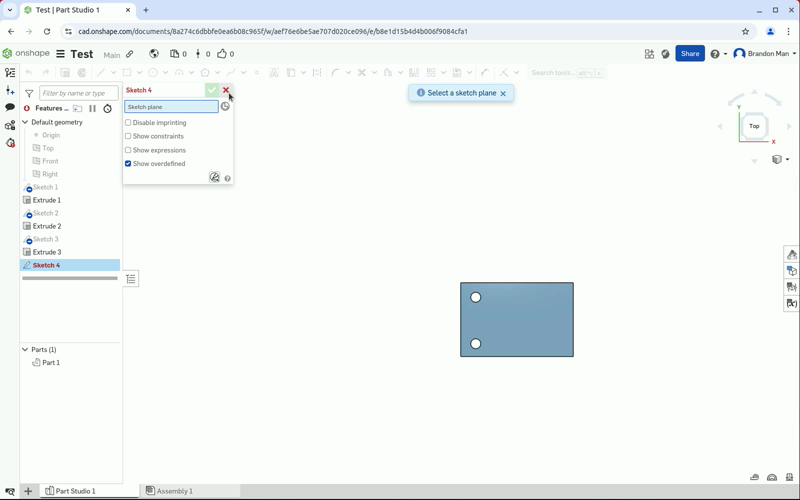
mouse_move(73, 150)
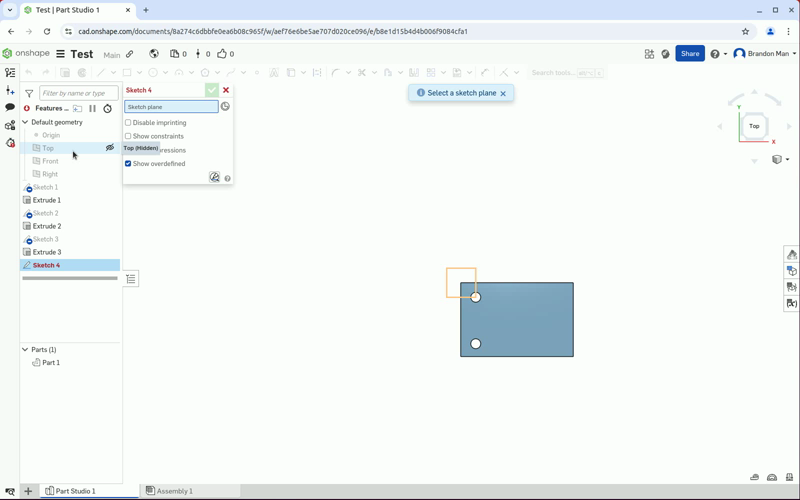
click(73, 150)
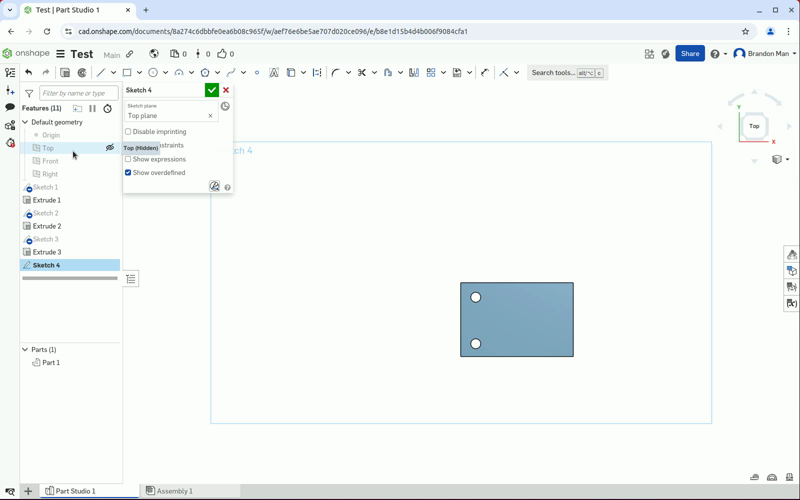
mouse_move(73, 352)
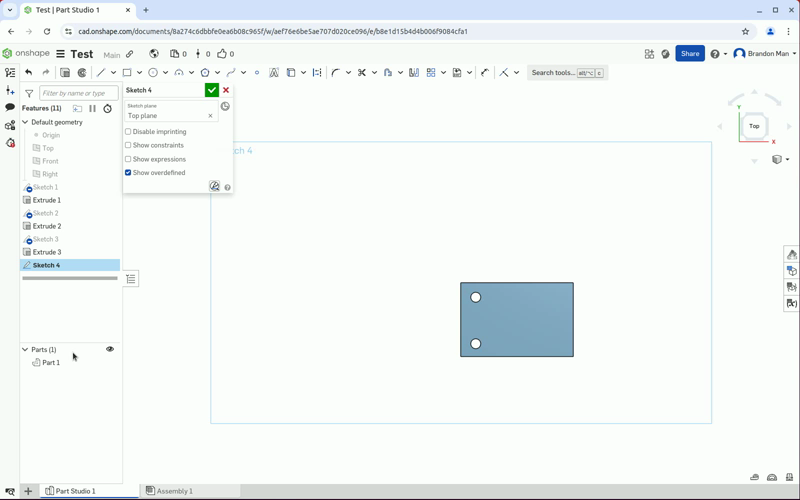
key(y)
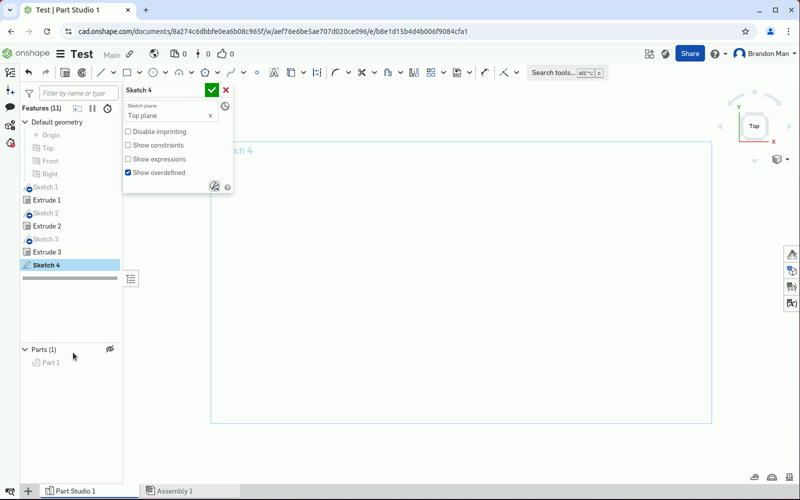
key(c)
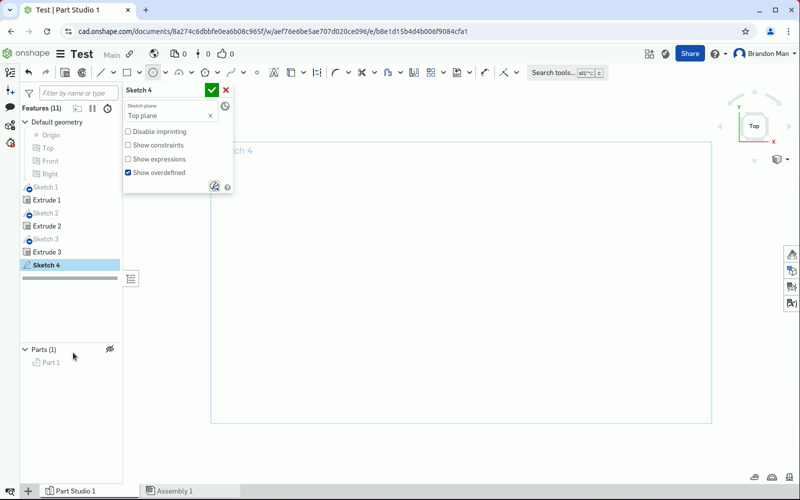
key_down(shift)
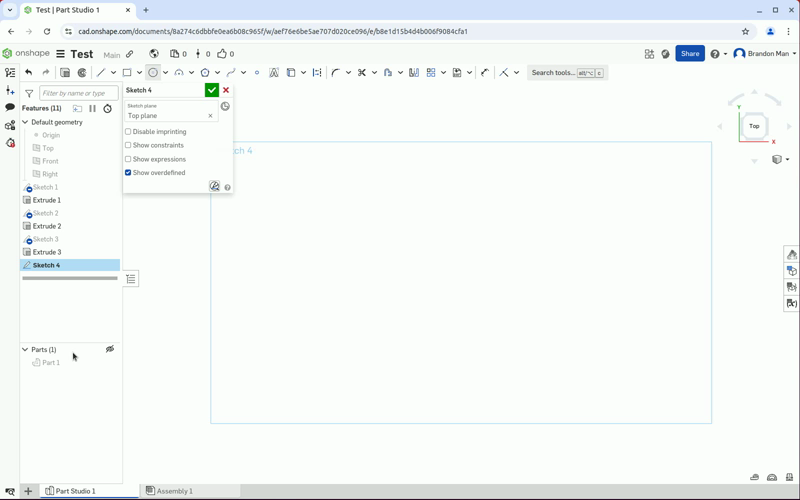
mouse_move(559, 343)
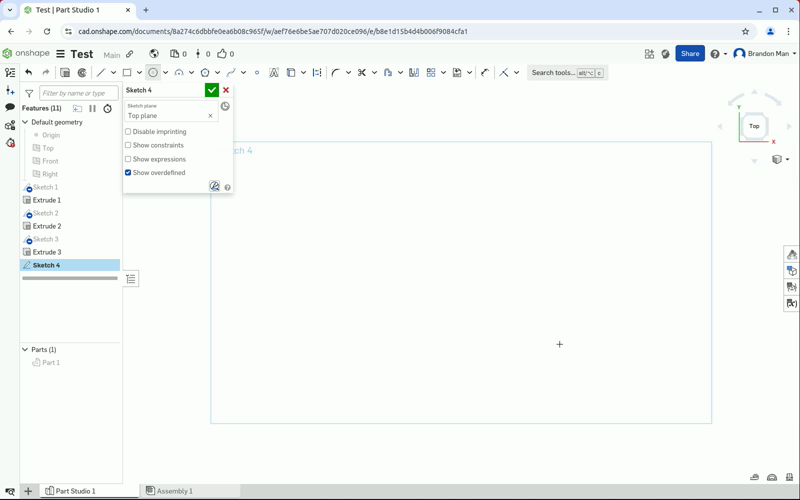
click(559, 343)
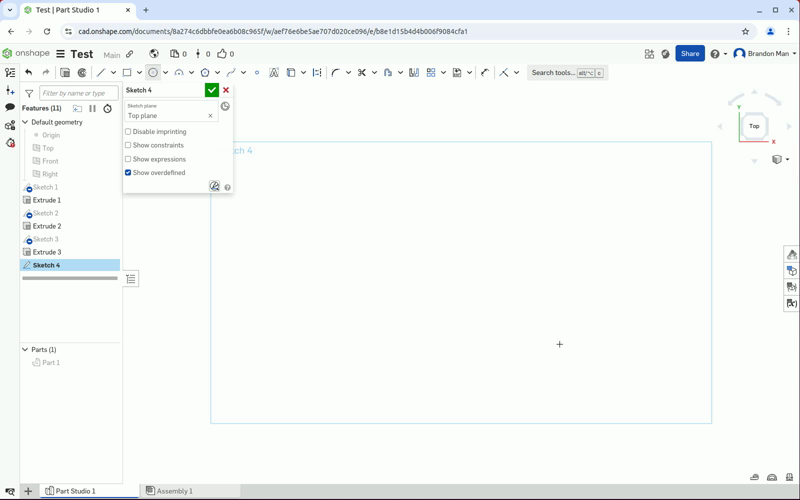
key_up(shift)
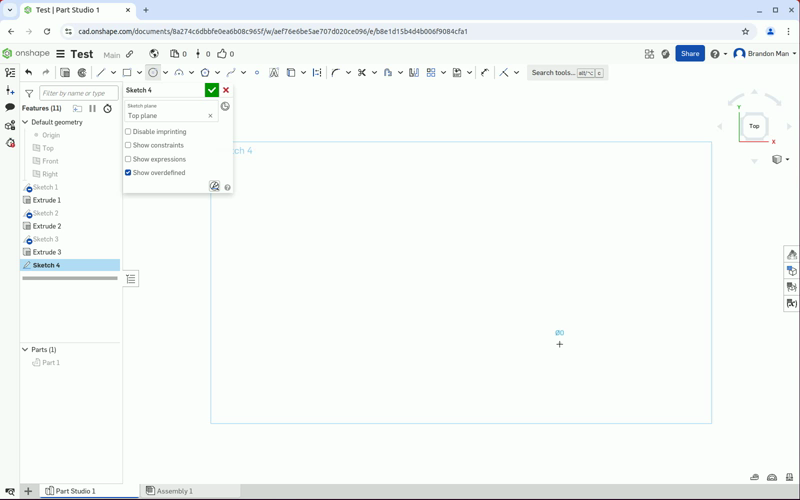
mouse_move(565, 343)
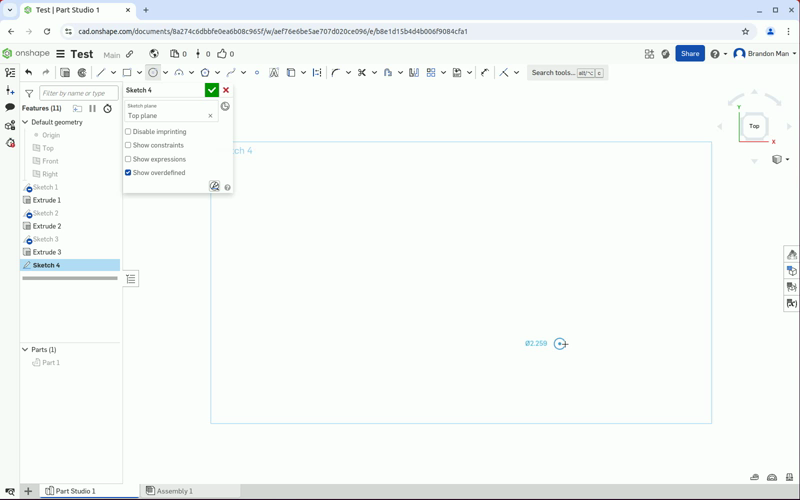
click(565, 343)
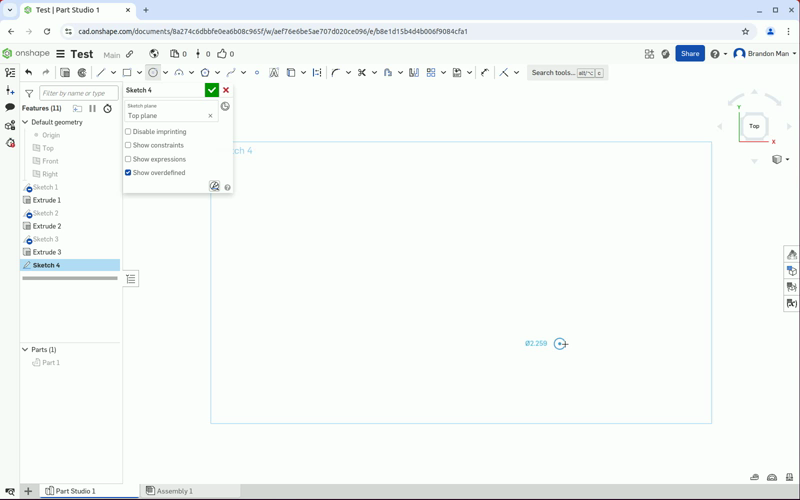
key(esc)
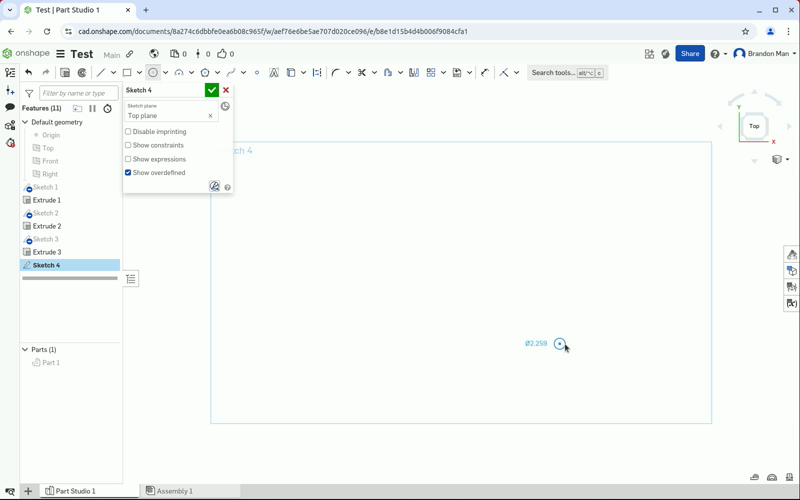
mouse_move(559, 338)
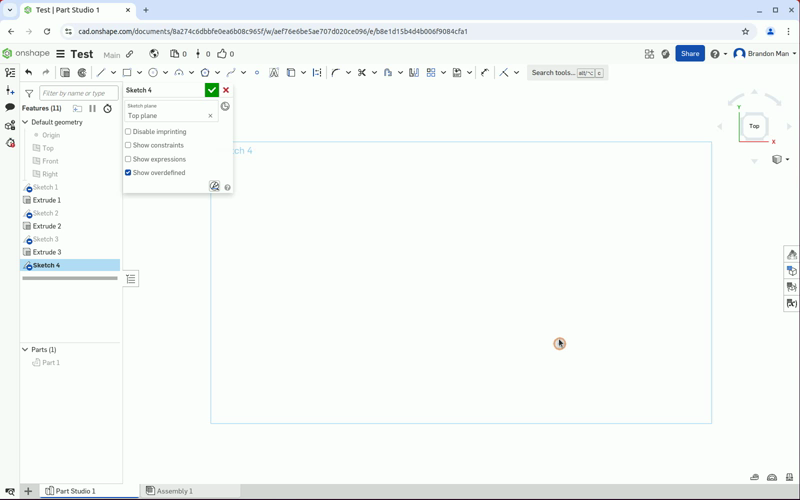
scroll(6)
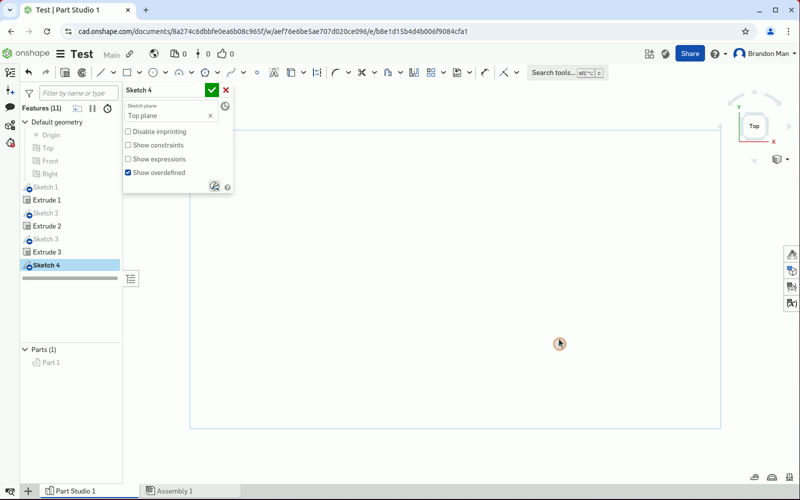
scroll(6)
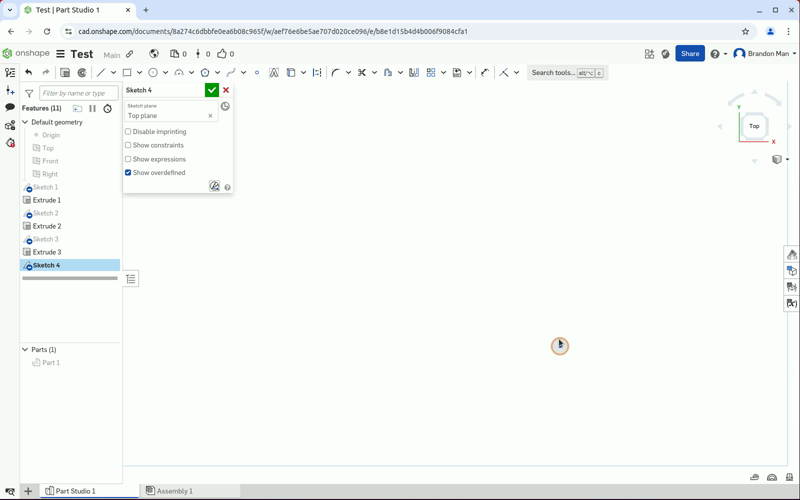
scroll(6)
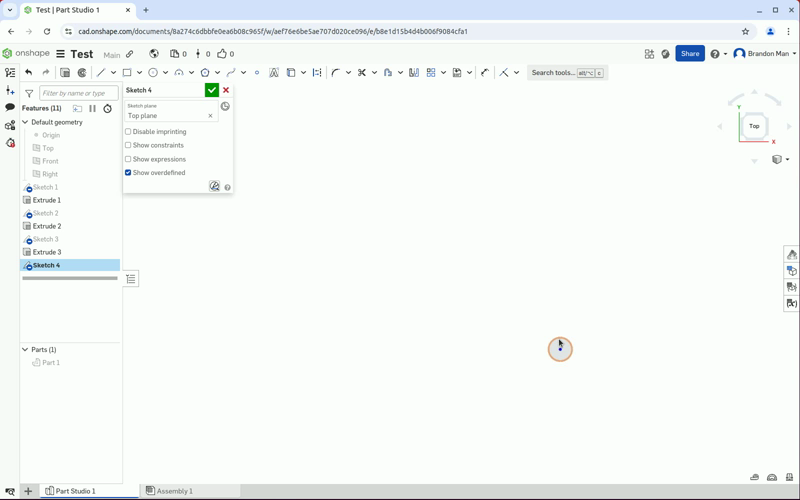
scroll(6)
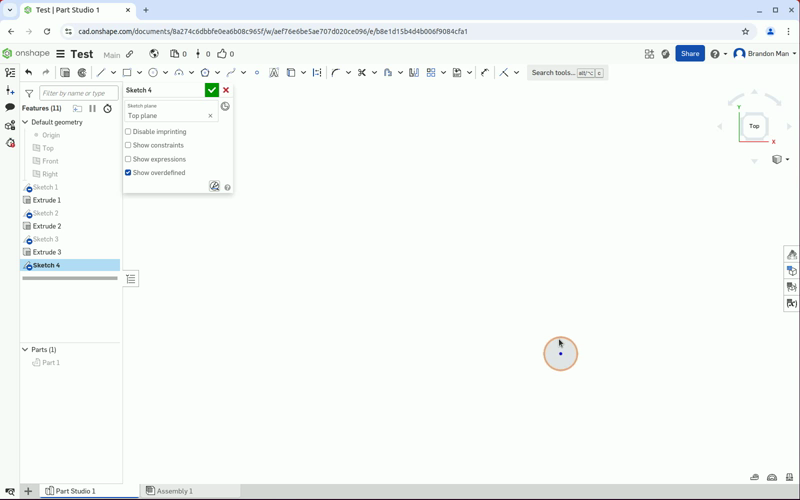
scroll(6)
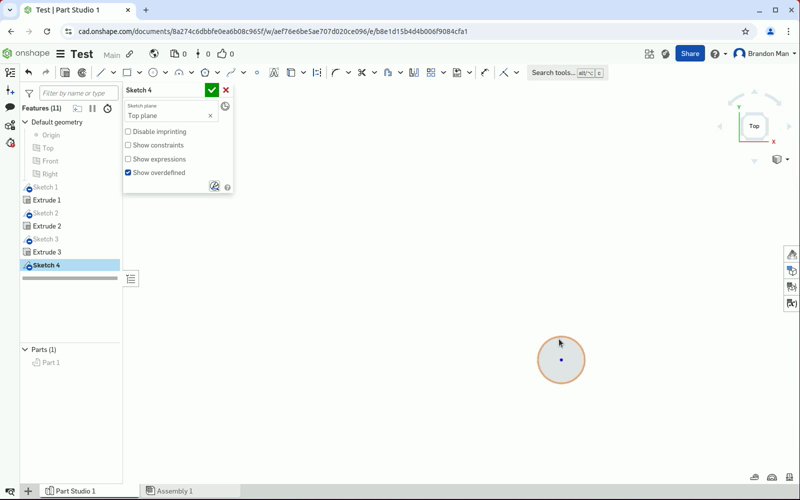
scroll(6)
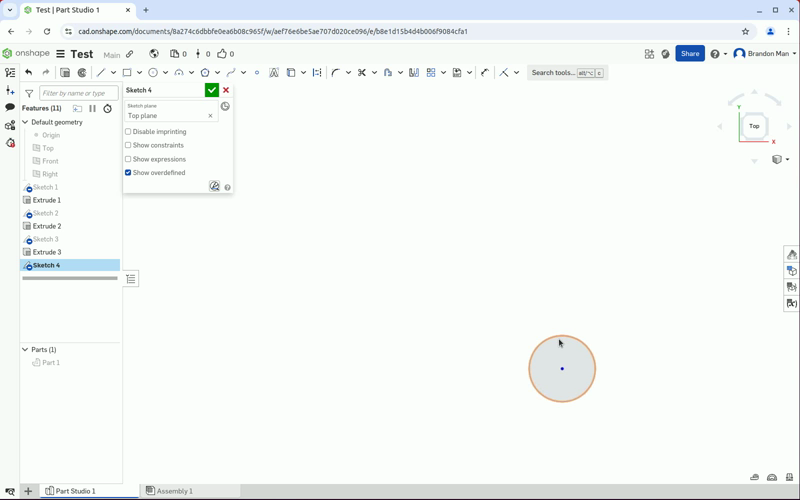
scroll(6)
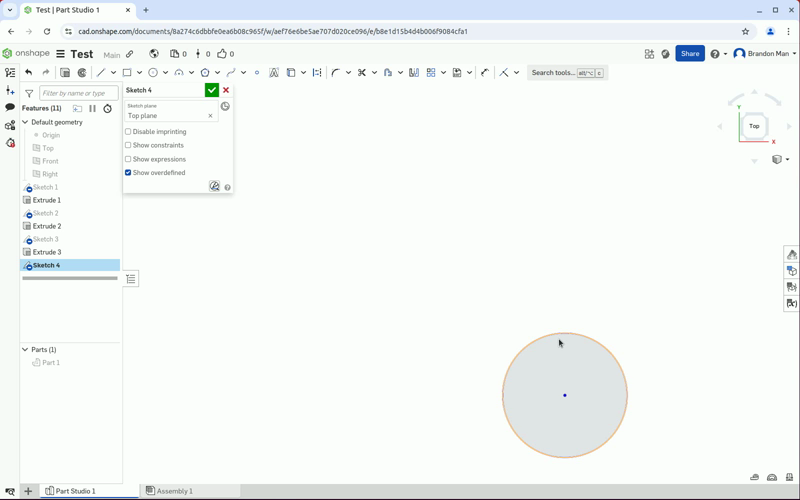
click(559, 338)
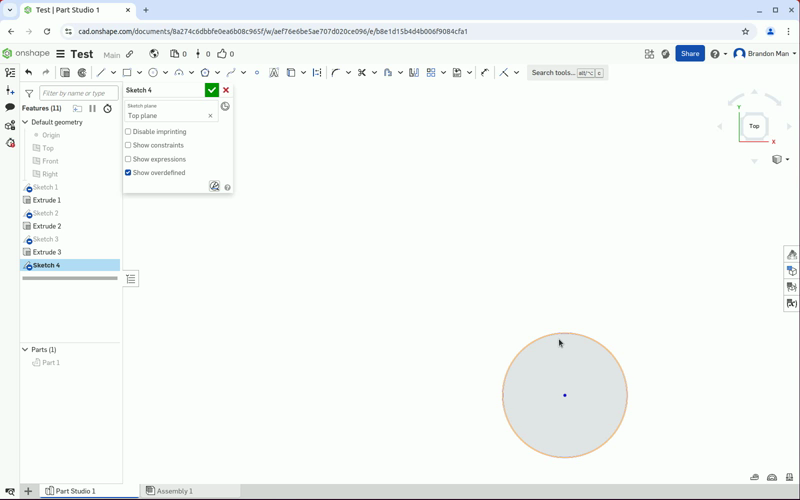
scroll(-6)
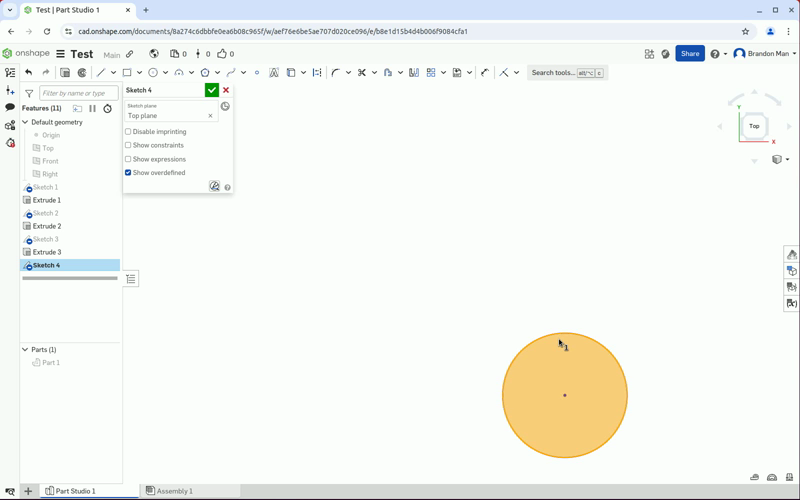
scroll(-6)
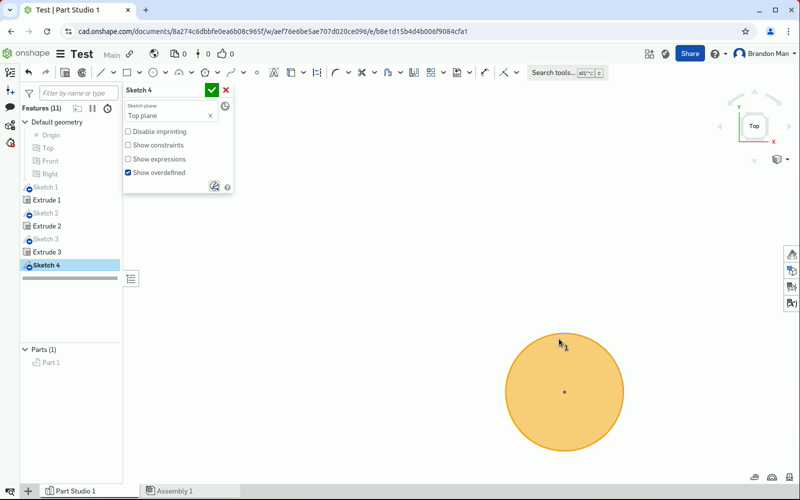
scroll(-6)
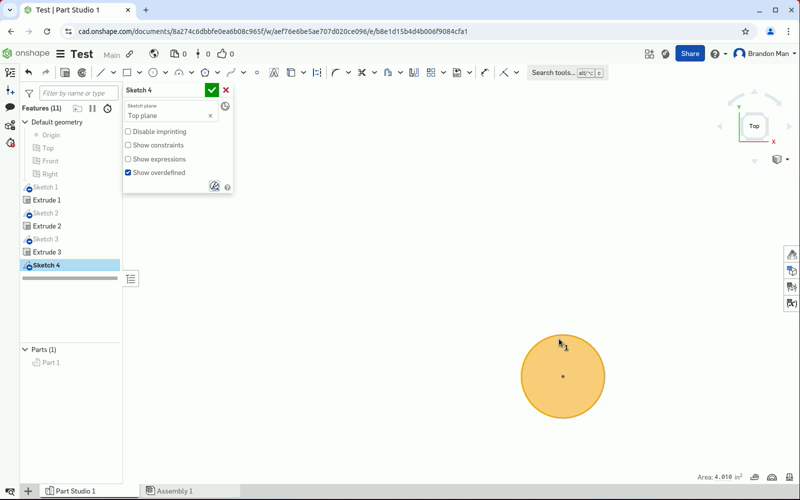
scroll(-6)
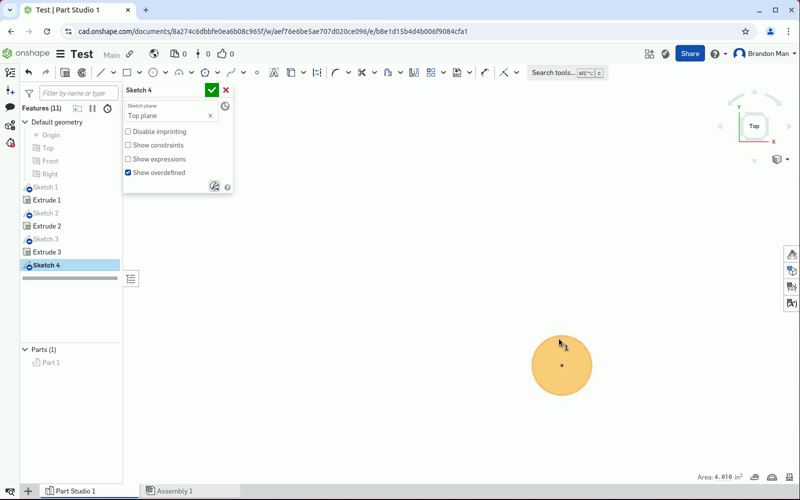
scroll(-6)
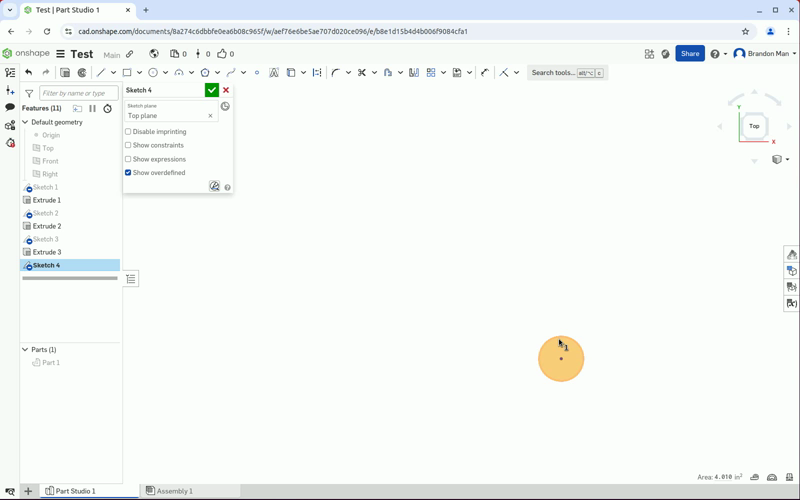
scroll(-6)
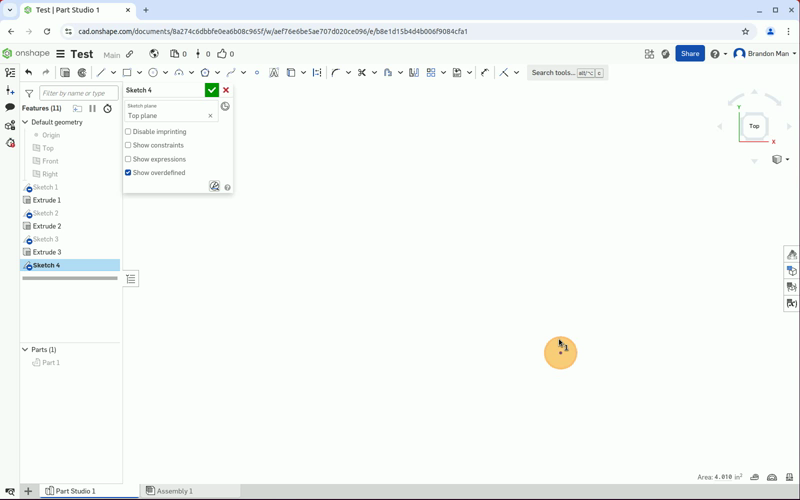
scroll(-6)
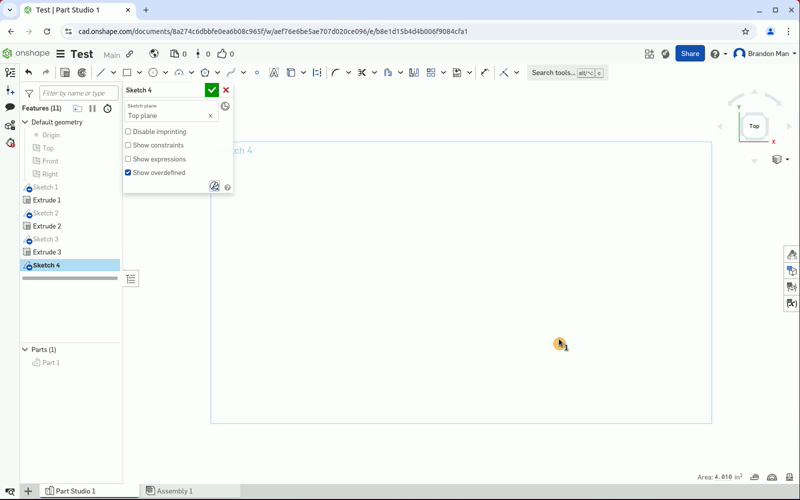
mouse_move(73, 352)
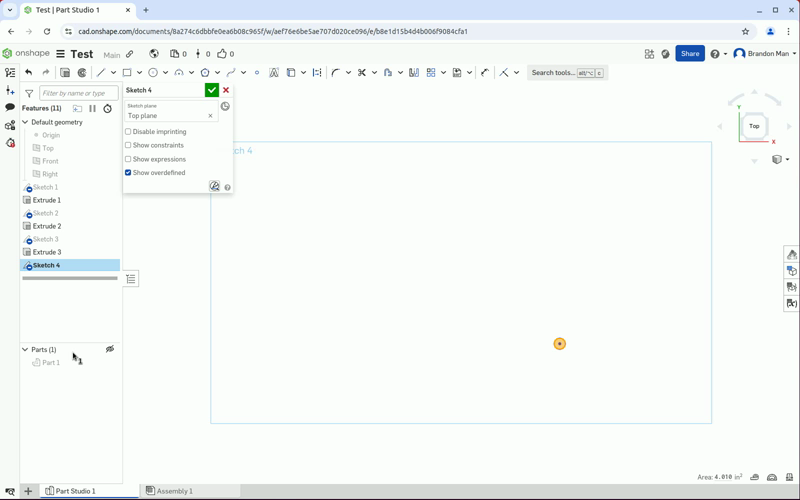
key(shift+y)
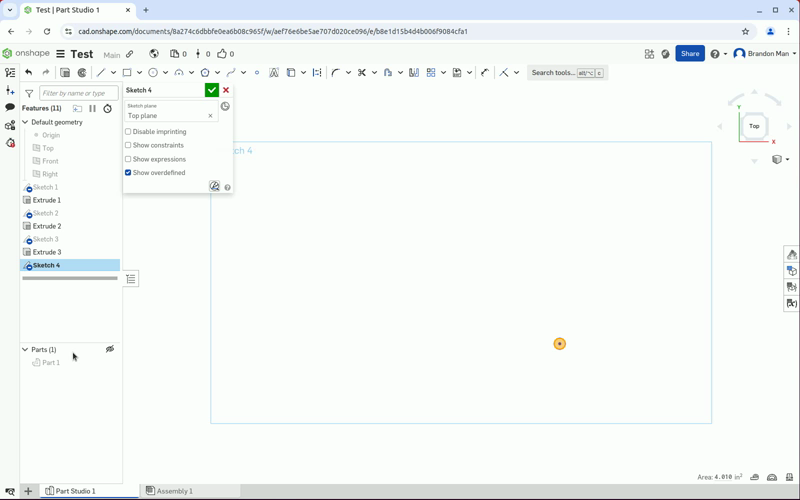
key(shift+e)
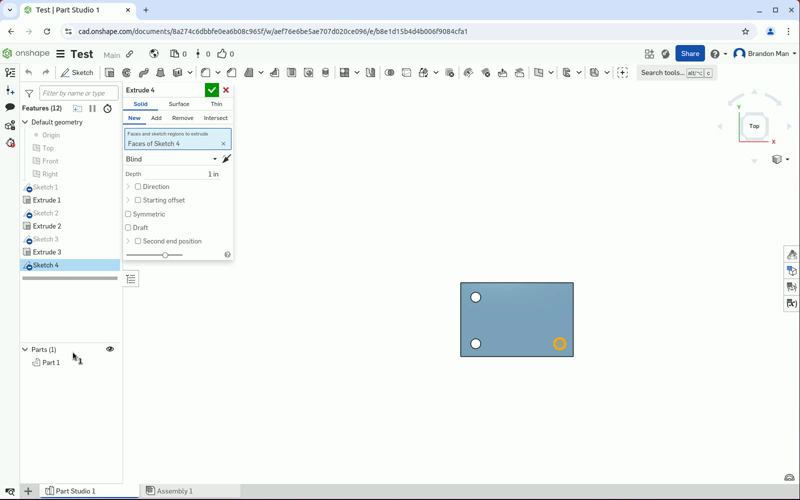
mouse_move(143, 106)
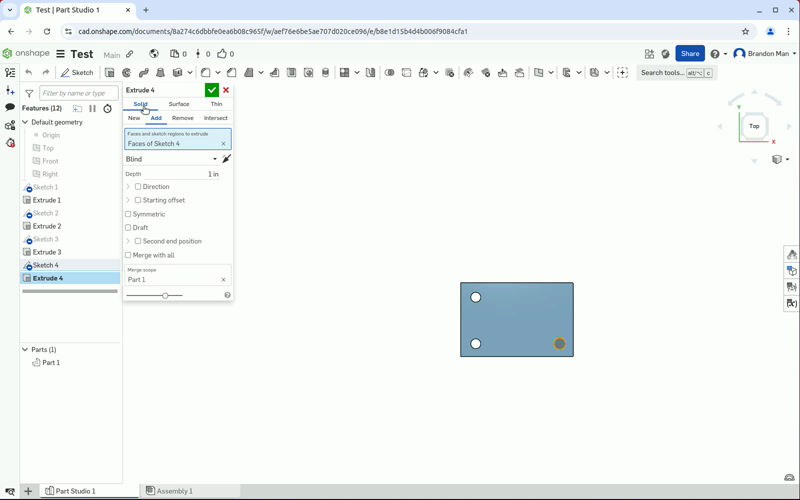
click(143, 106)
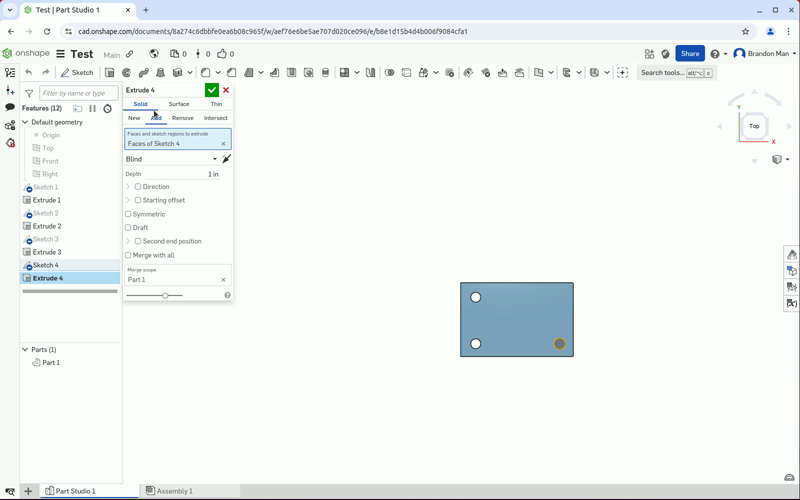
mouse_move(186, 120)
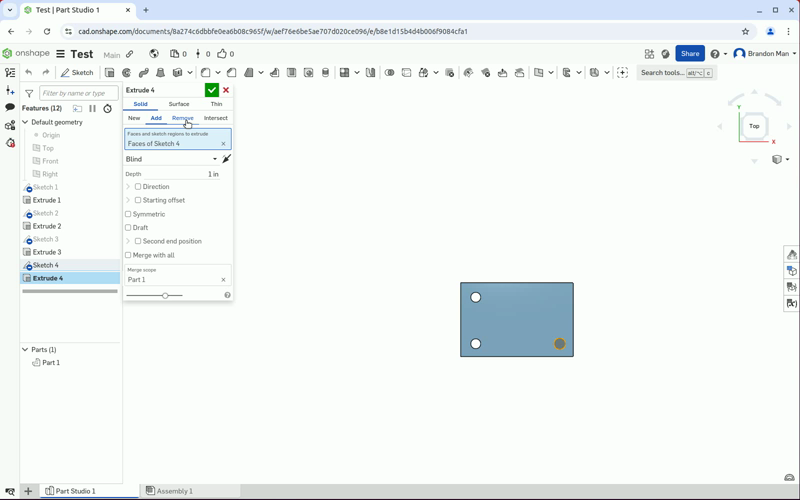
click(186, 120)
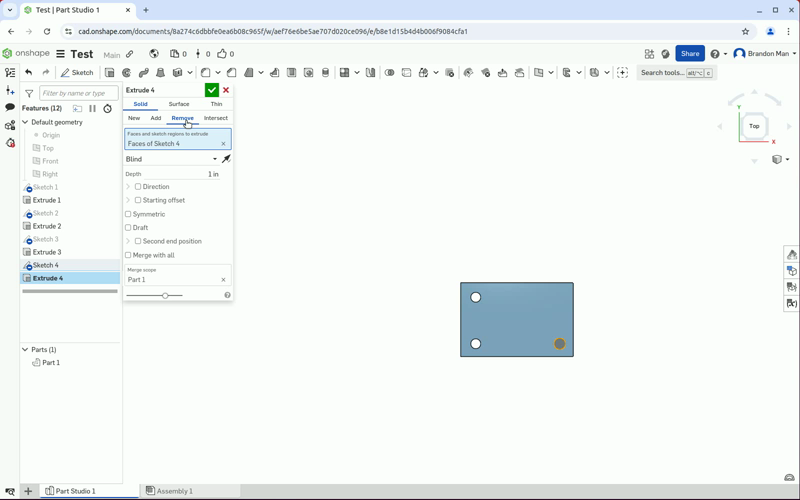
key(tab, 4)
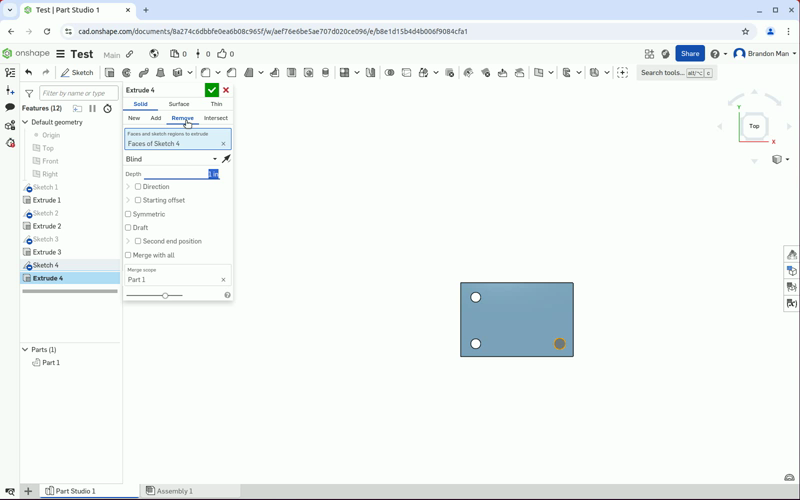
text(4.814)
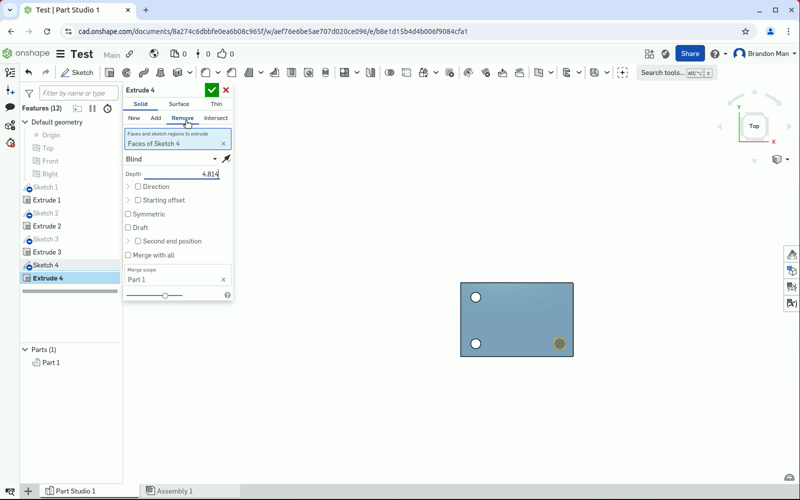
key(tab, 6)
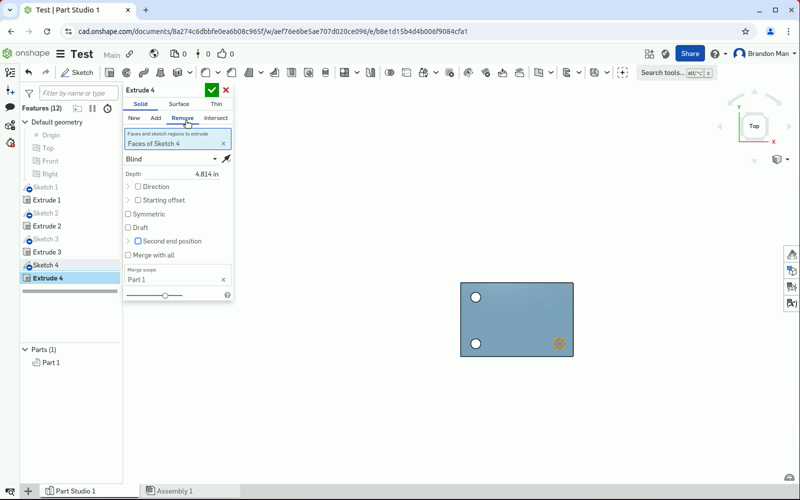
key(space)
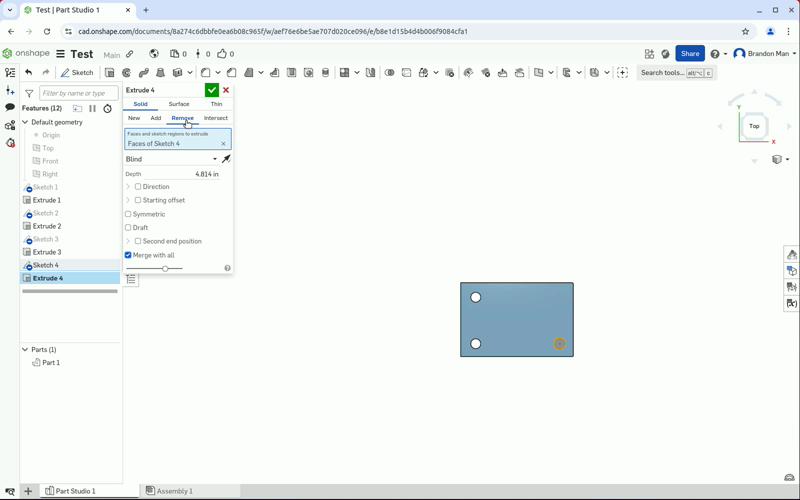
key(enter)
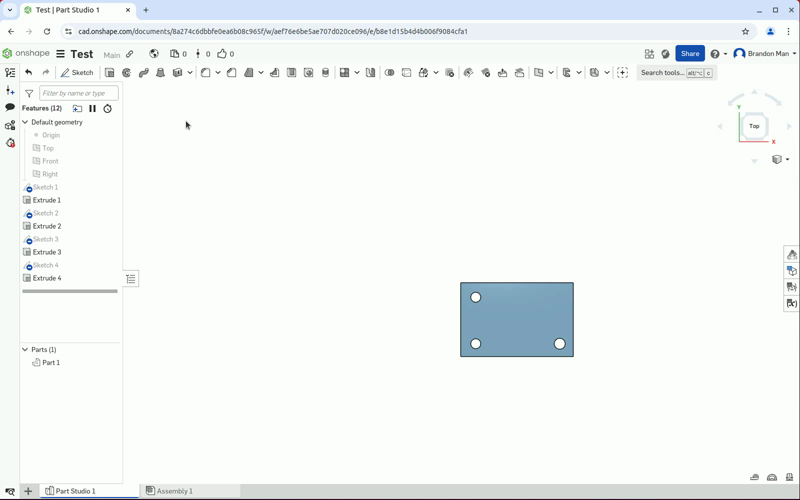
key(shift+h)
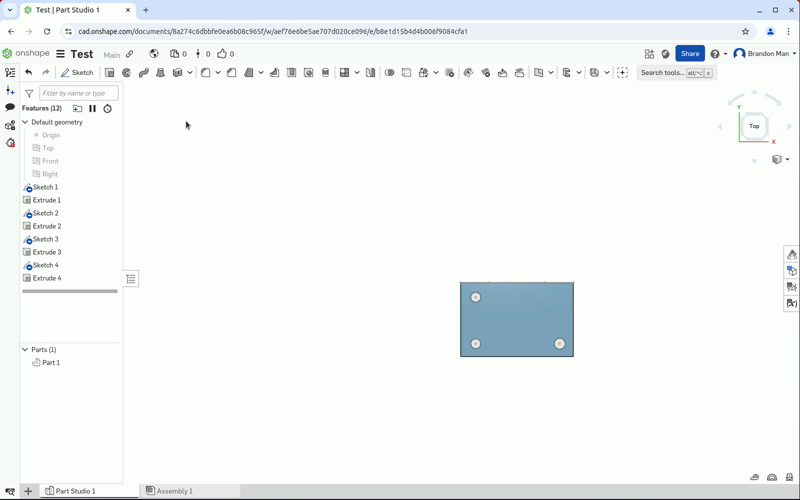
key(shift+h)
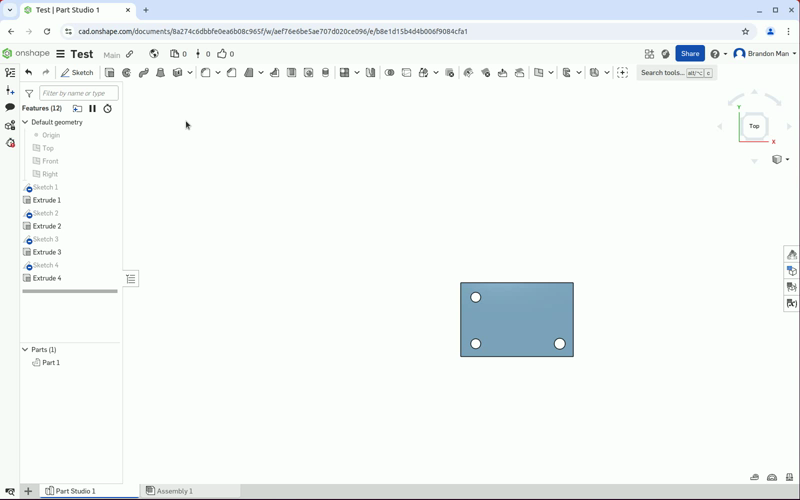
mouse_move(73, 189)
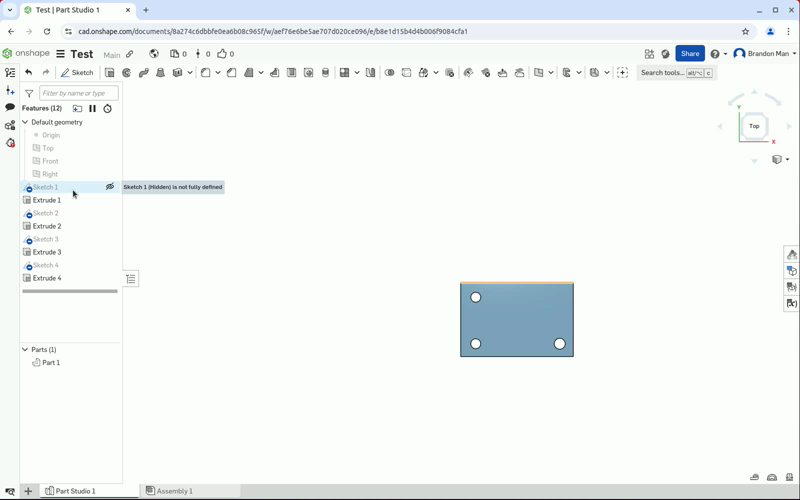
click(73, 189)
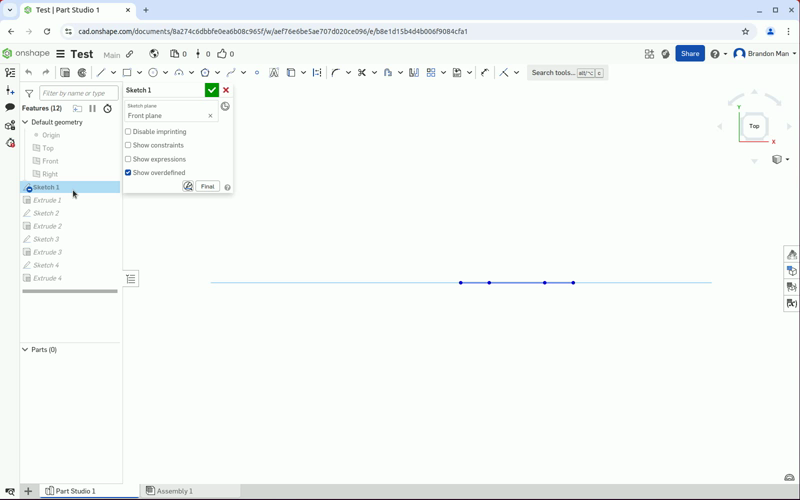
mouse_move(229, 92)
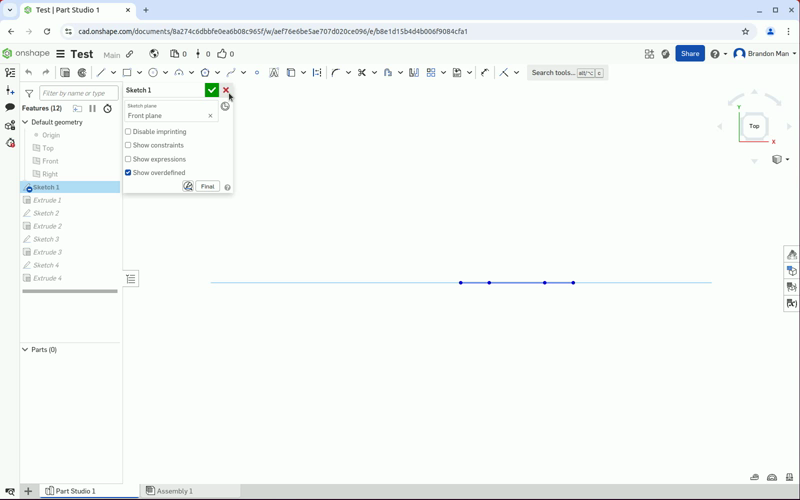
click(229, 92)
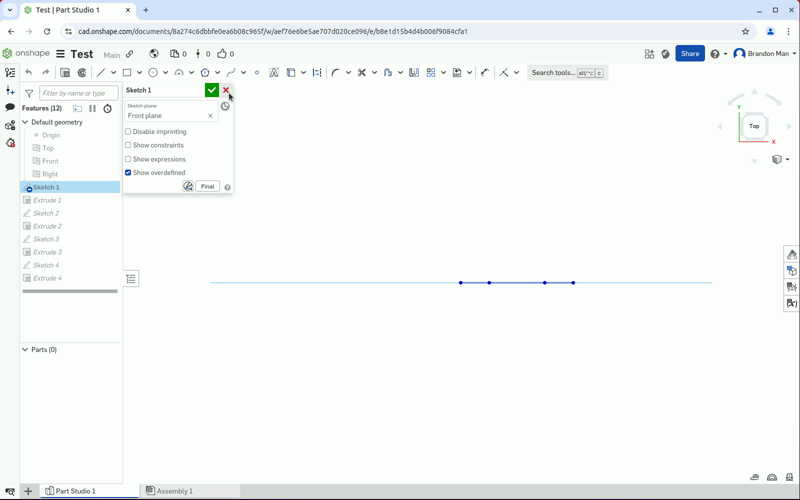
key(shift+s)
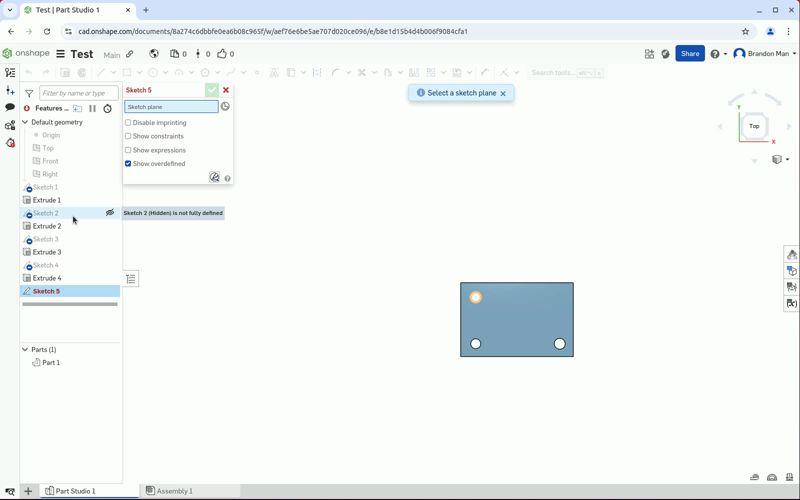
scroll(3)
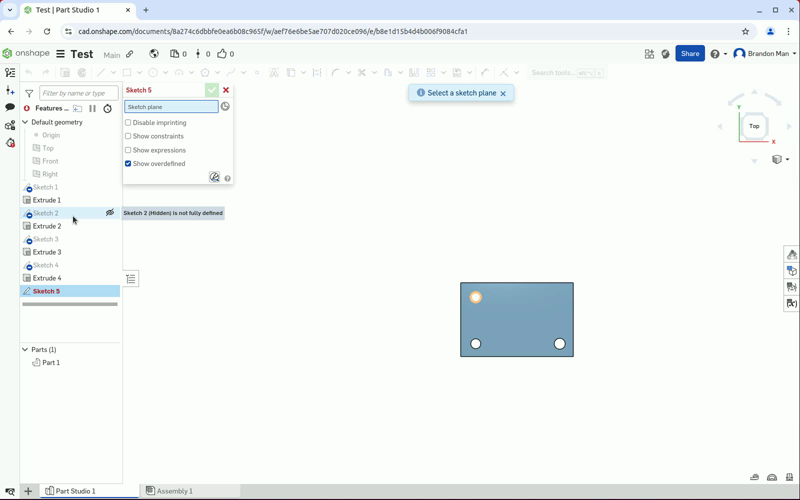
mouse_move(73, 150)
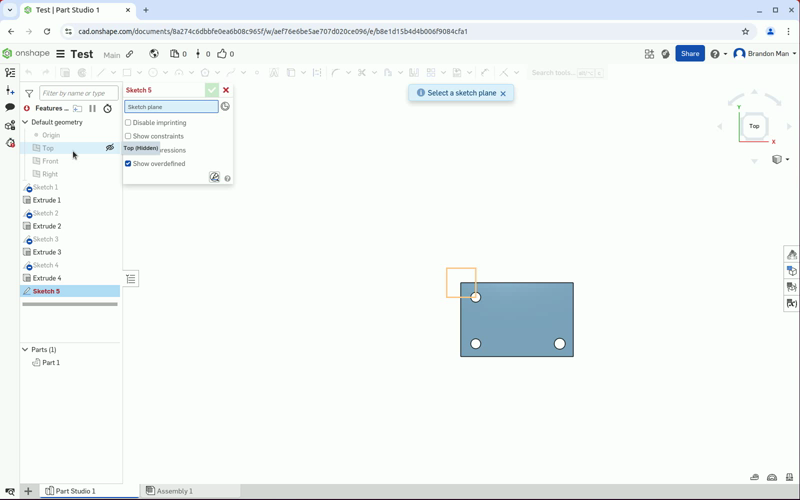
click(73, 150)
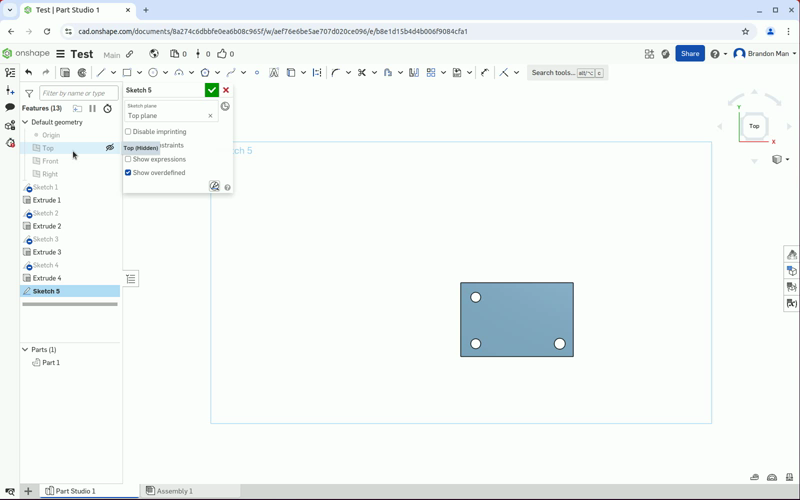
mouse_move(73, 352)
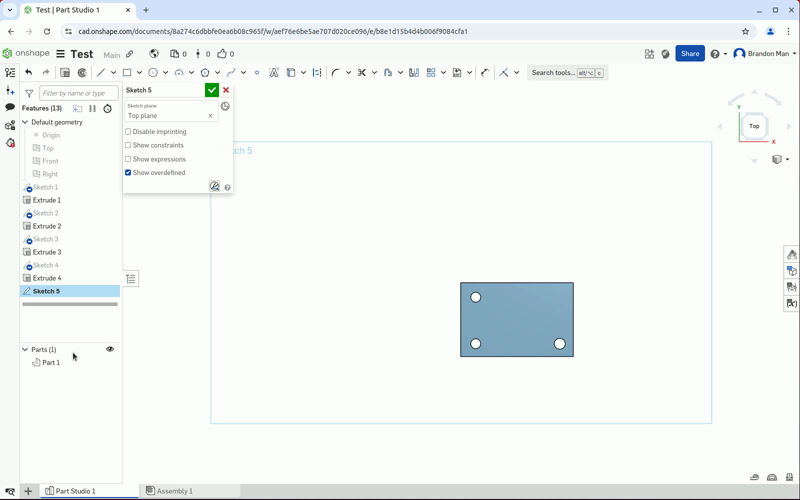
key(y)
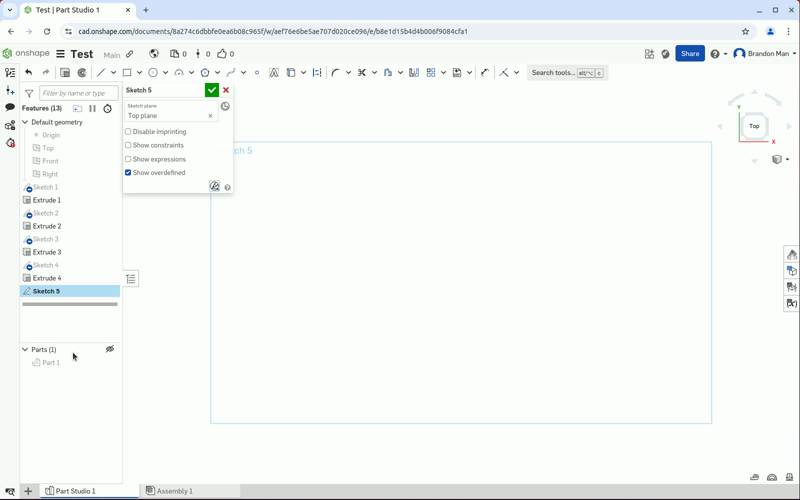
key(c)
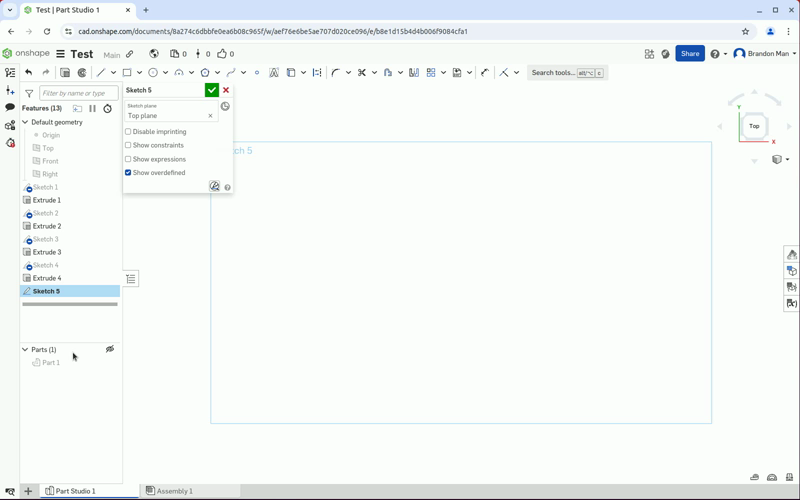
key_down(shift)
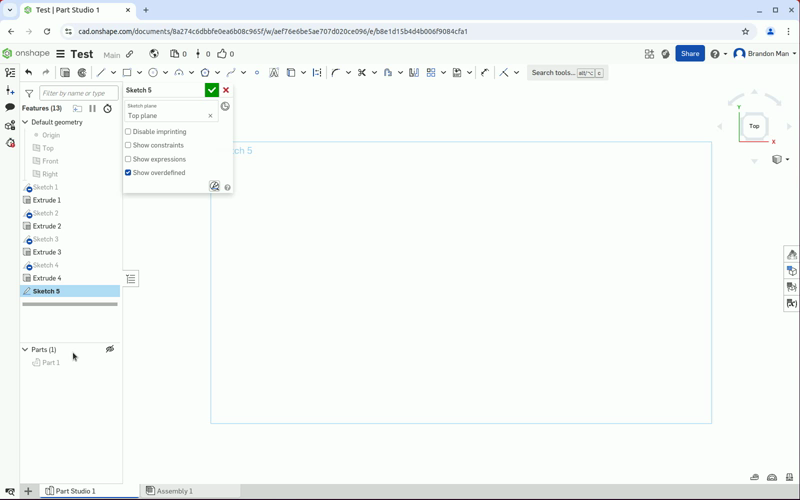
mouse_move(559, 297)
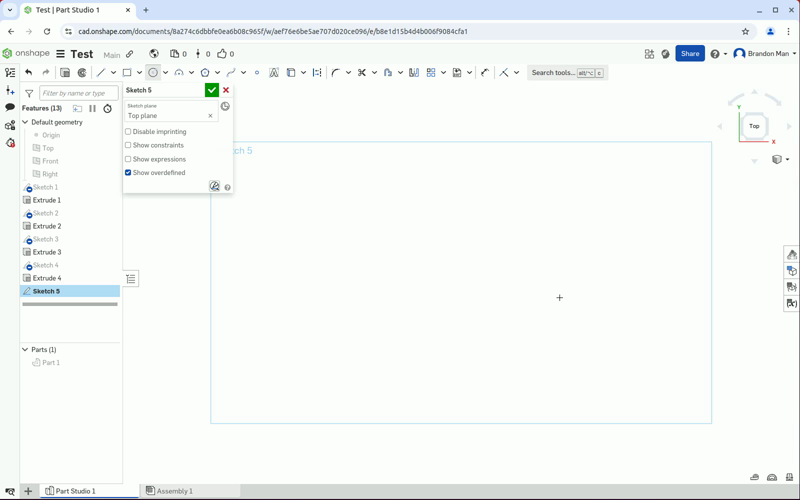
click(559, 297)
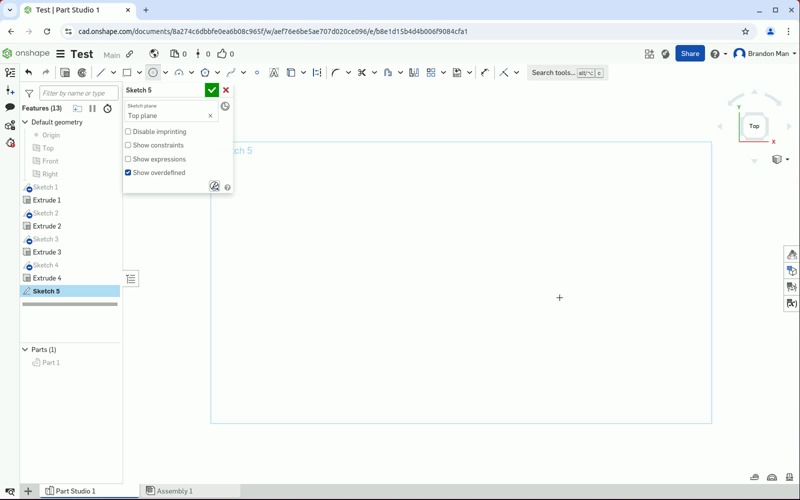
key_up(shift)
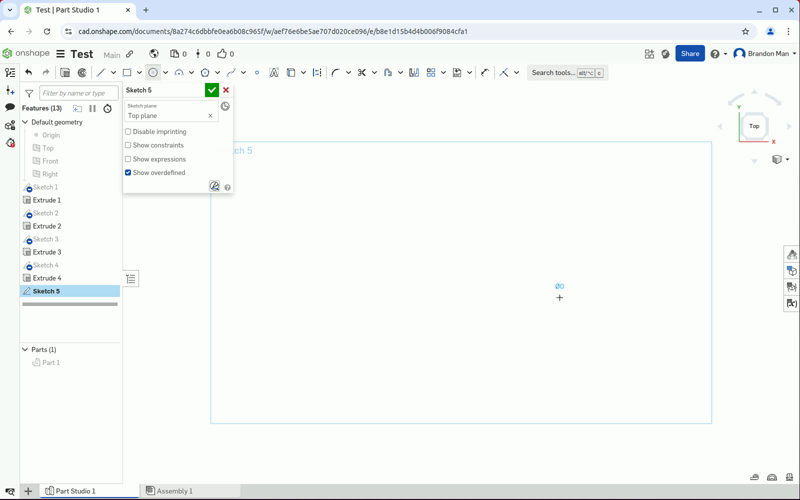
mouse_move(565, 297)
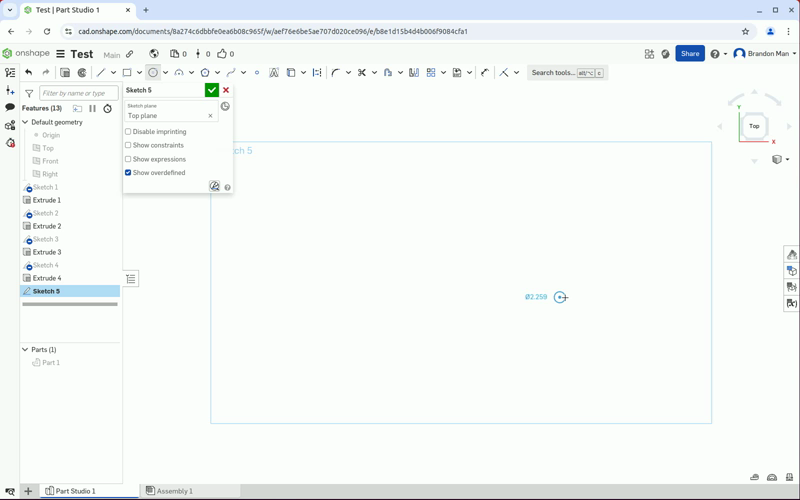
click(565, 297)
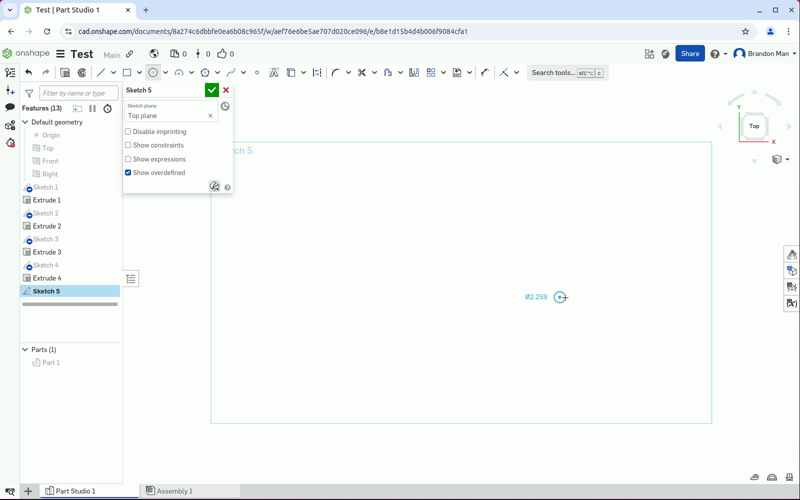
key(esc)
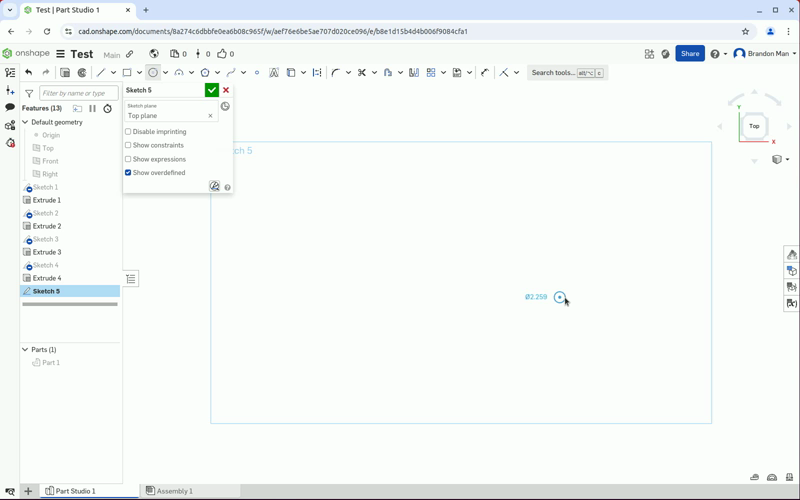
mouse_move(561, 292)
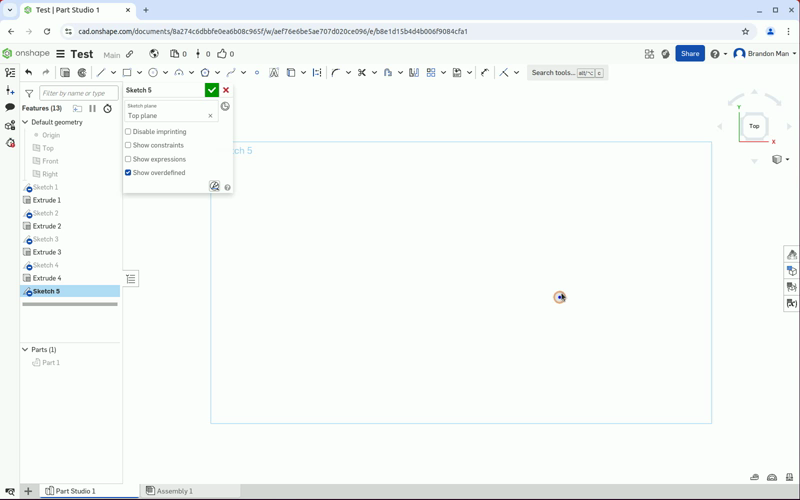
scroll(6)
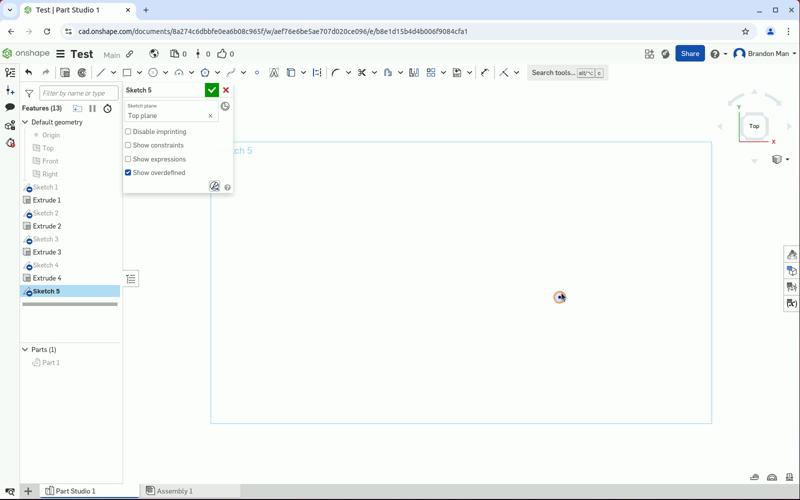
scroll(6)
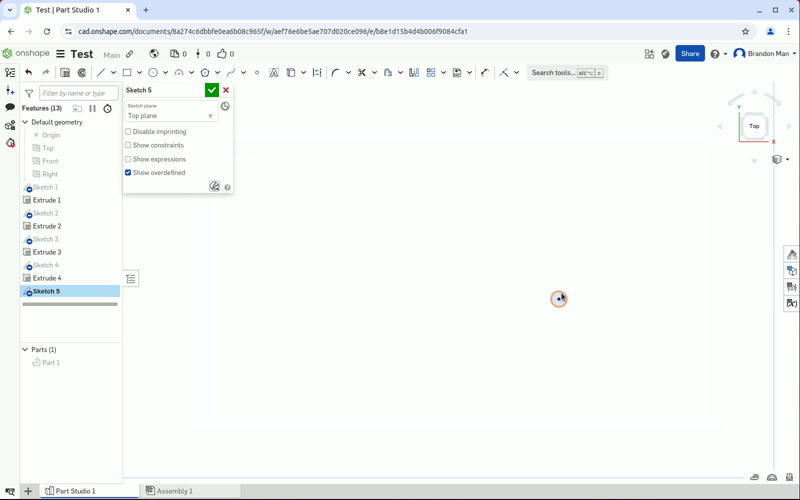
scroll(6)
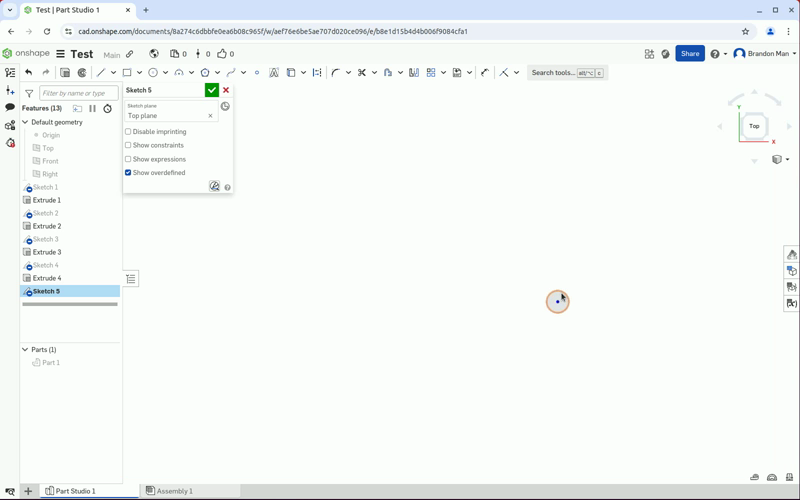
scroll(6)
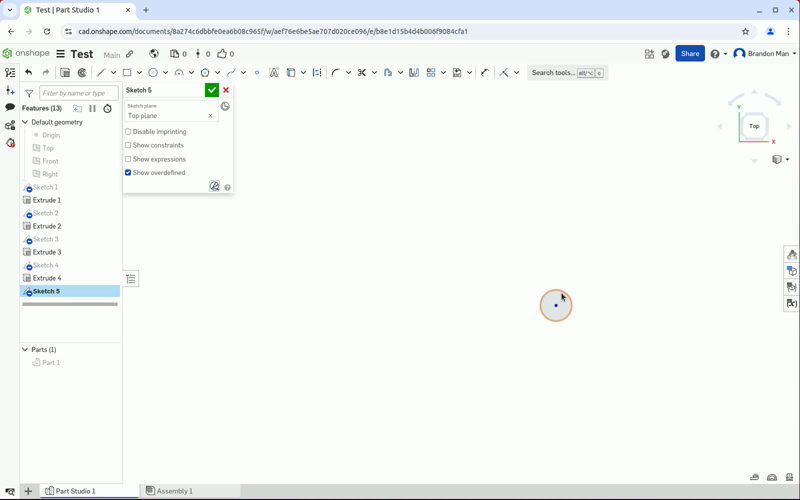
scroll(6)
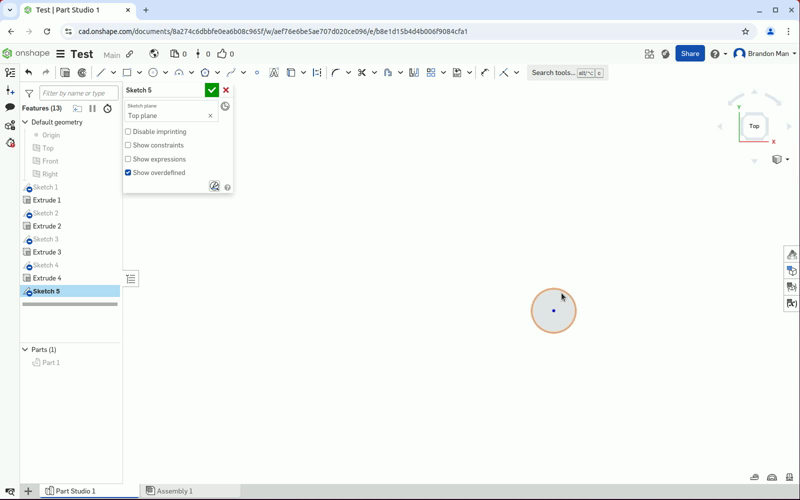
scroll(6)
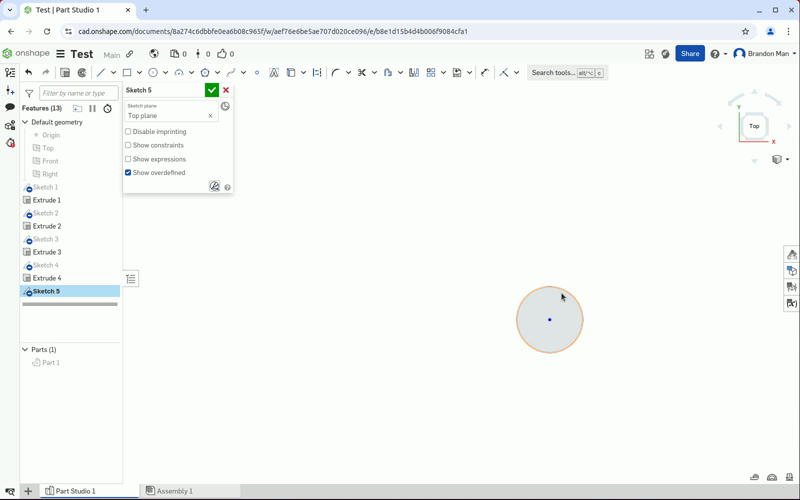
scroll(6)
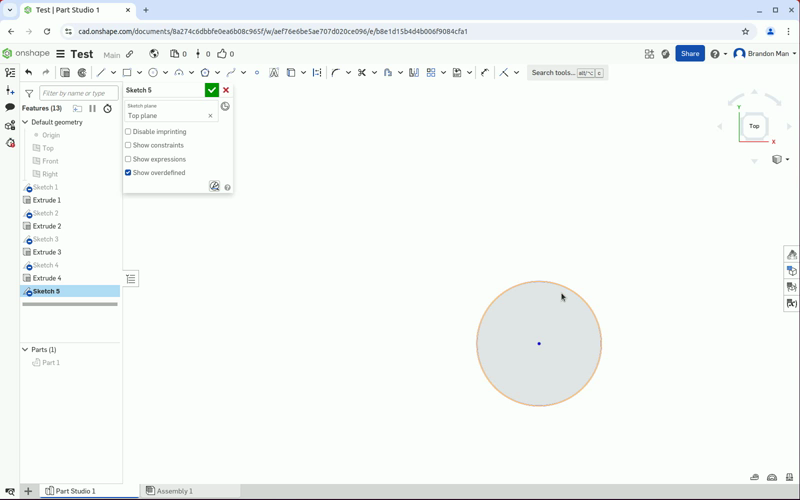
click(561, 292)
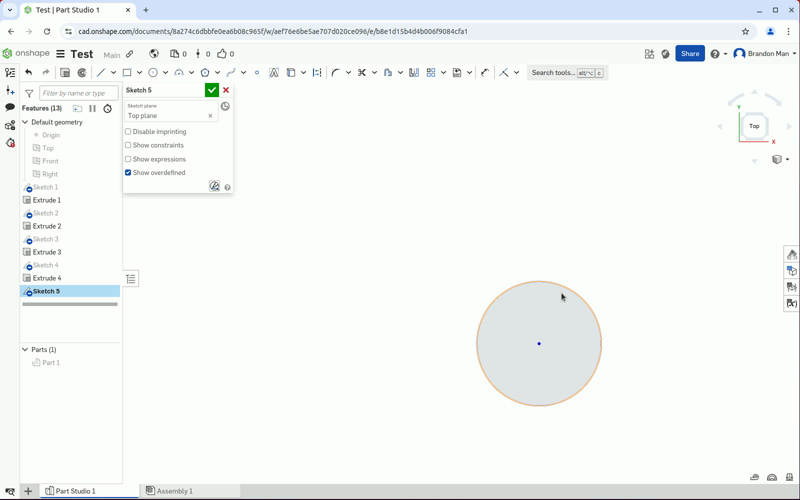
scroll(-6)
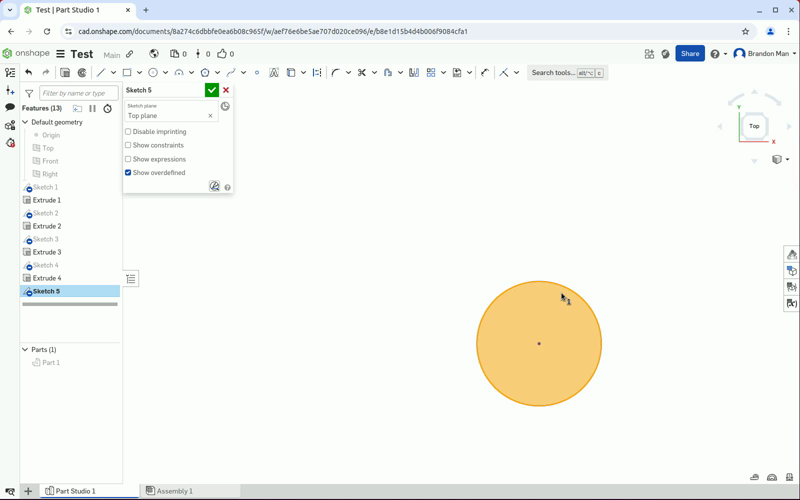
scroll(-6)
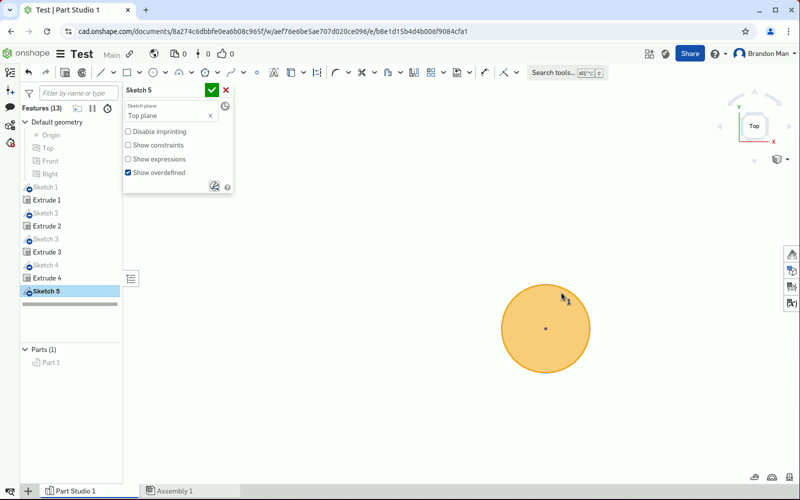
scroll(-6)
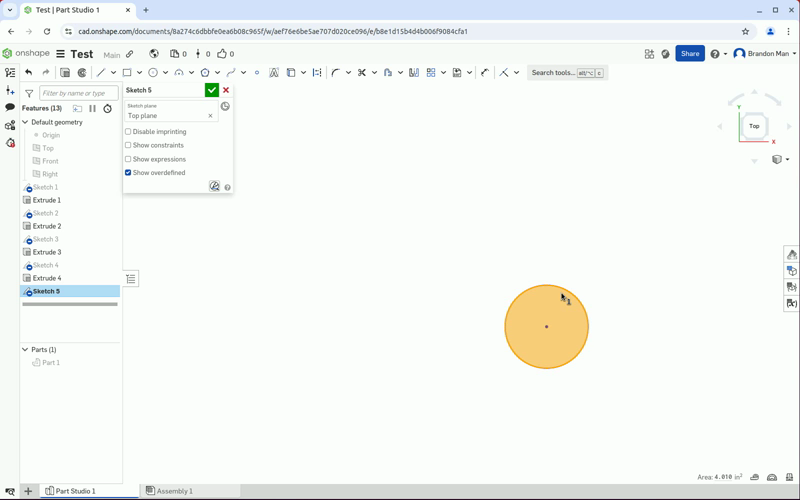
scroll(-6)
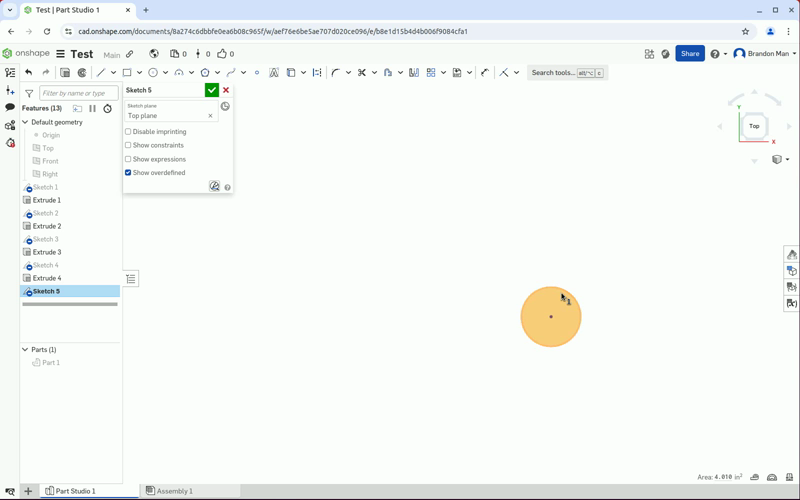
scroll(-6)
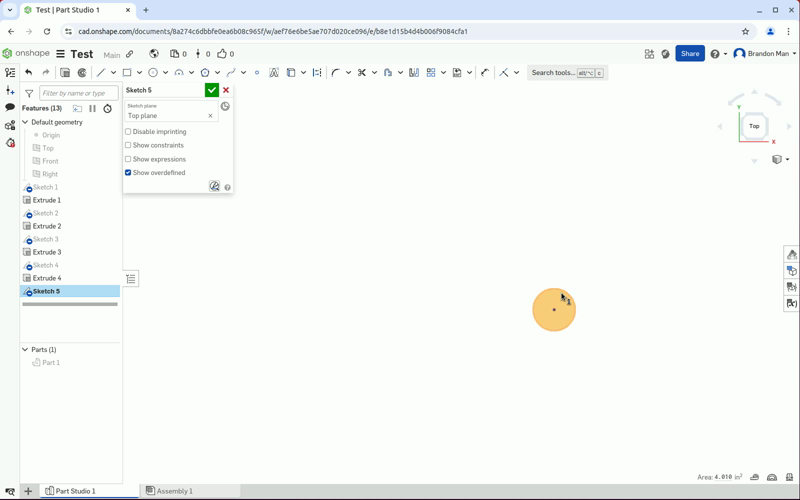
scroll(-6)
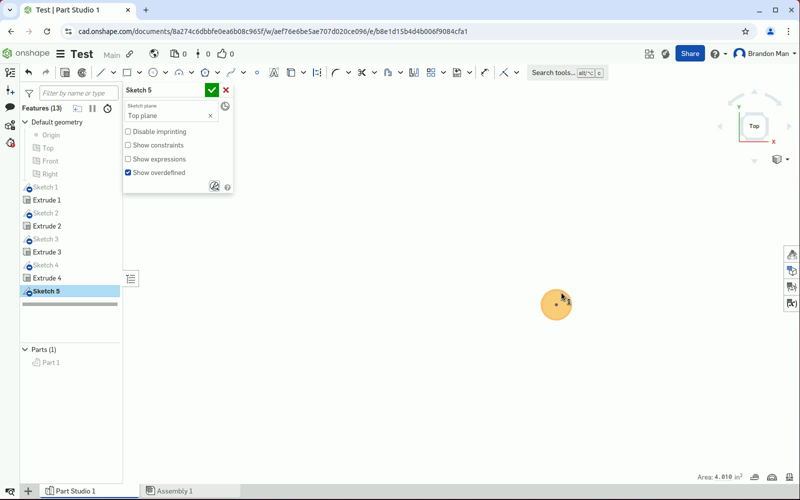
scroll(-6)
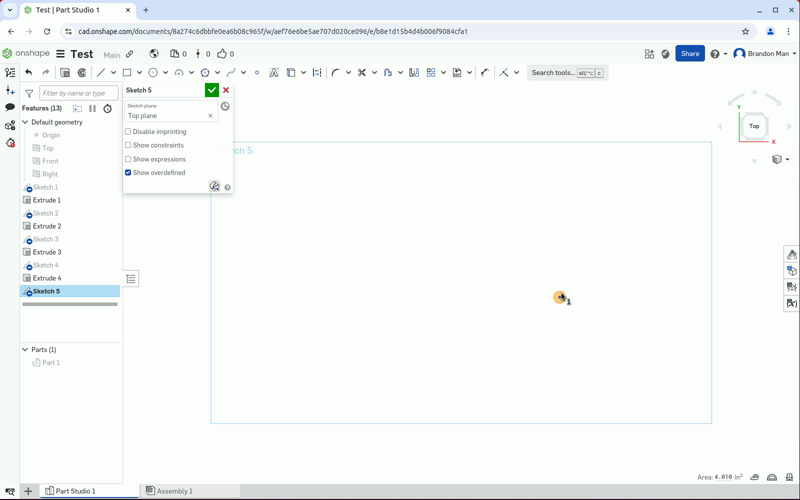
mouse_move(73, 352)
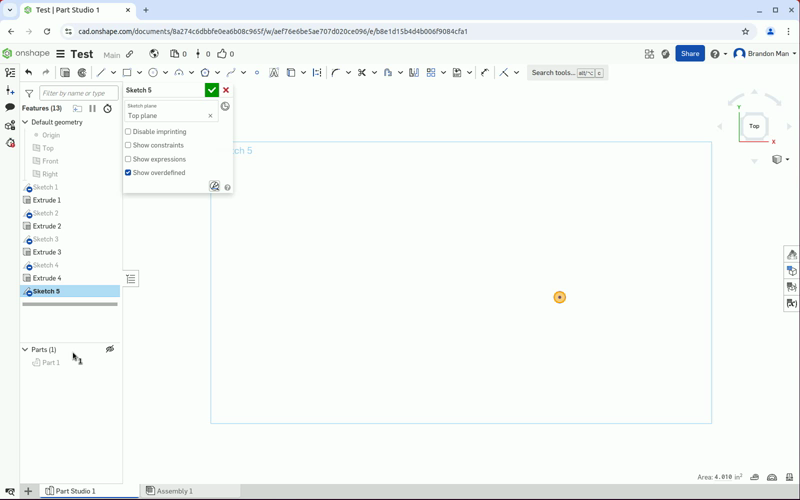
key(shift+y)
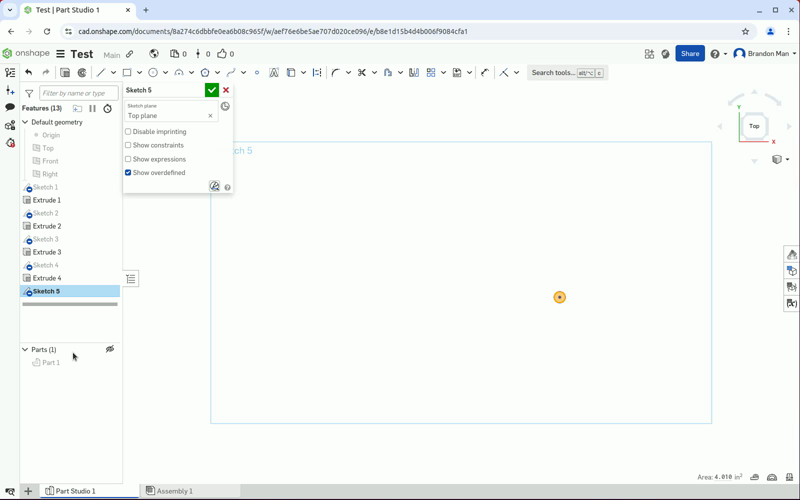
key(shift+e)
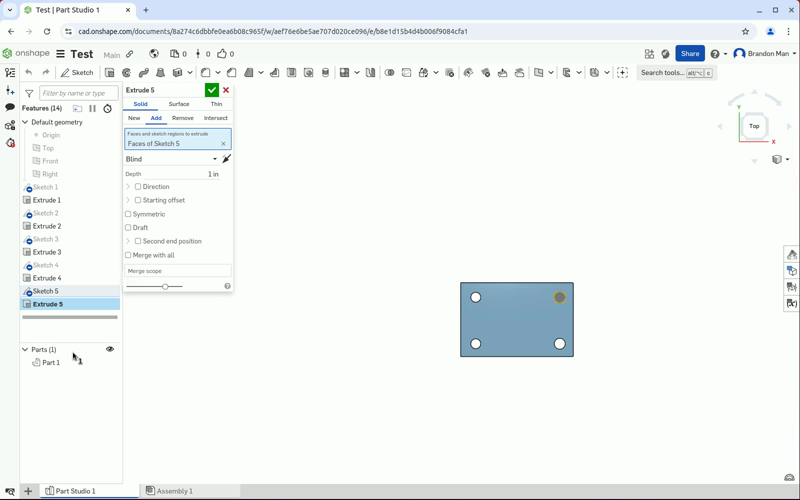
mouse_move(143, 106)
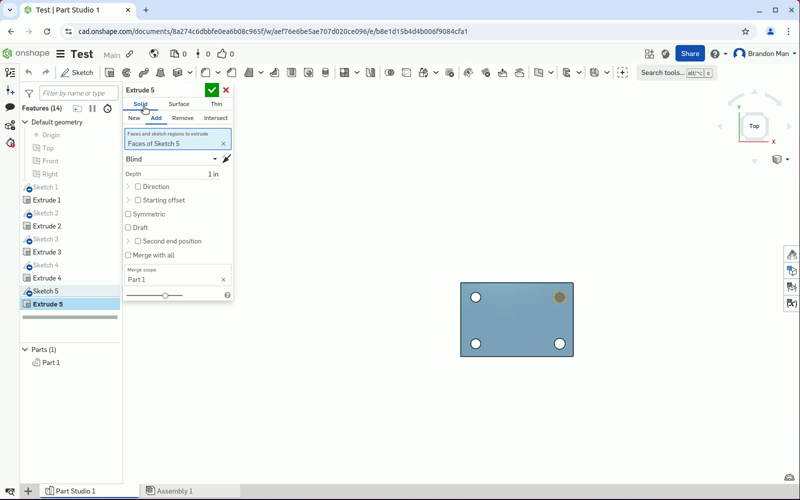
click(143, 106)
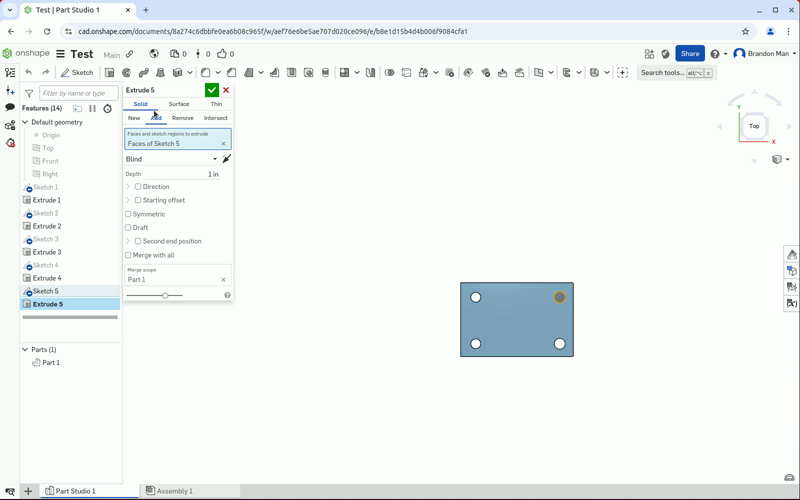
mouse_move(186, 120)
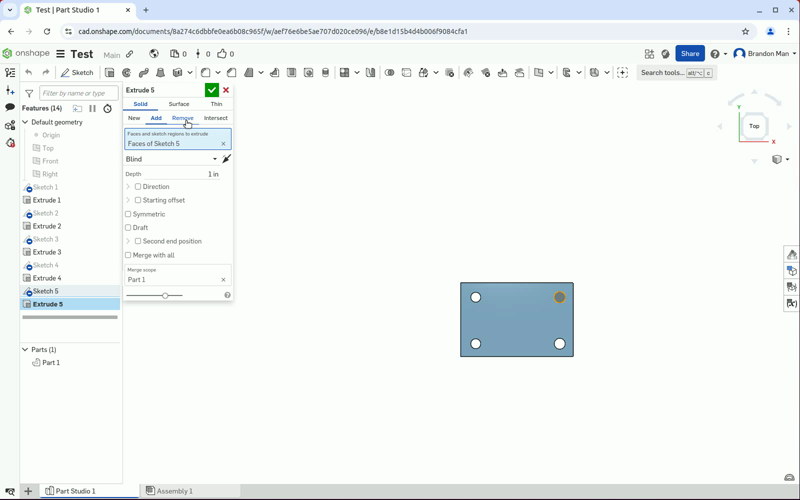
click(186, 120)
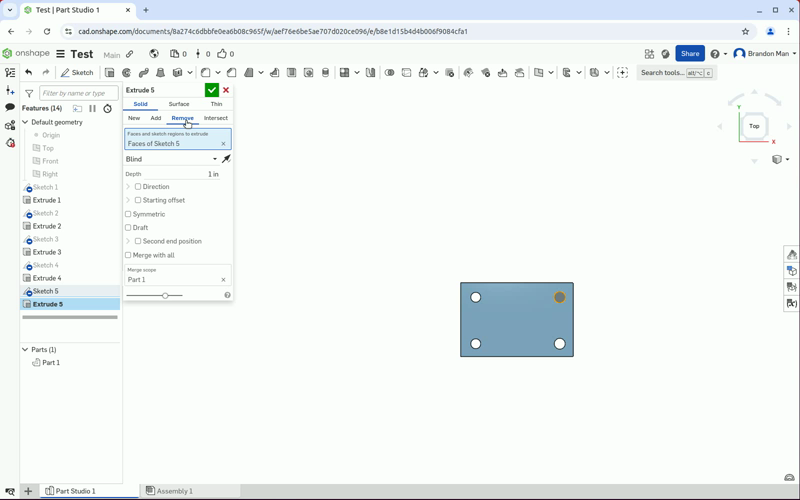
key(tab, 4)
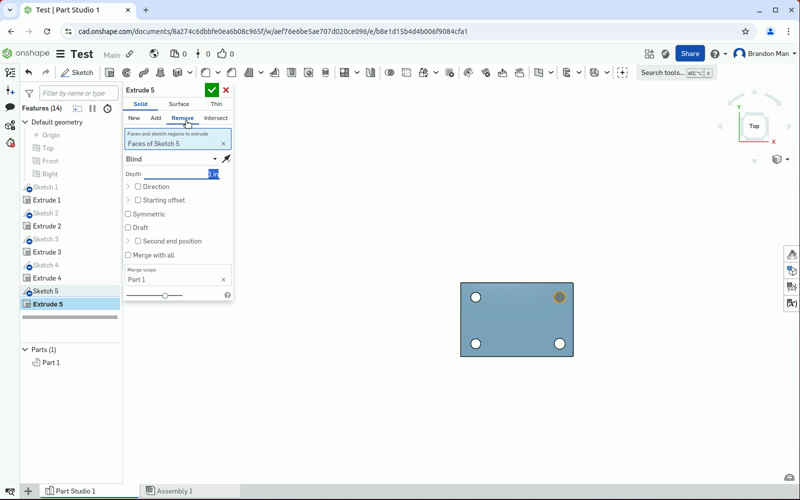
text(4.814)
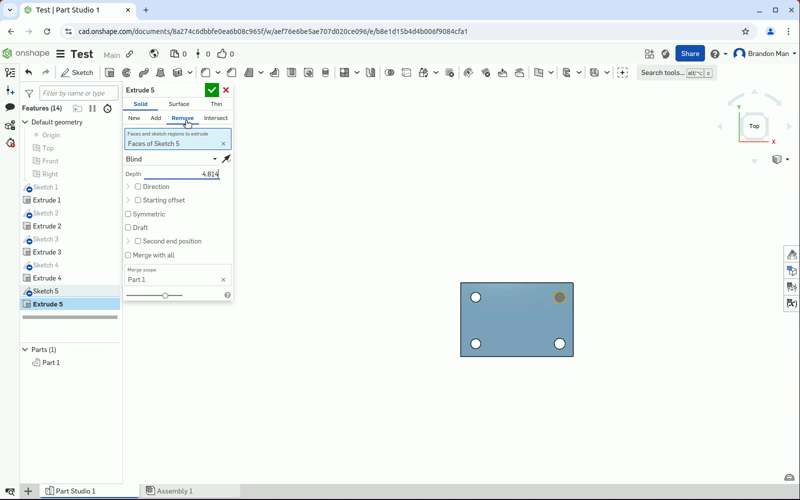
key(tab, 6)
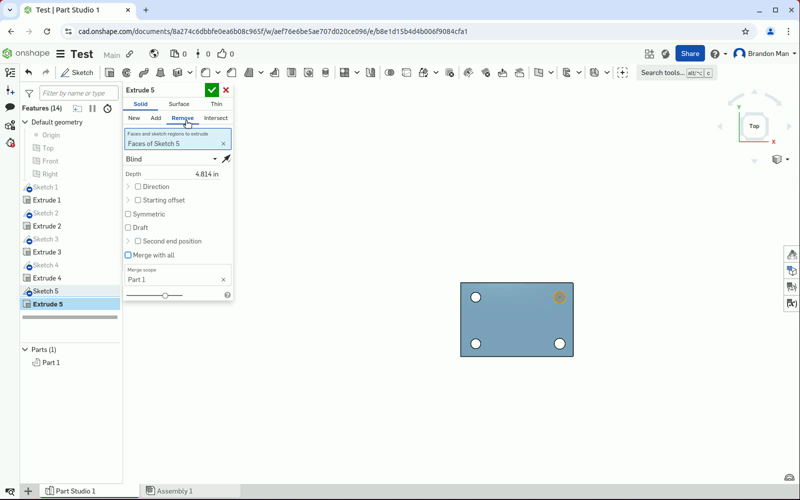
key(space)
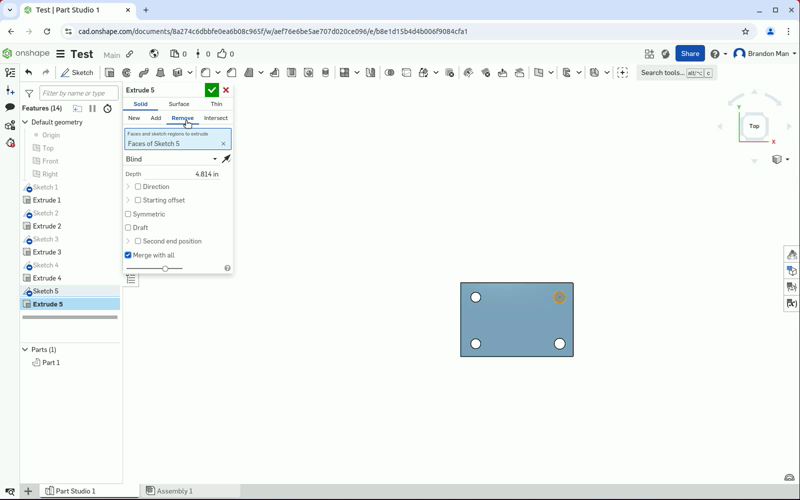
key(enter)
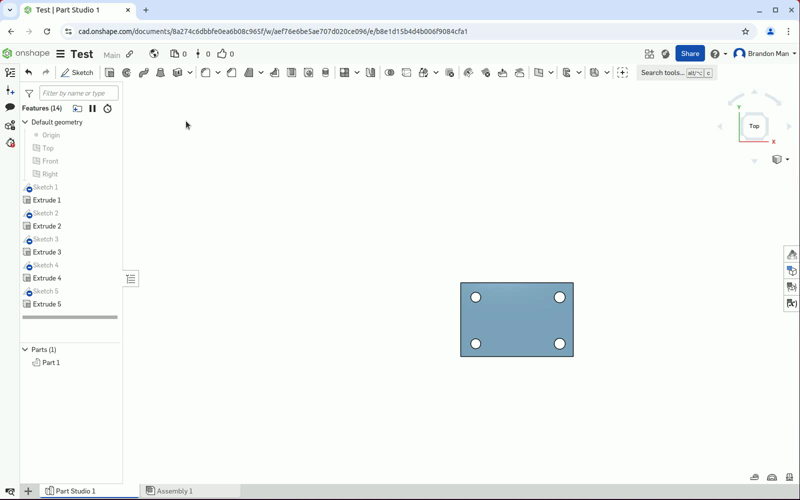
key(shift+h)
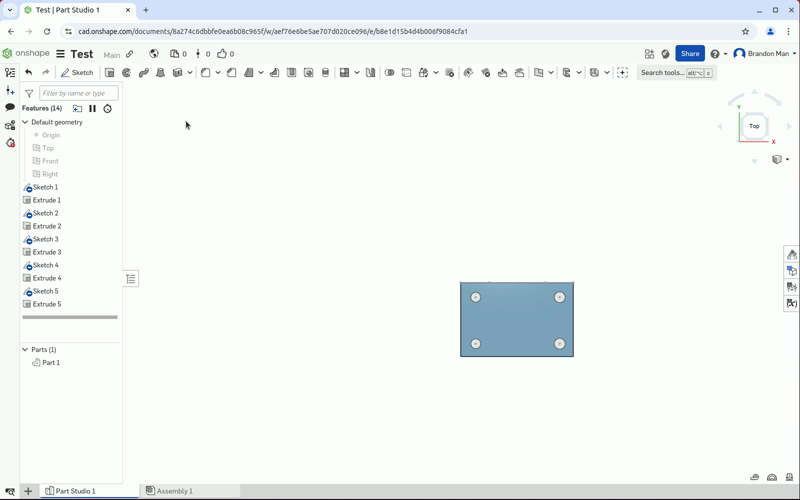
key(shift+h)
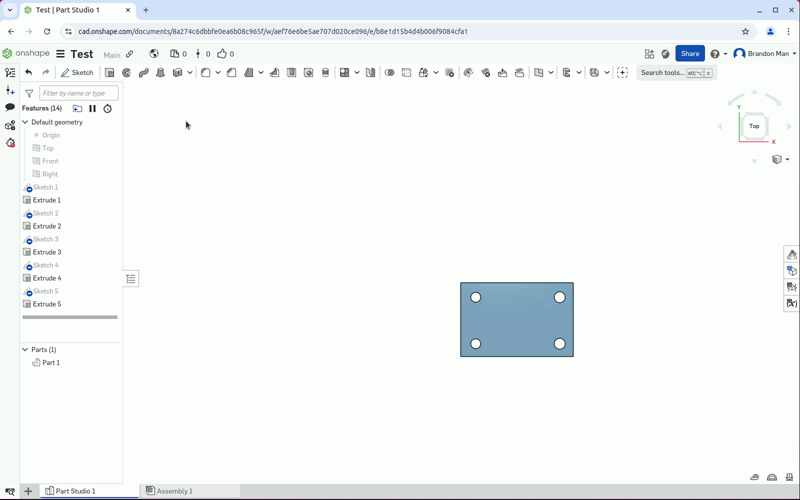
mouse_move(73, 189)
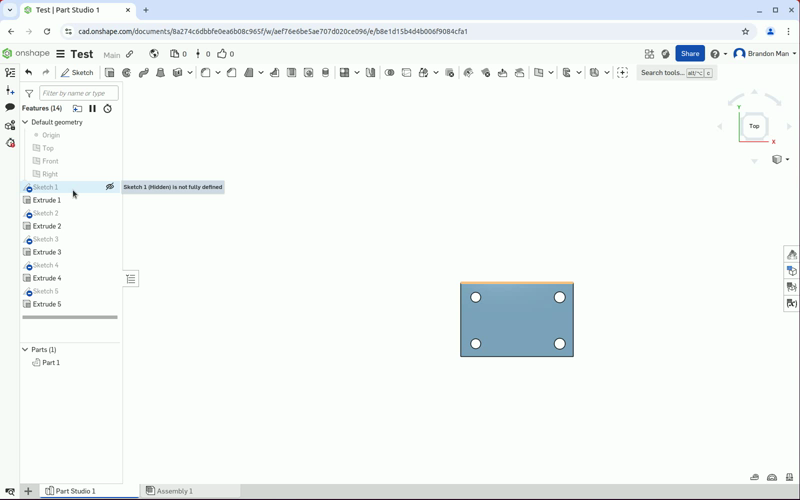
click(73, 189)
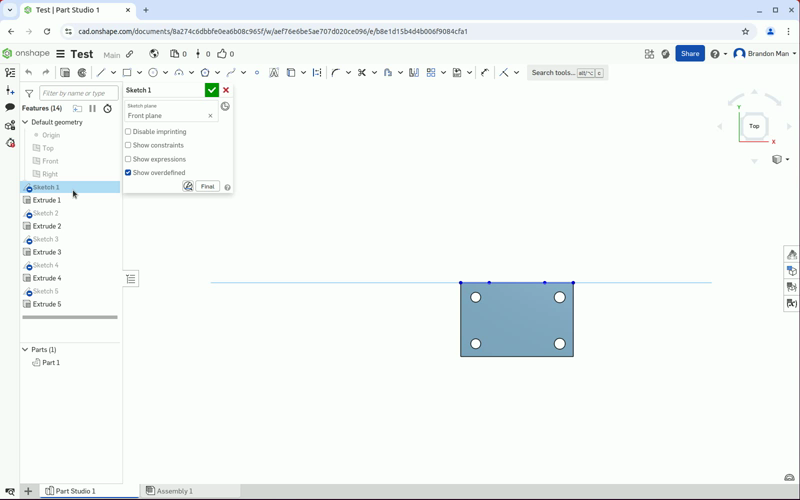
mouse_move(229, 92)
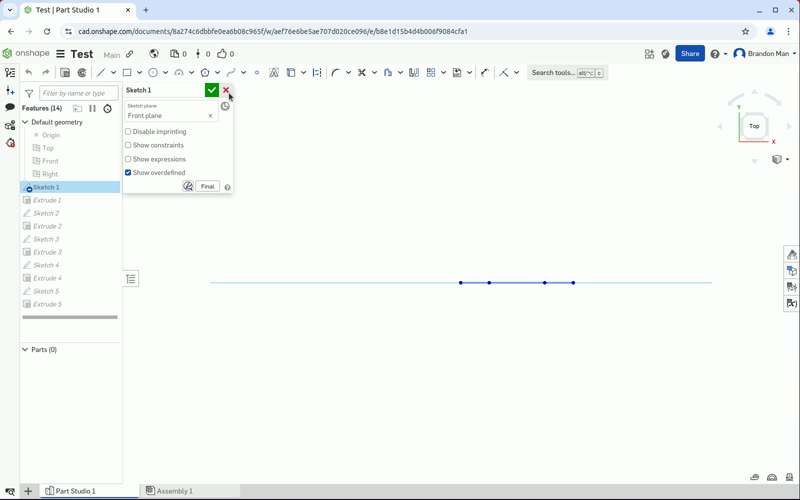
click(229, 92)
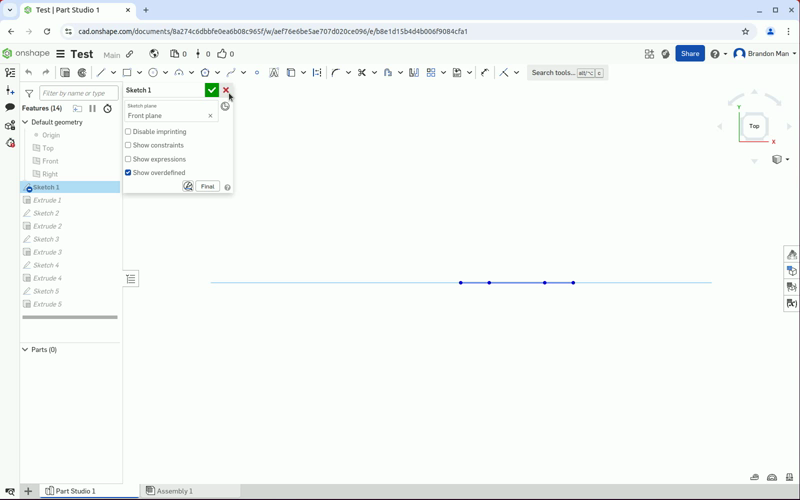
key(shift+s)
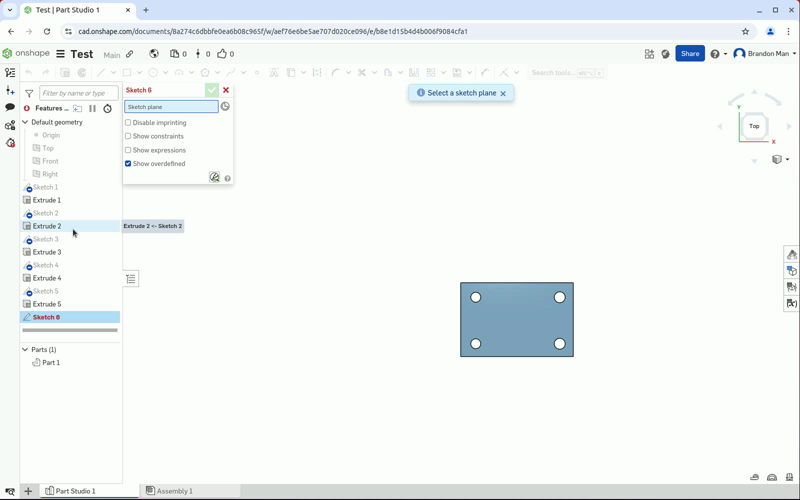
scroll(3)
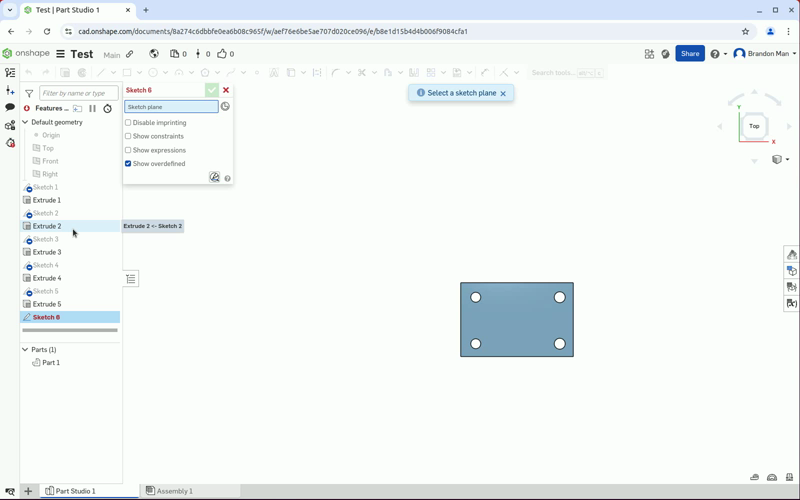
mouse_move(73, 150)
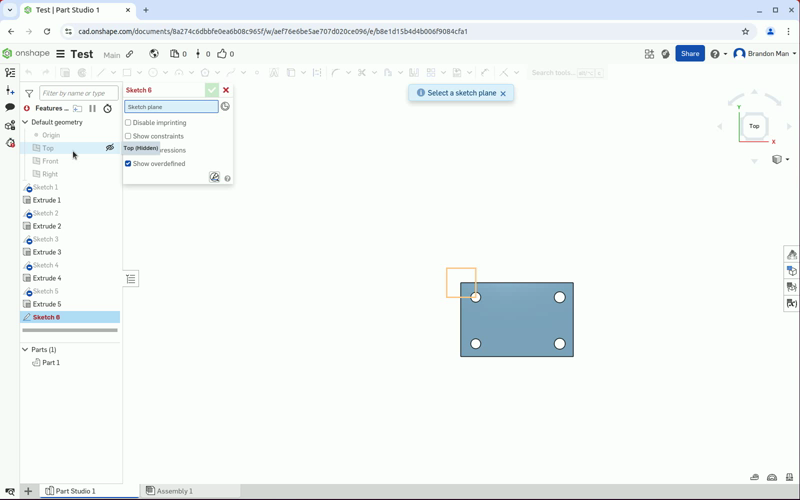
click(73, 150)
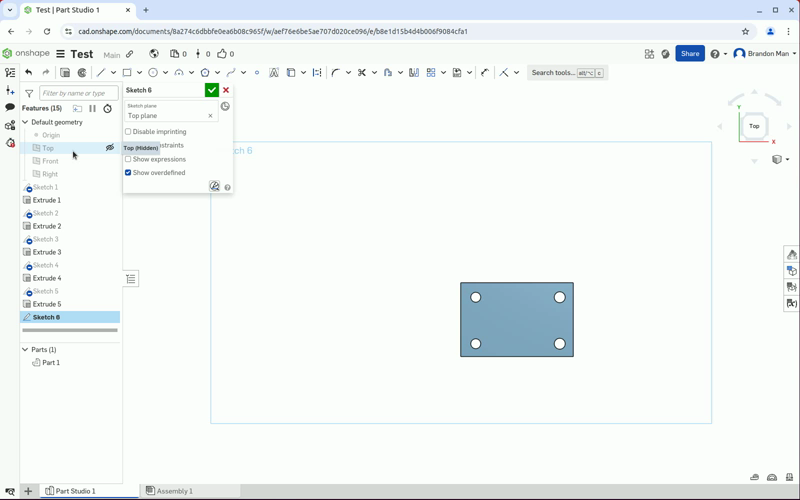
mouse_move(73, 352)
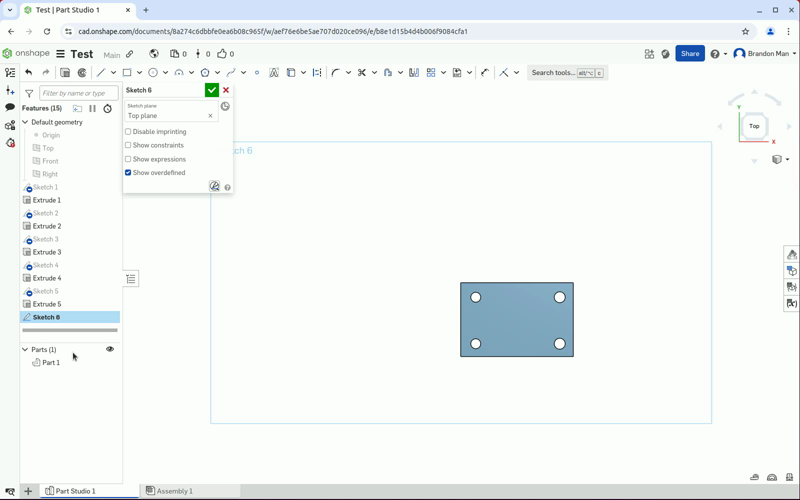
key(y)
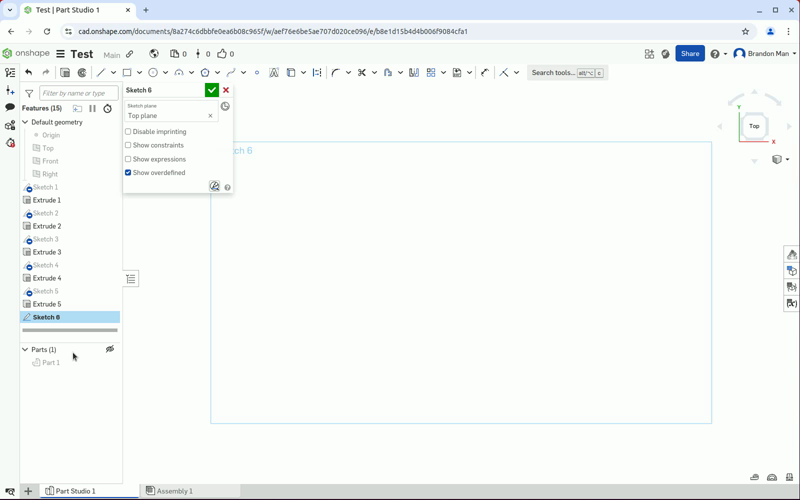
key(l)
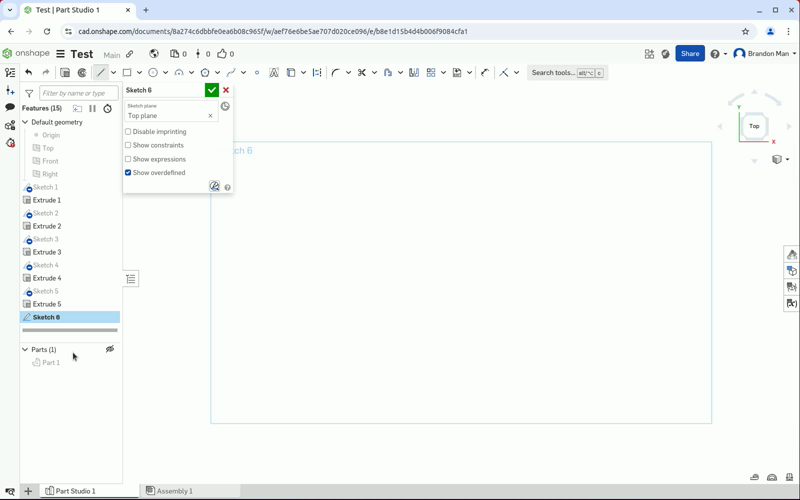
key_down(shift)
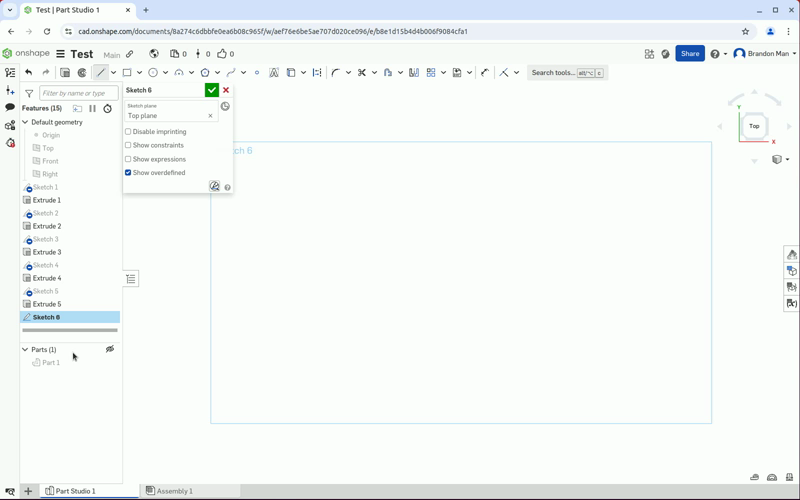
mouse_move(492, 325)
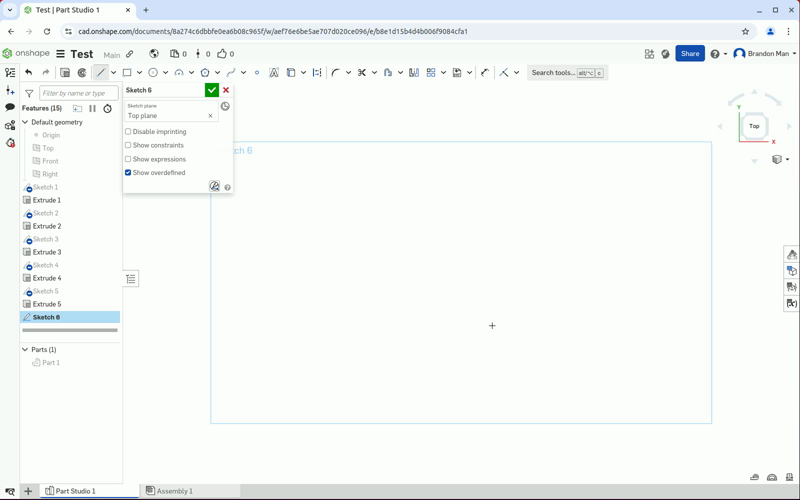
click(492, 325)
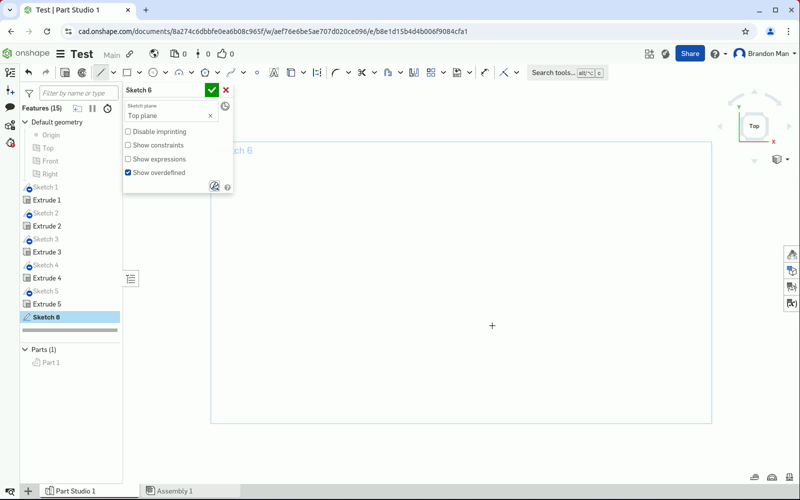
key_up(shift)
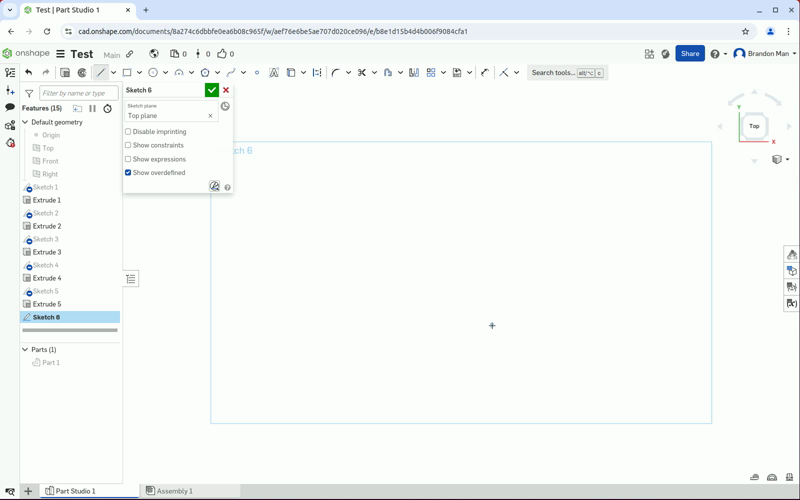
key_down(shift)
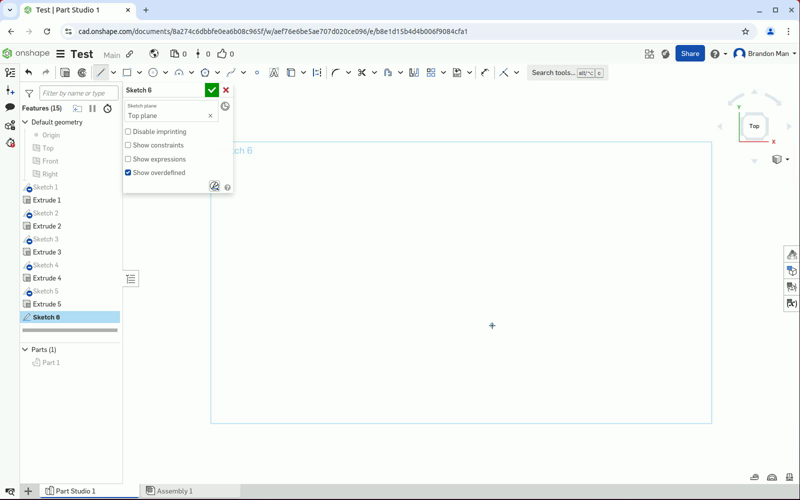
mouse_move(522, 325)
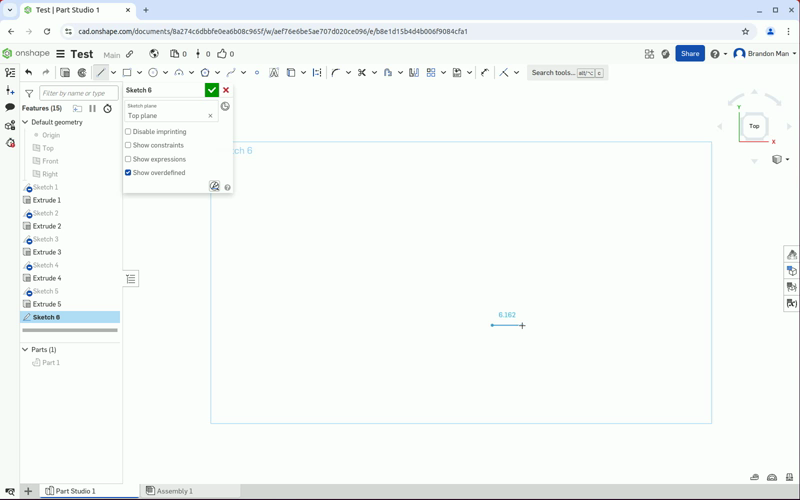
mouse_move(536, 325)
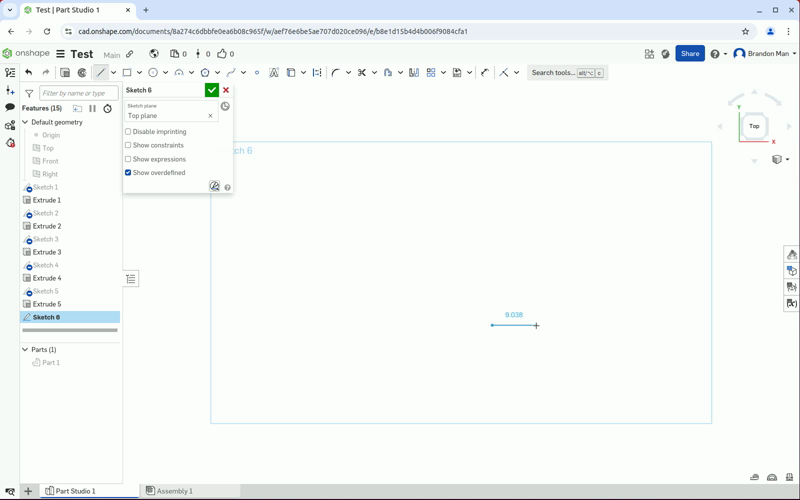
click(536, 325)
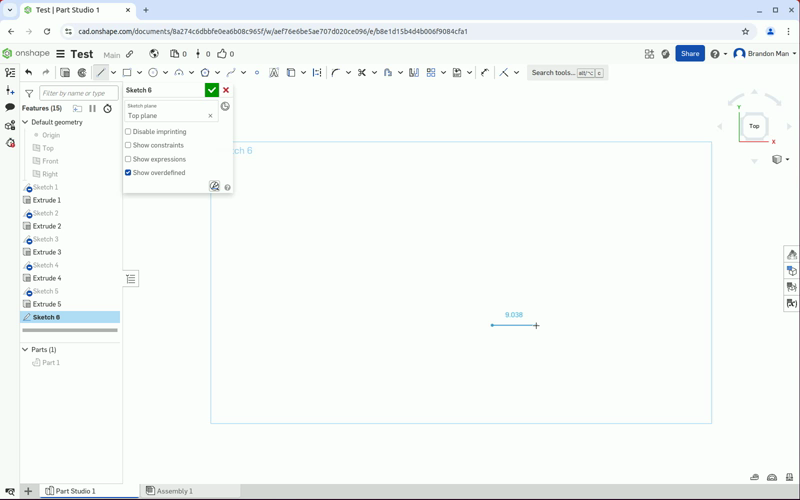
key_up(shift)
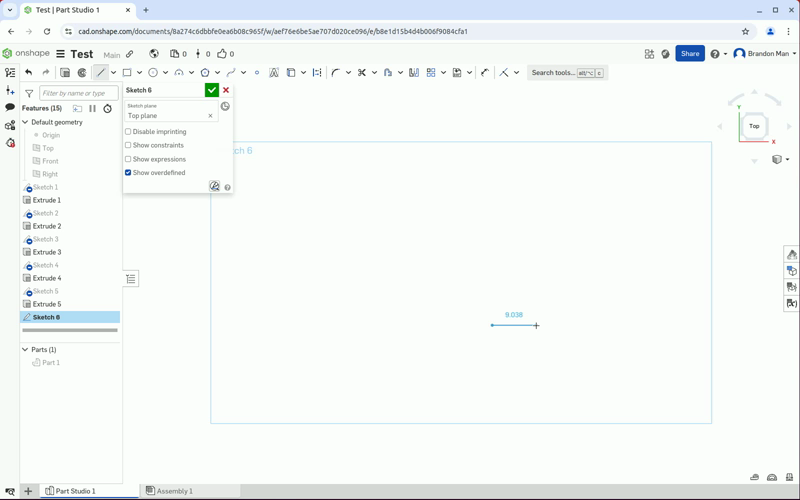
key_down(shift)
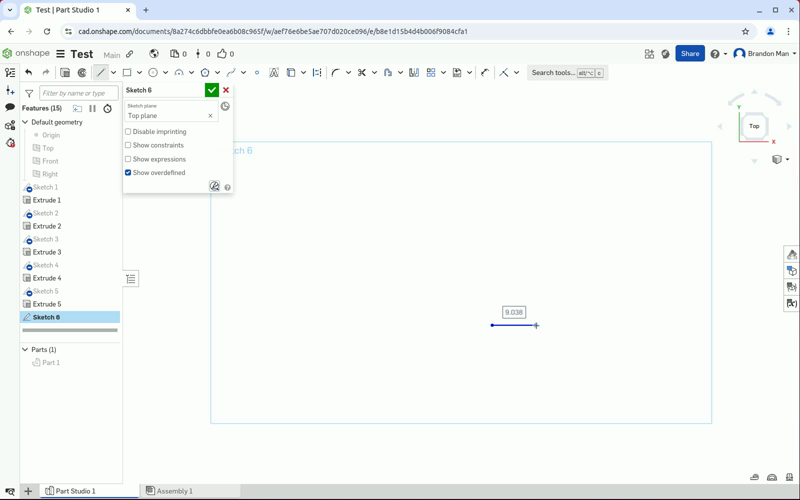
mouse_move(566, 325)
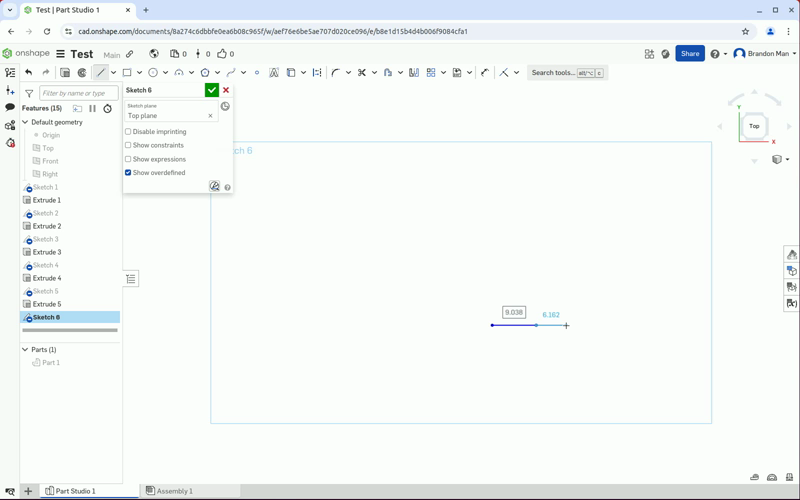
mouse_move(536, 336)
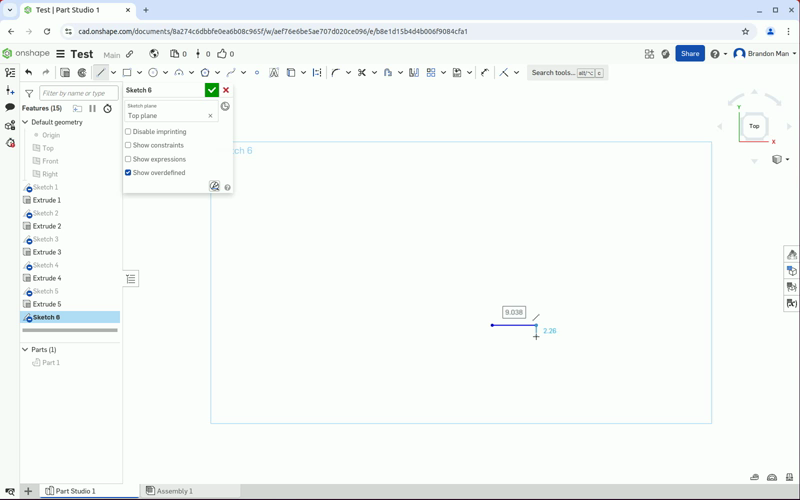
click(536, 336)
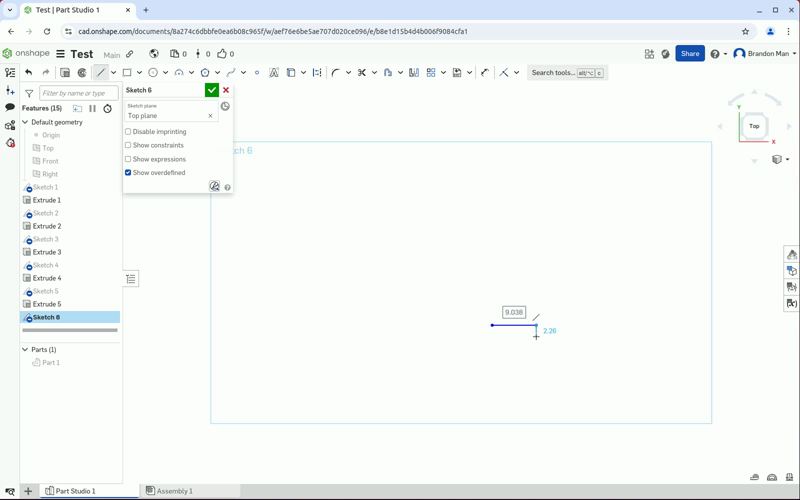
key_up(shift)
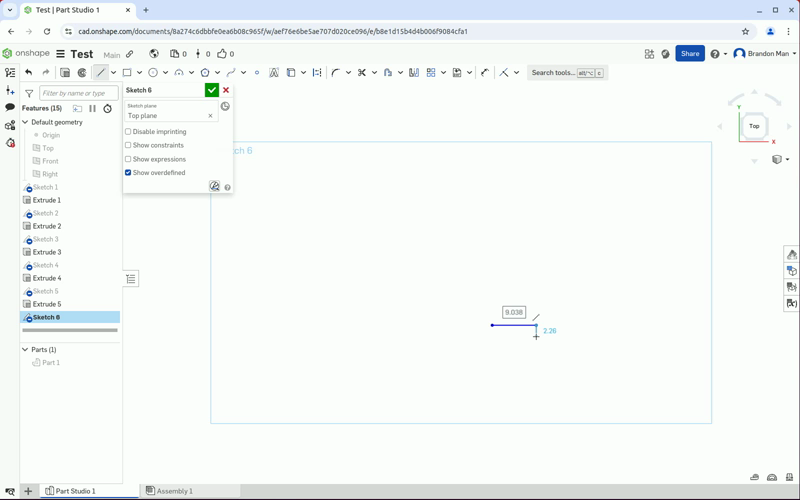
key_down(shift)
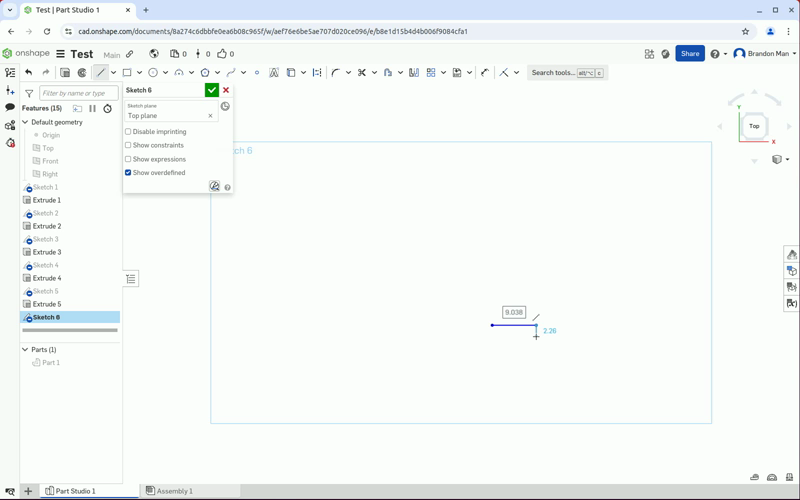
mouse_move(566, 336)
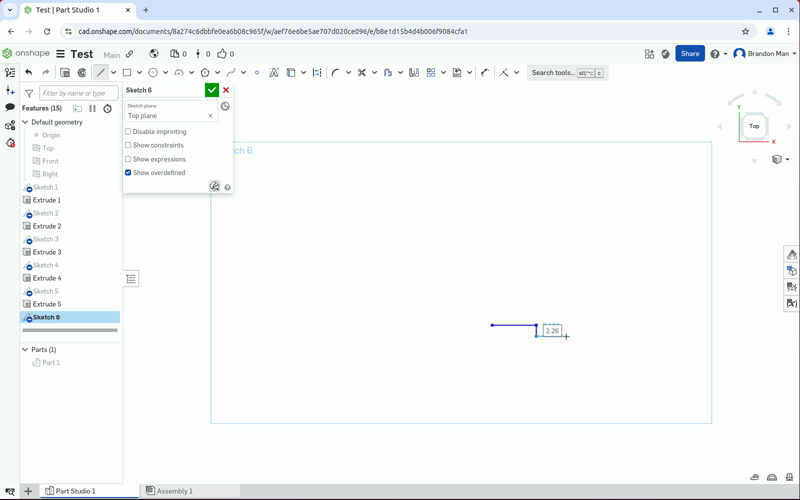
mouse_move(545, 336)
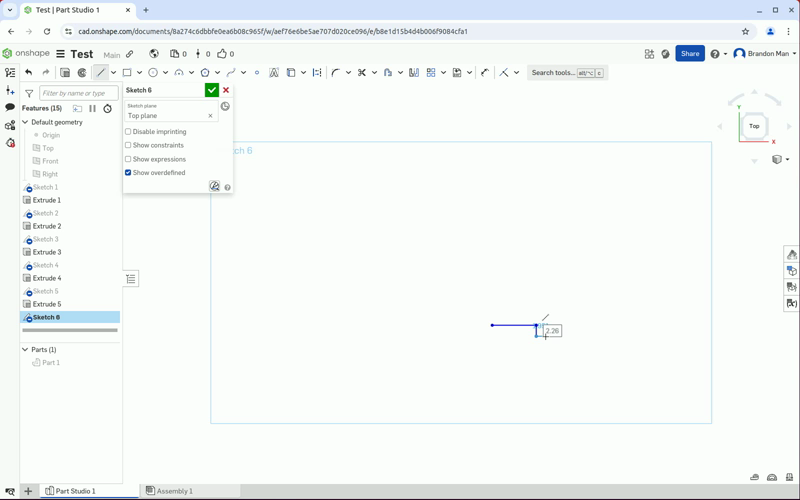
click(545, 336)
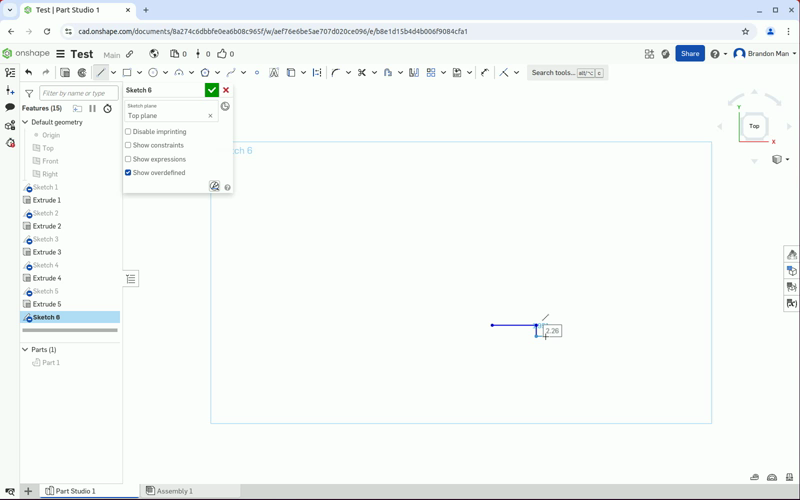
key_up(shift)
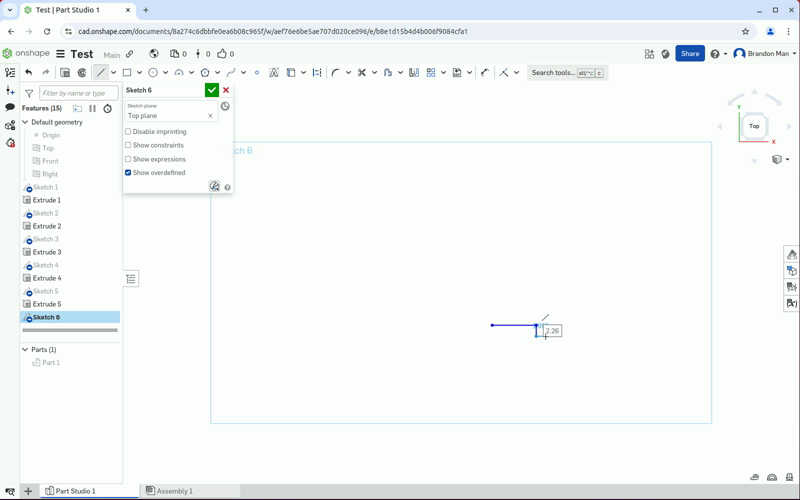
key_down(shift)
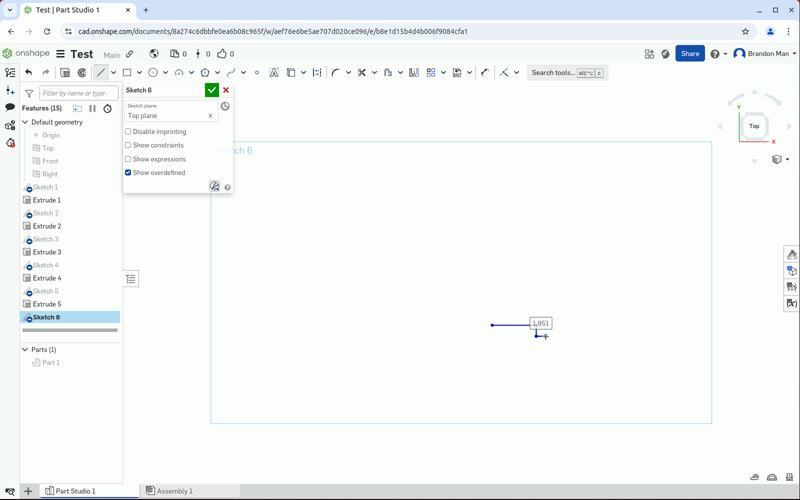
mouse_move(575, 336)
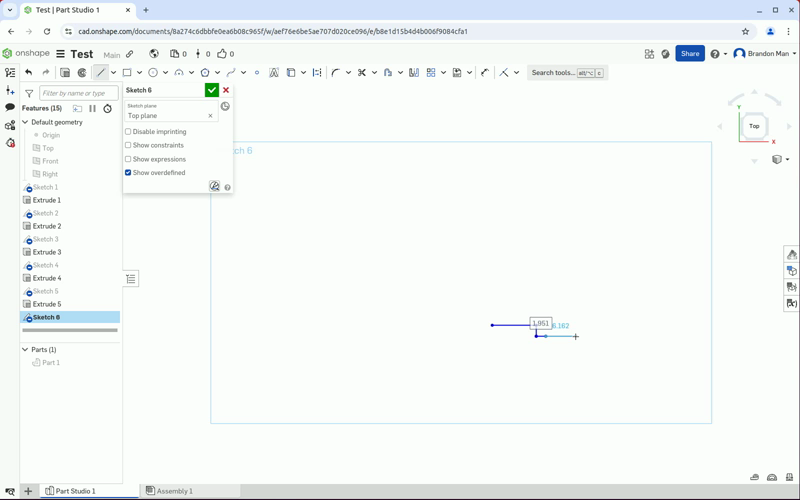
mouse_move(545, 325)
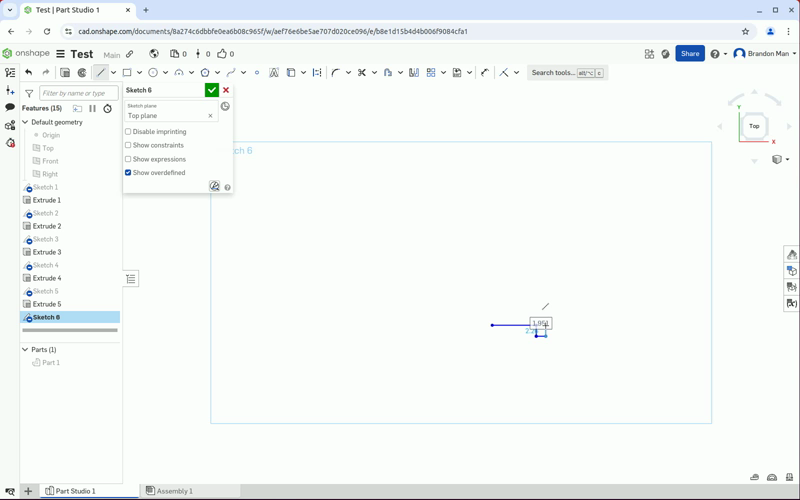
click(545, 325)
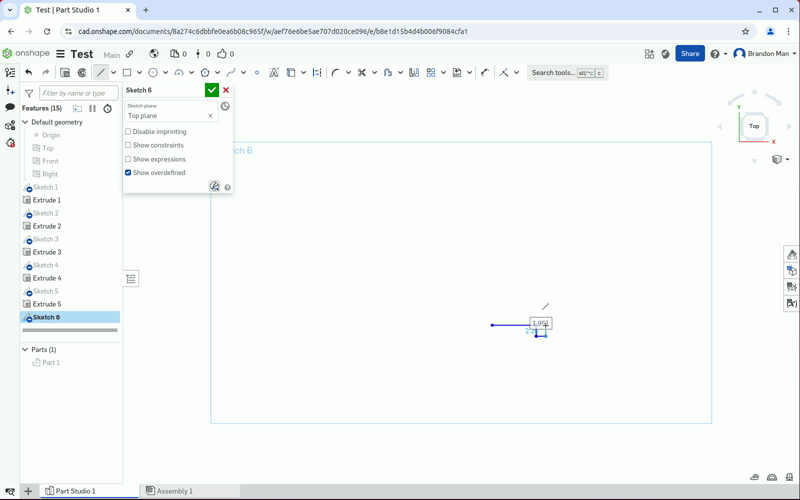
key_up(shift)
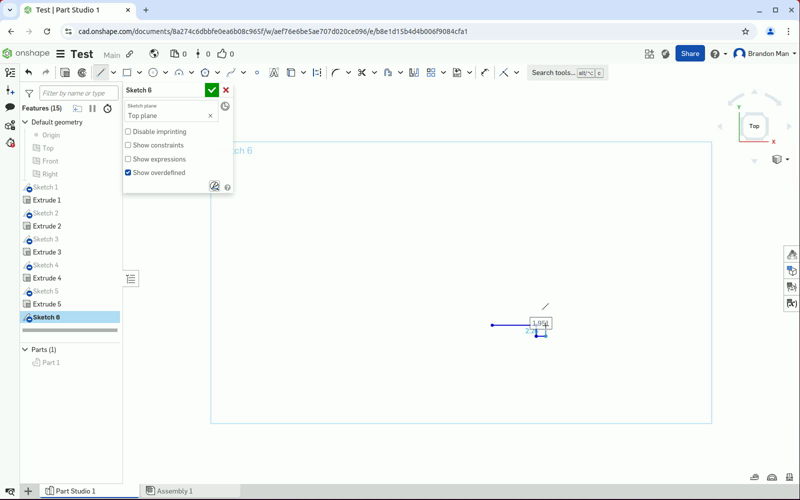
key_down(shift)
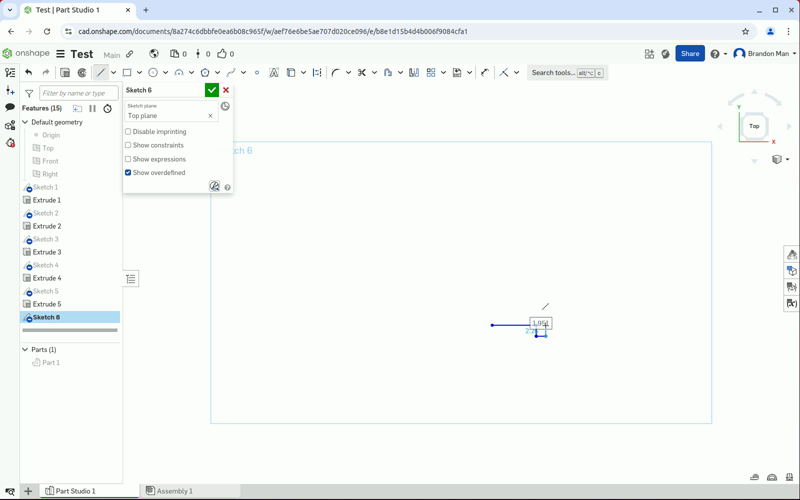
mouse_move(575, 325)
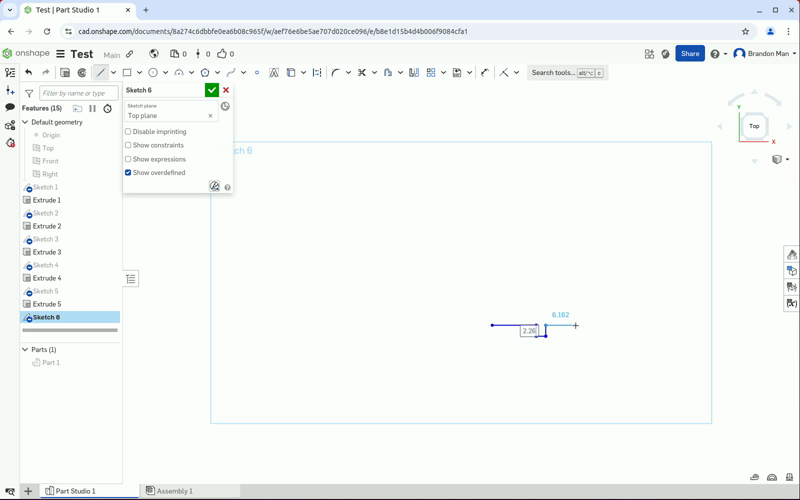
mouse_move(545, 315)
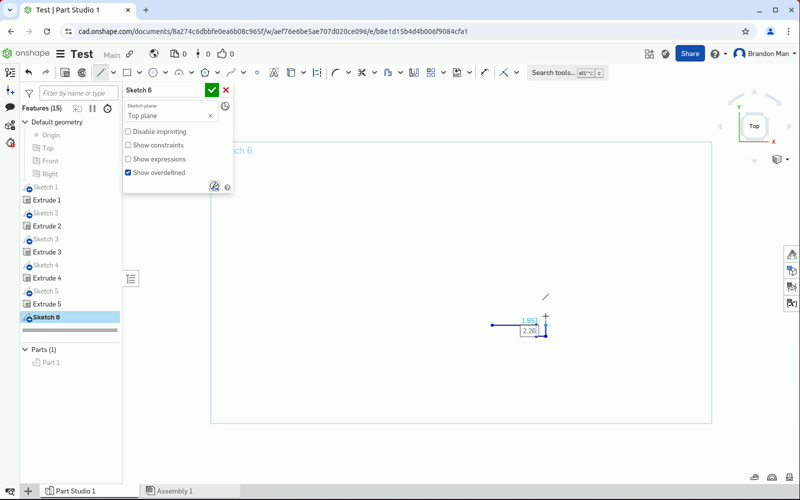
click(545, 315)
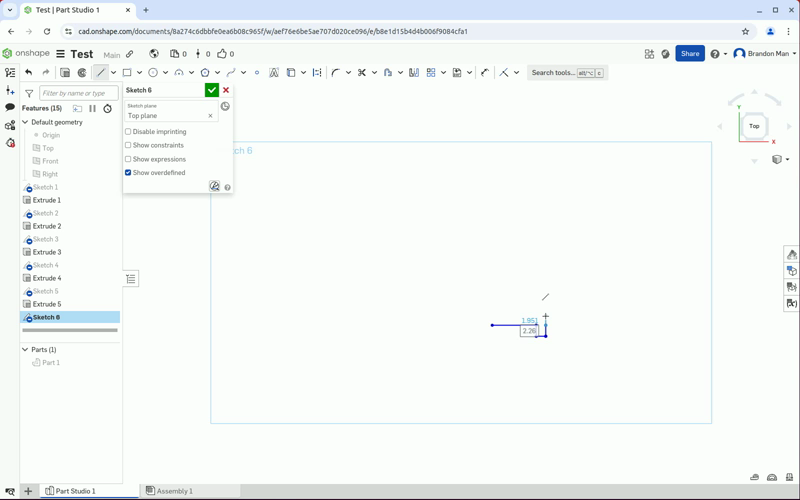
key_up(shift)
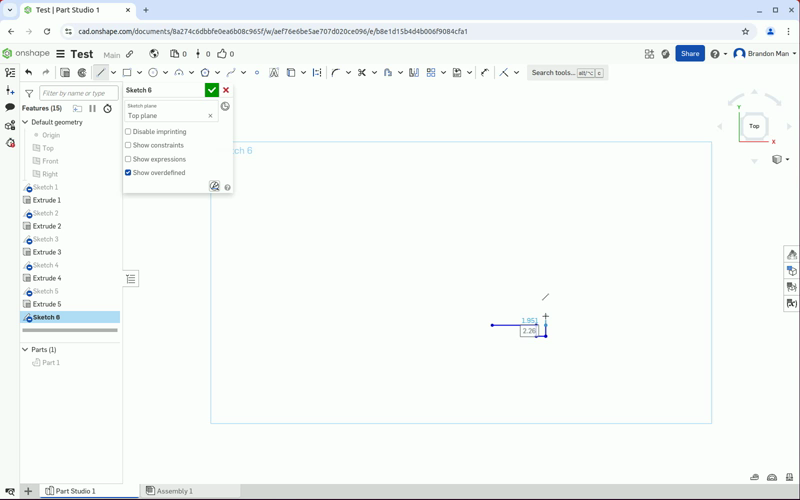
key_down(shift)
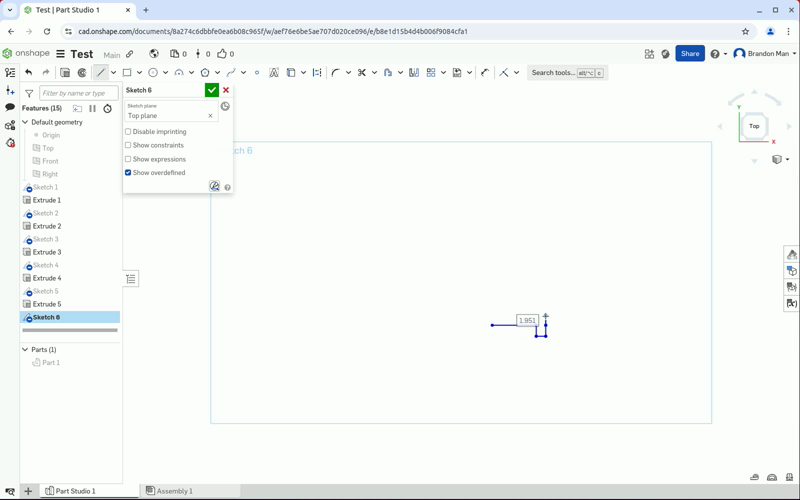
mouse_move(575, 315)
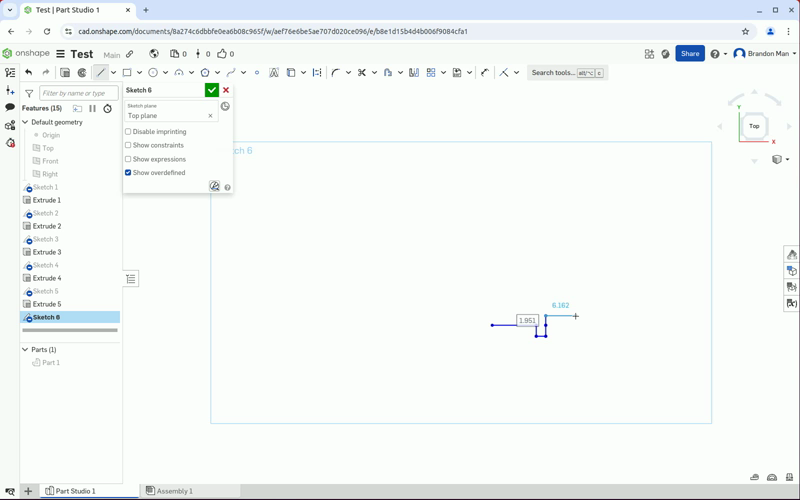
mouse_move(545, 304)
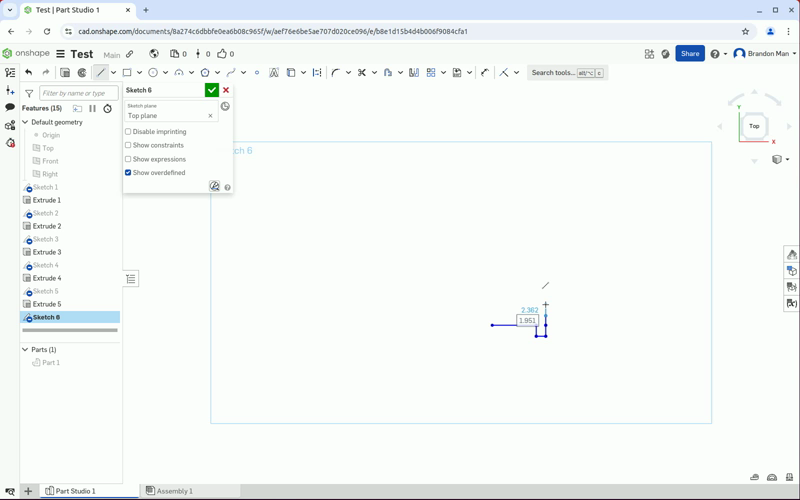
click(545, 304)
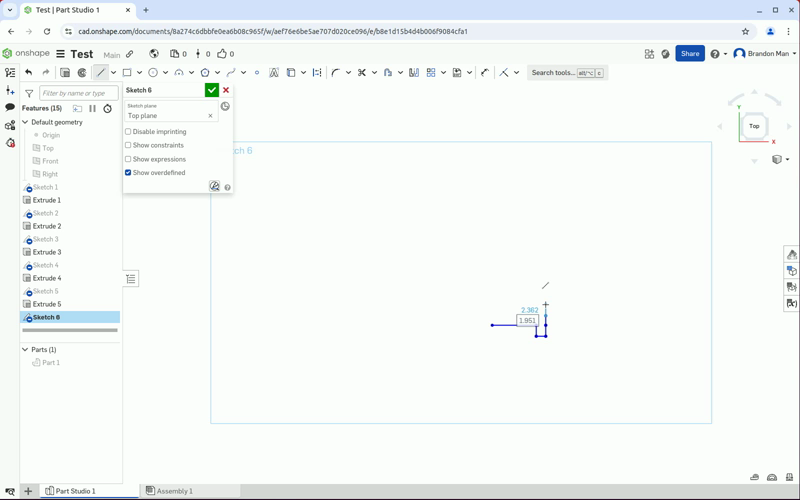
key_up(shift)
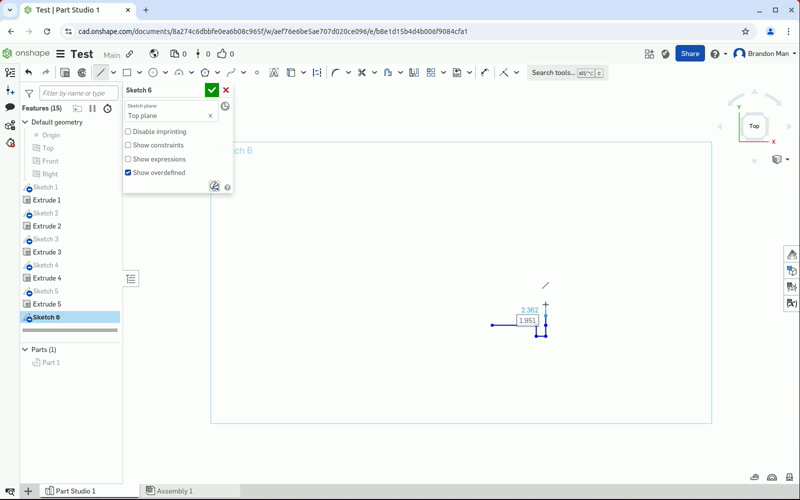
key_down(shift)
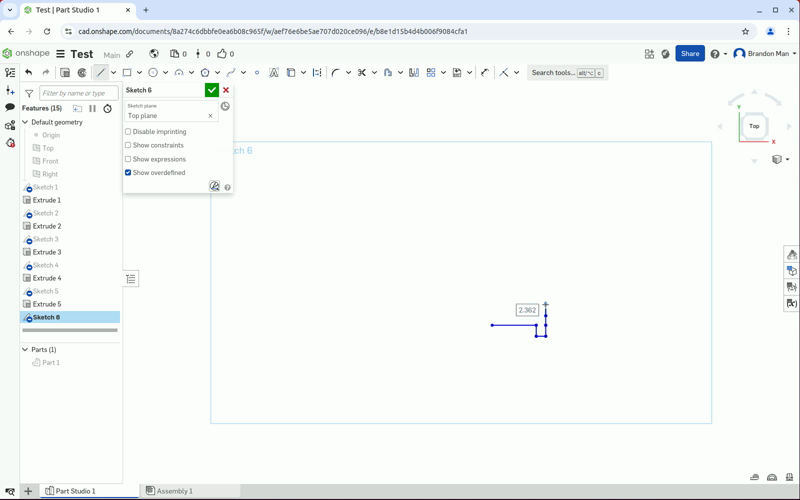
mouse_move(575, 304)
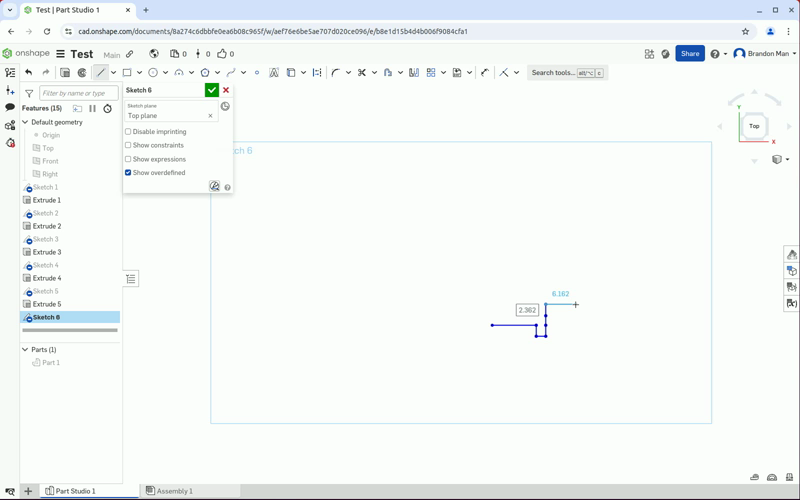
mouse_move(536, 304)
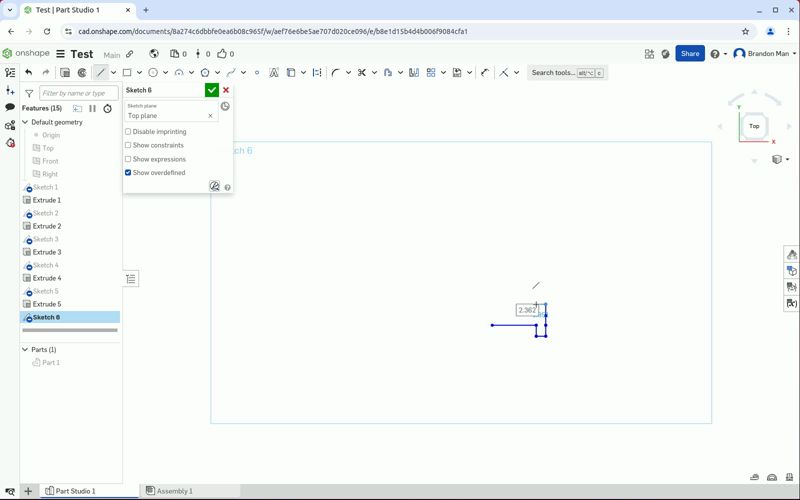
click(536, 304)
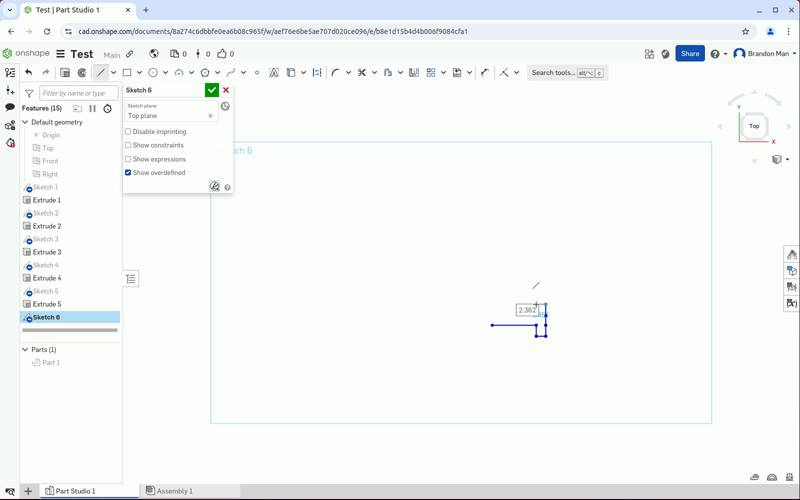
key_up(shift)
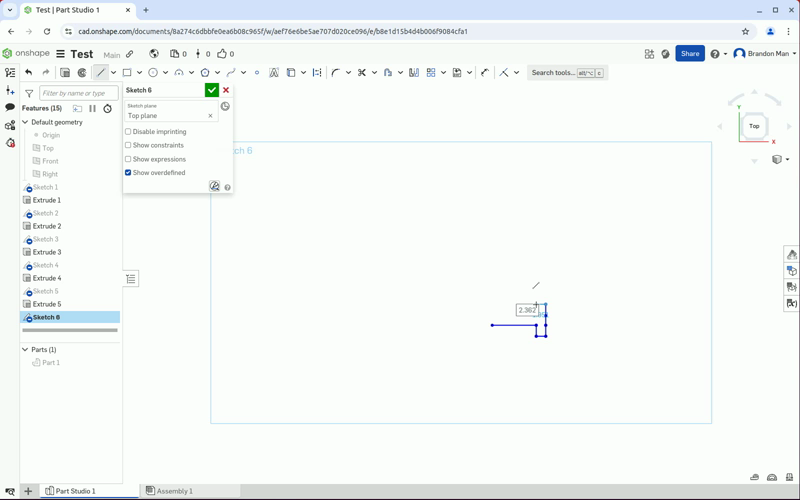
key_down(shift)
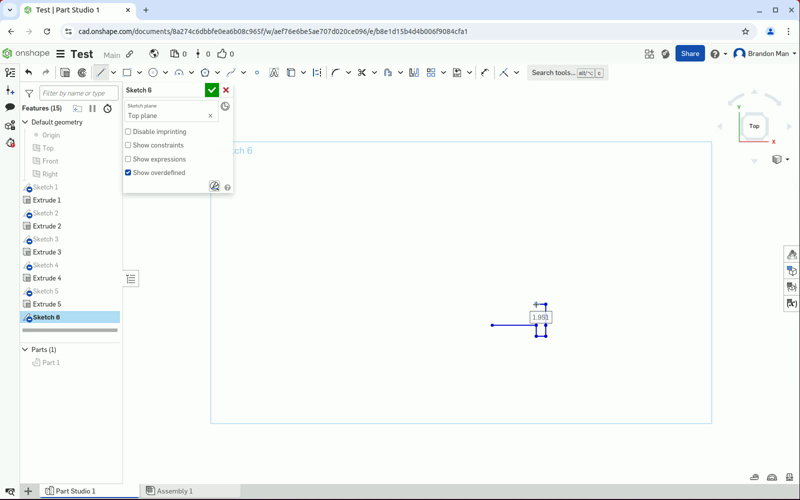
mouse_move(566, 304)
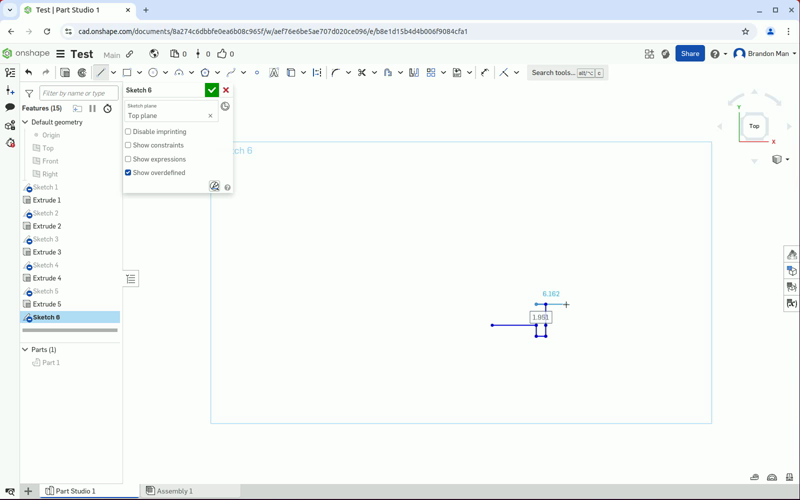
mouse_move(536, 315)
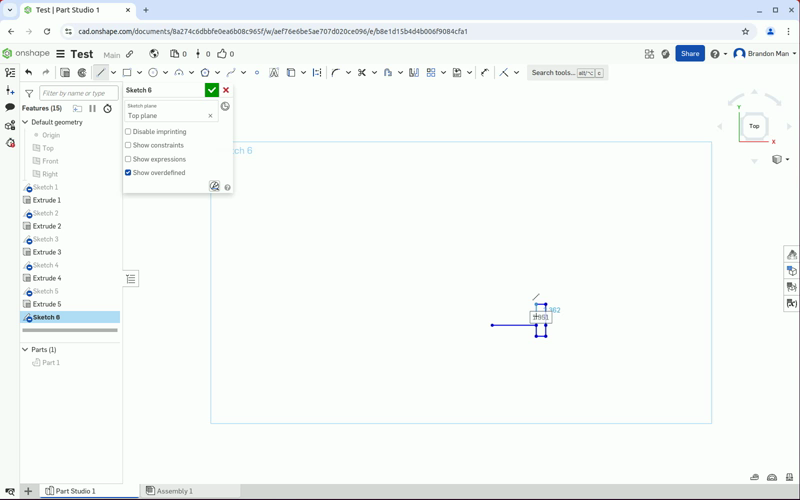
click(536, 315)
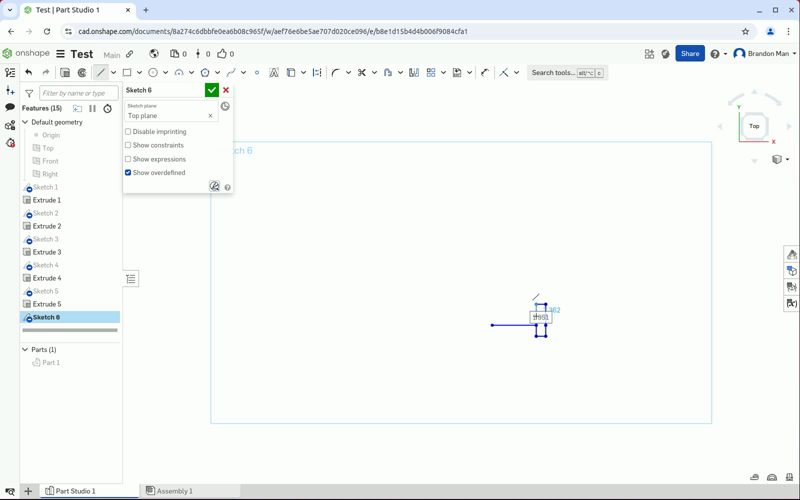
key_up(shift)
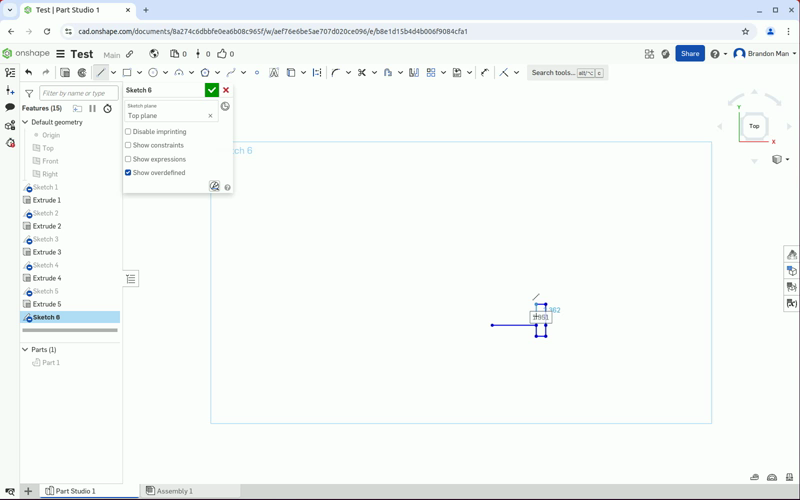
key_down(shift)
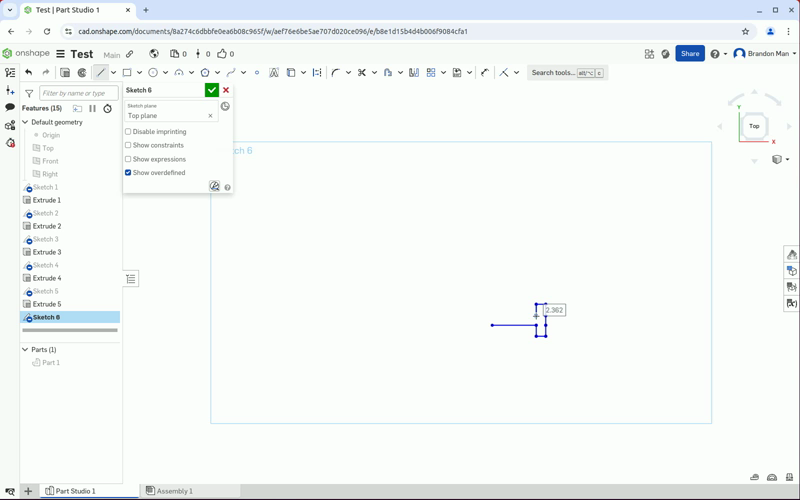
mouse_move(566, 315)
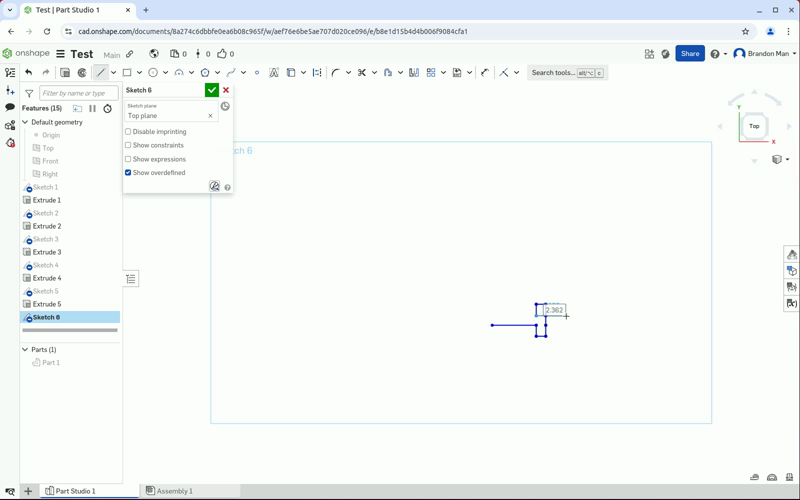
mouse_move(492, 315)
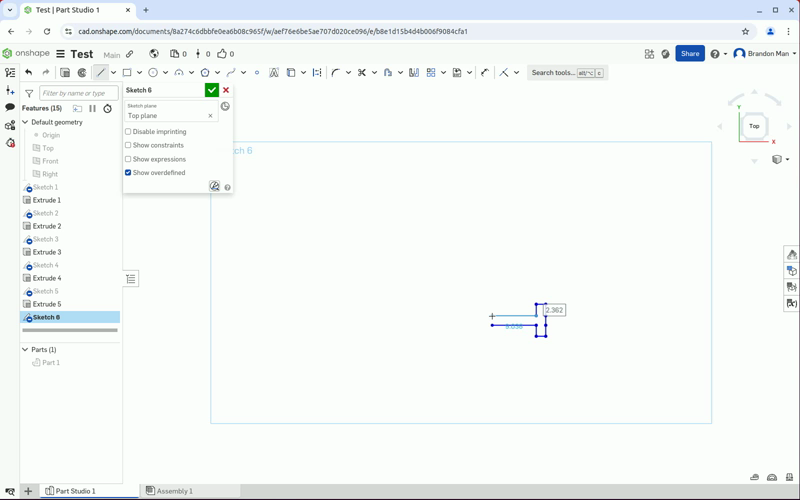
click(492, 315)
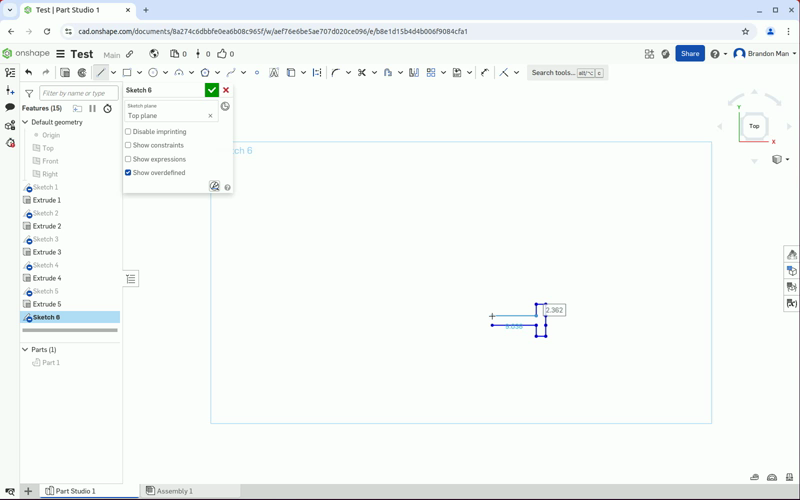
key_up(shift)
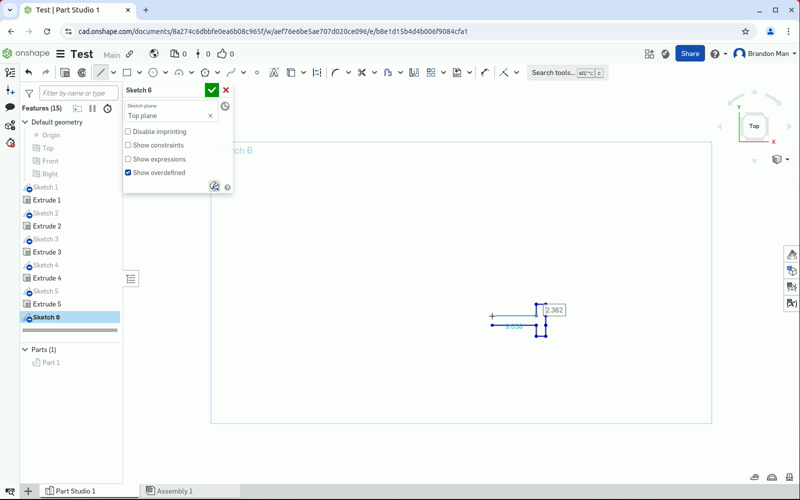
mouse_move(522, 315)
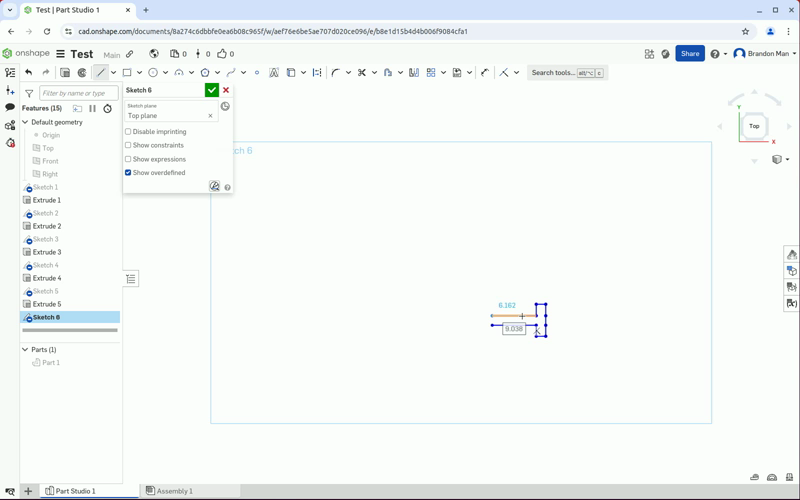
key_down(shift)
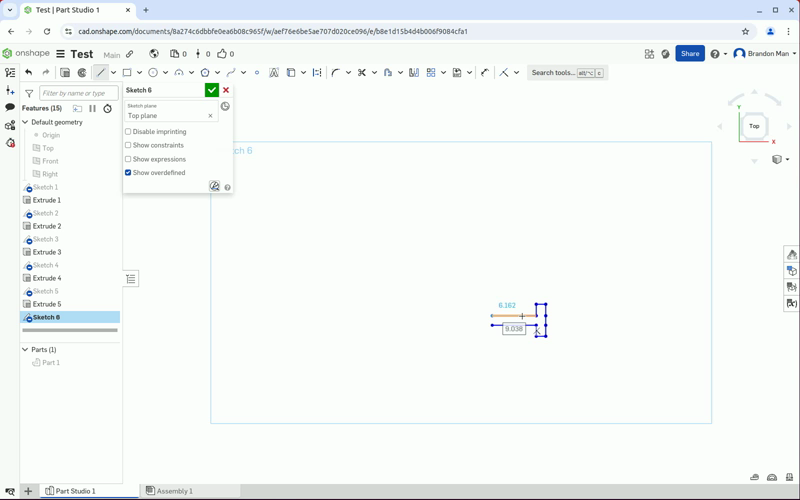
mouse_move(492, 325)
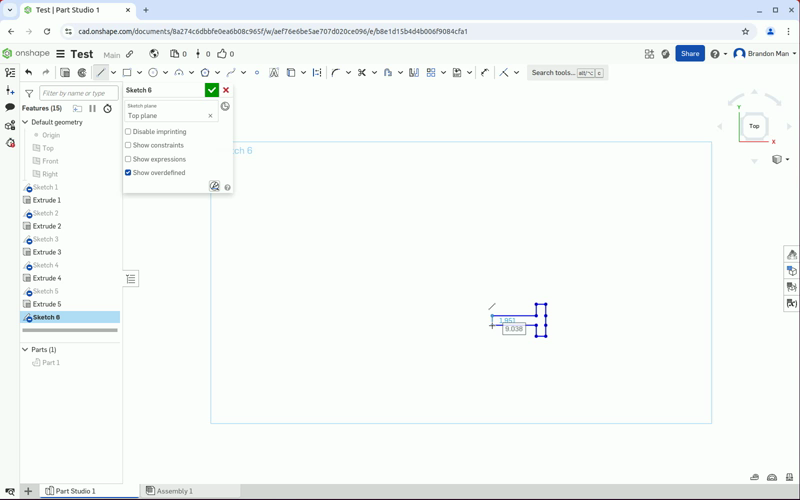
key_up(shift)
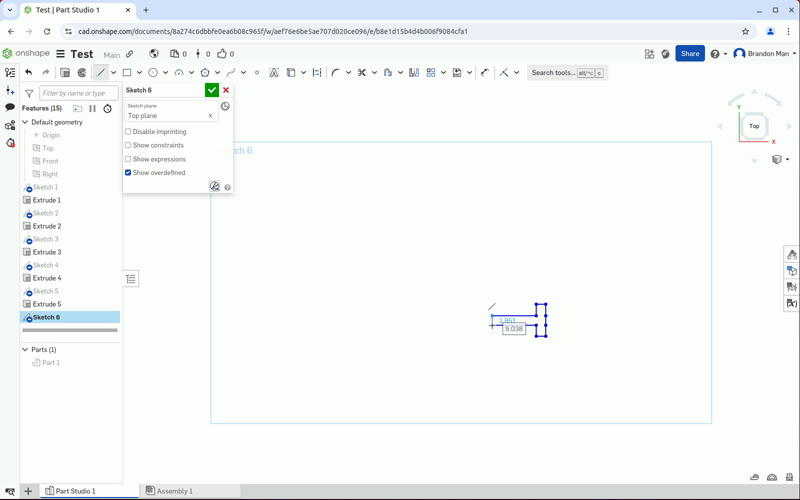
click(492, 325)
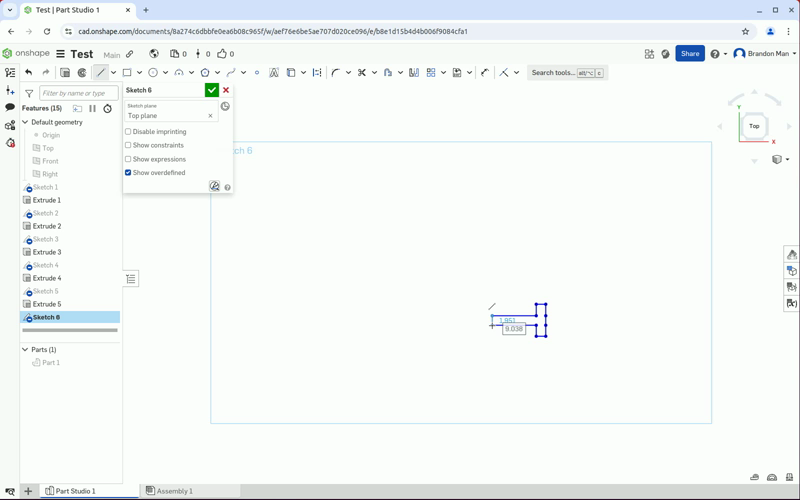
key(esc)
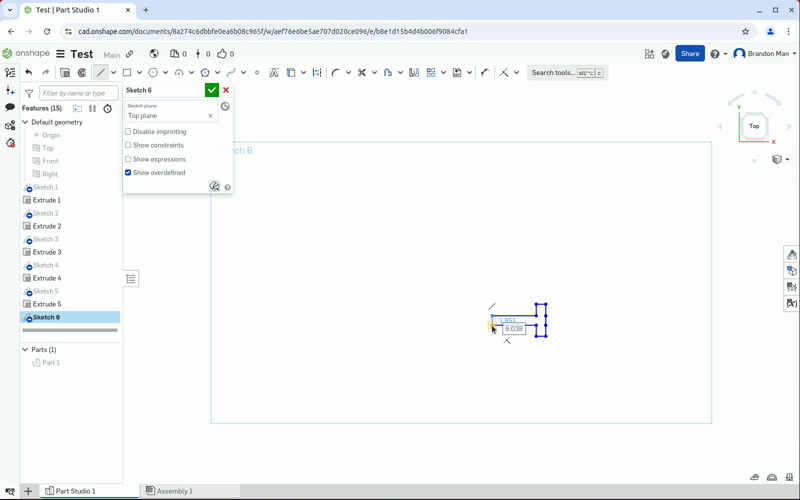
mouse_move(523, 323)
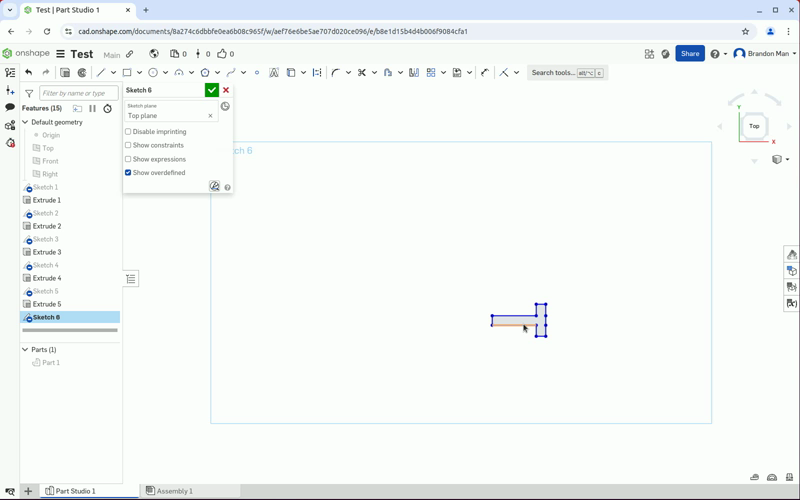
scroll(6)
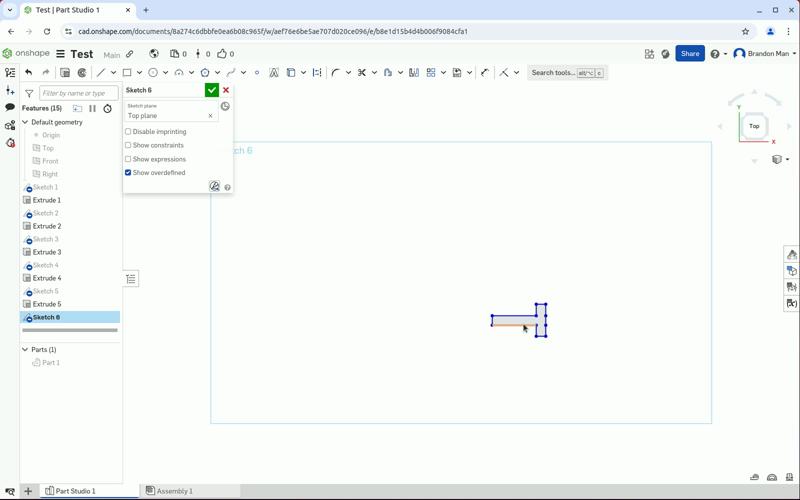
scroll(6)
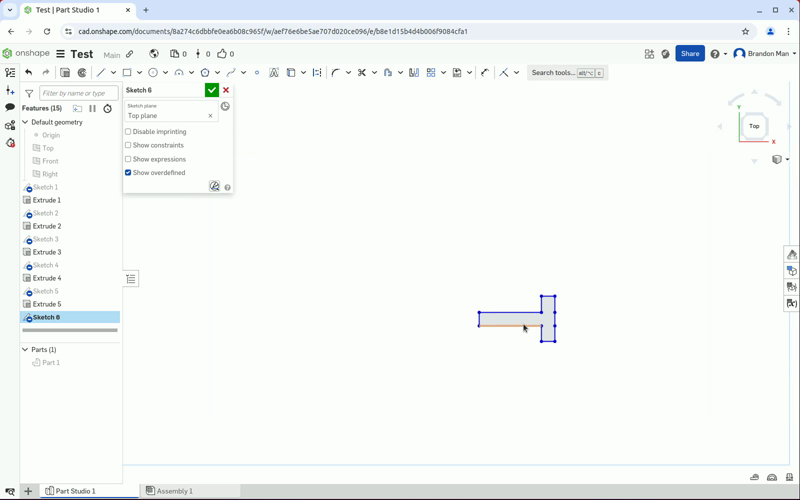
scroll(6)
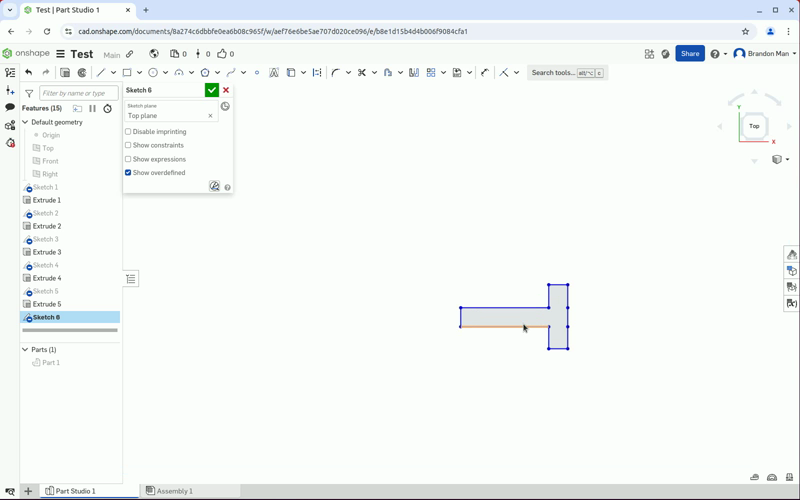
scroll(6)
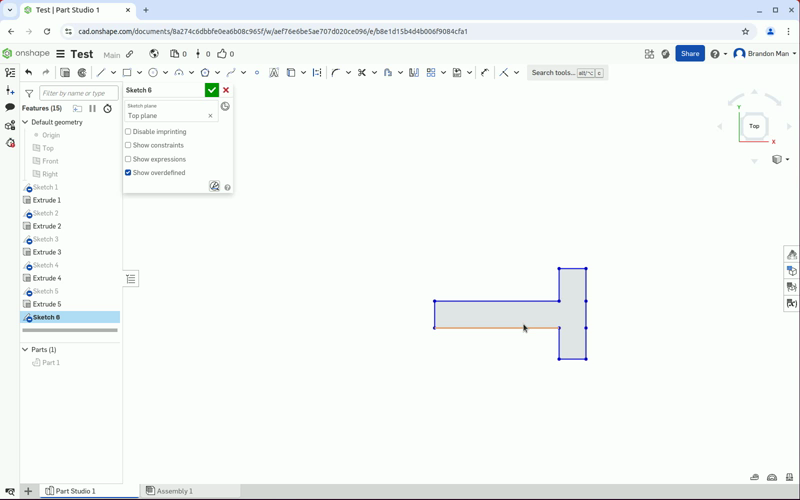
scroll(6)
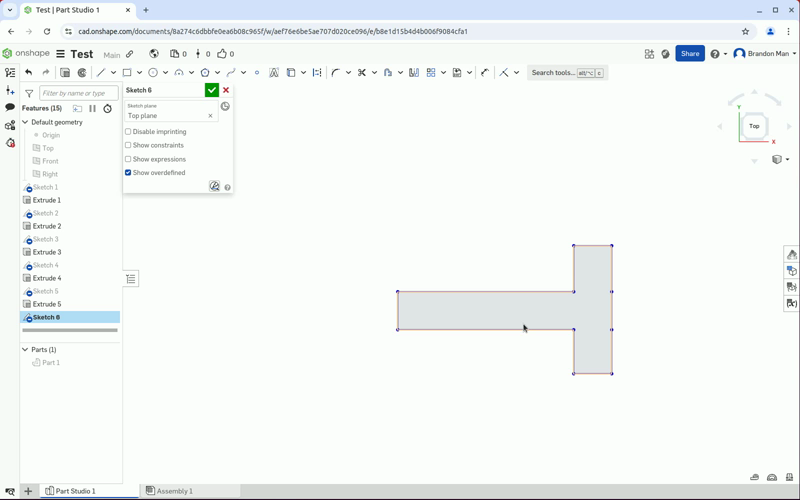
scroll(6)
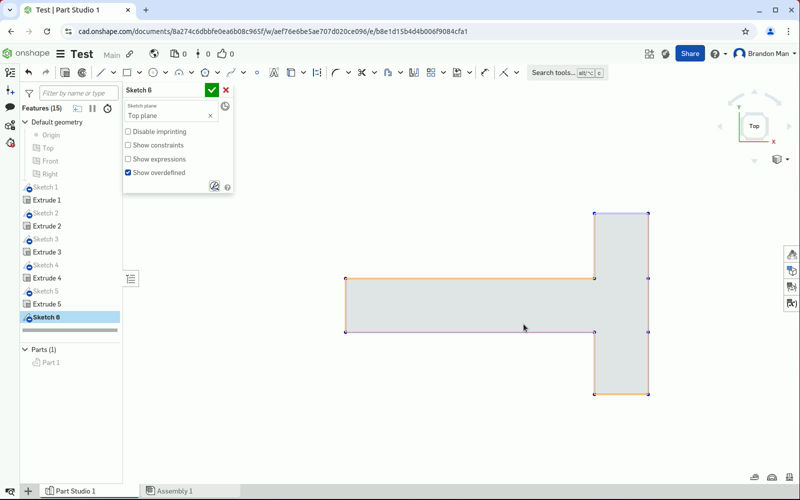
scroll(6)
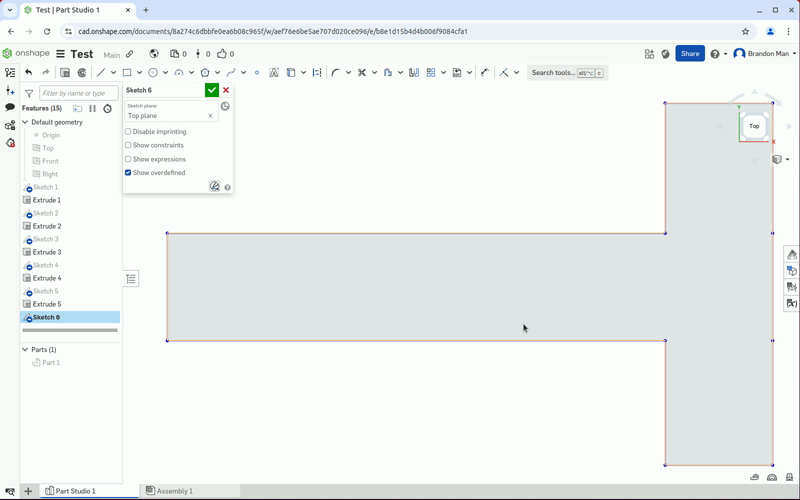
click(523, 323)
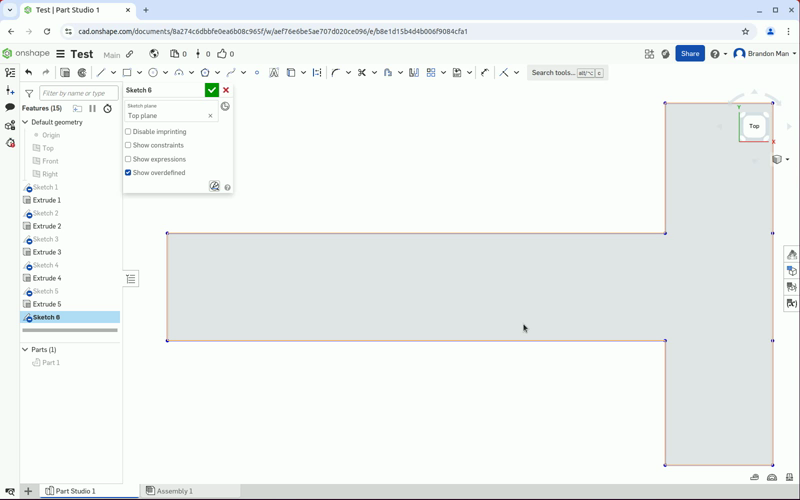
scroll(-6)
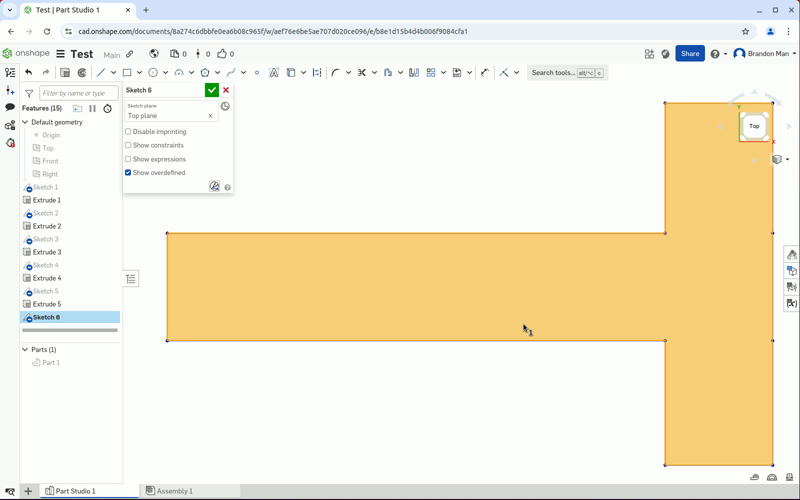
scroll(-6)
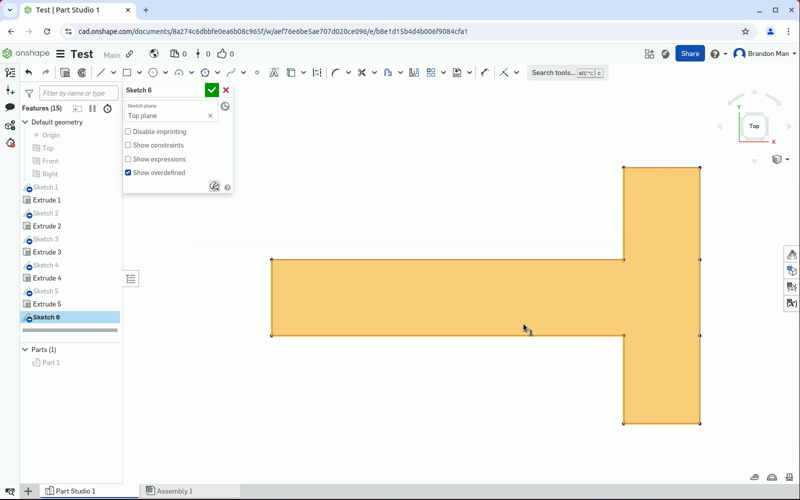
scroll(-6)
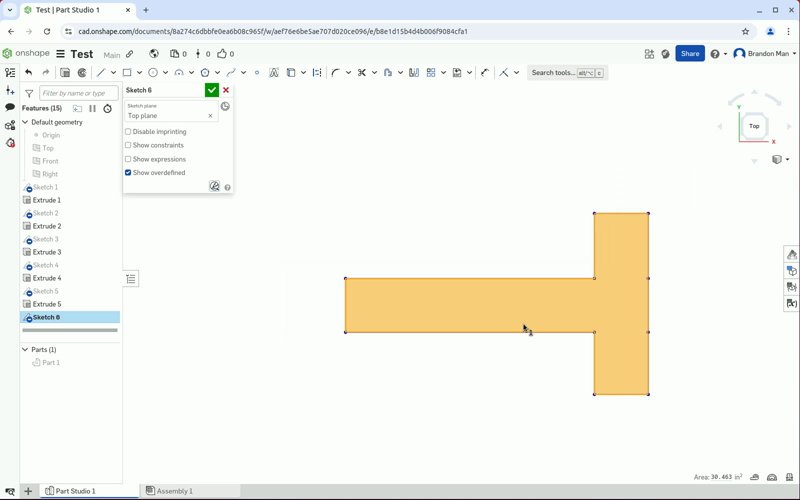
scroll(-6)
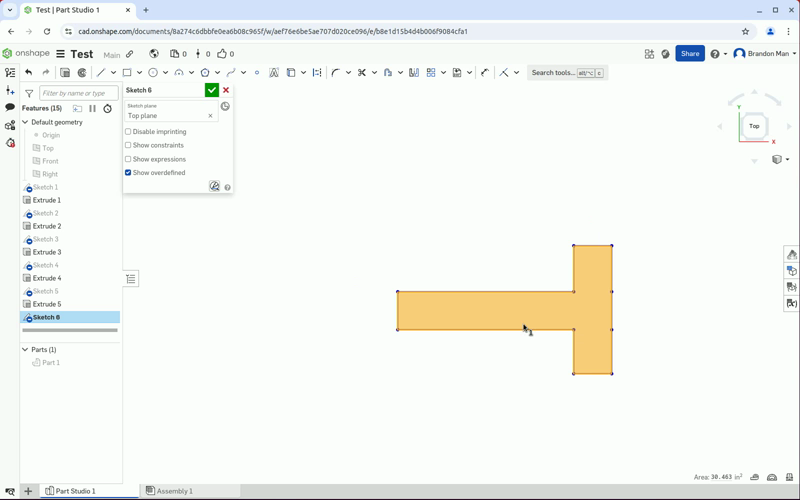
scroll(-6)
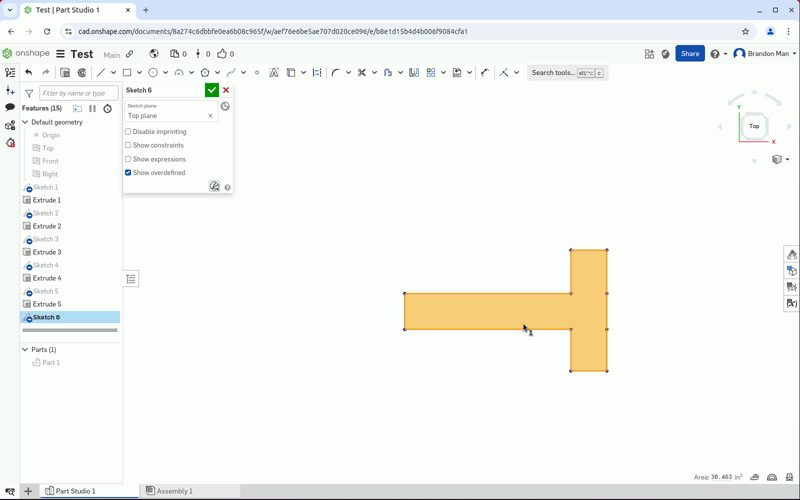
scroll(-6)
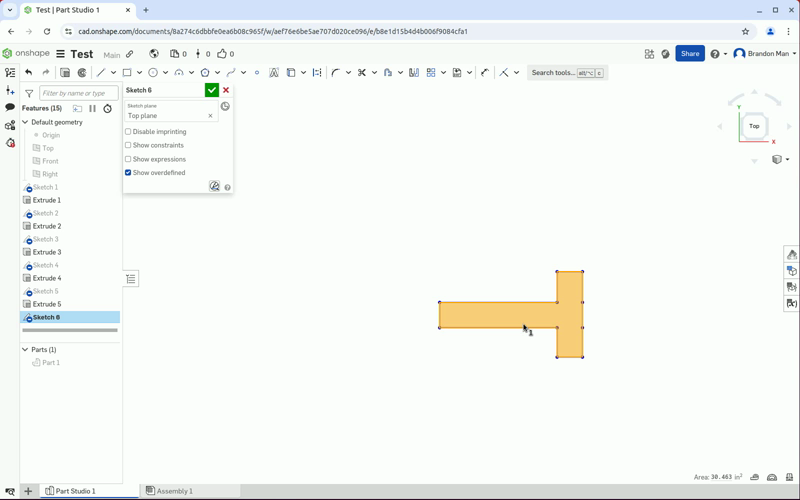
scroll(-6)
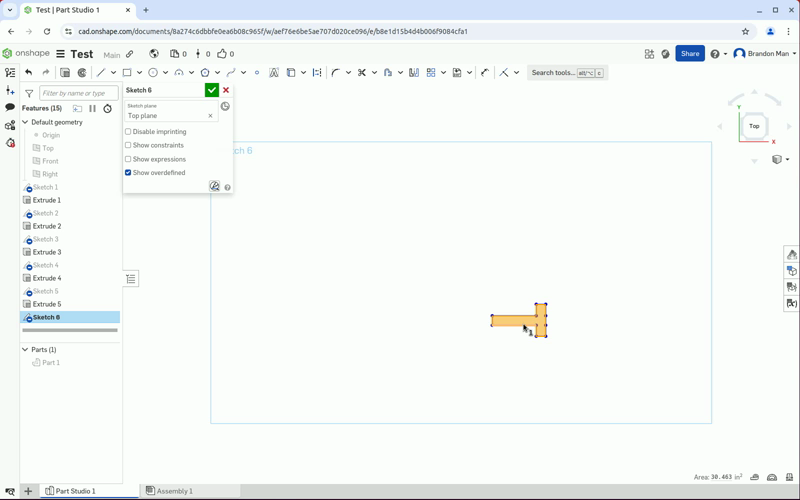
mouse_move(73, 352)
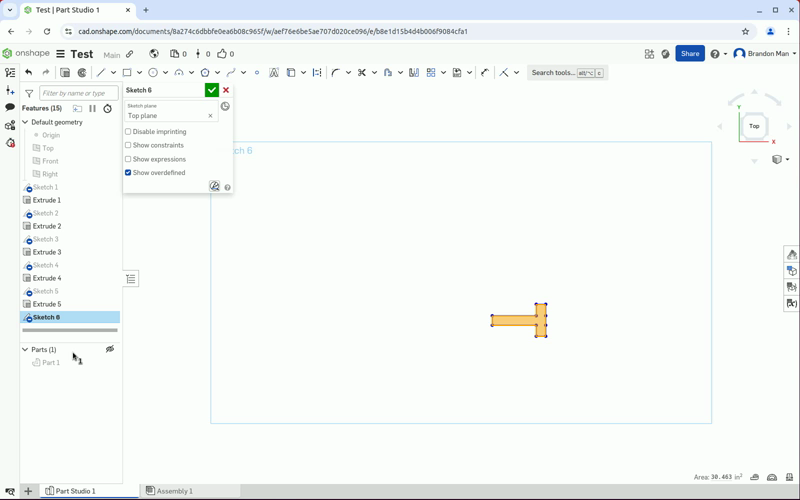
key(shift+y)
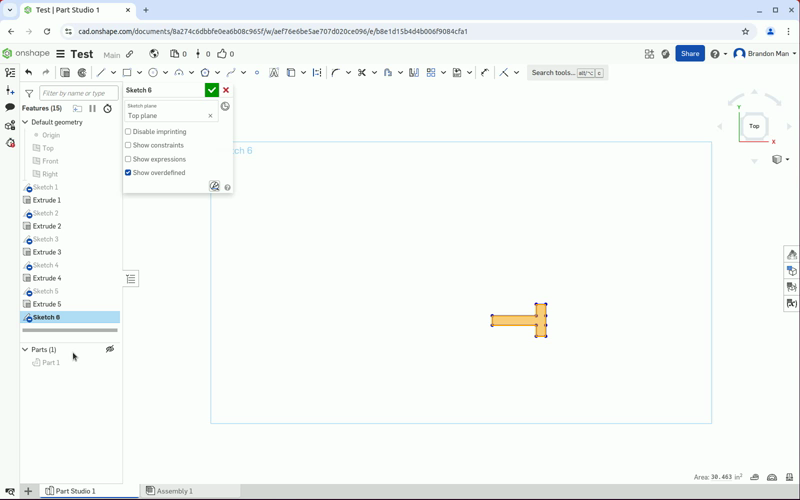
key(shift+e)
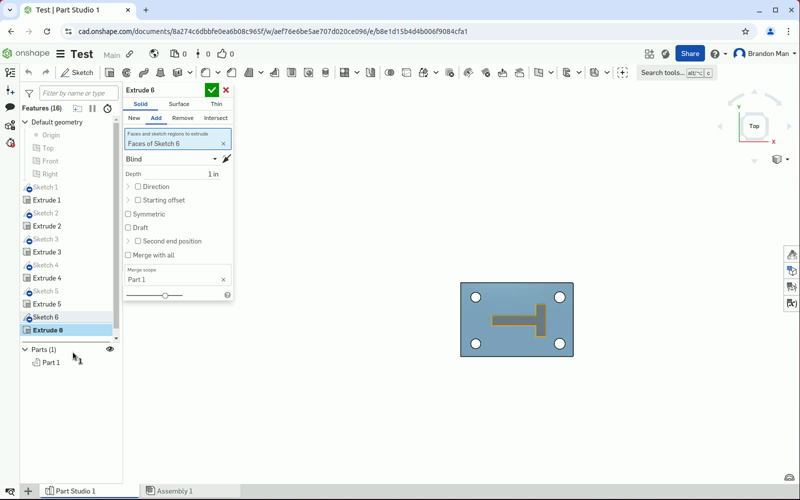
mouse_move(143, 106)
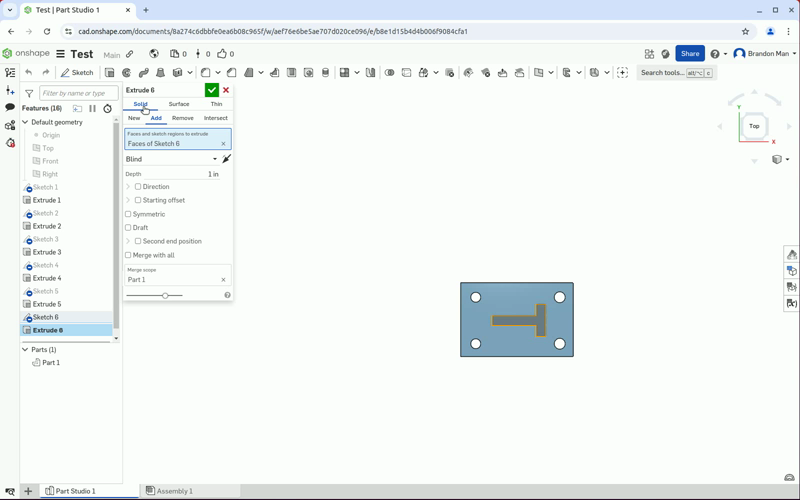
click(143, 106)
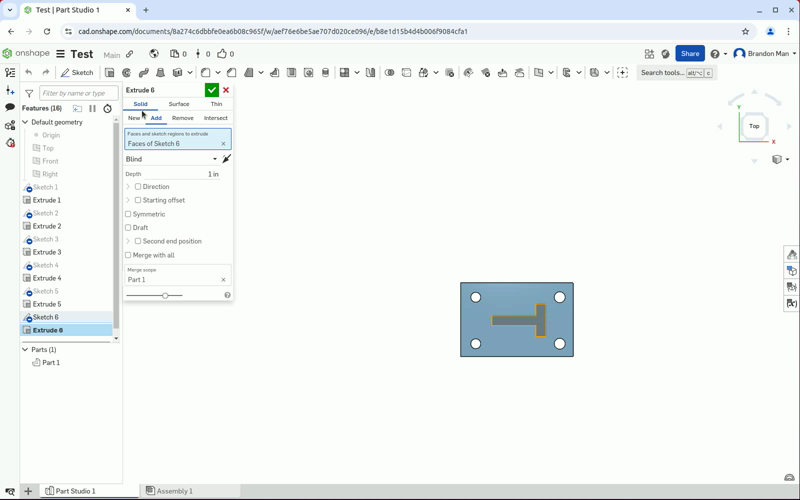
mouse_move(137, 120)
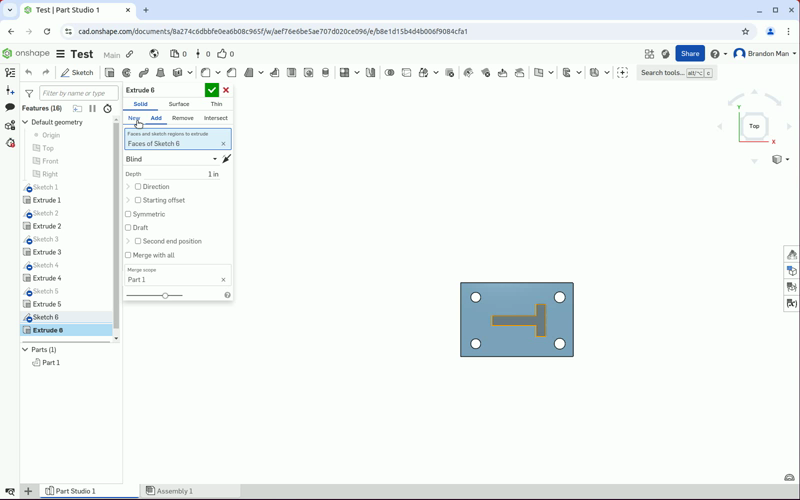
click(137, 120)
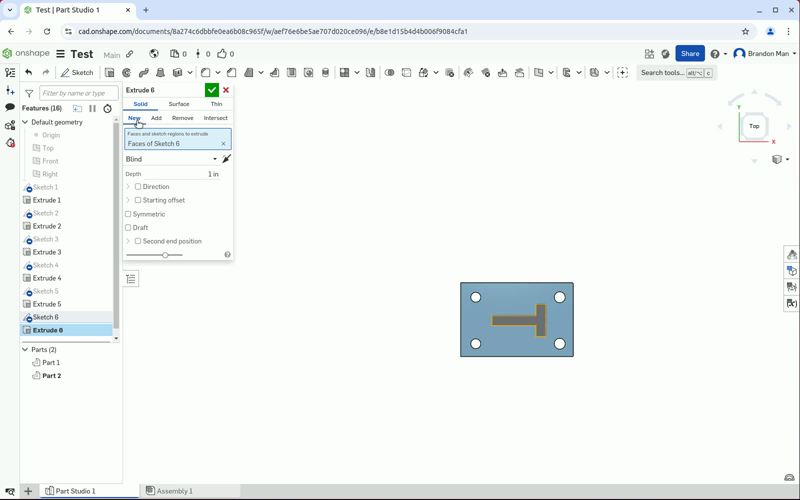
key(tab, 4)
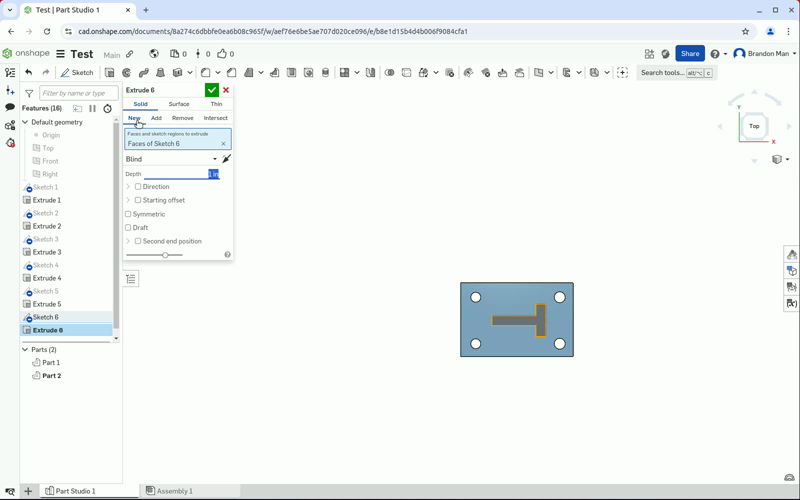
text(11.554)
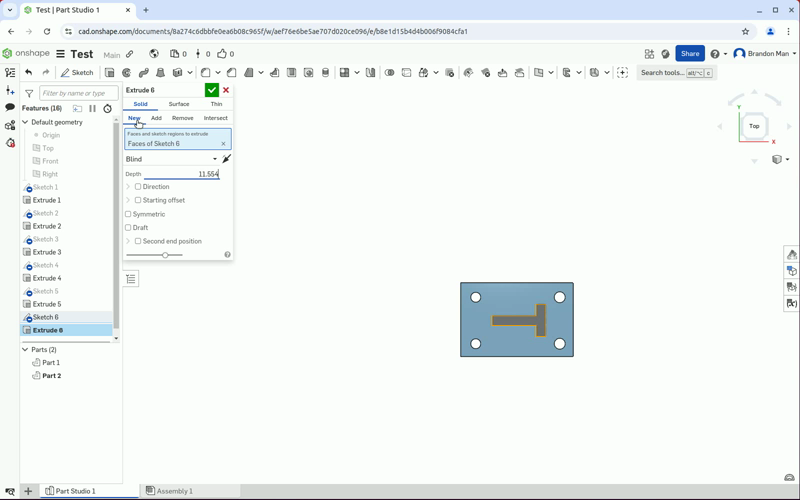
key(enter)
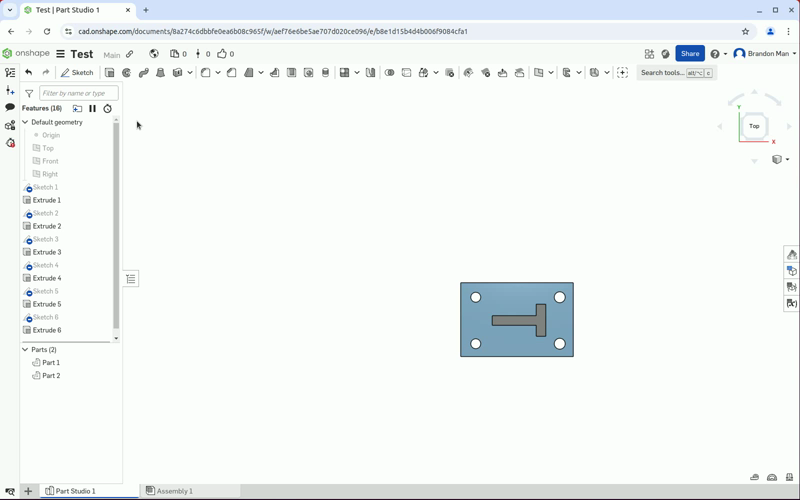
key(shift+h)
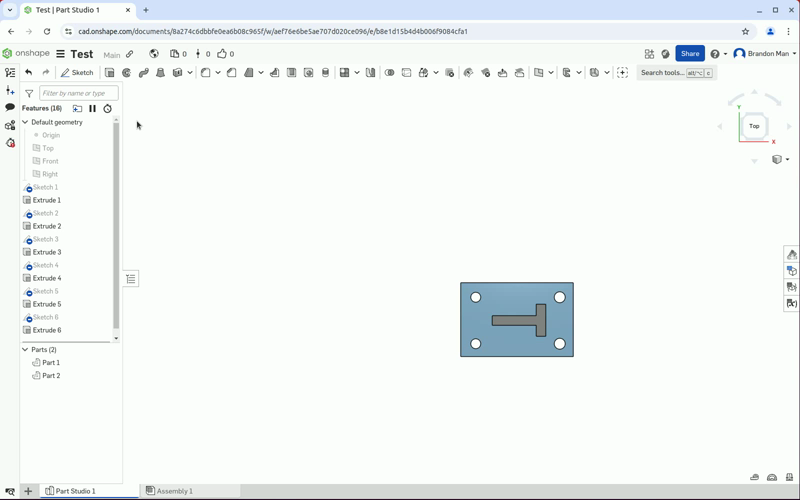
key(shift+h)
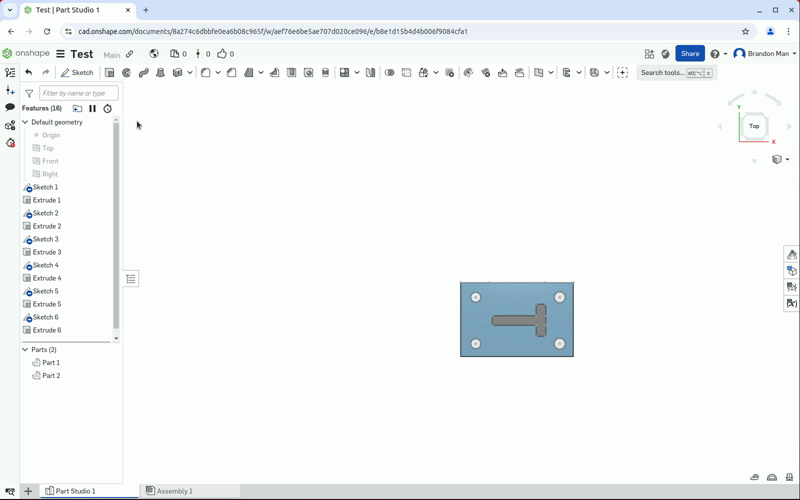
key(shift+7)
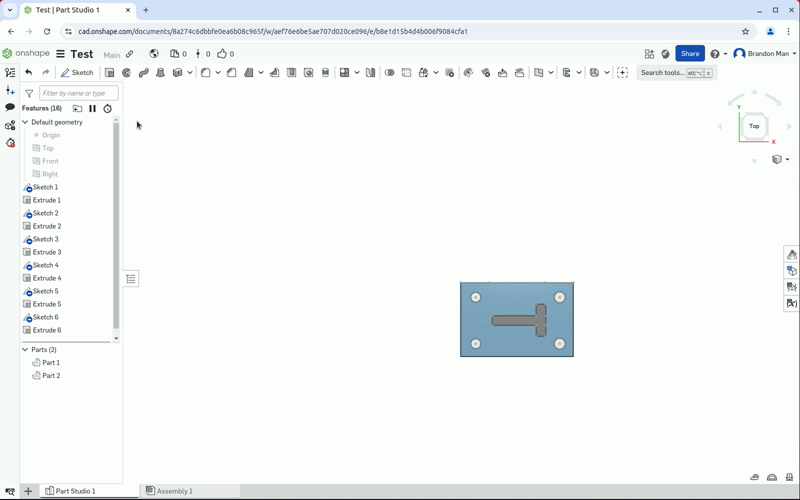
key(up, 3)
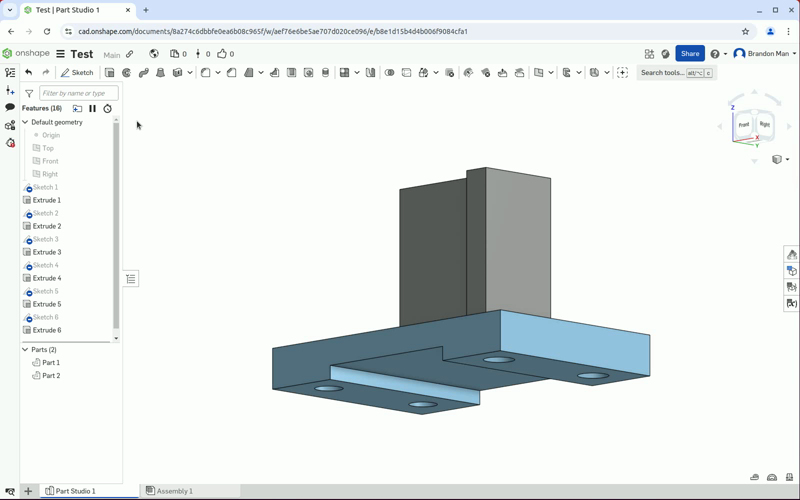
key(left, 3)
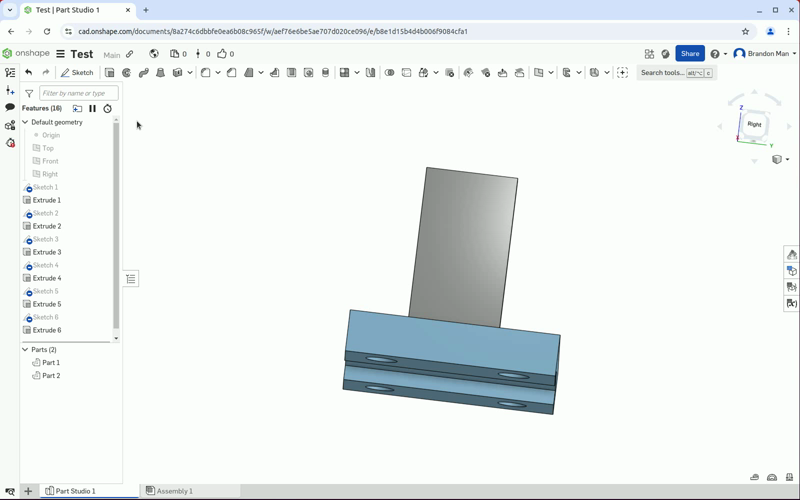
key(right, 3)
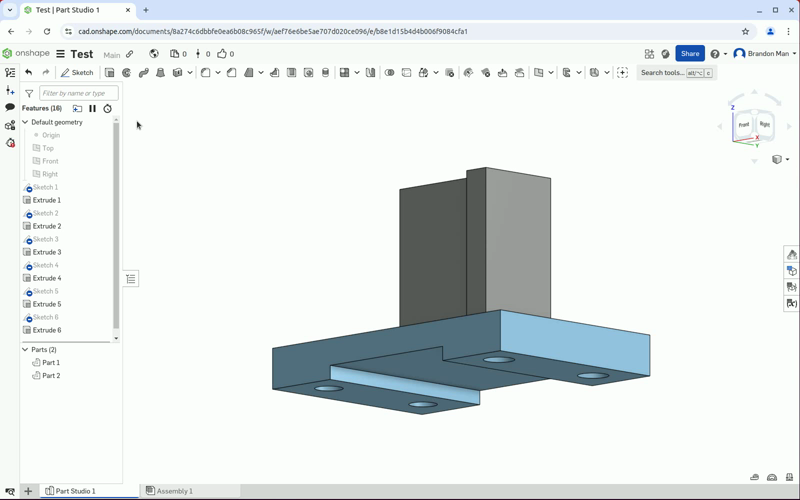
key(down, 3)
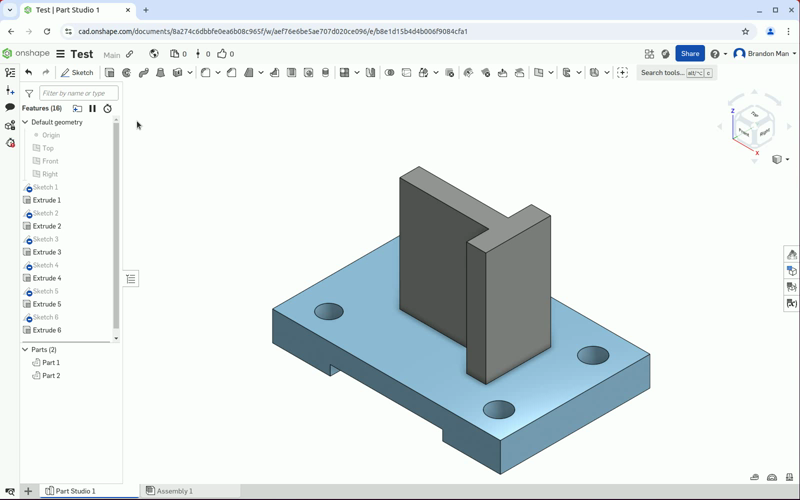
mouse_move(69, 189)
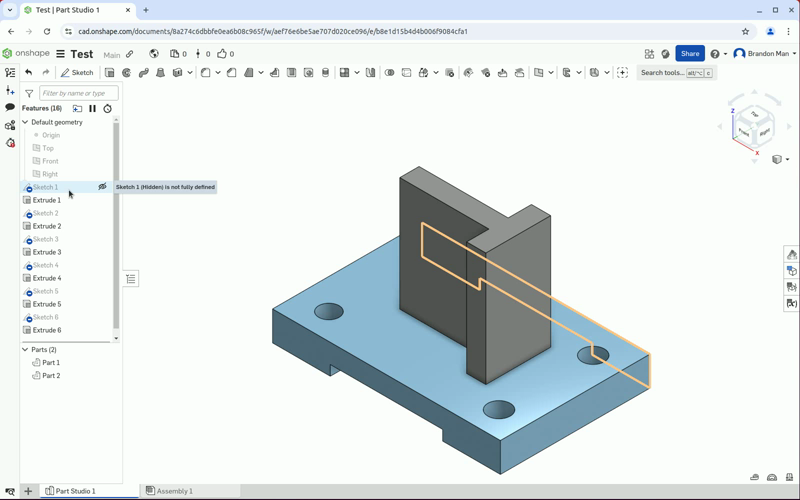
click(69, 189)